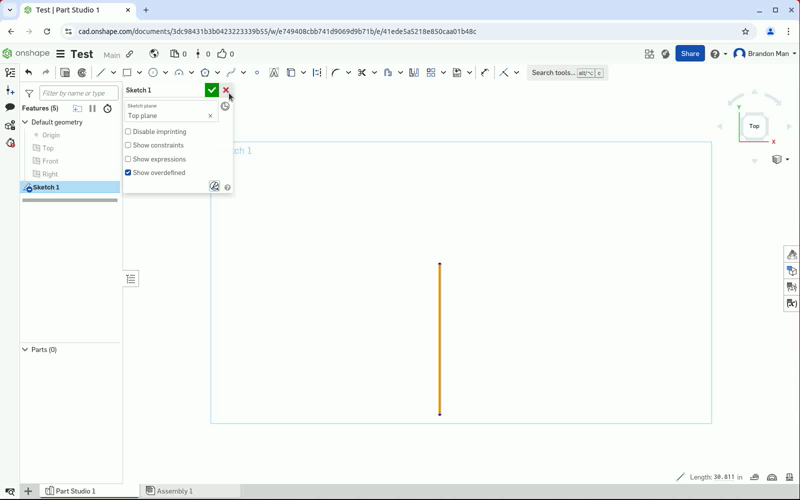
key(shift+h)
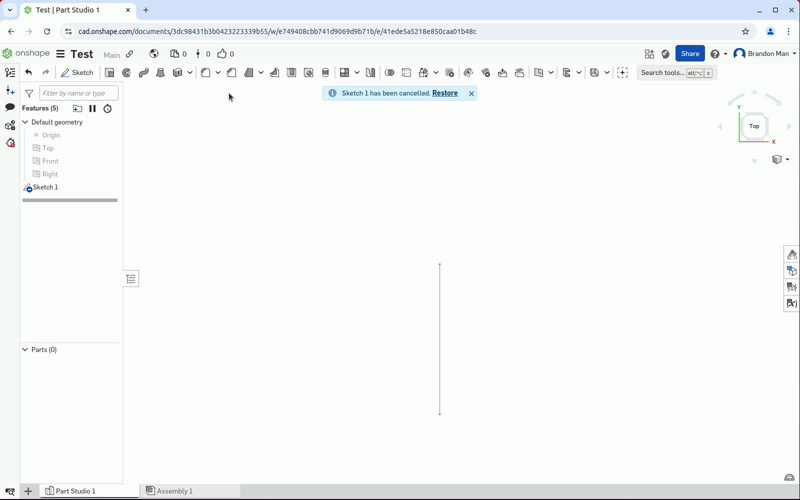
mouse_move(73, 352)
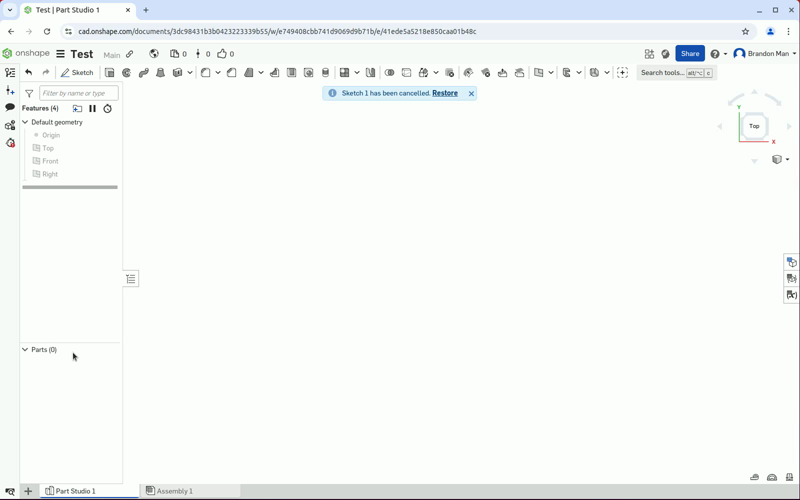
key(y)
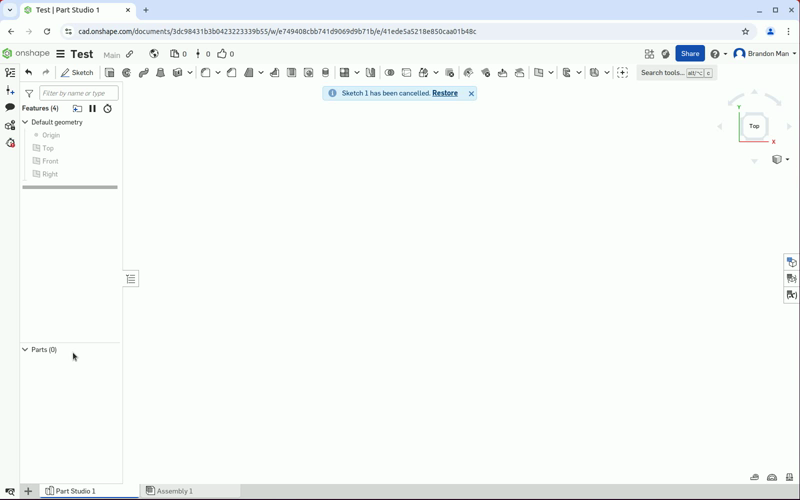
key(shift+p)
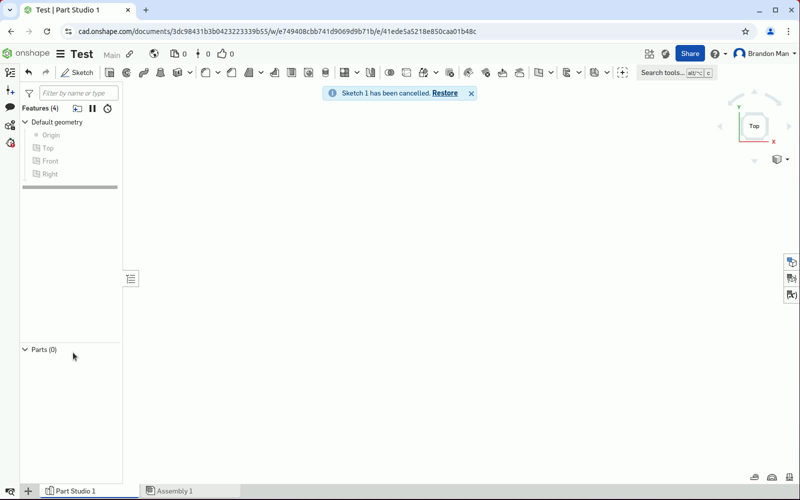
key(space)
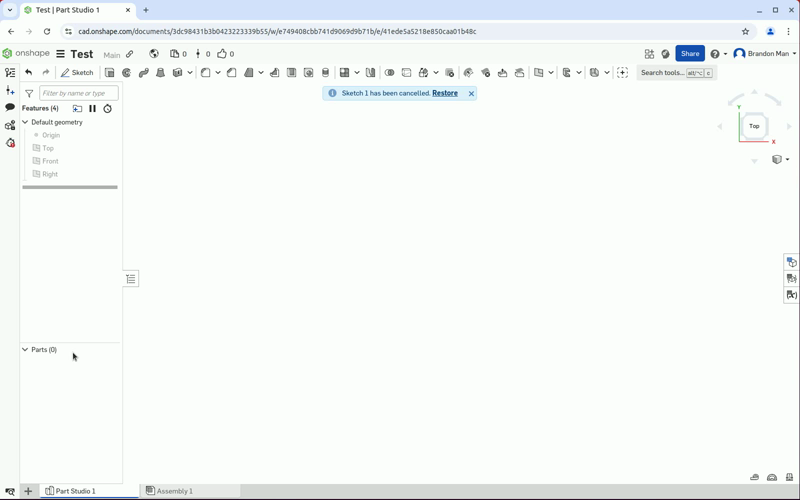
key_down(shift)
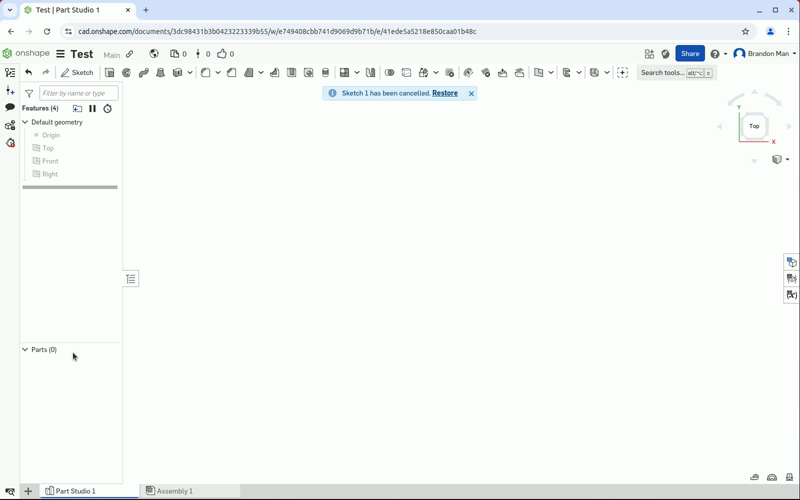
key(up)
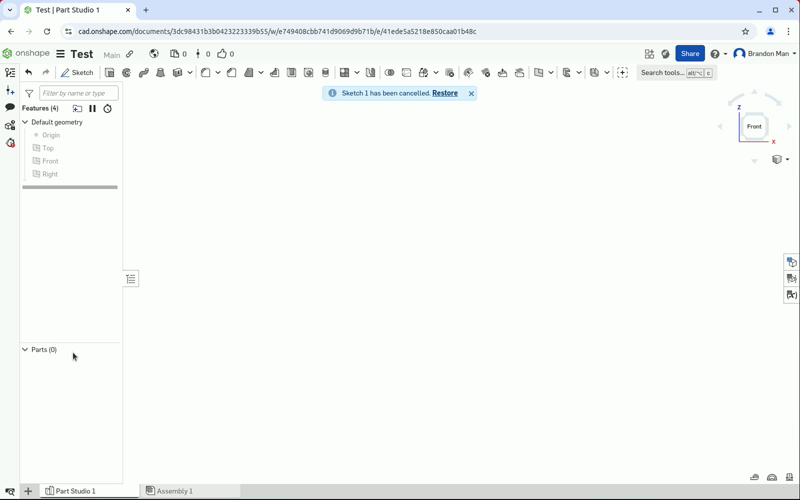
key_up(shift)
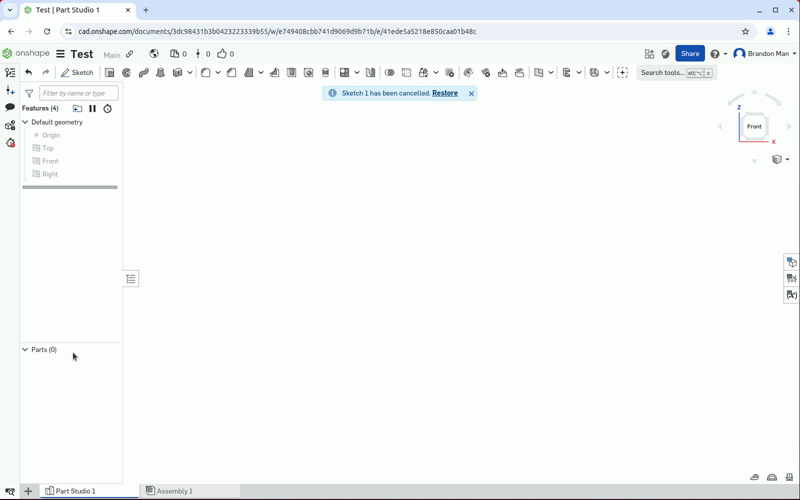
mouse_move(73, 352)
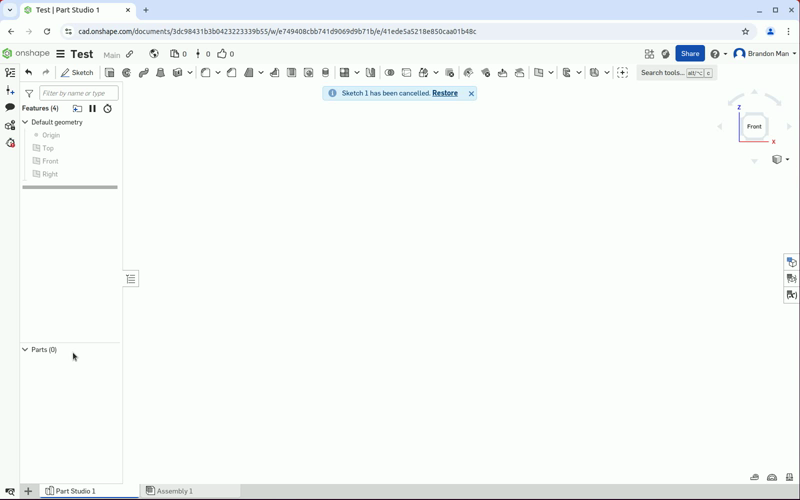
key(shift+y)
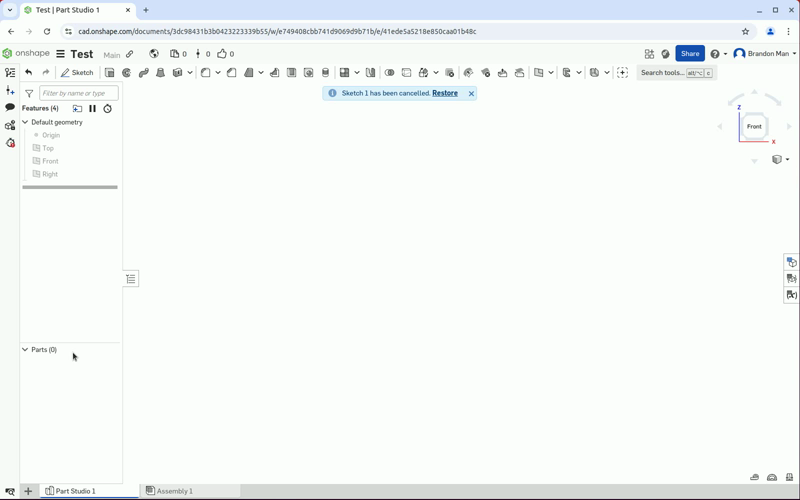
key(shift+s)
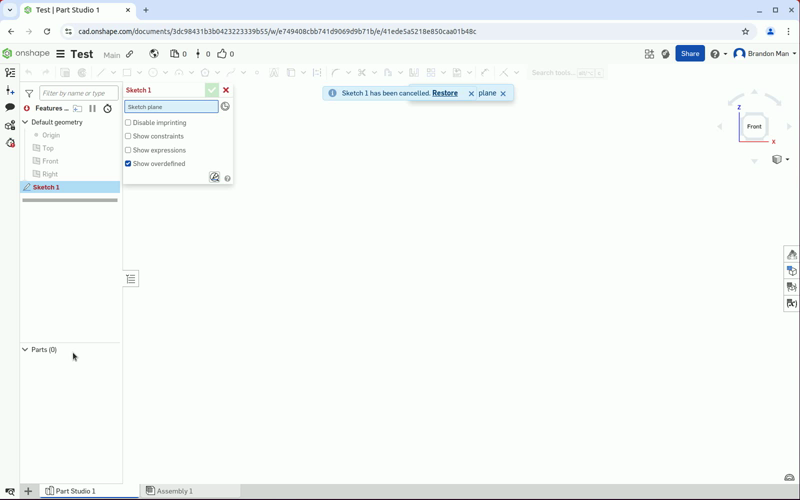
mouse_move(73, 163)
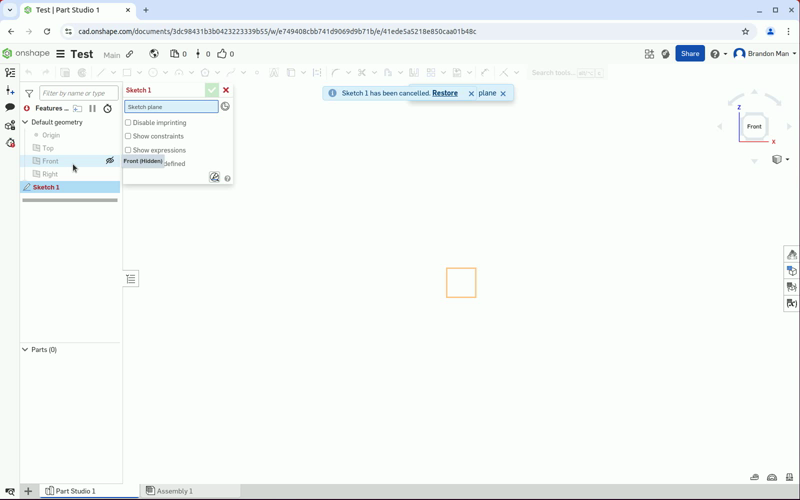
click(73, 163)
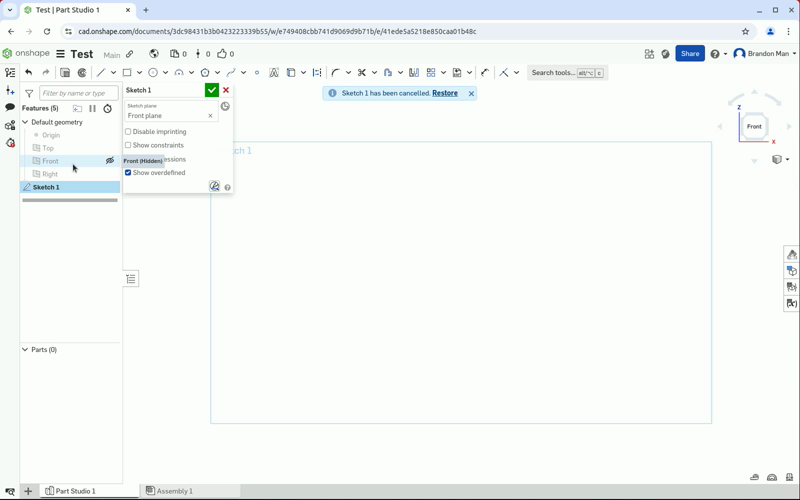
mouse_move(73, 352)
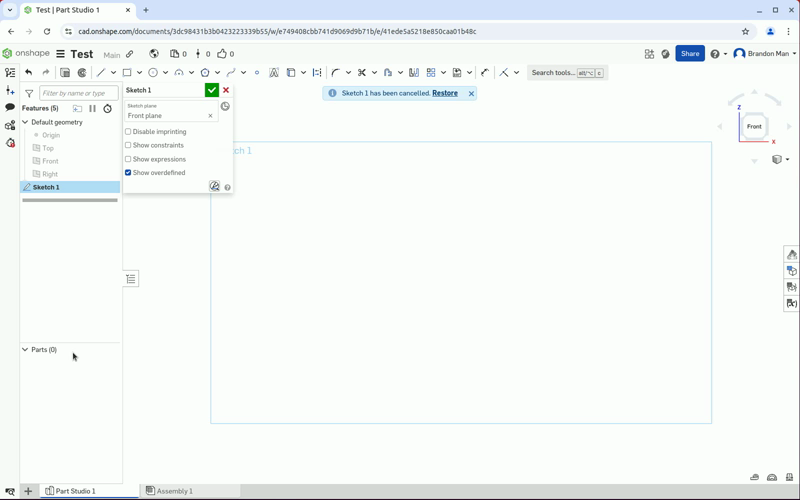
key(y)
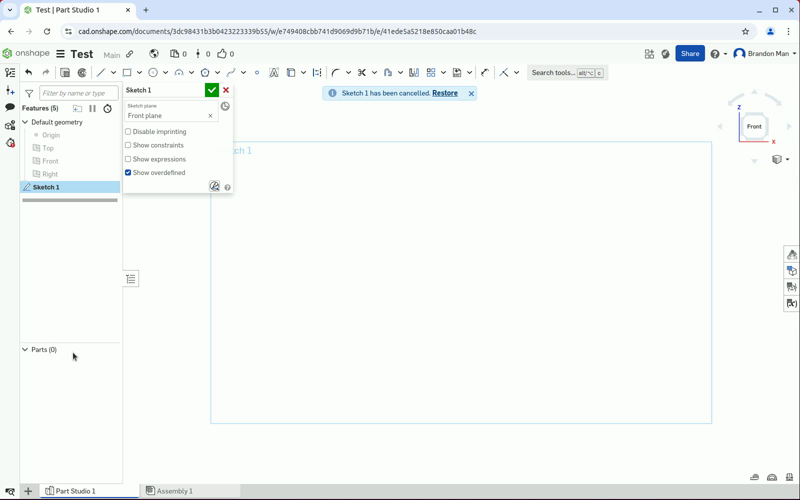
key(l)
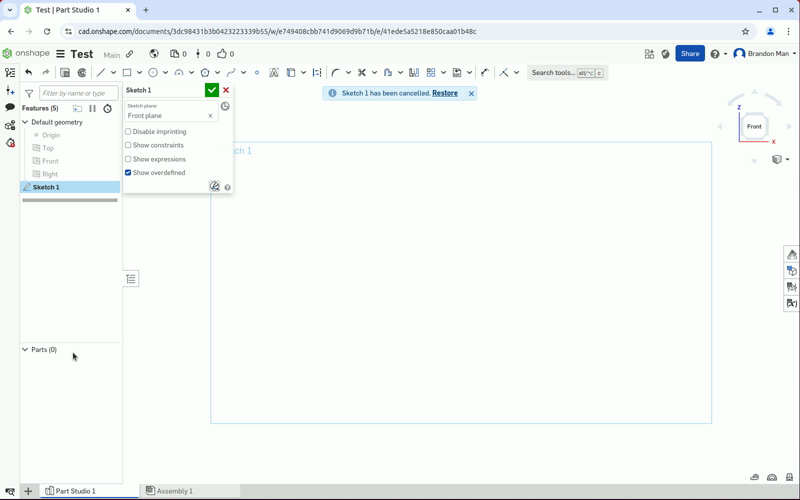
key_down(shift)
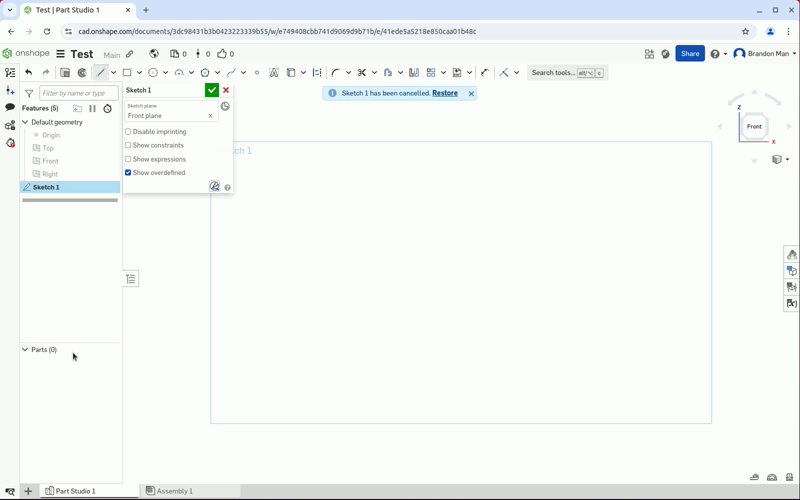
mouse_move(348, 328)
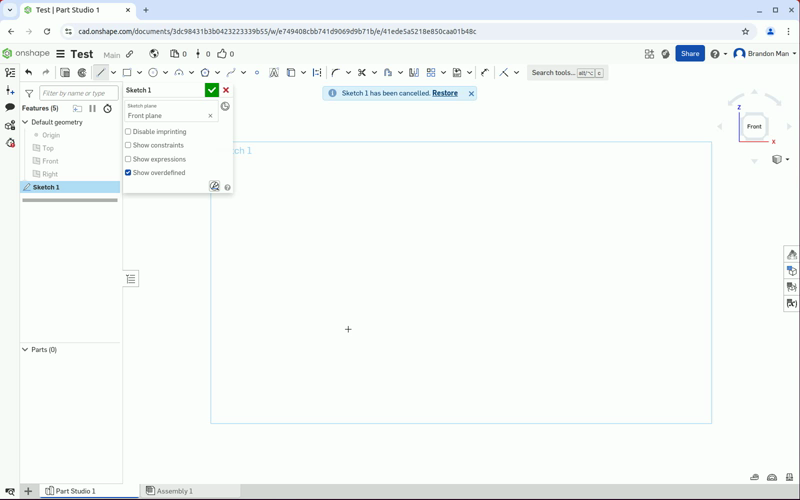
click(348, 328)
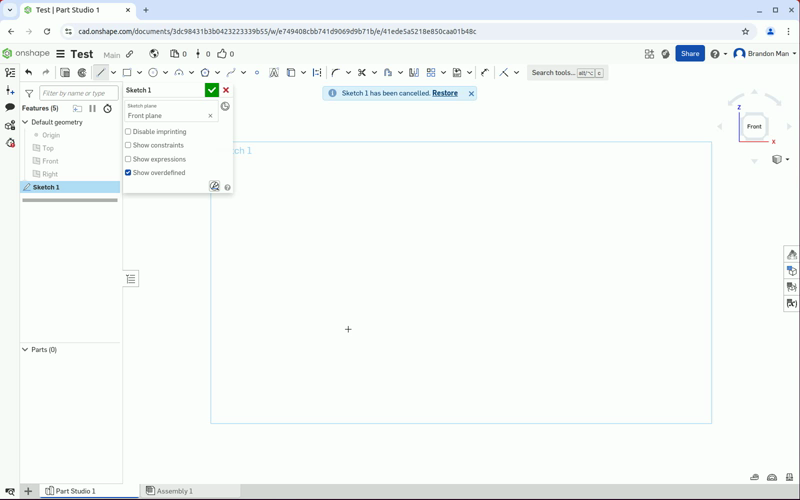
key_up(shift)
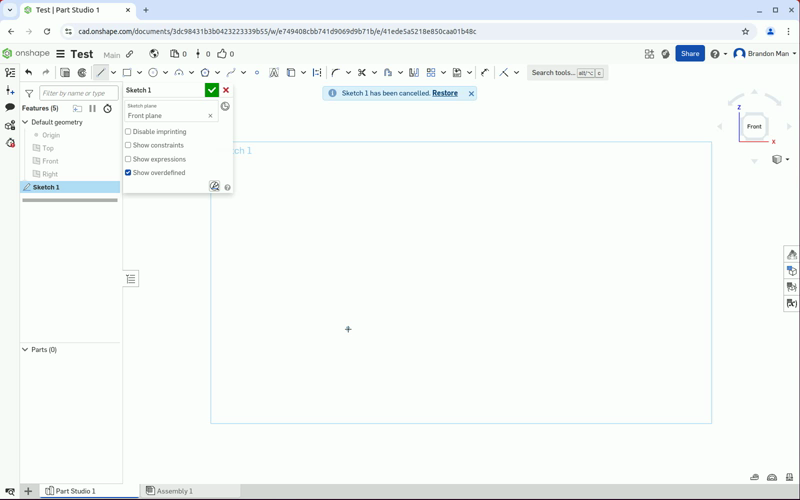
key_down(shift)
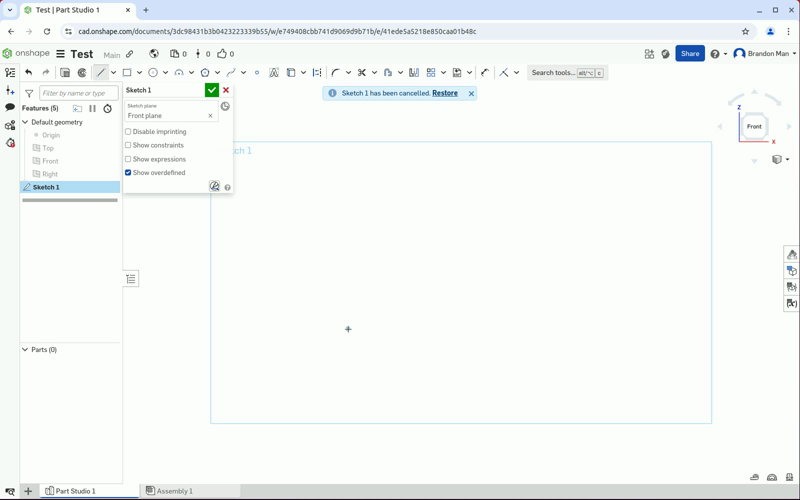
mouse_move(572, 328)
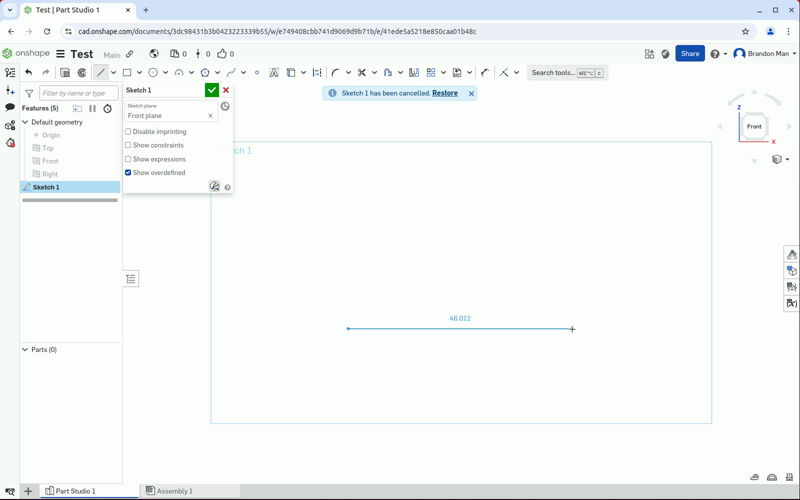
click(572, 328)
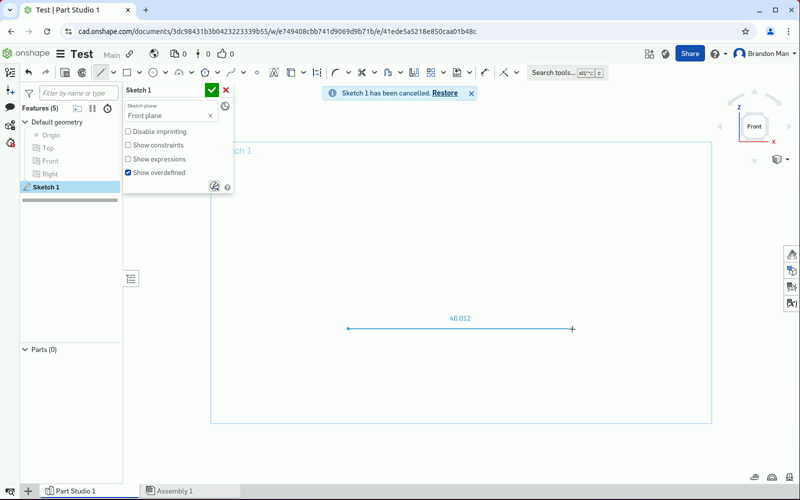
key_up(shift)
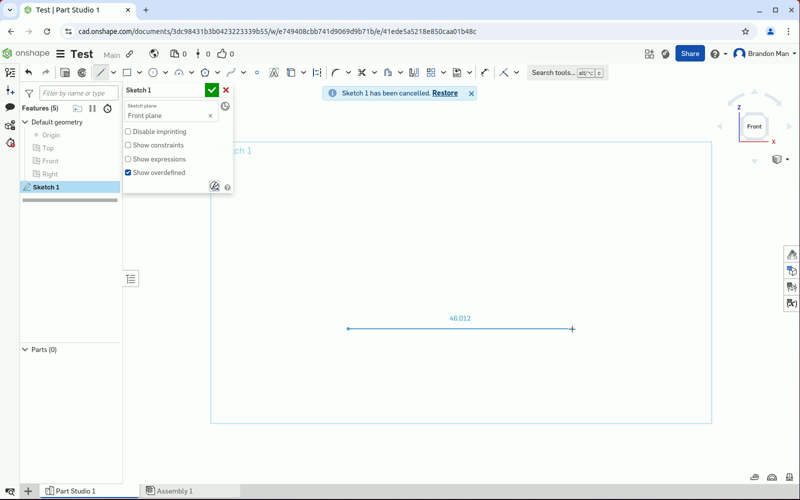
key_down(shift)
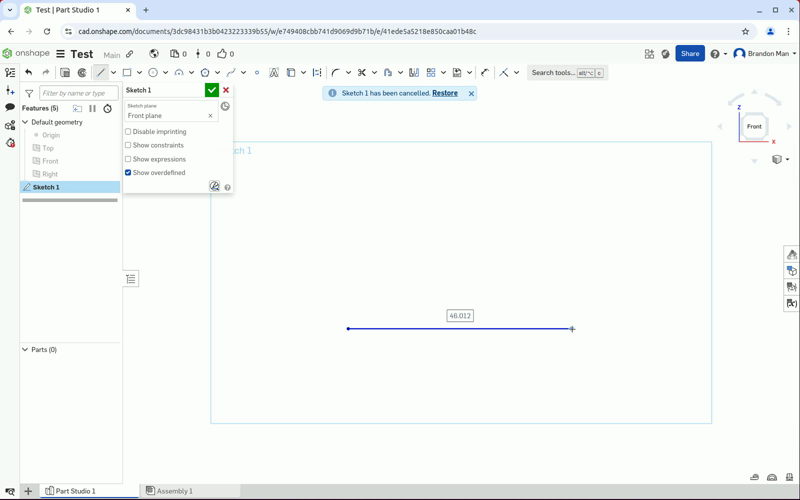
mouse_move(572, 239)
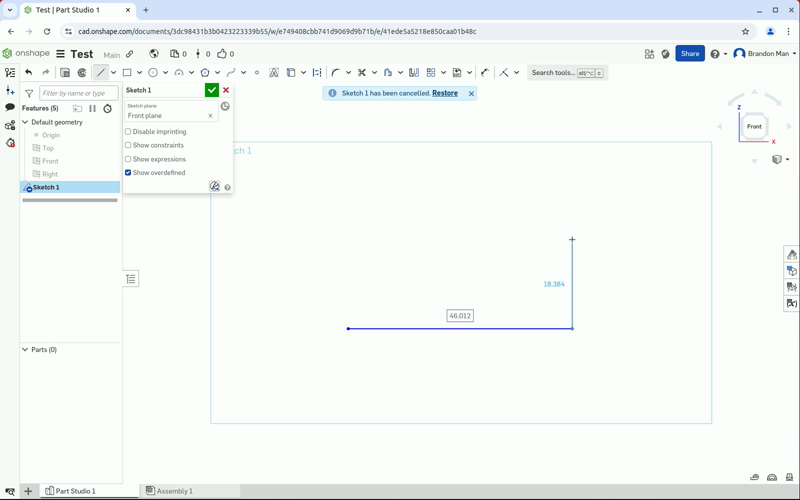
click(572, 239)
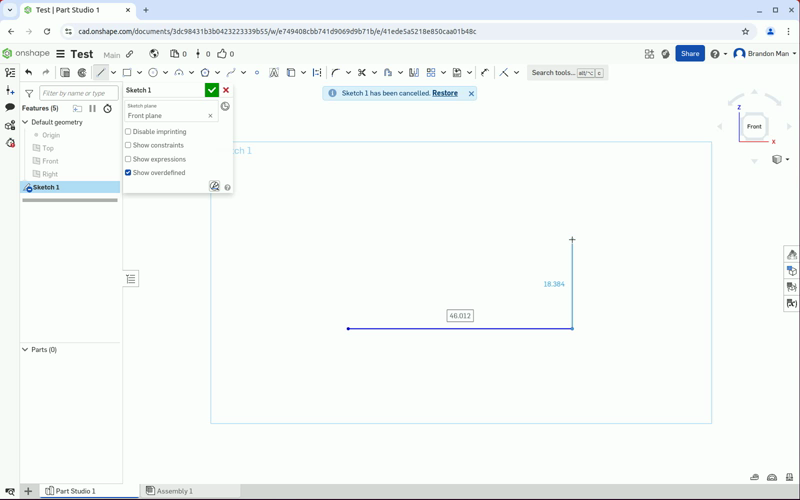
key_up(shift)
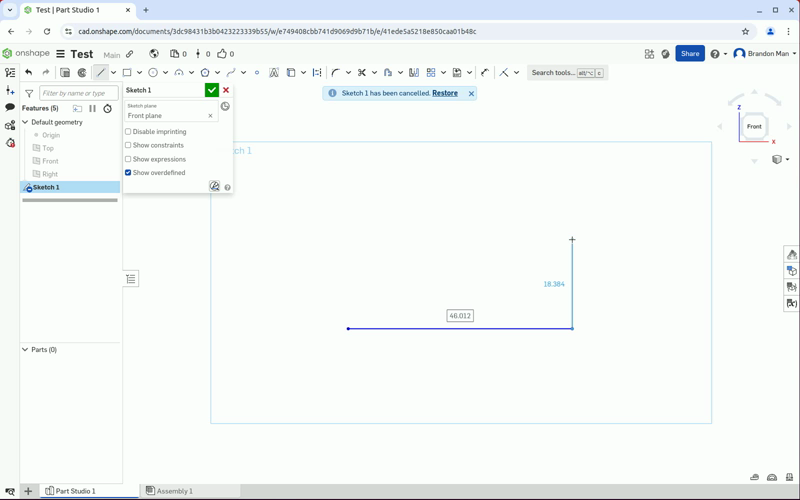
key_down(shift)
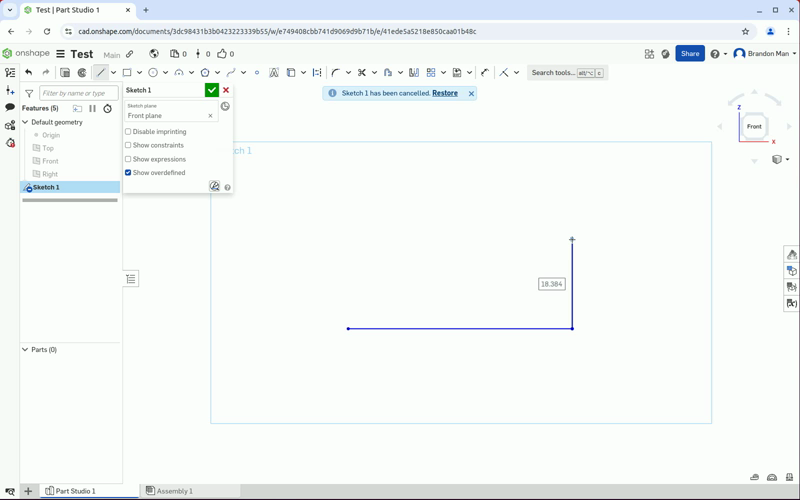
mouse_move(589, 239)
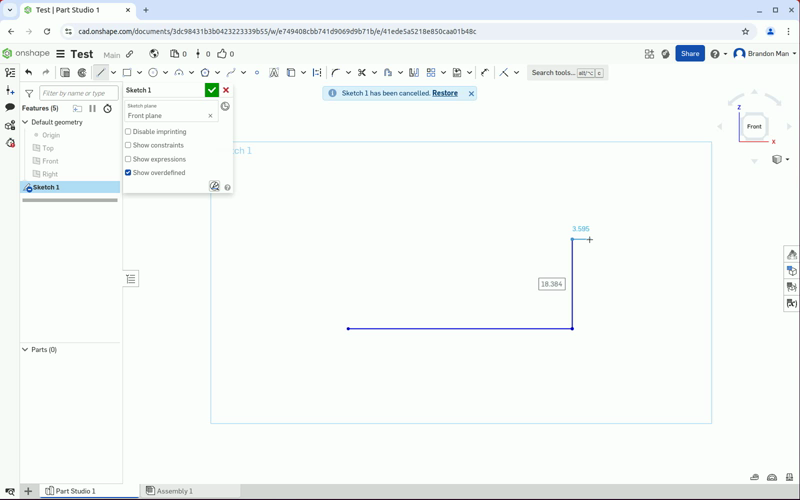
mouse_move(536, 239)
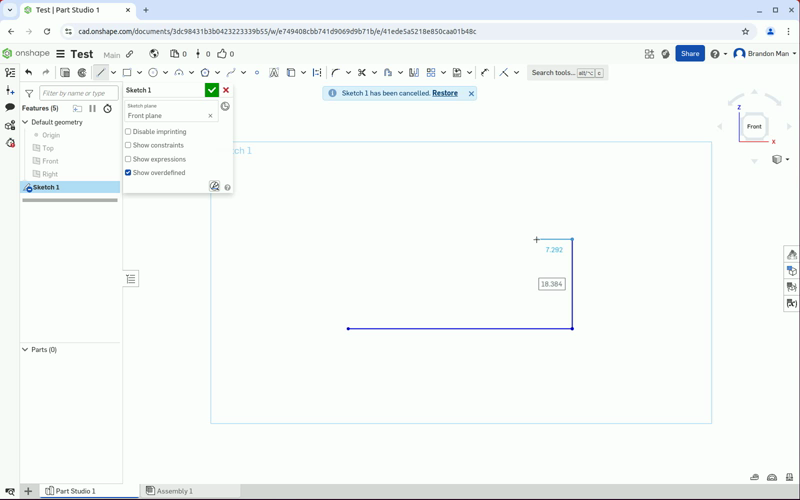
click(536, 239)
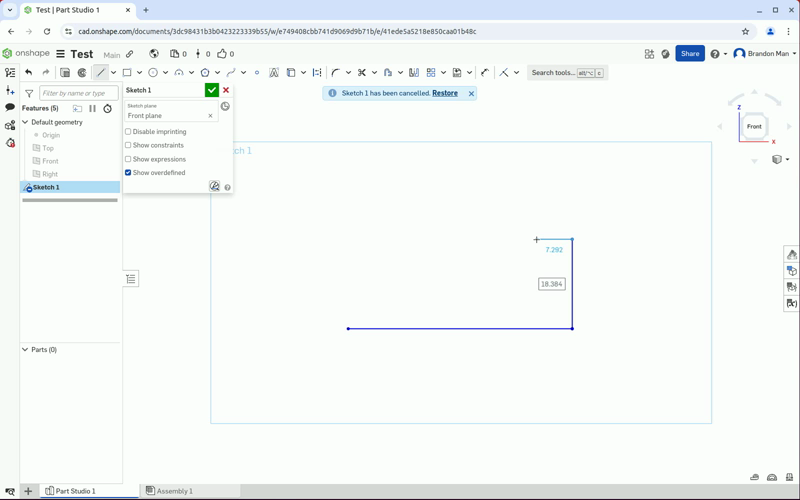
key_up(shift)
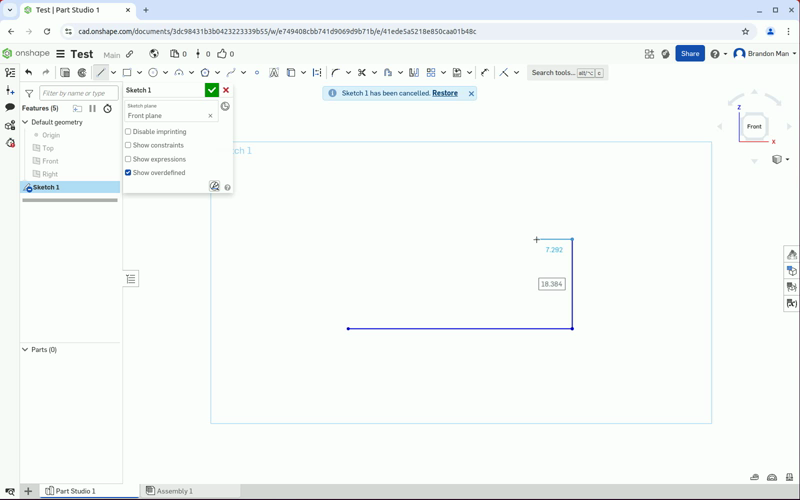
key_down(shift)
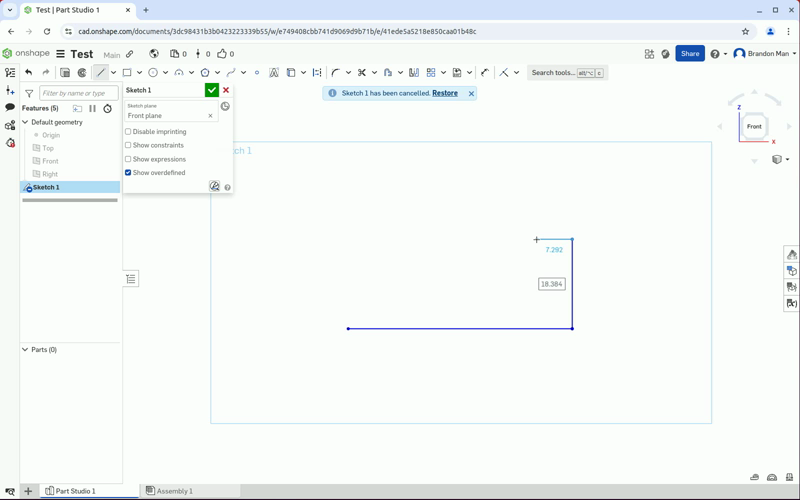
mouse_move(566, 239)
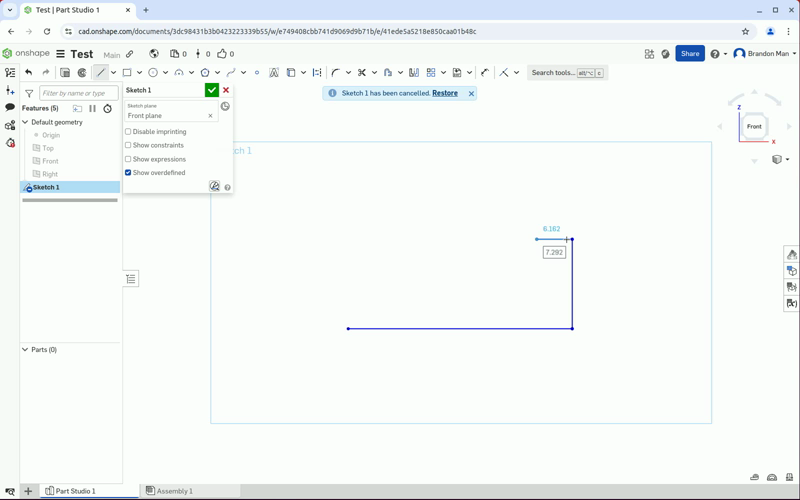
mouse_move(536, 274)
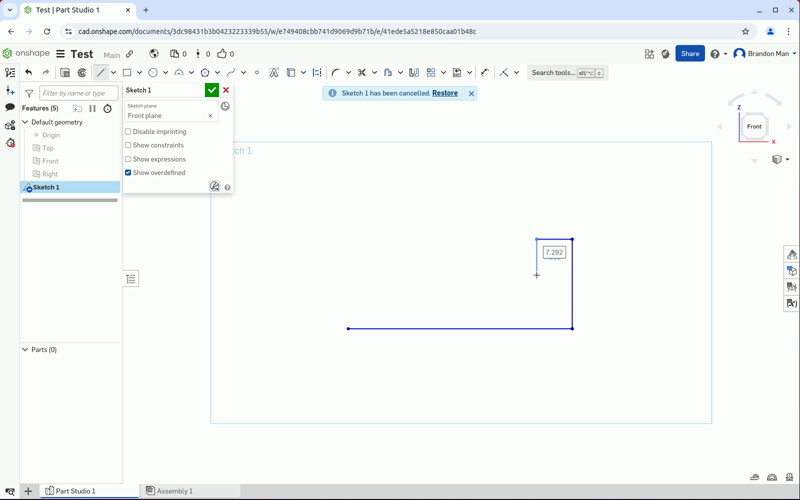
click(536, 274)
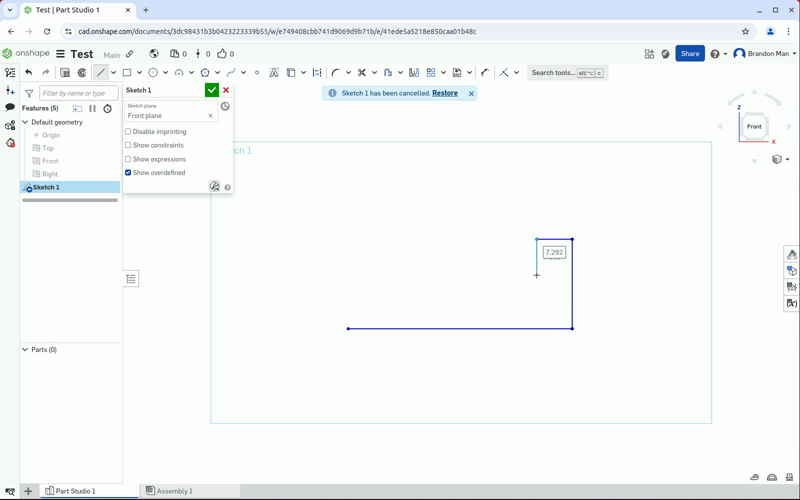
key_up(shift)
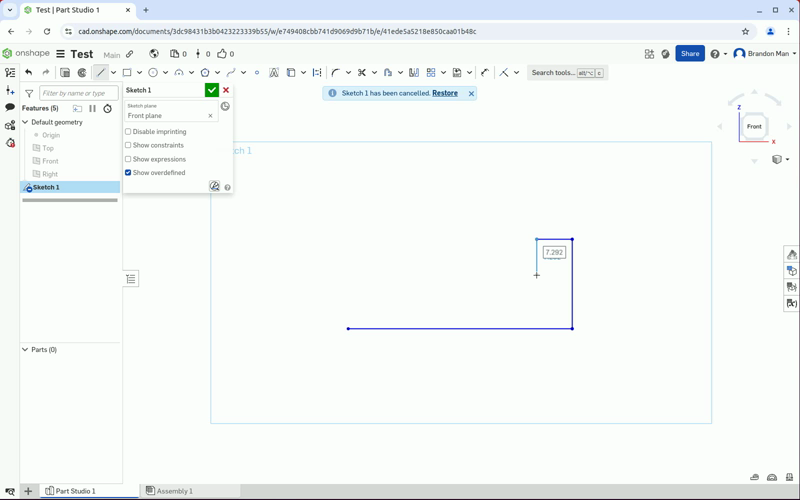
key_down(shift)
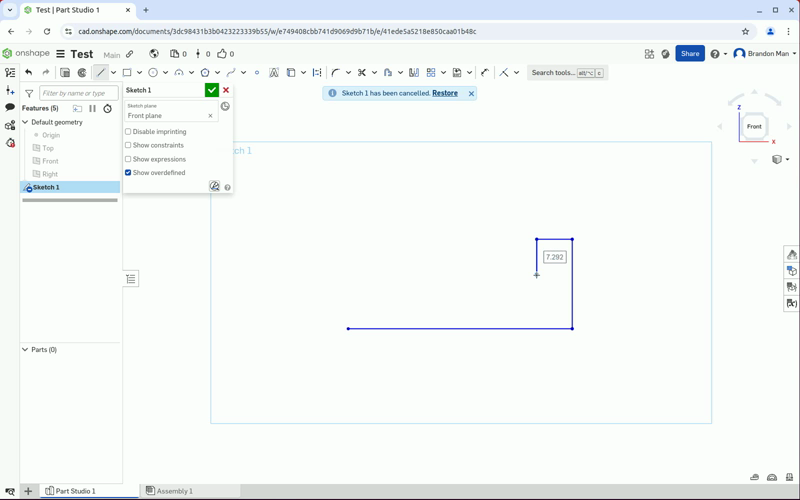
mouse_move(463, 274)
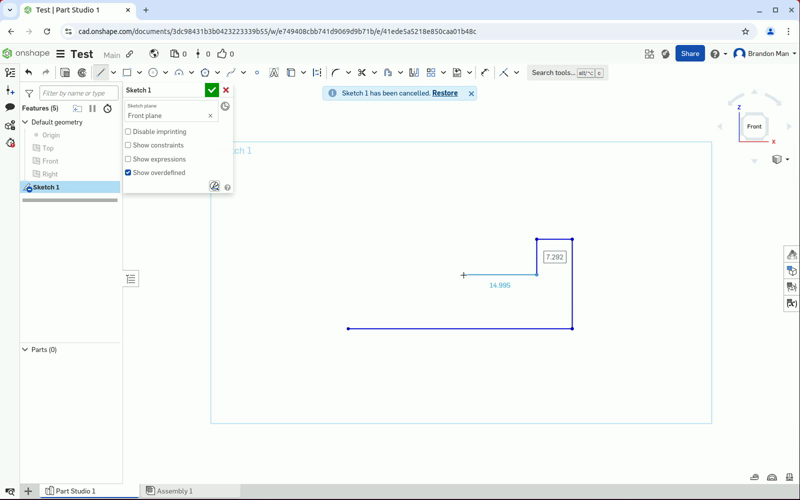
click(463, 274)
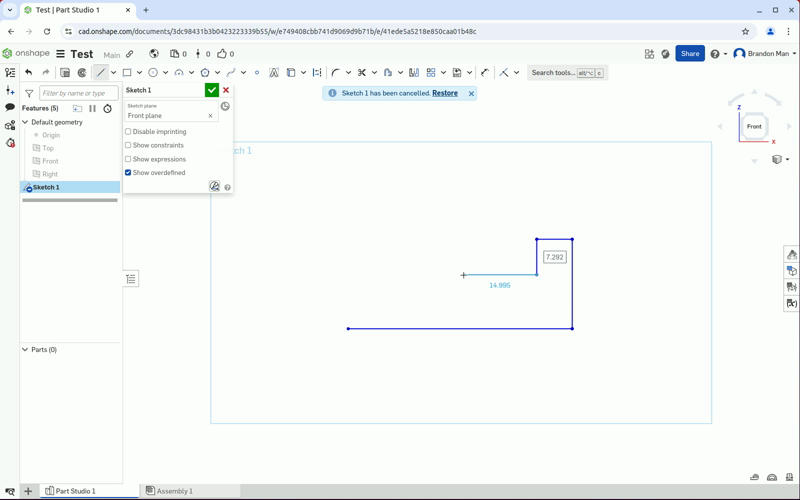
key_up(shift)
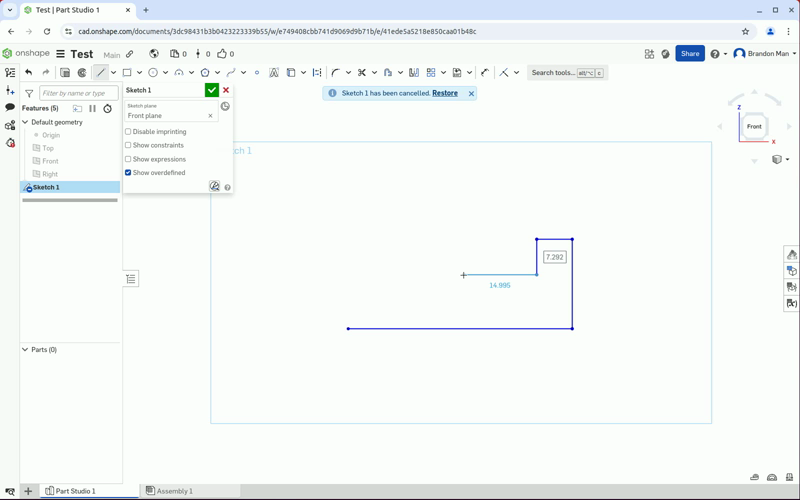
key_down(shift)
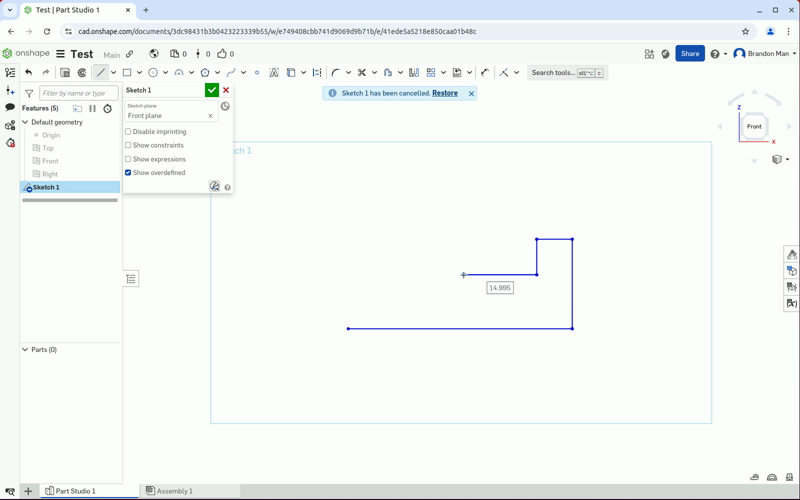
mouse_move(493, 274)
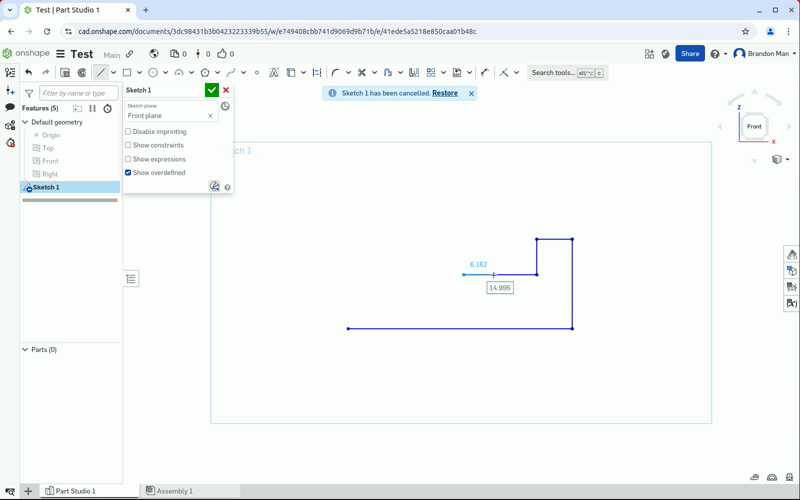
mouse_move(463, 239)
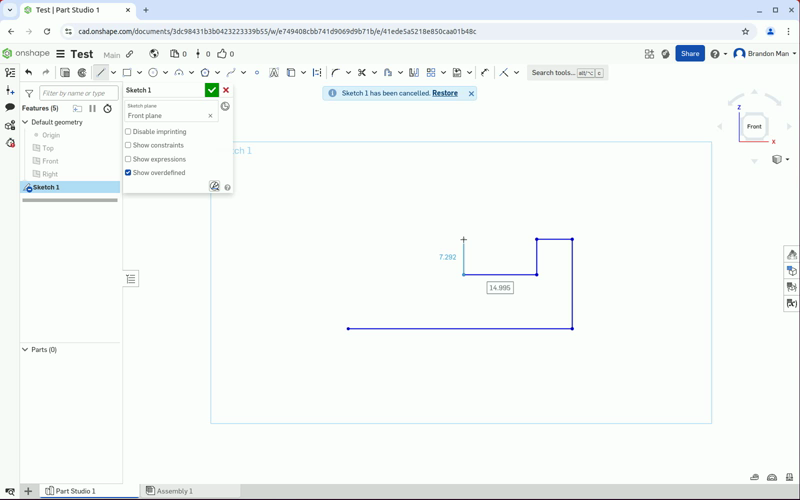
click(463, 239)
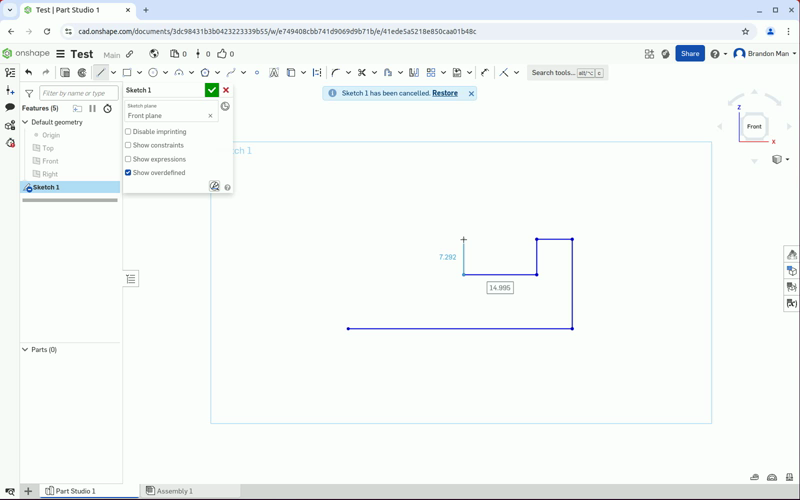
key_up(shift)
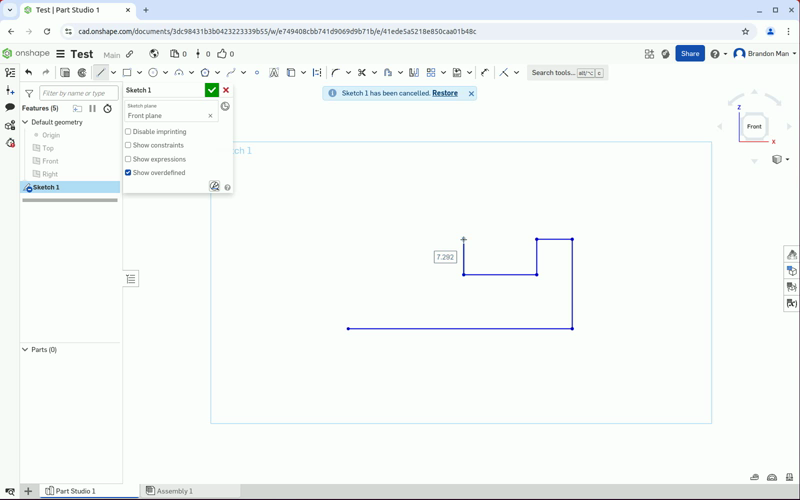
key_down(shift)
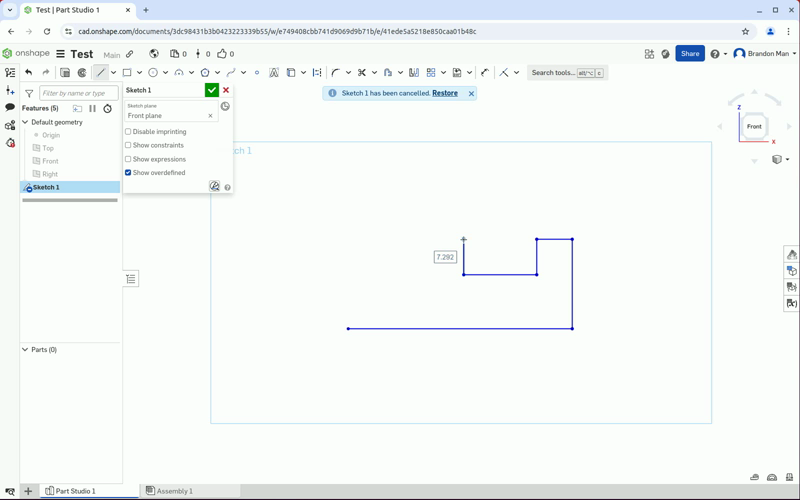
mouse_move(348, 239)
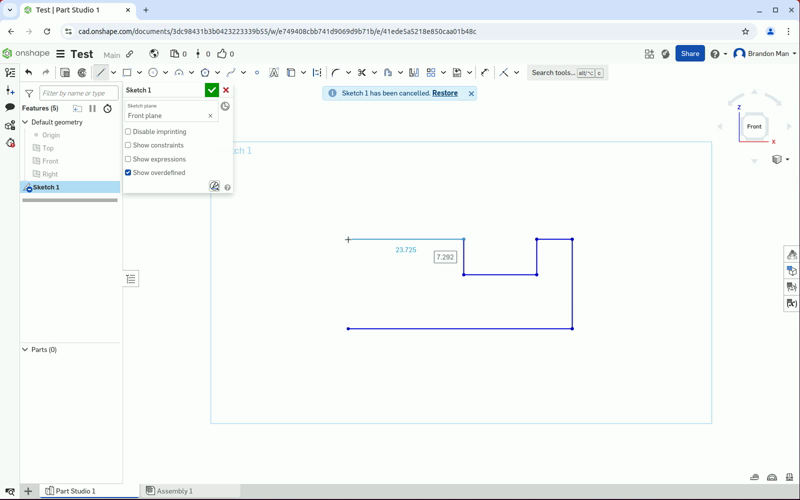
click(348, 239)
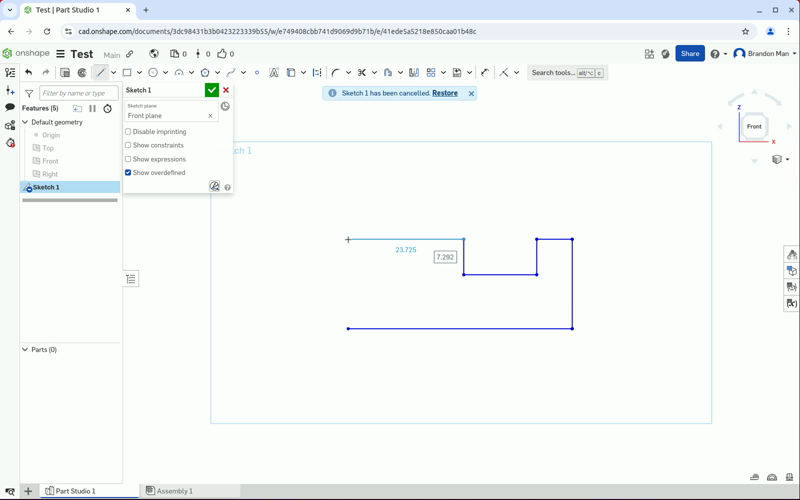
key_up(shift)
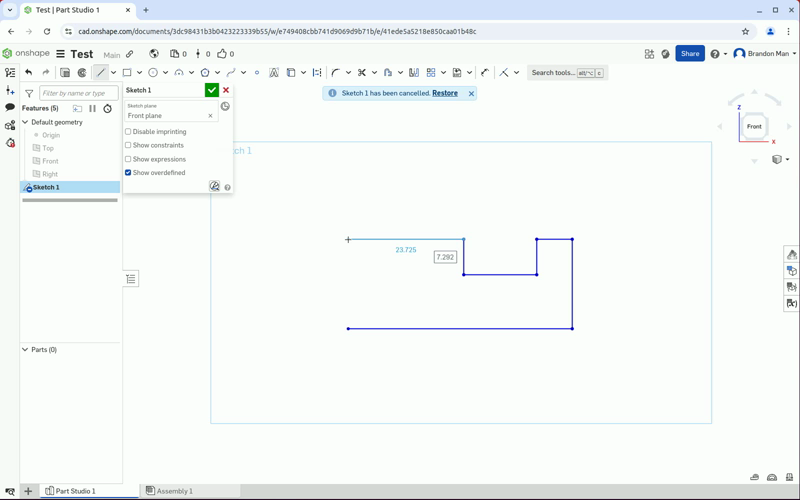
key_down(shift)
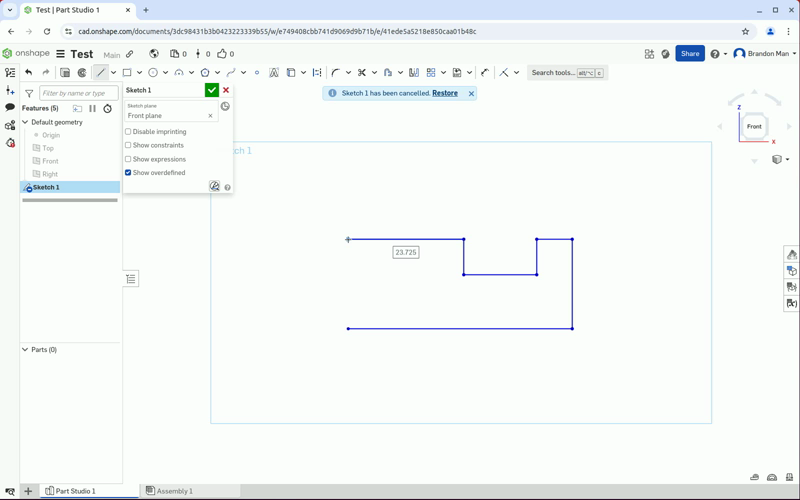
mouse_move(348, 328)
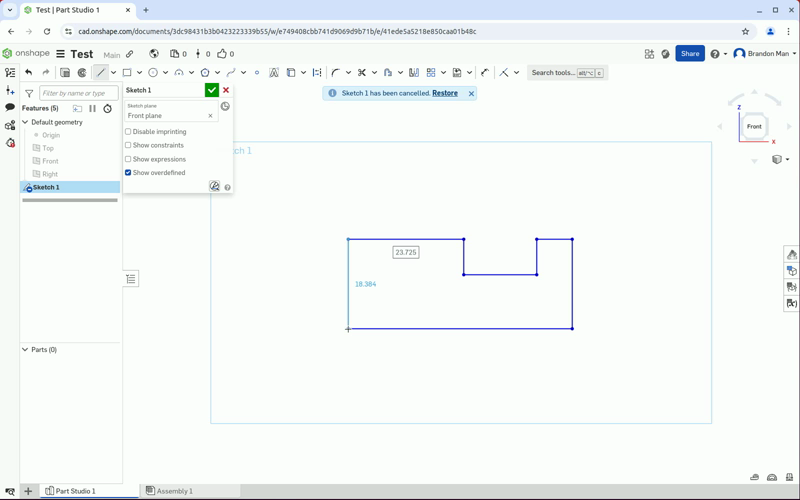
key_up(shift)
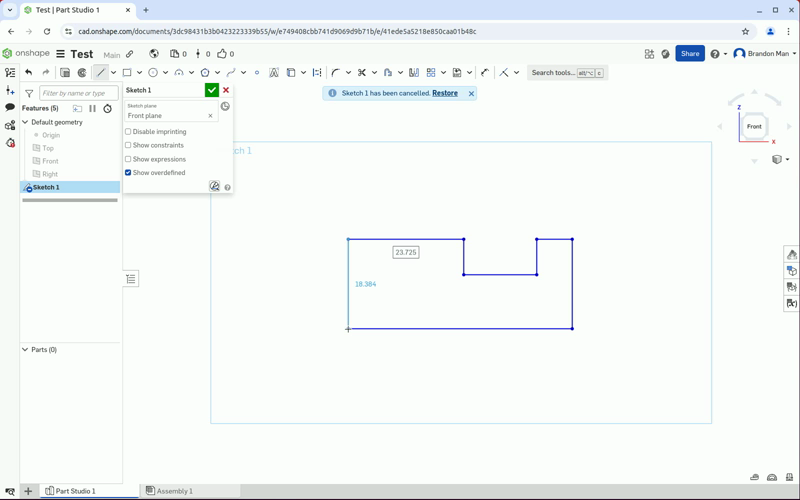
click(348, 328)
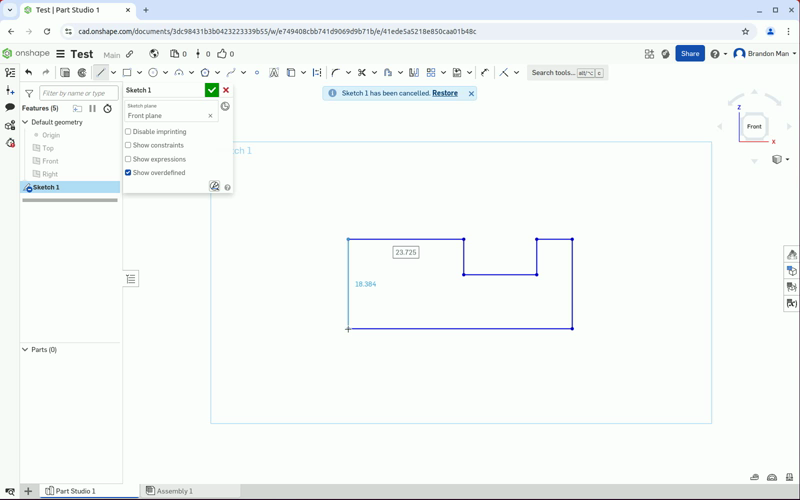
key(esc)
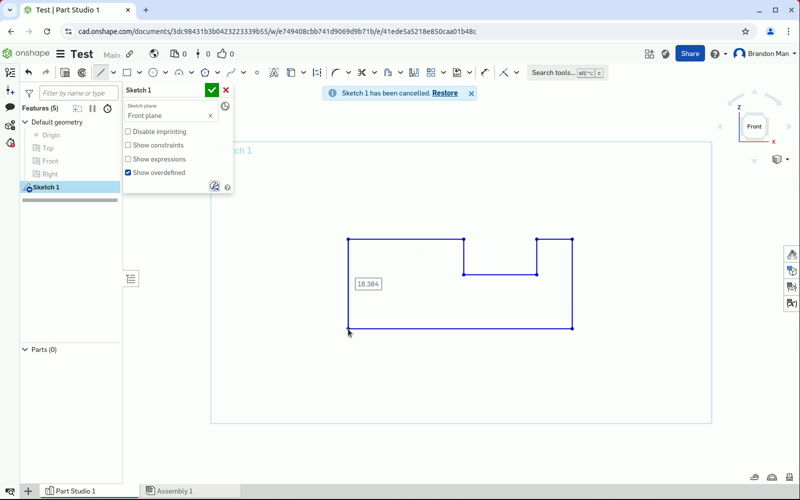
key(l)
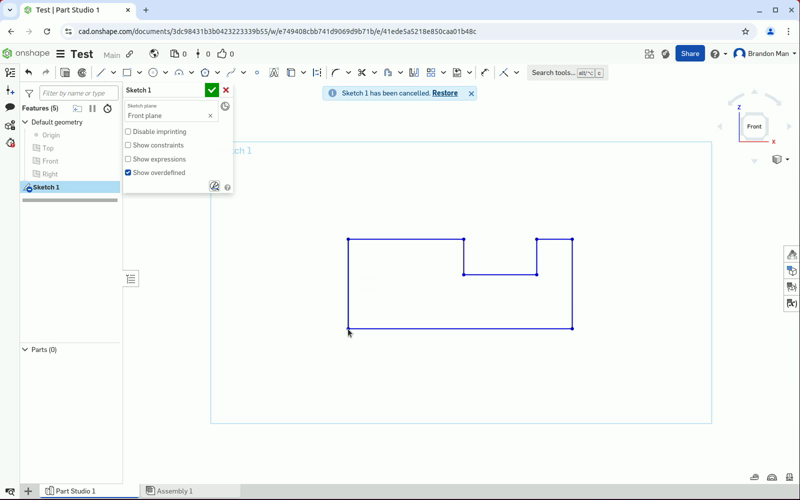
key_down(shift)
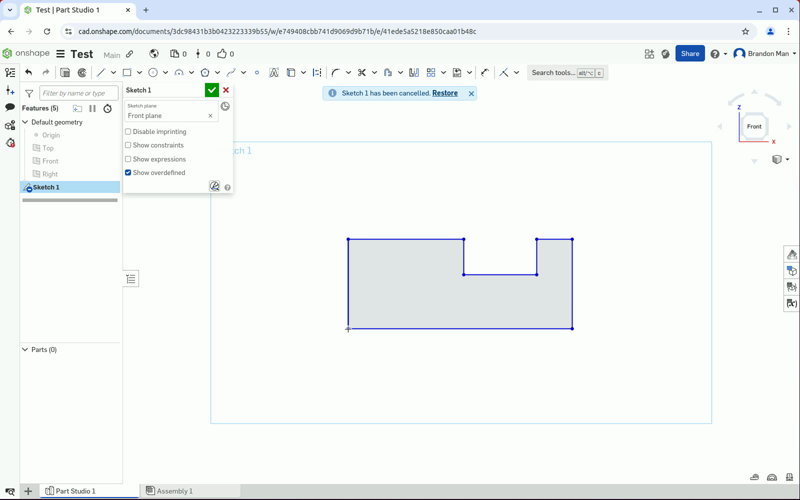
mouse_move(371, 319)
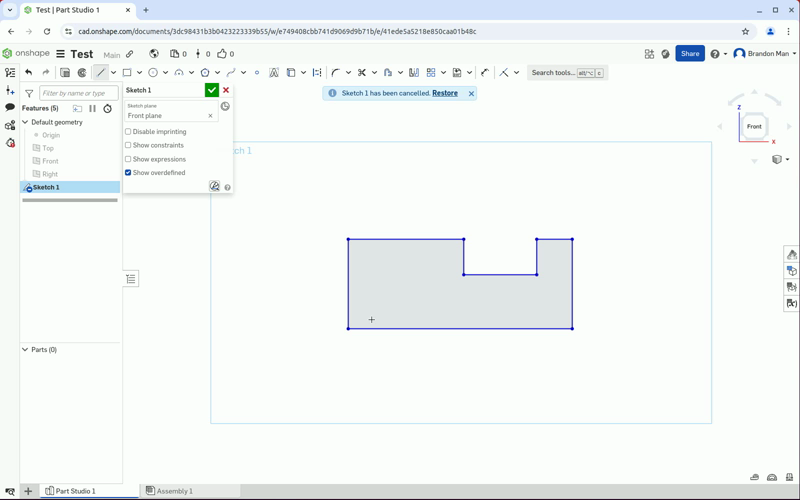
click(371, 319)
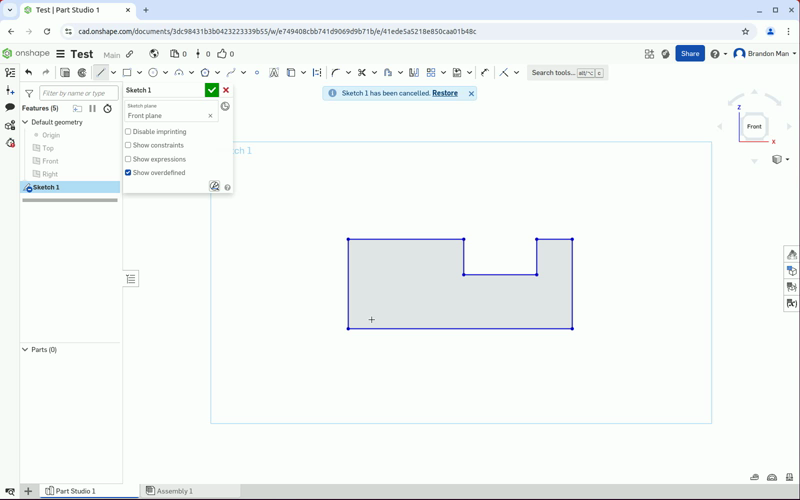
key_up(shift)
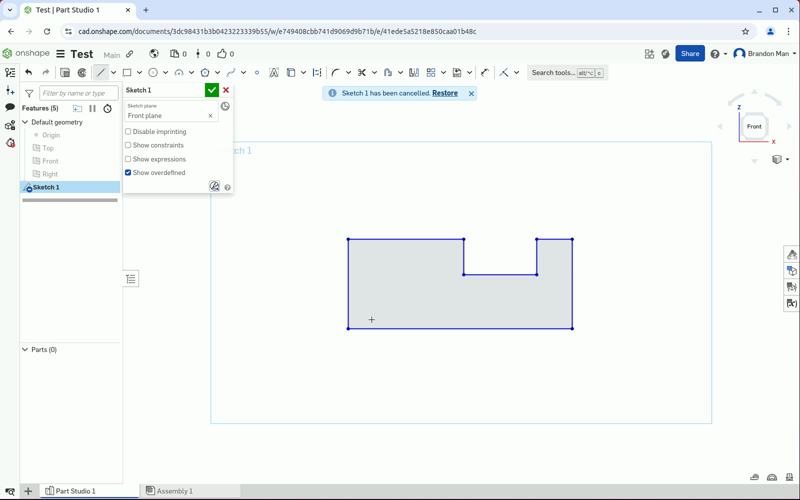
key_down(shift)
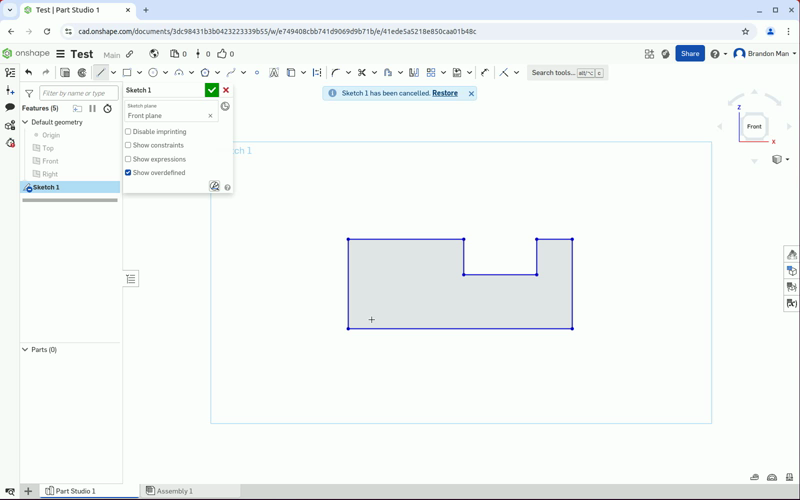
mouse_move(401, 319)
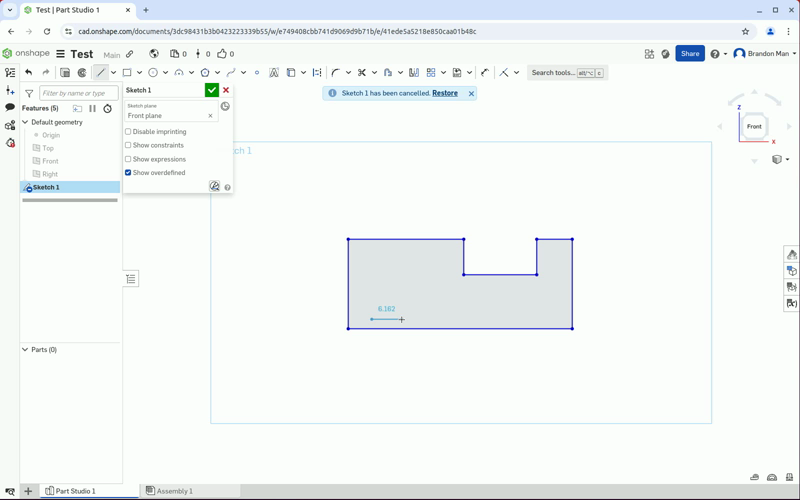
mouse_move(414, 319)
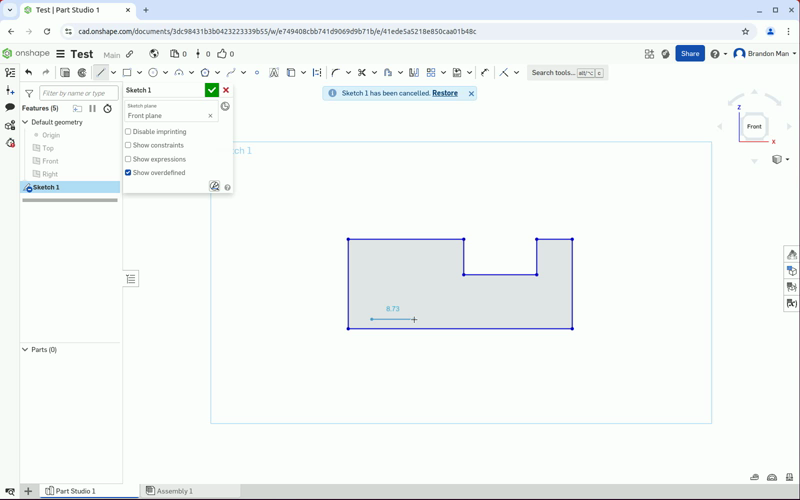
click(414, 319)
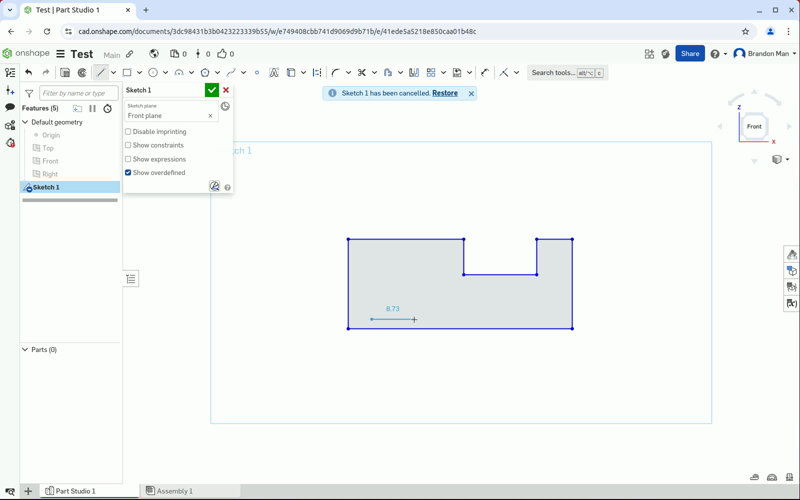
key_up(shift)
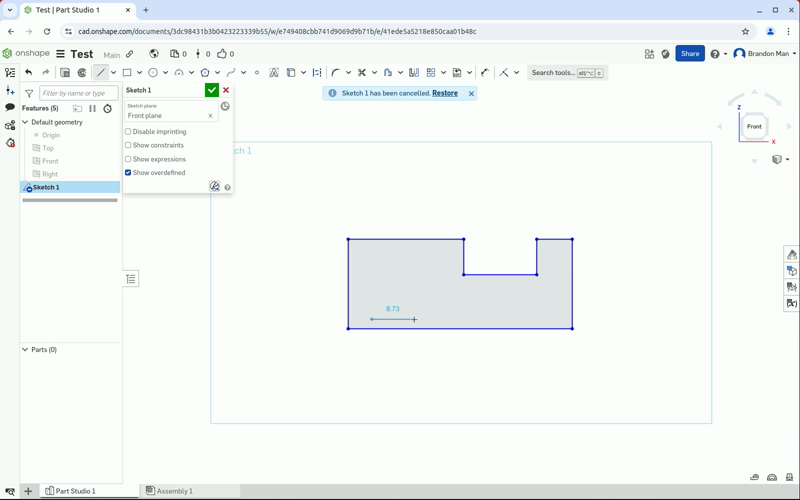
key_down(shift)
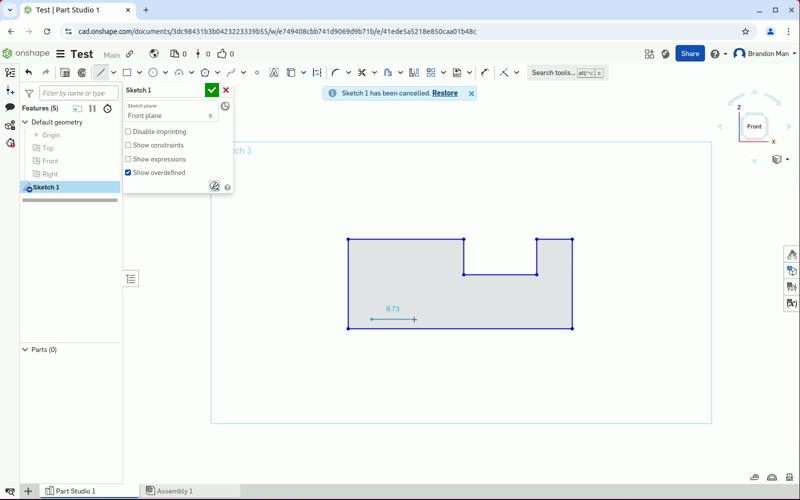
mouse_move(414, 248)
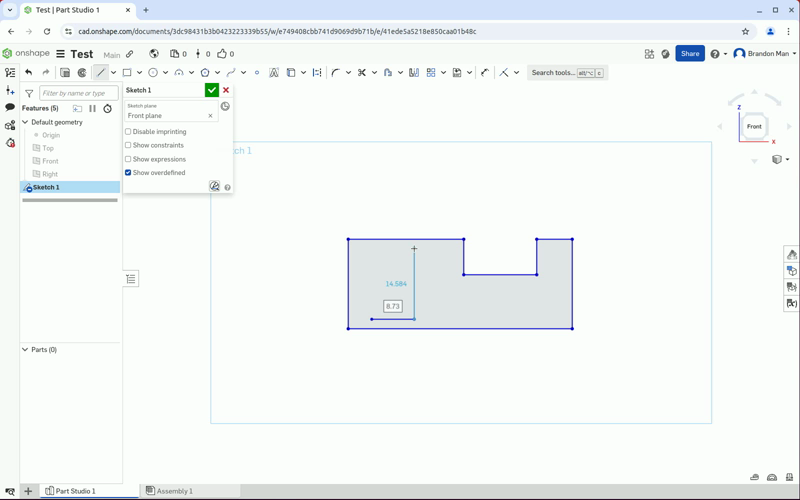
click(414, 248)
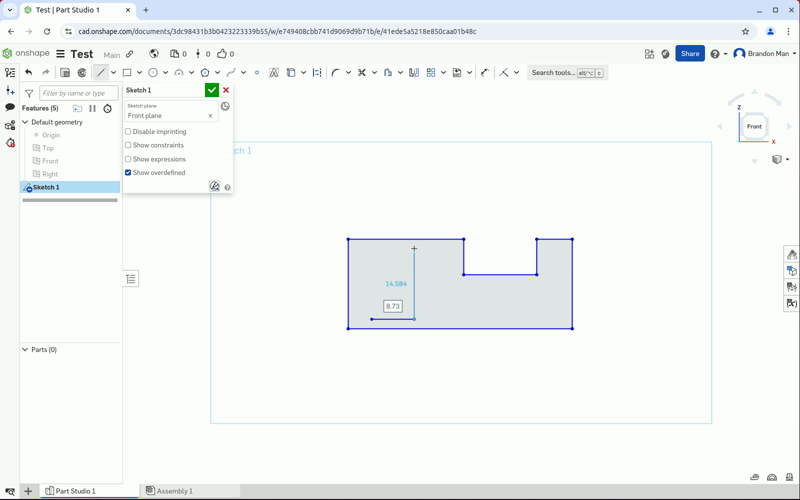
key_up(shift)
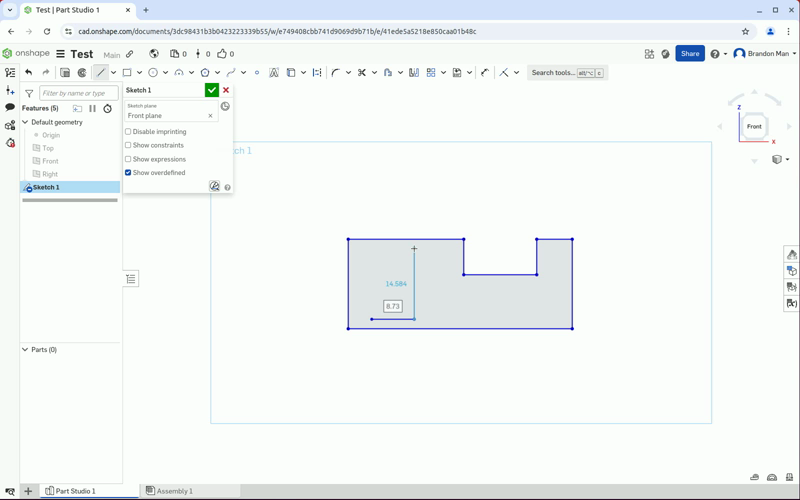
key_down(shift)
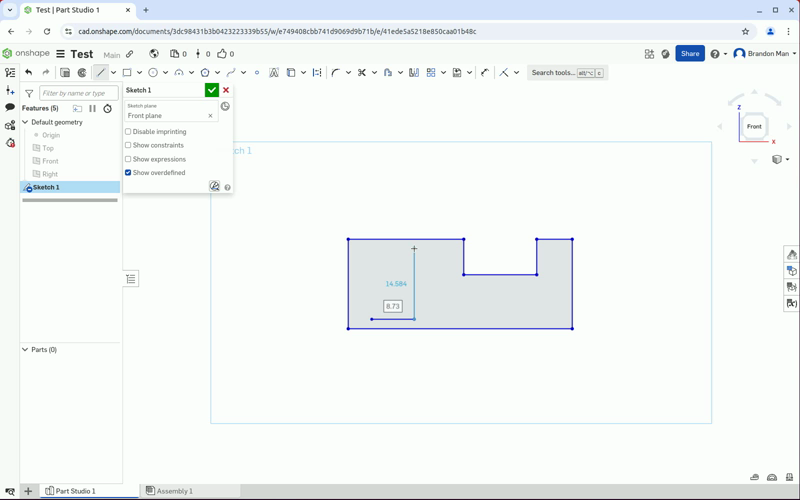
mouse_move(444, 248)
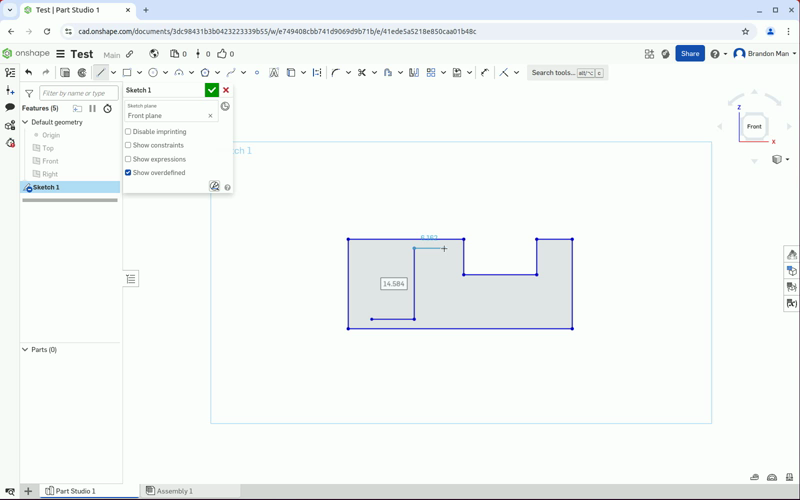
mouse_move(371, 248)
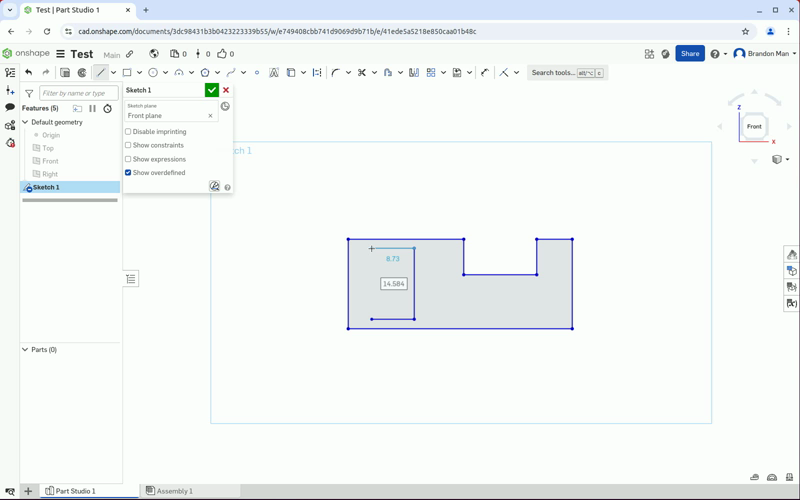
click(371, 248)
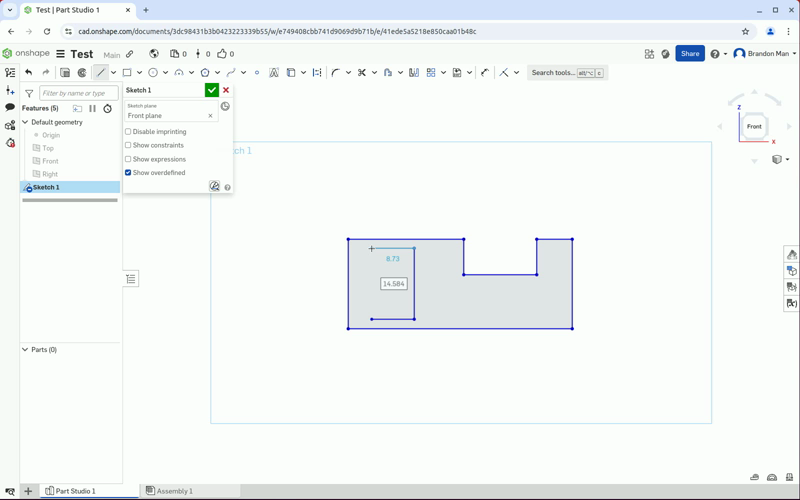
key_up(shift)
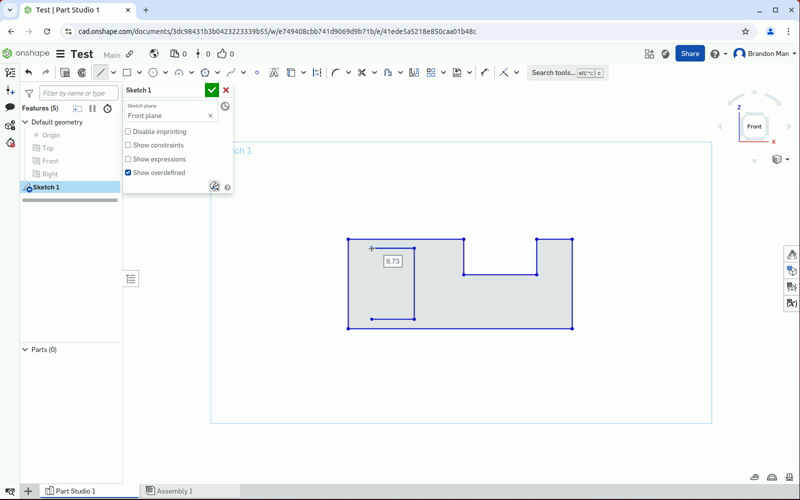
key_down(shift)
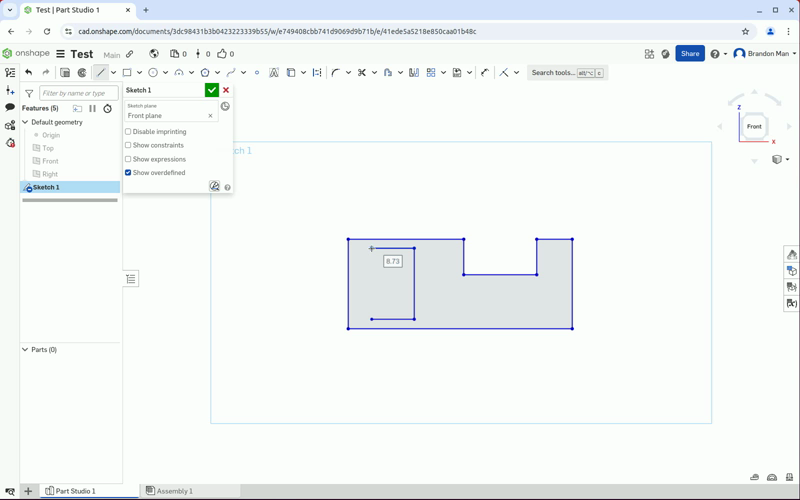
mouse_move(401, 248)
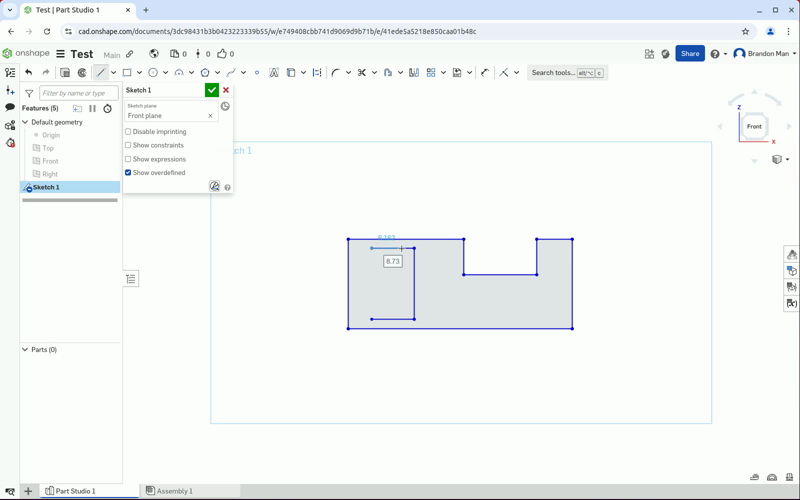
mouse_move(371, 253)
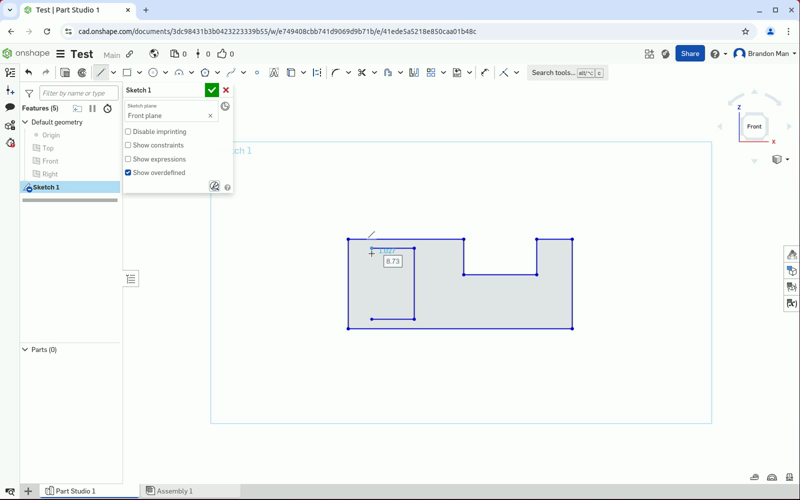
scroll(6)
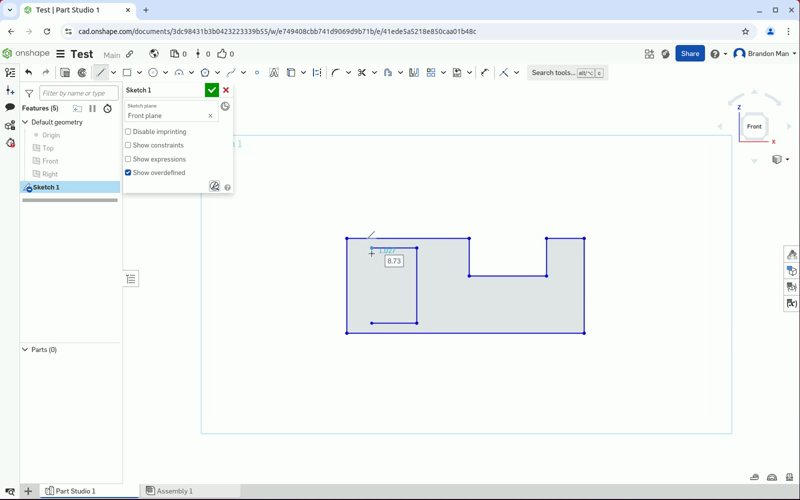
scroll(6)
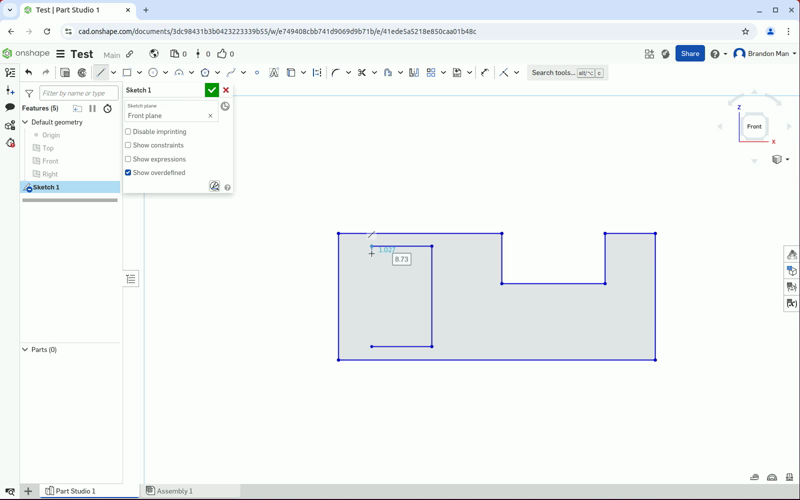
scroll(6)
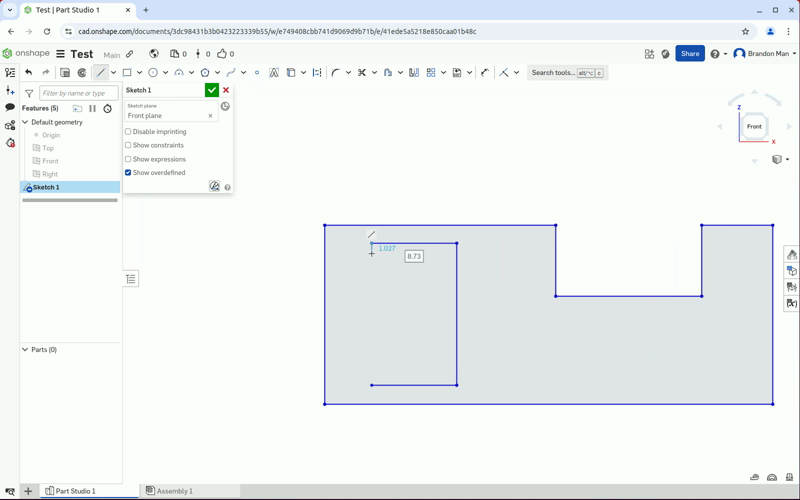
scroll(6)
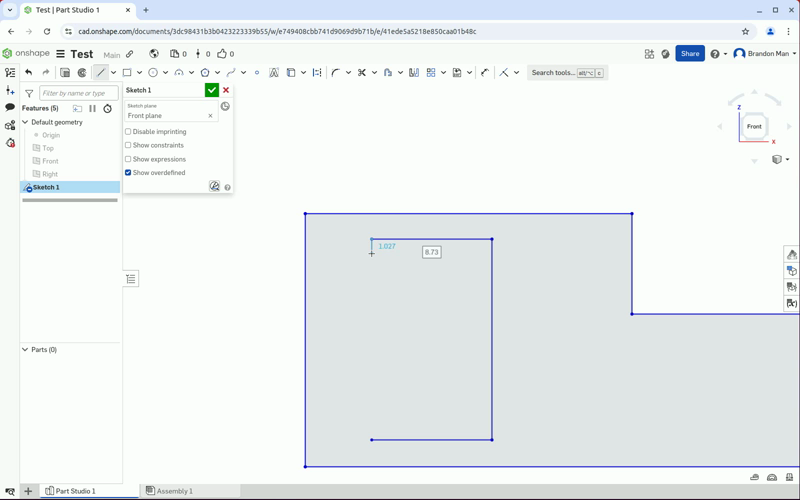
scroll(6)
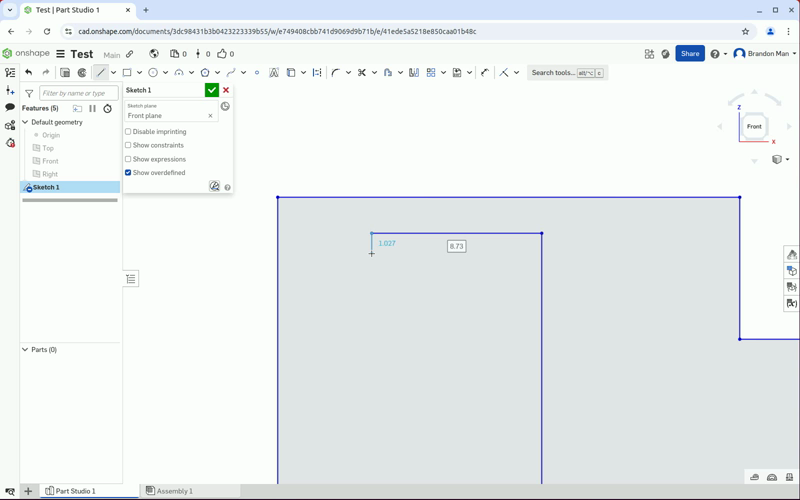
scroll(6)
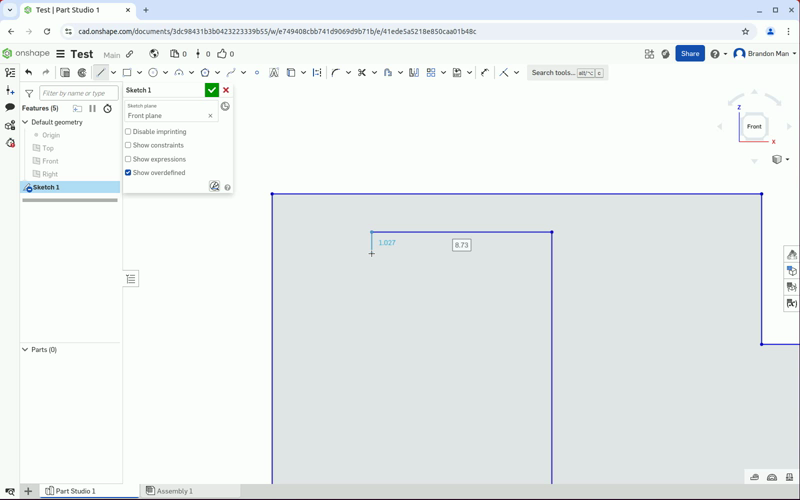
scroll(6)
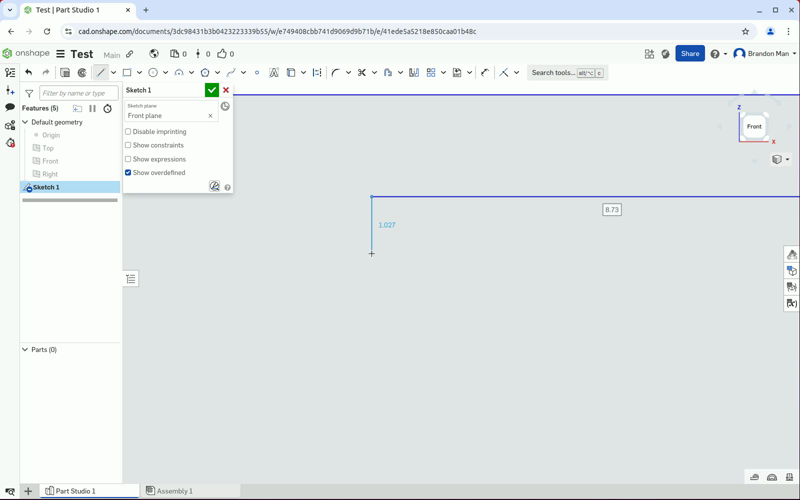
click(371, 253)
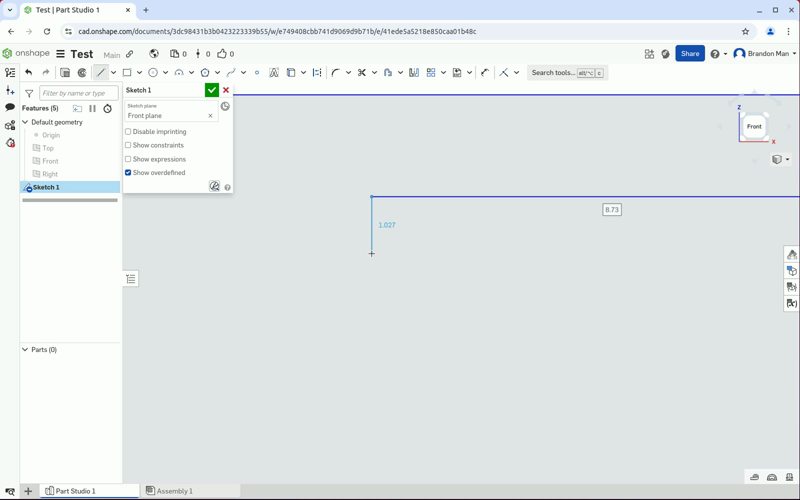
scroll(-6)
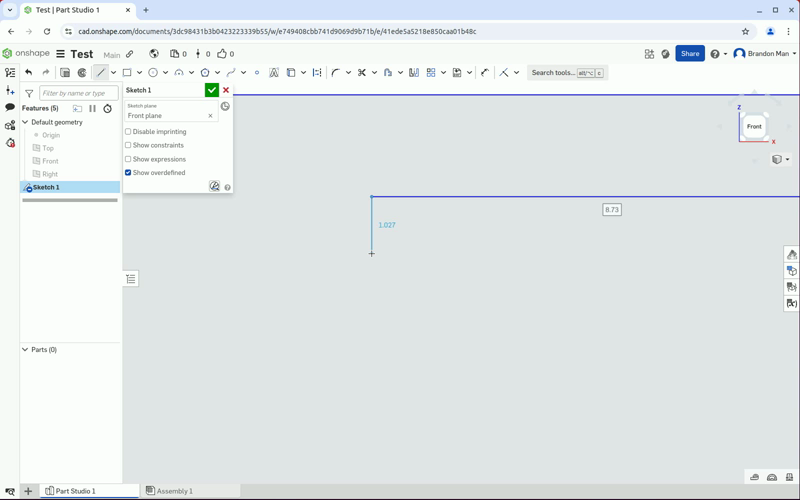
scroll(-6)
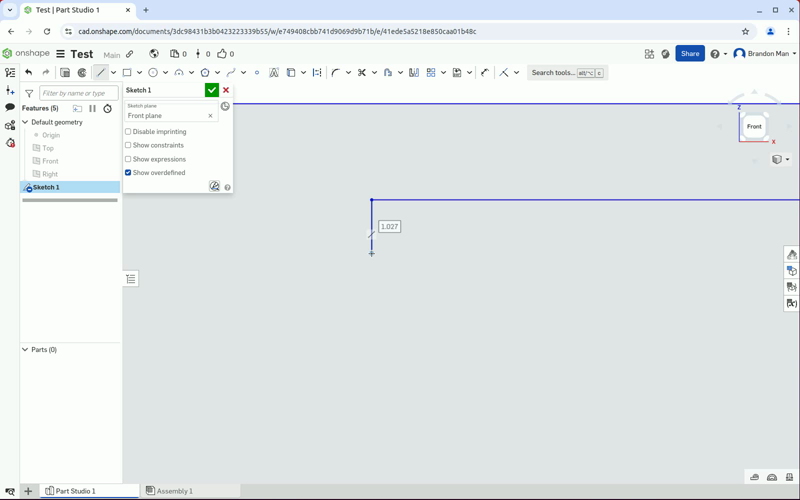
scroll(-6)
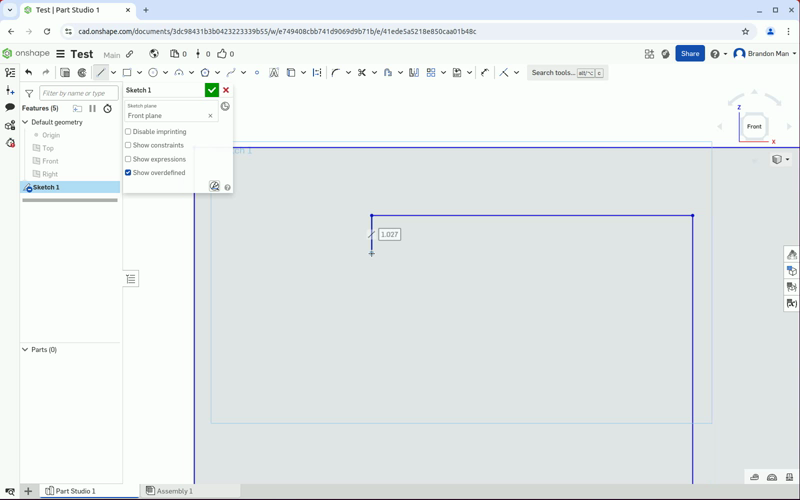
scroll(-6)
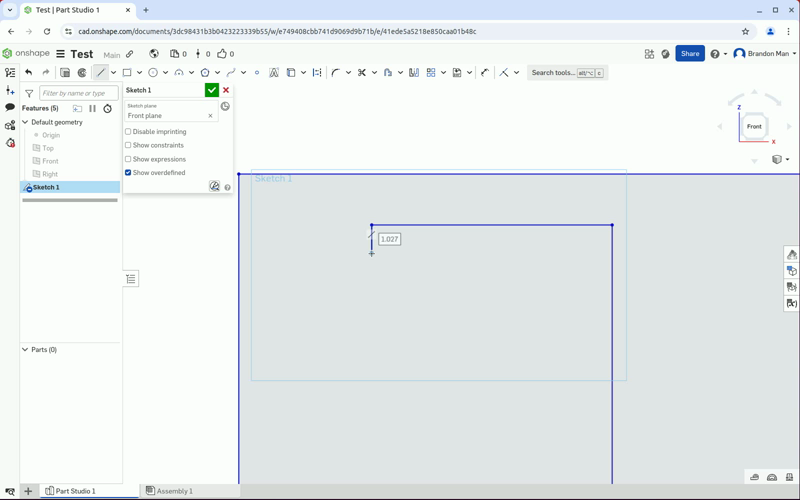
scroll(-6)
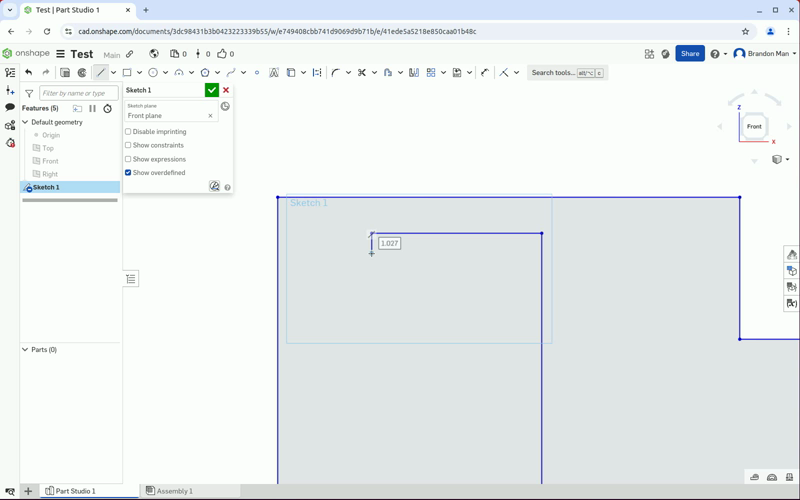
scroll(-6)
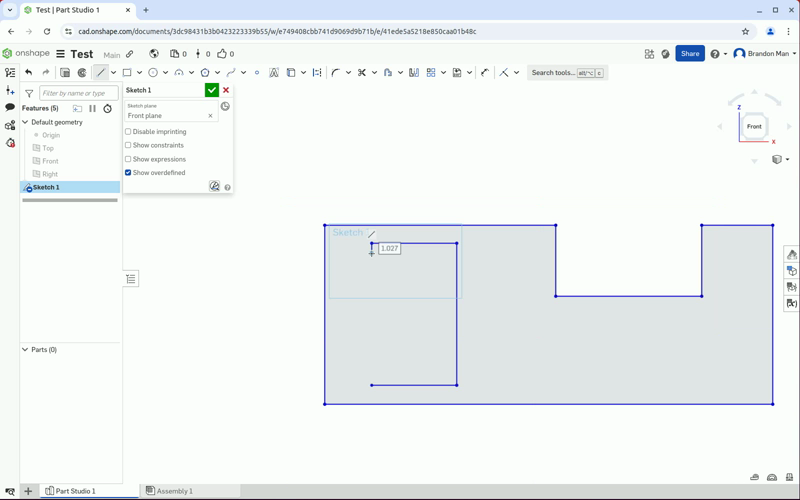
scroll(-6)
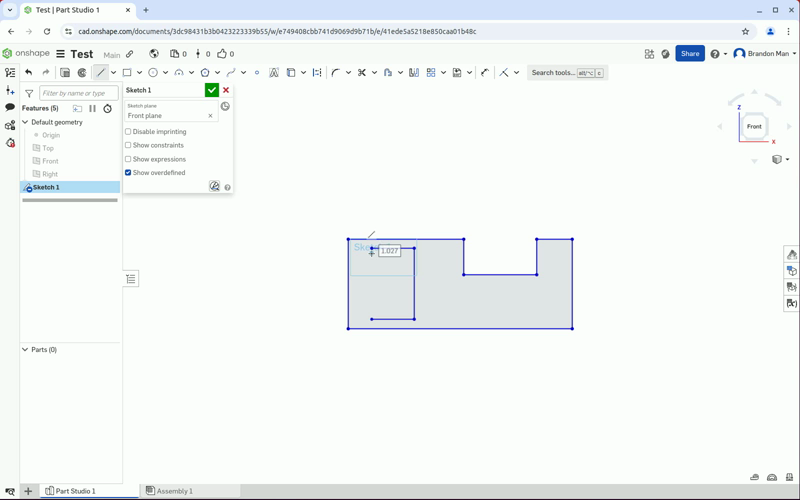
key_up(shift)
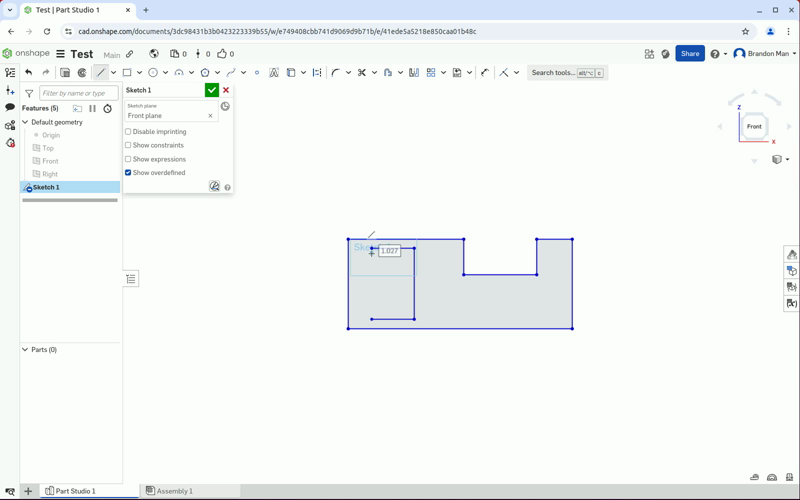
key(esc)
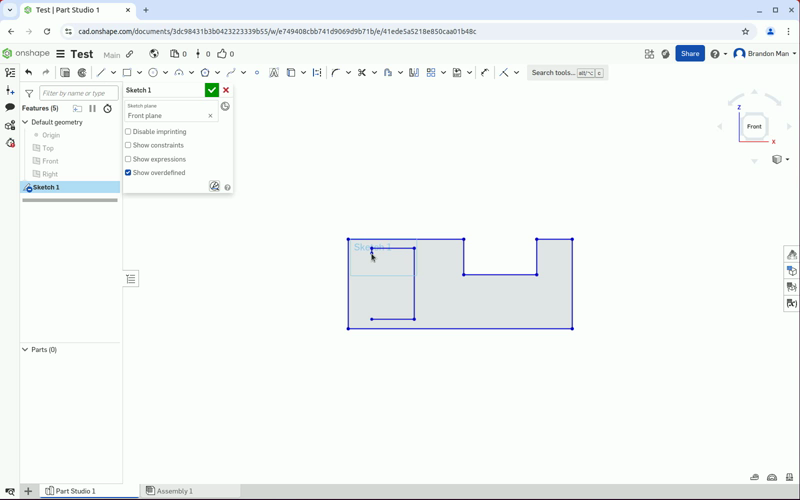
key(a)
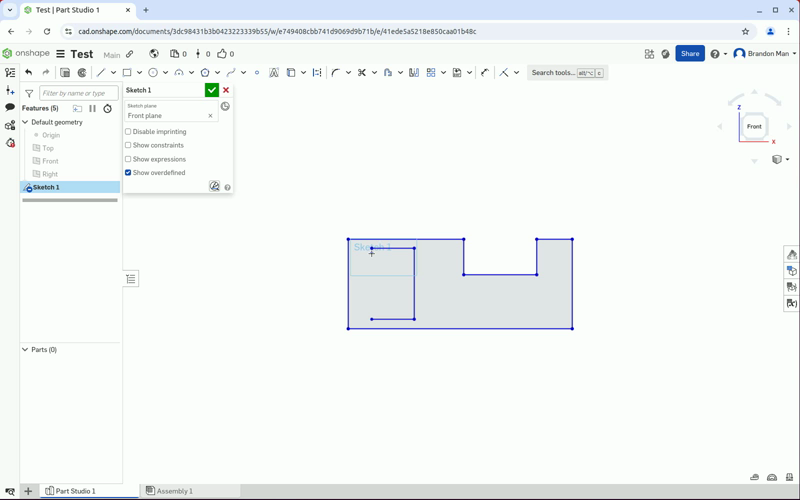
mouse_move(371, 253)
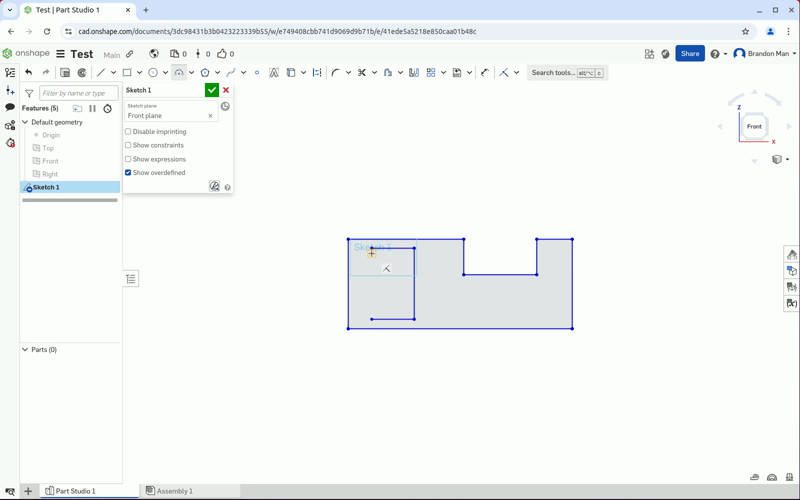
click(371, 253)
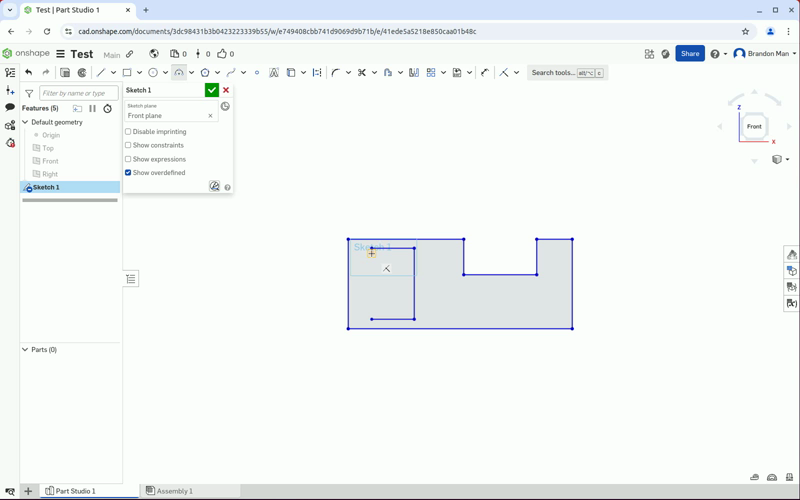
key_down(shift)
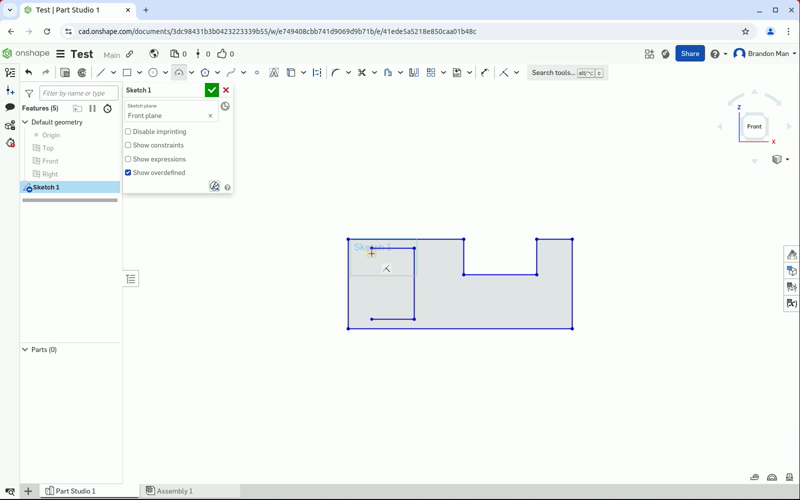
mouse_move(371, 258)
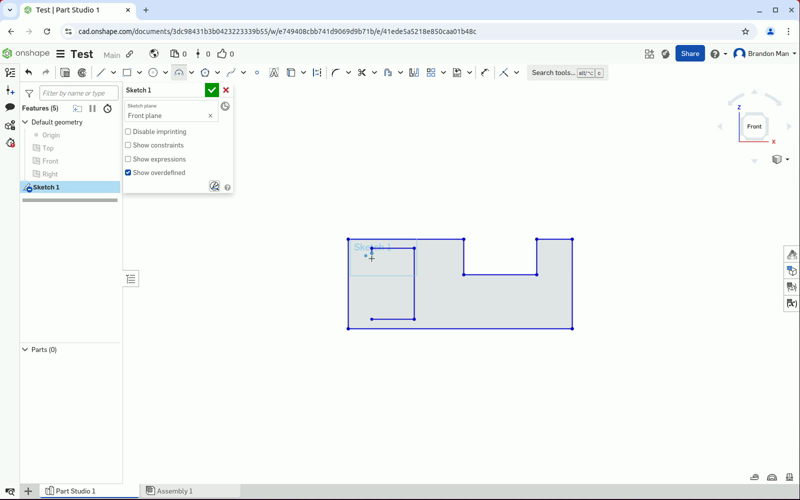
scroll(6)
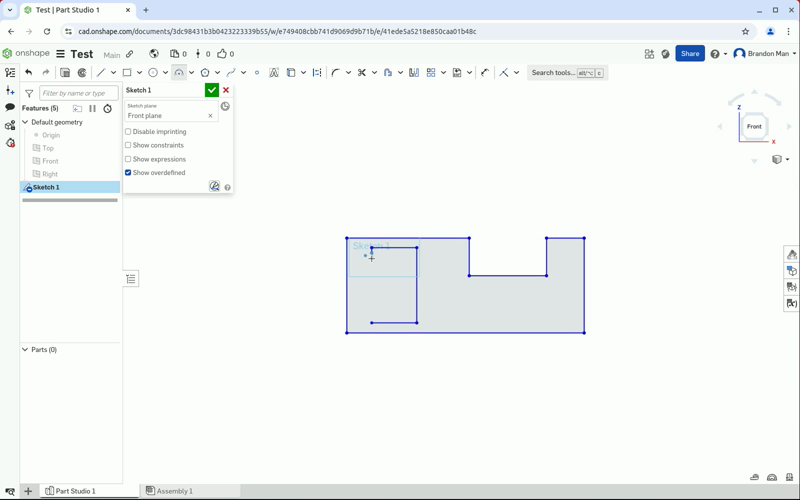
scroll(6)
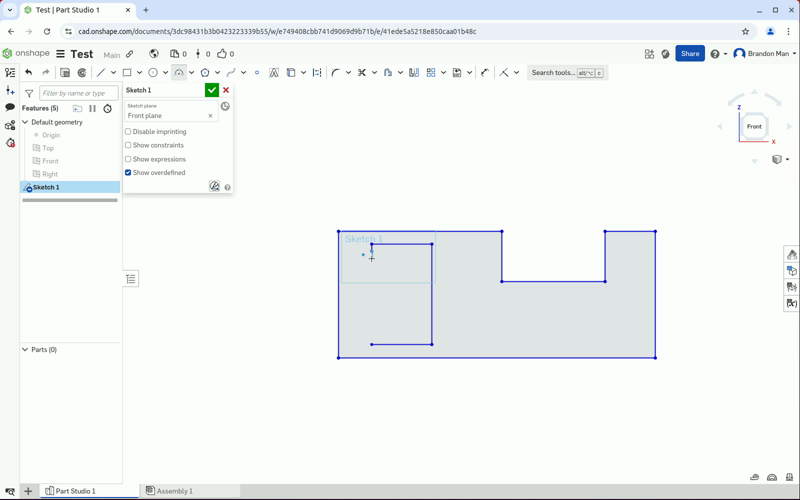
scroll(6)
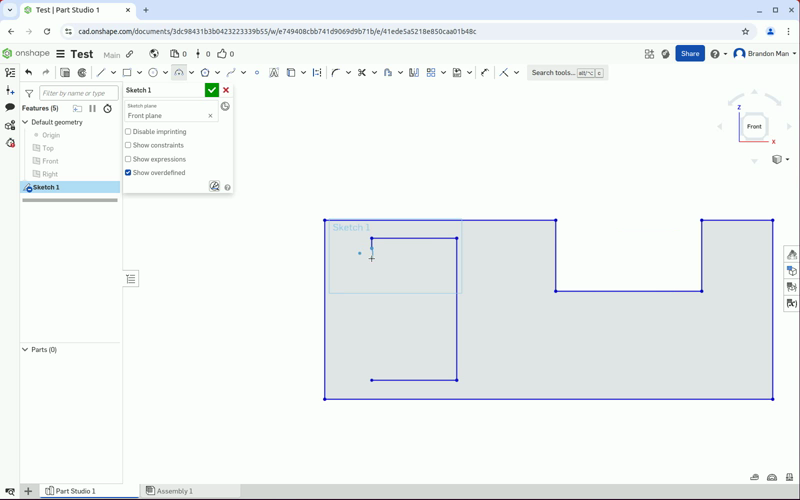
scroll(6)
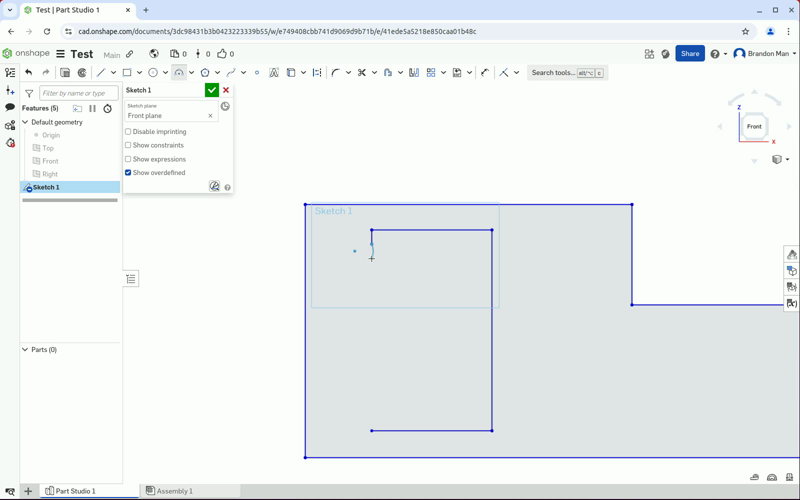
scroll(6)
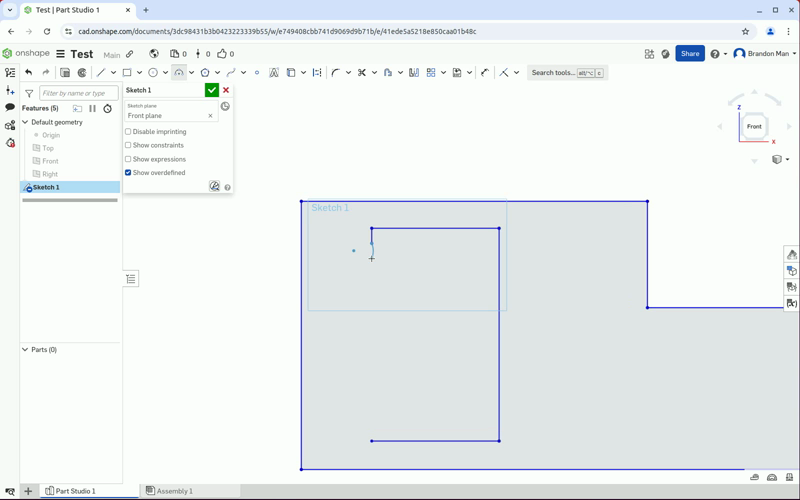
scroll(6)
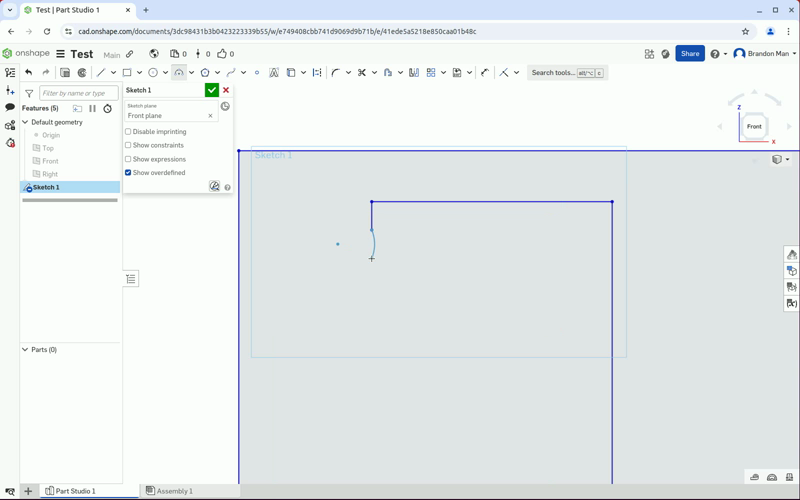
scroll(6)
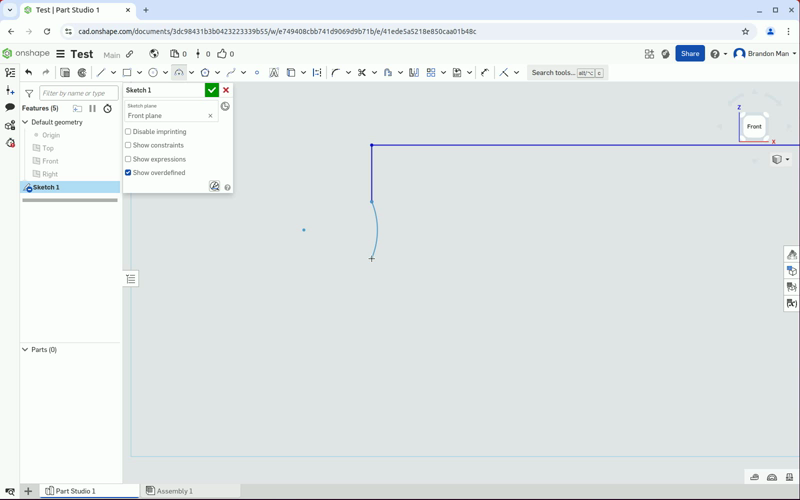
click(371, 258)
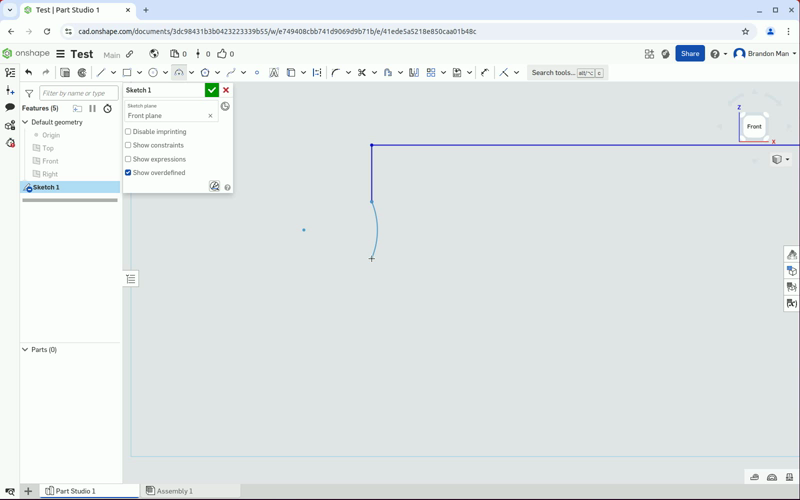
scroll(-6)
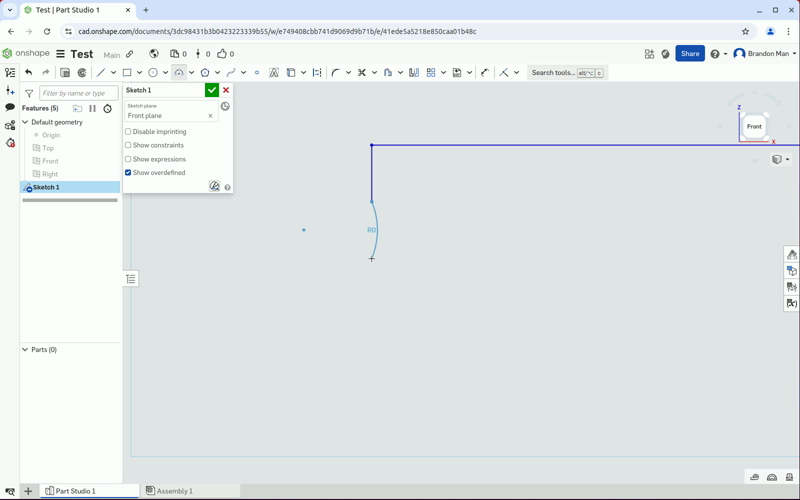
scroll(-6)
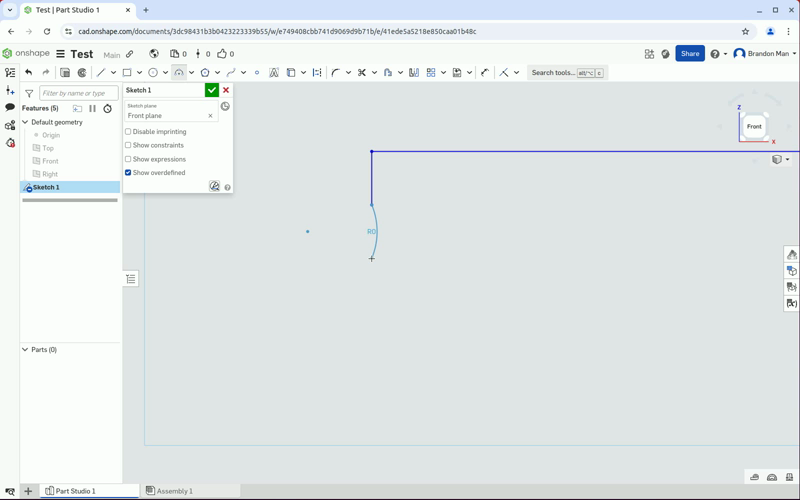
scroll(-6)
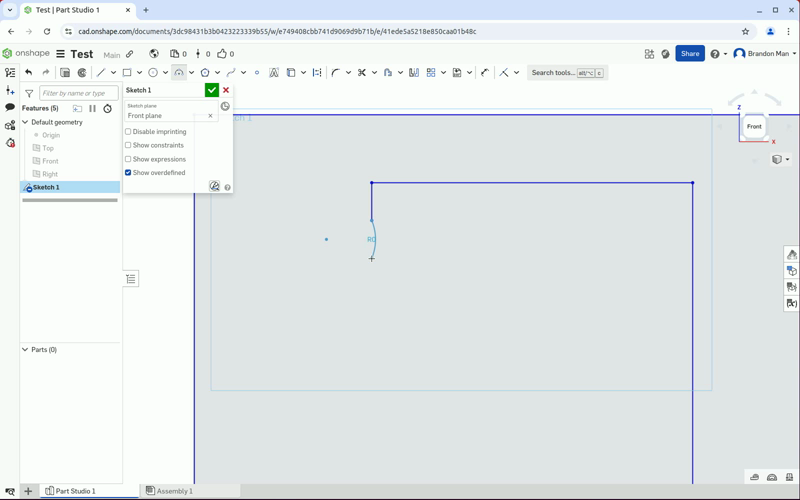
scroll(-6)
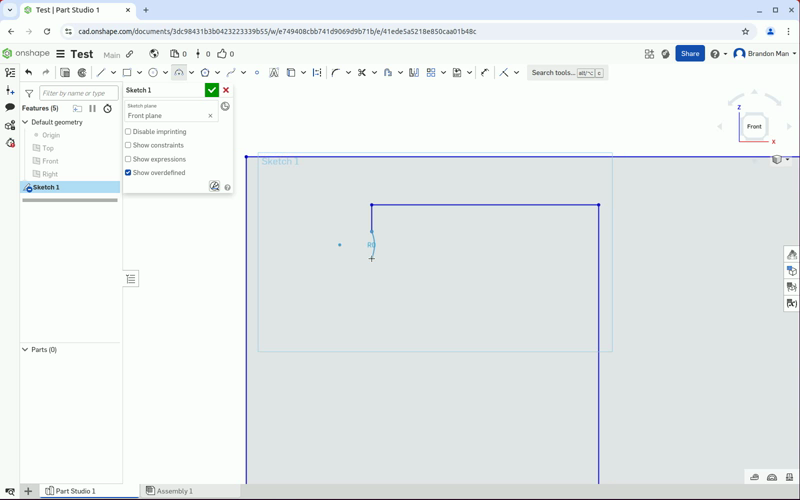
scroll(-6)
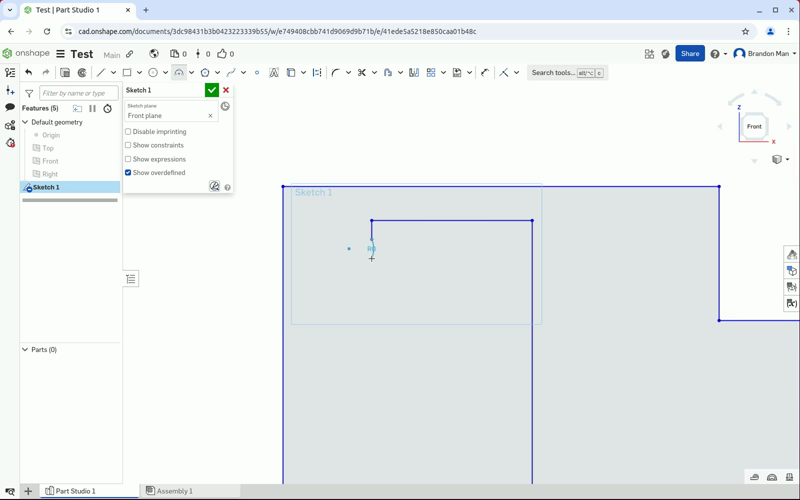
scroll(-6)
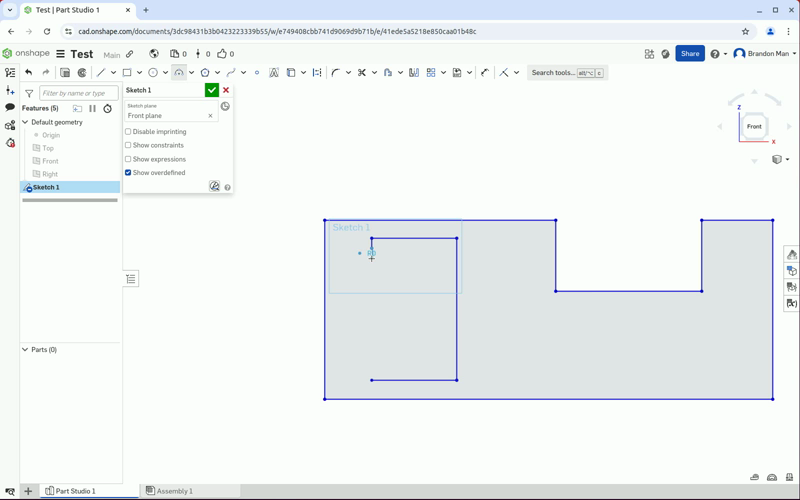
scroll(-6)
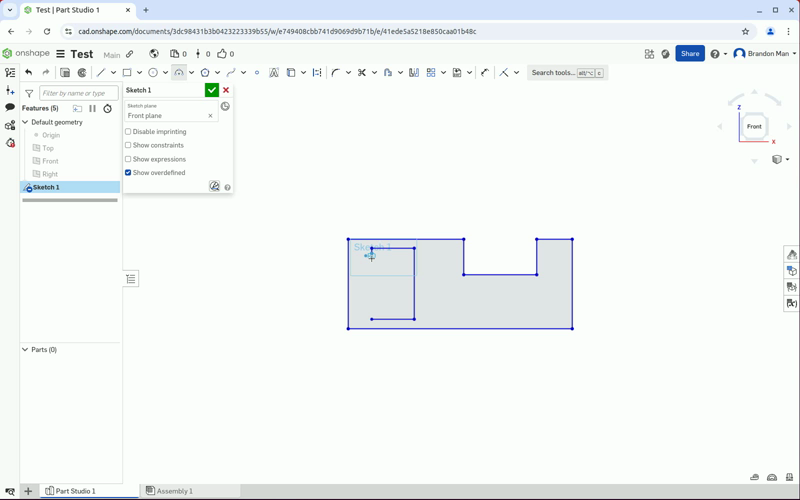
mouse_move(352, 255)
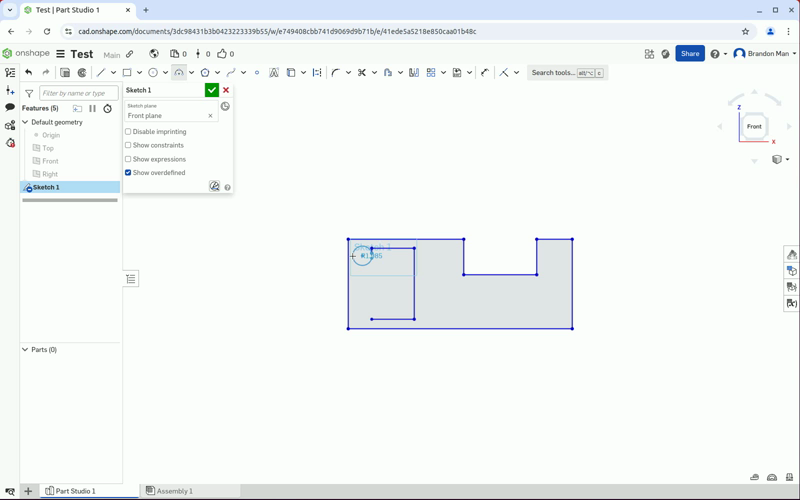
scroll(6)
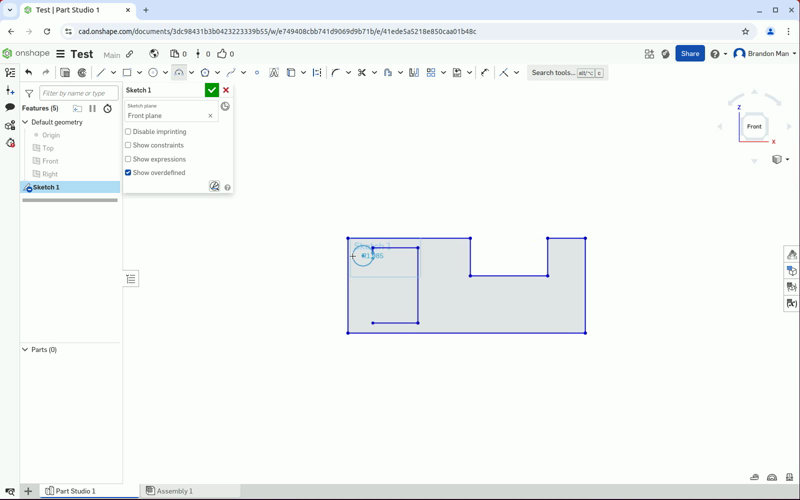
scroll(6)
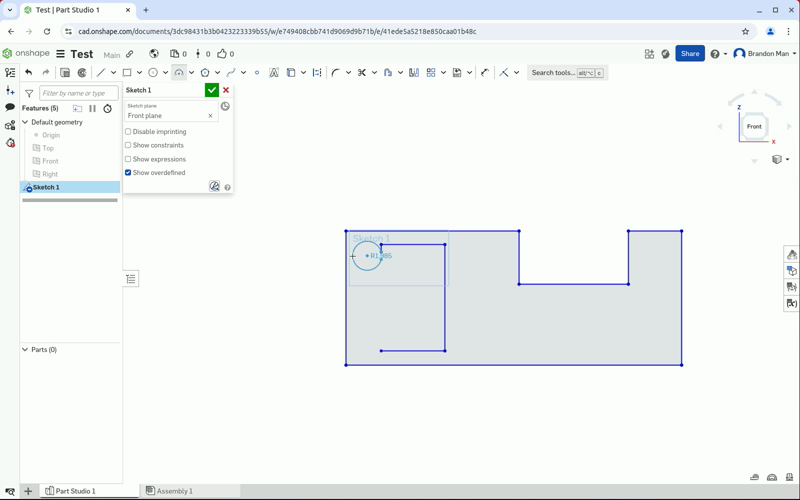
scroll(6)
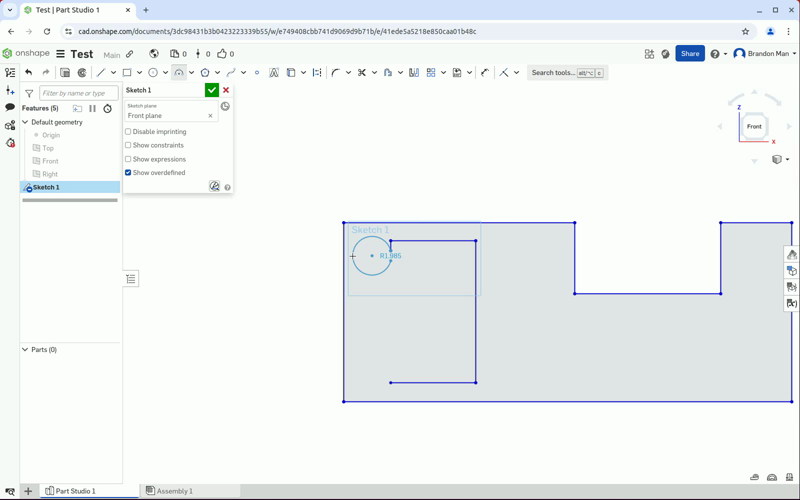
scroll(6)
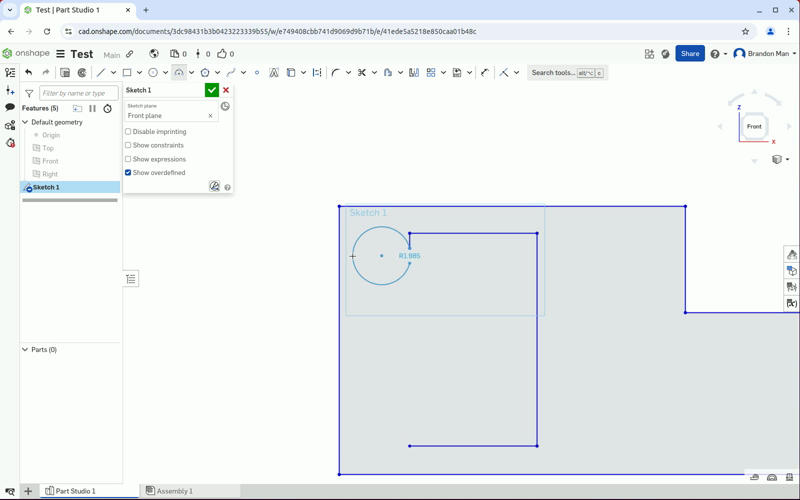
scroll(6)
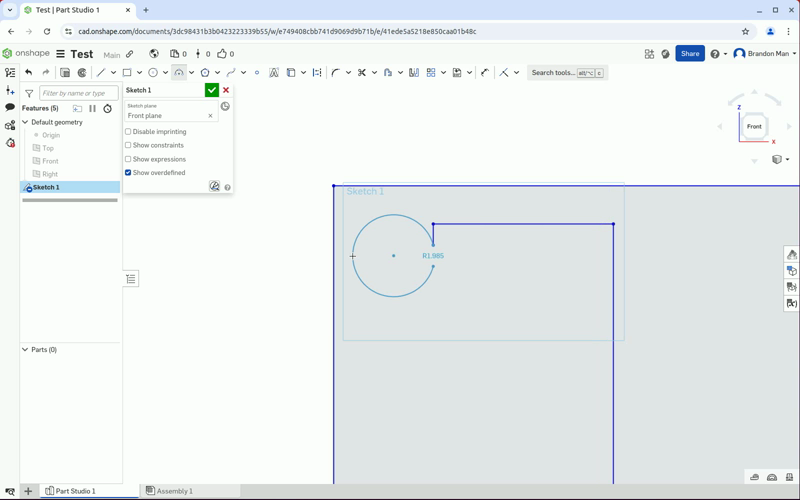
scroll(6)
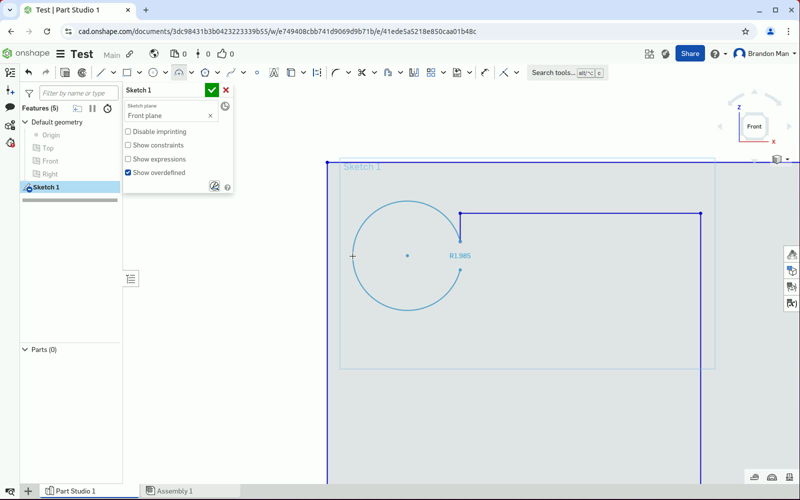
scroll(6)
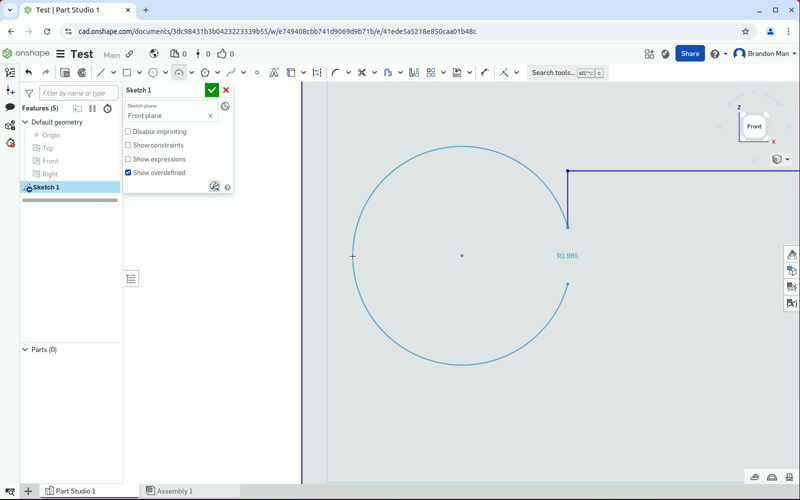
click(352, 255)
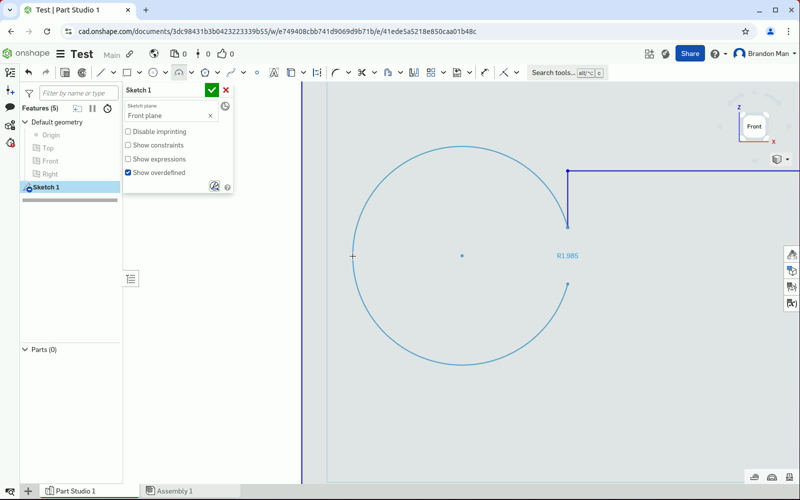
scroll(-6)
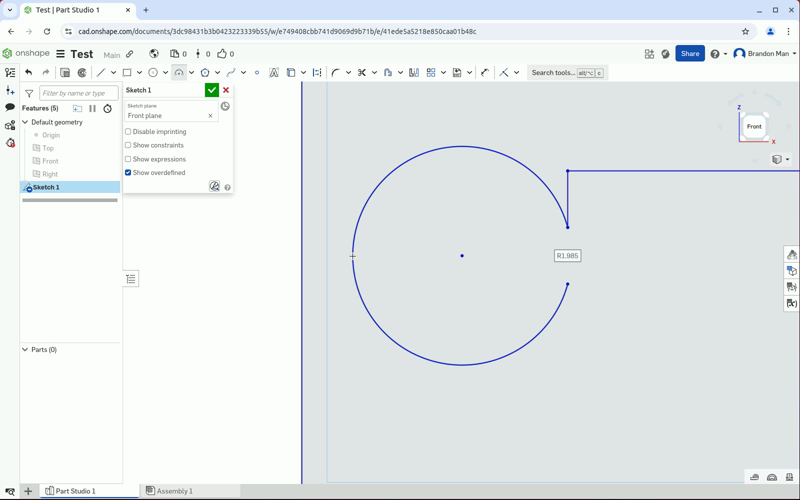
scroll(-6)
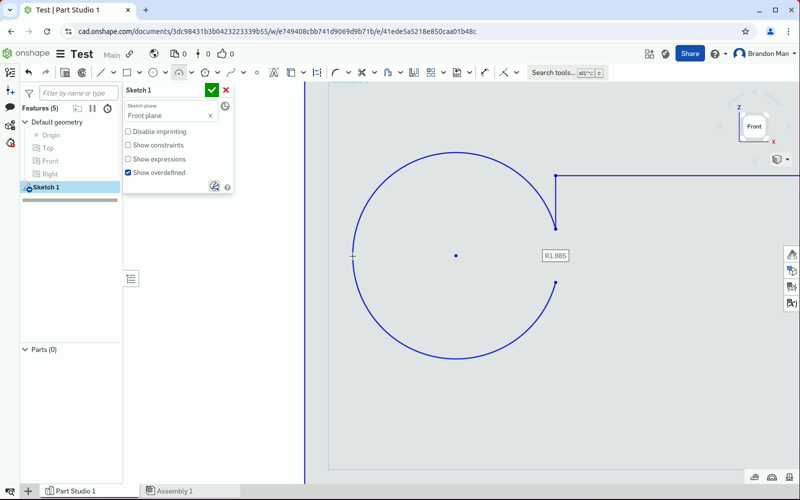
scroll(-6)
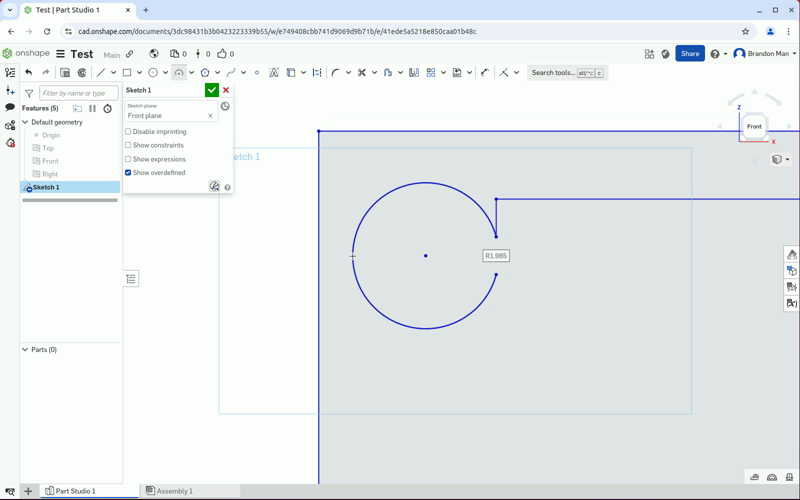
scroll(-6)
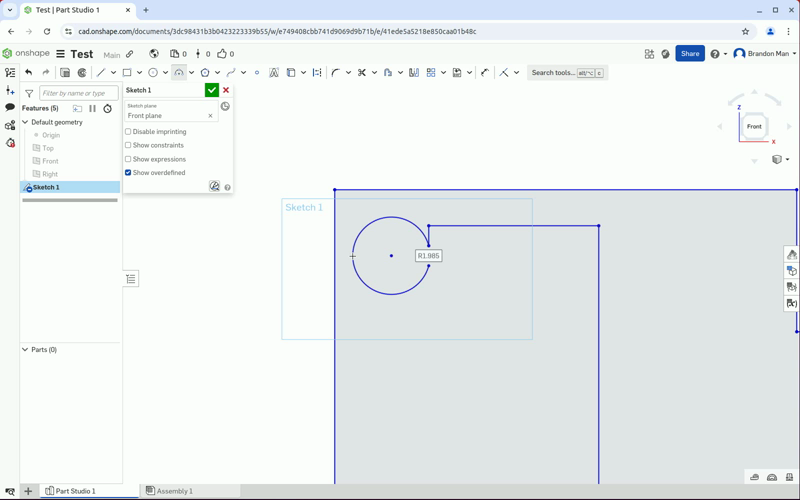
scroll(-6)
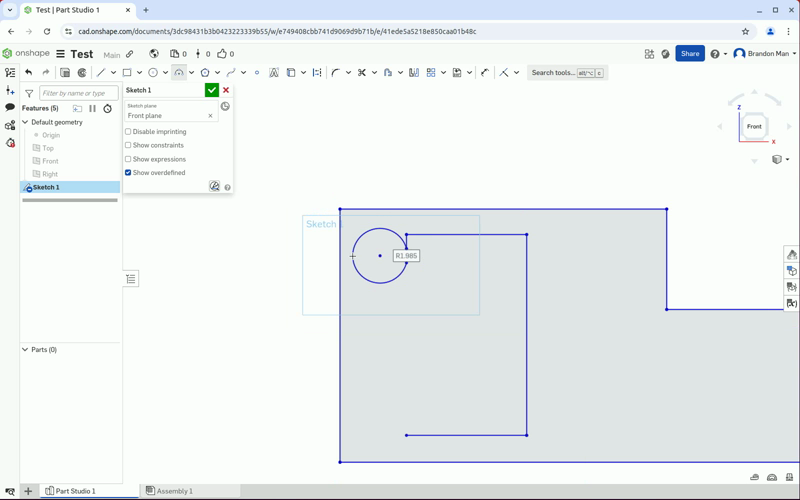
scroll(-6)
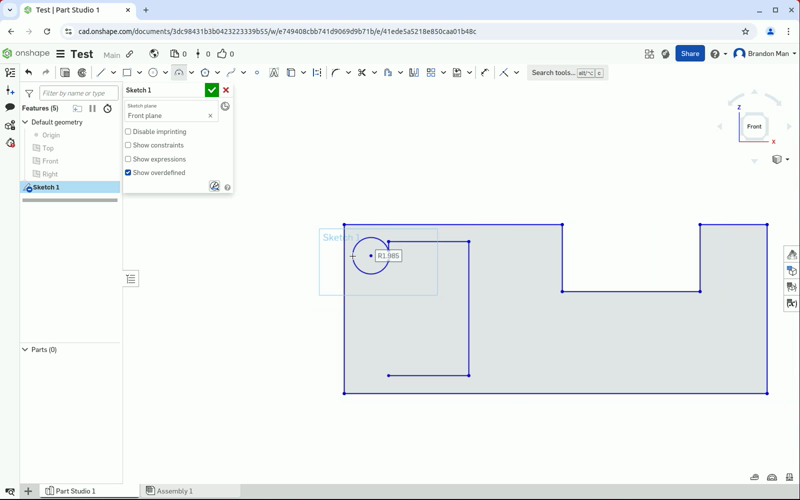
scroll(-6)
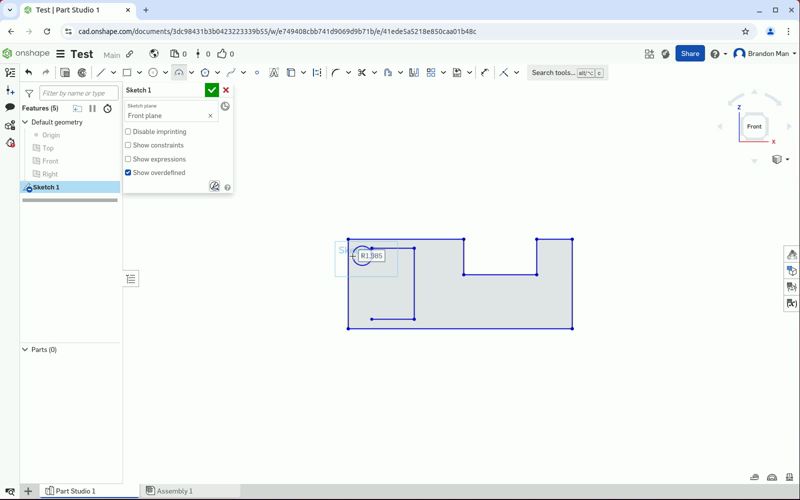
key_up(shift)
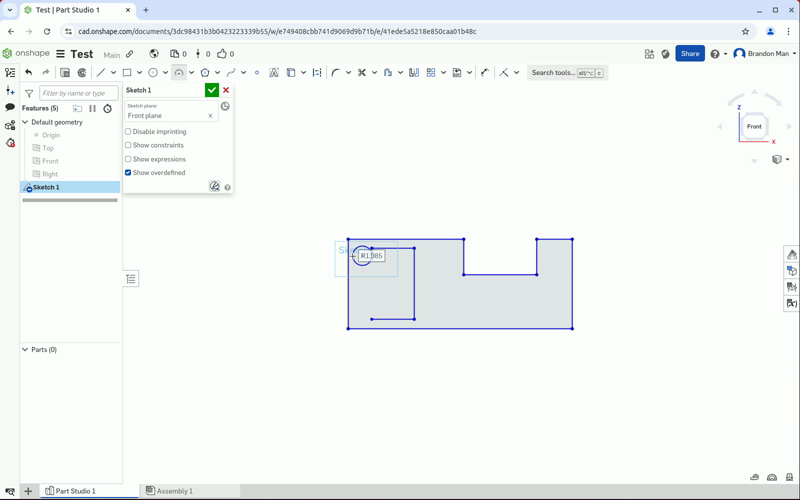
key(esc)
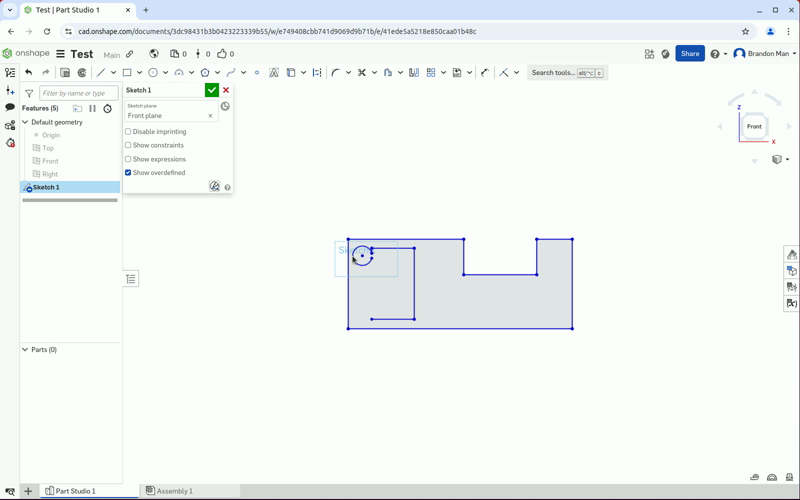
key(l)
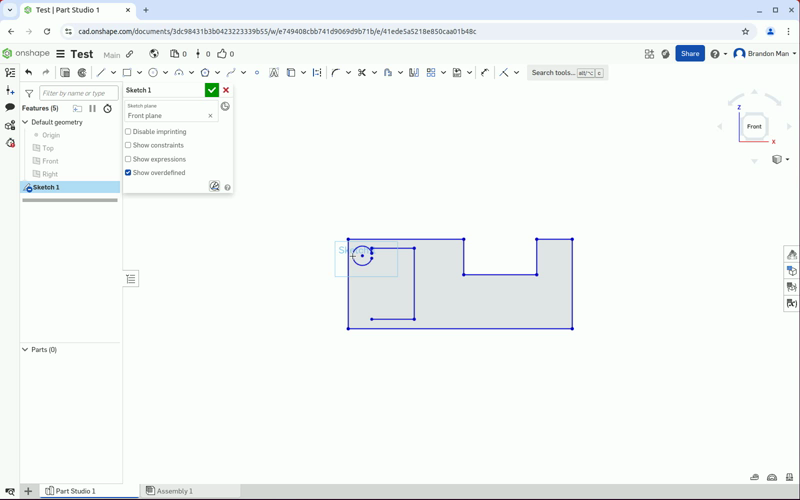
mouse_move(371, 258)
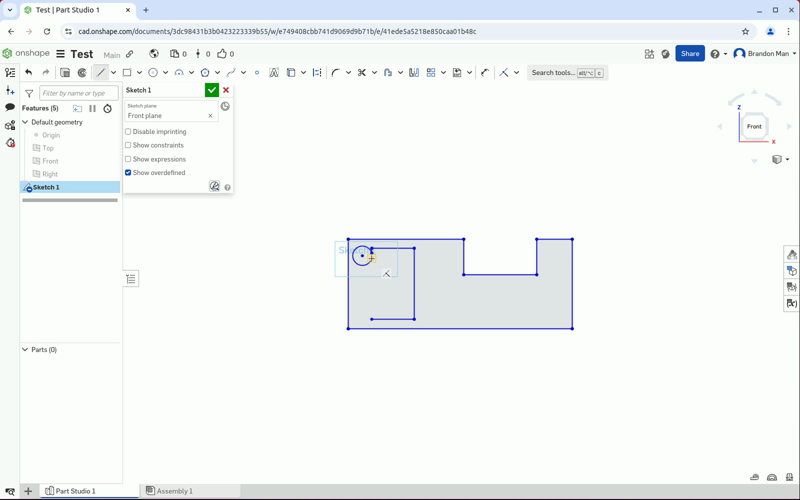
click(371, 258)
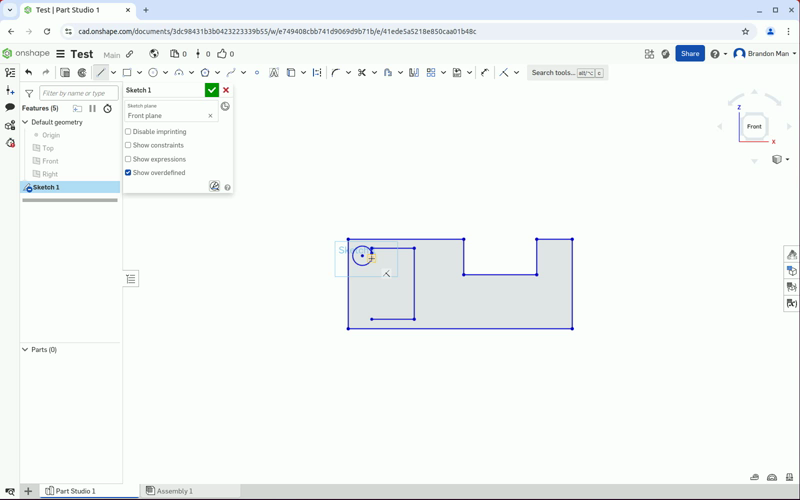
key_down(shift)
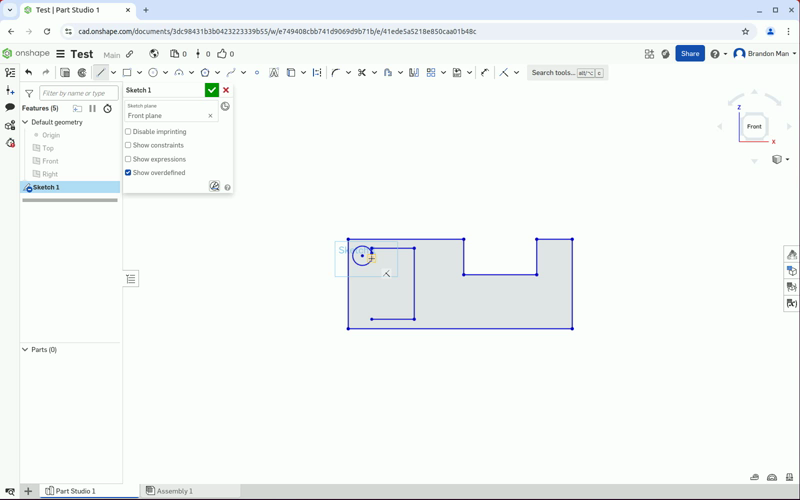
mouse_move(401, 258)
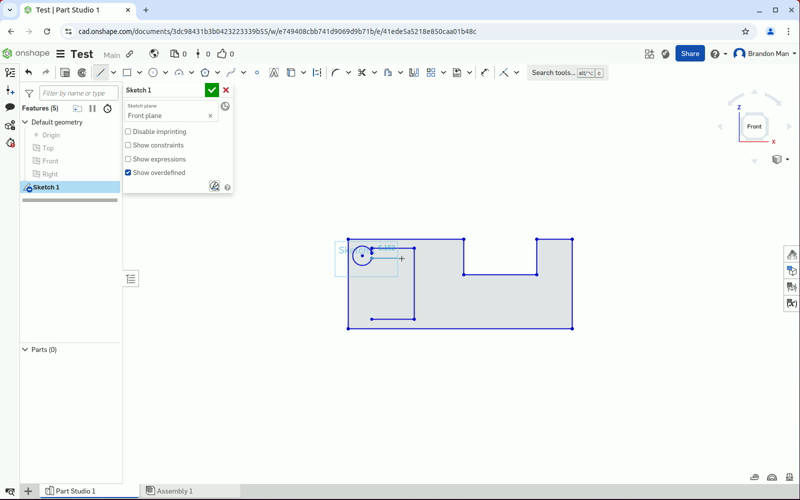
mouse_move(371, 309)
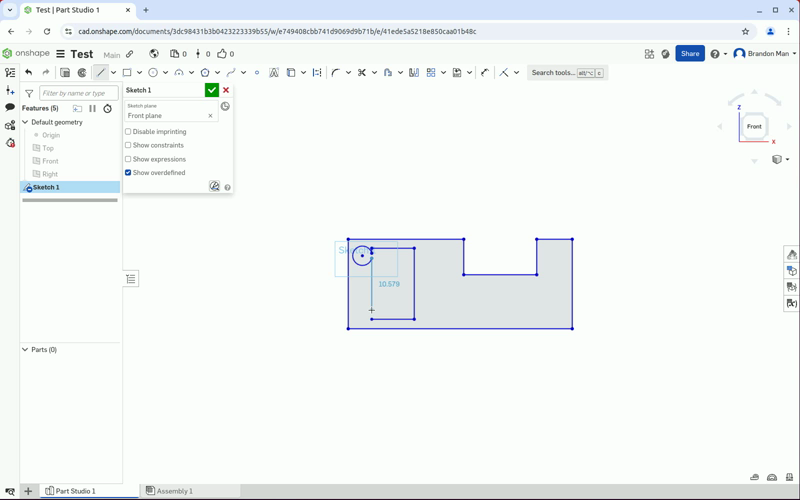
click(371, 309)
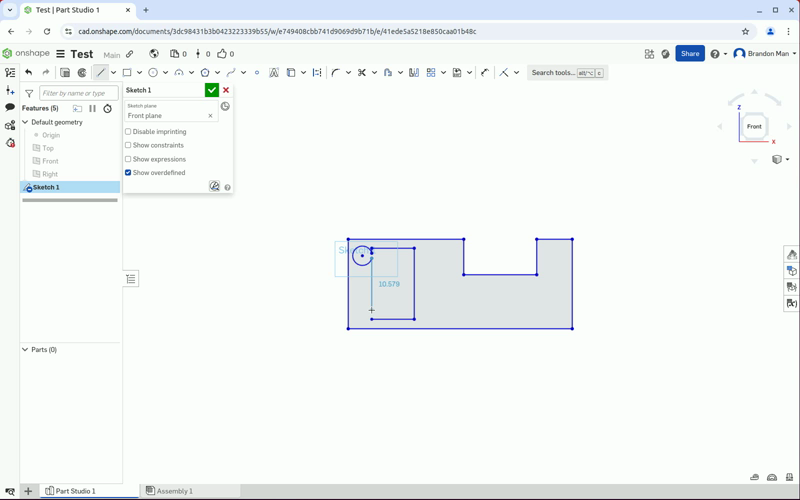
key_up(shift)
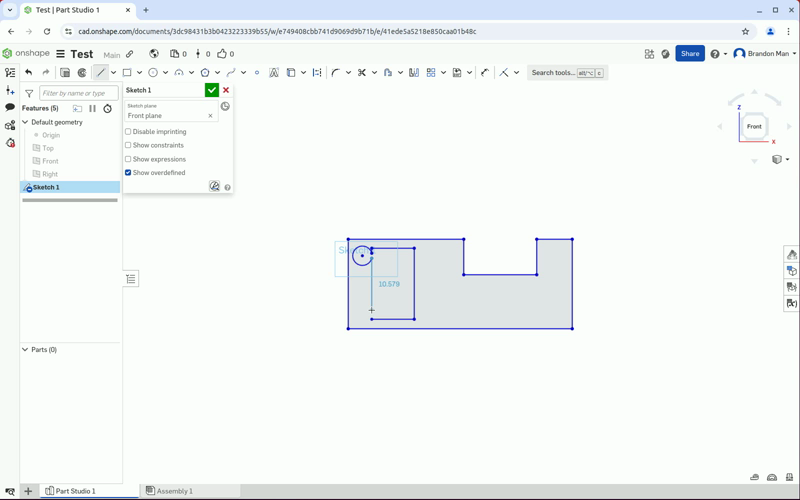
key(esc)
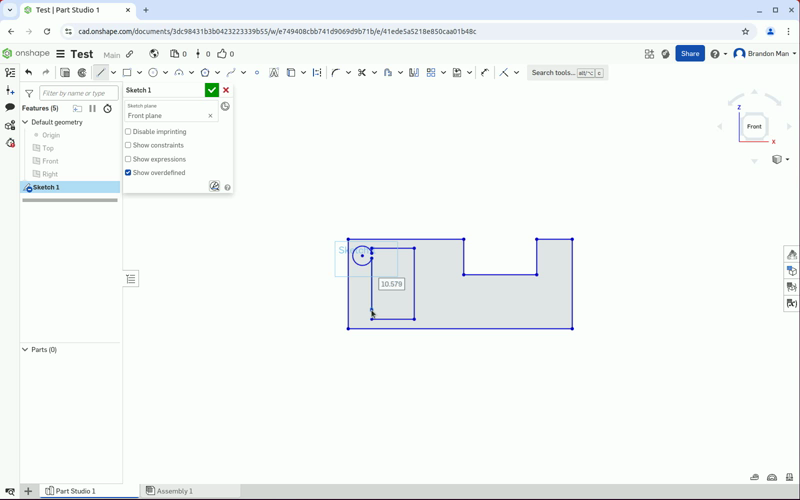
key(a)
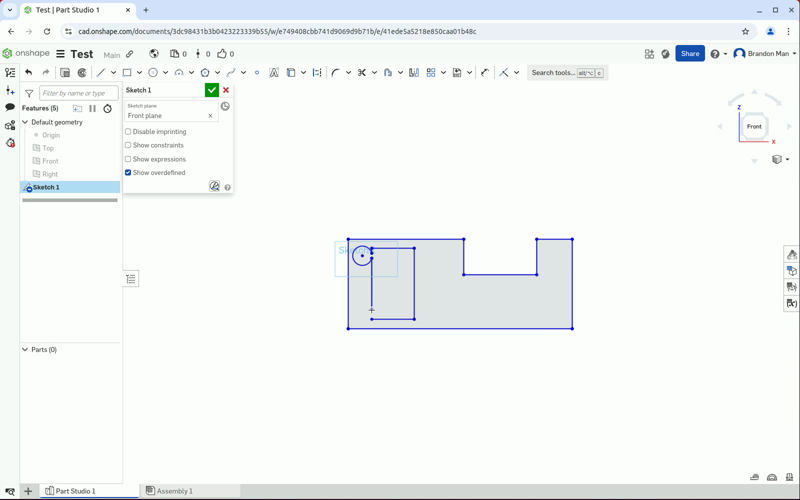
mouse_move(371, 309)
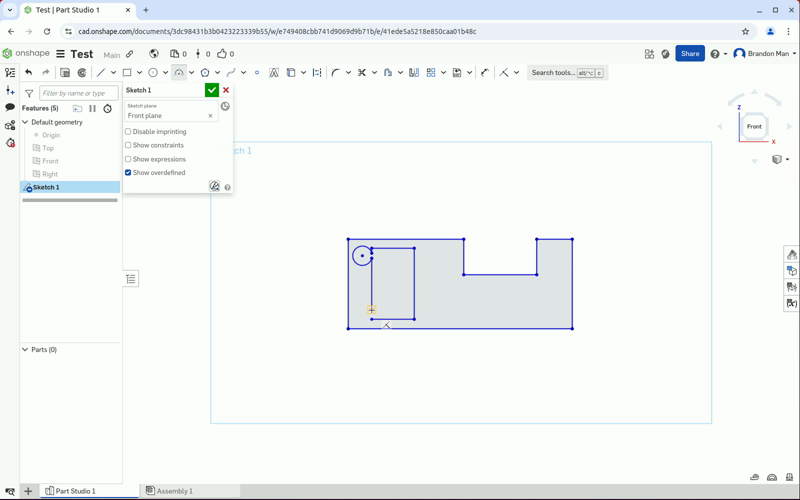
click(371, 309)
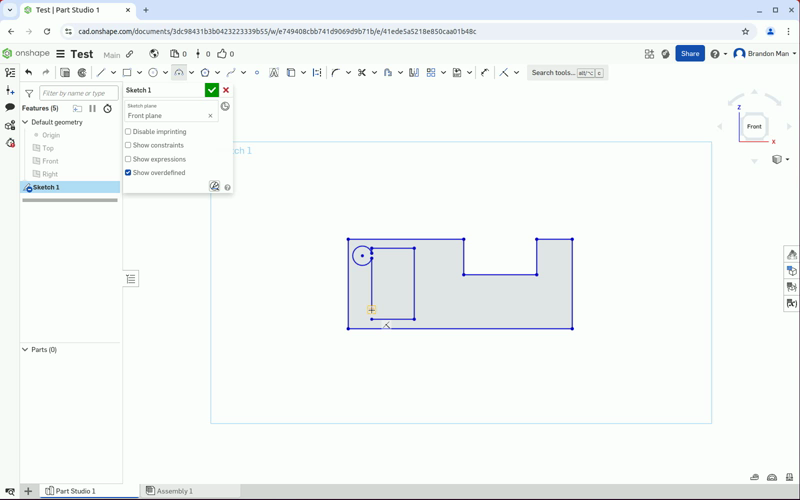
key_down(shift)
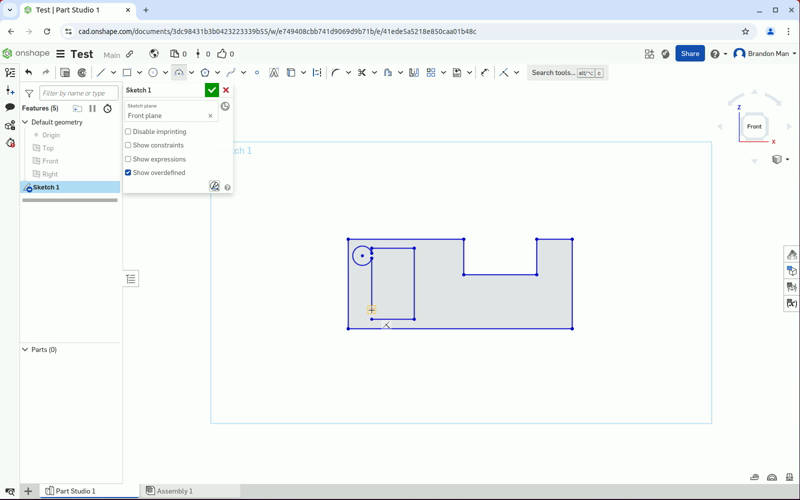
mouse_move(371, 314)
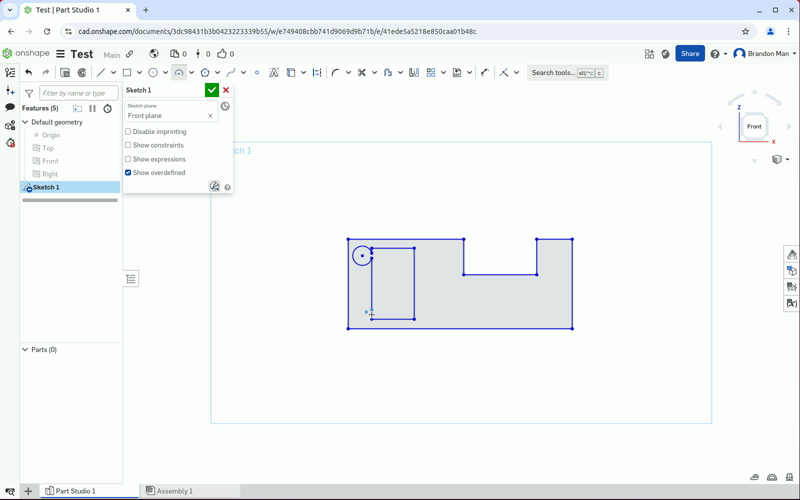
scroll(6)
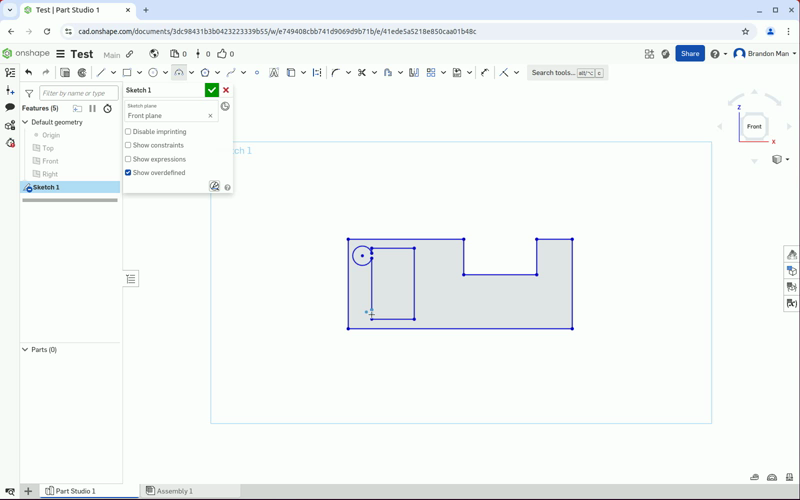
scroll(6)
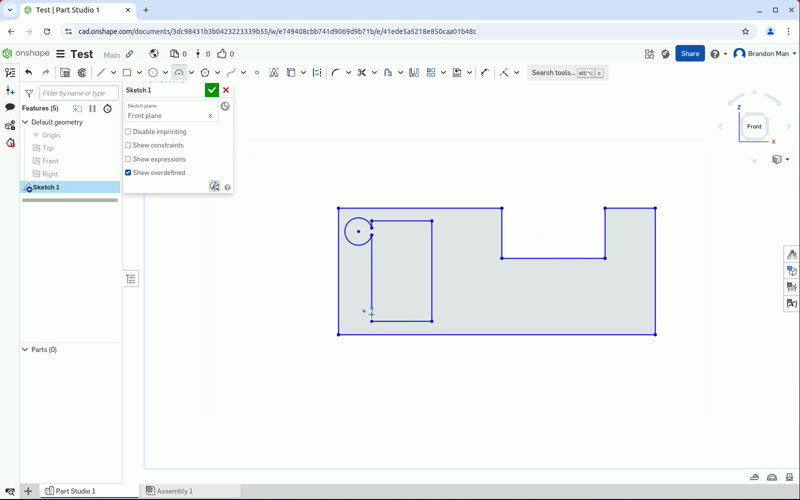
scroll(6)
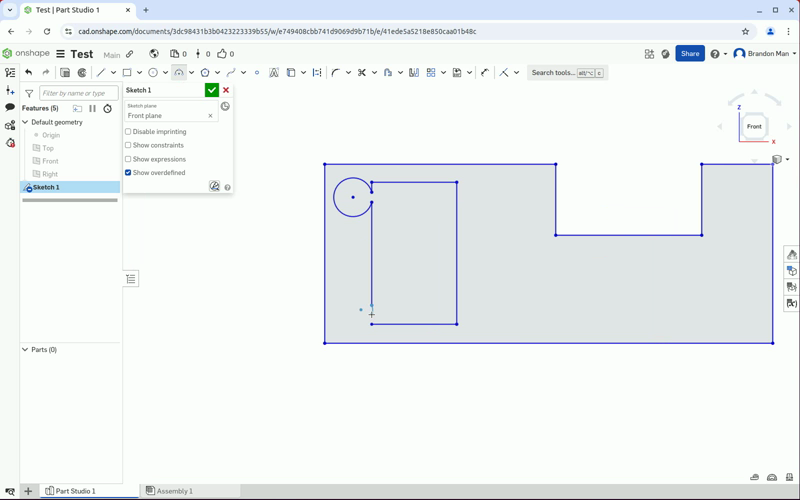
scroll(6)
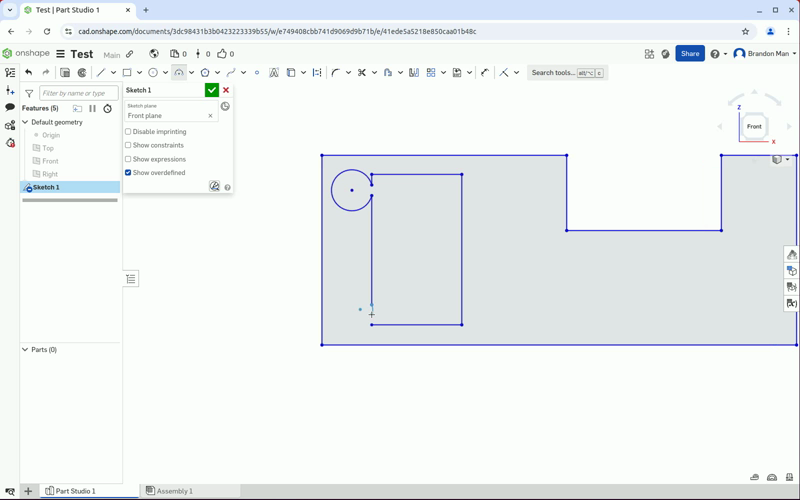
scroll(6)
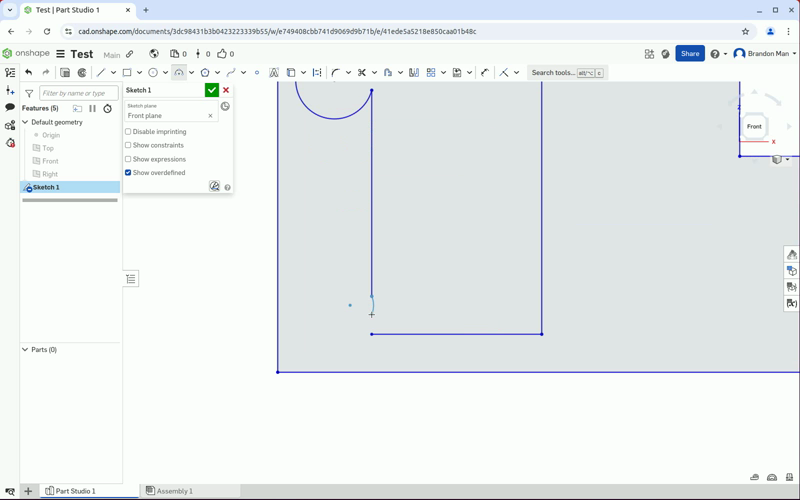
scroll(6)
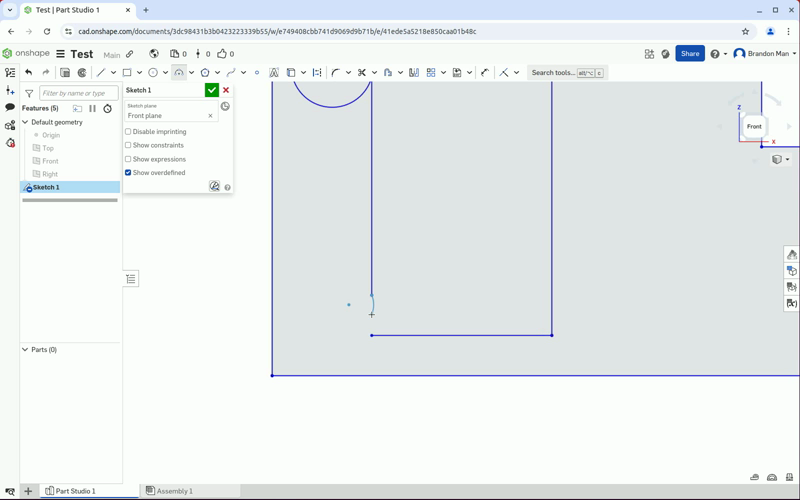
scroll(6)
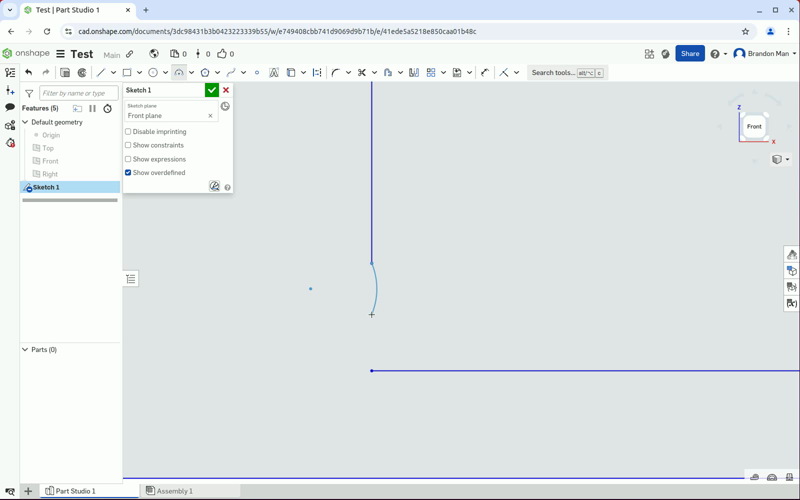
click(371, 314)
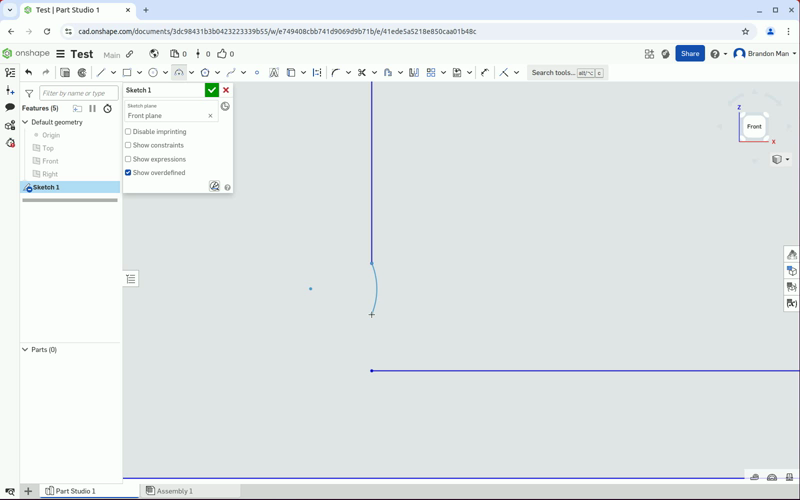
scroll(-6)
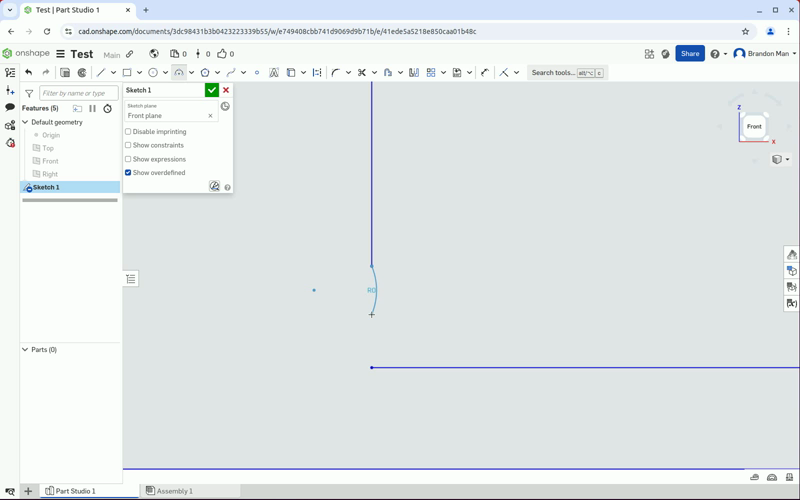
scroll(-6)
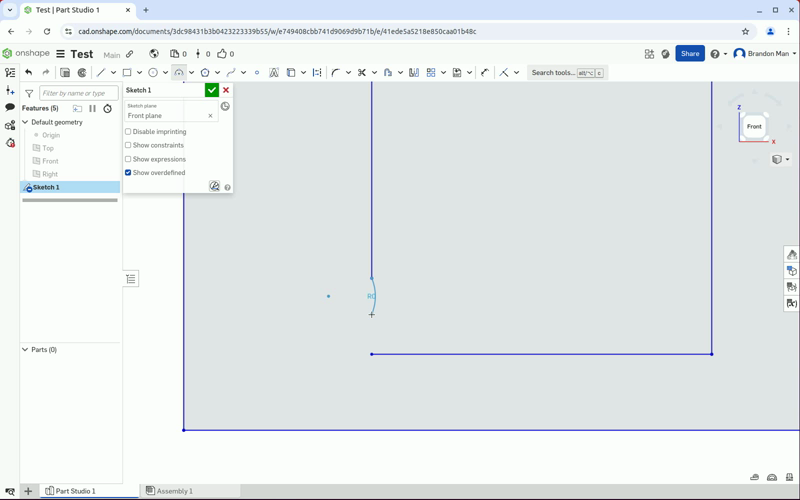
scroll(-6)
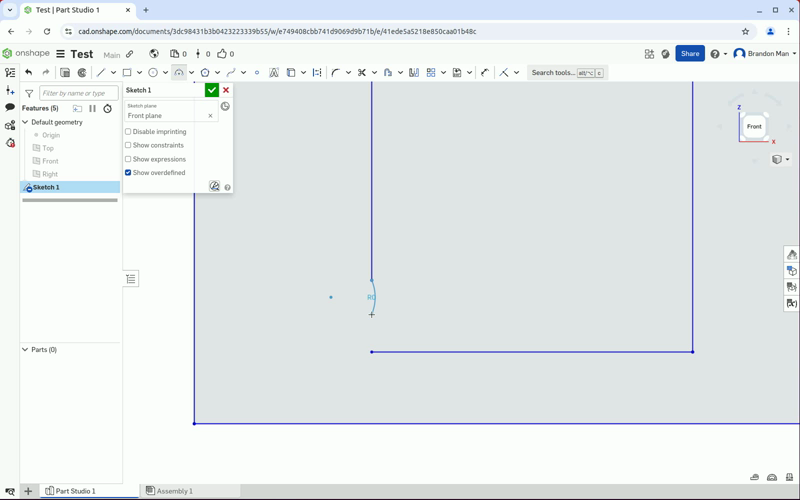
scroll(-6)
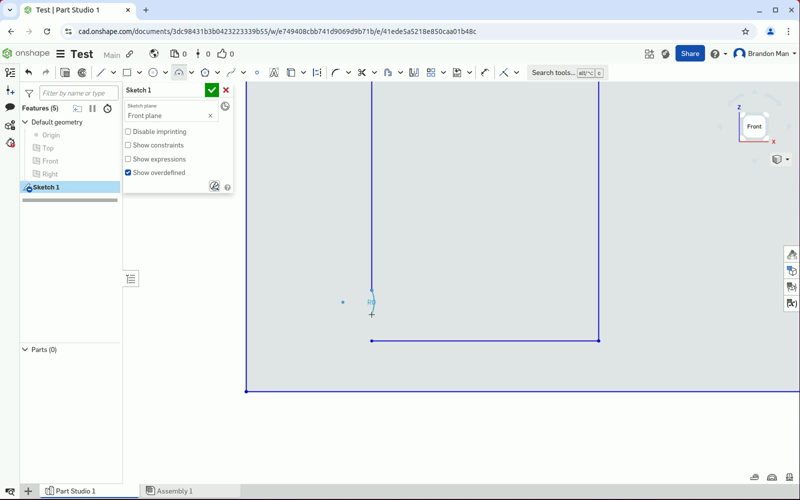
scroll(-6)
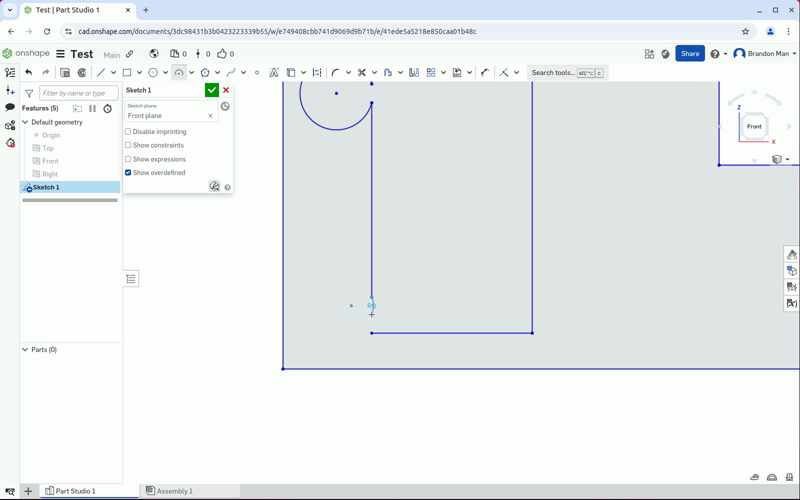
scroll(-6)
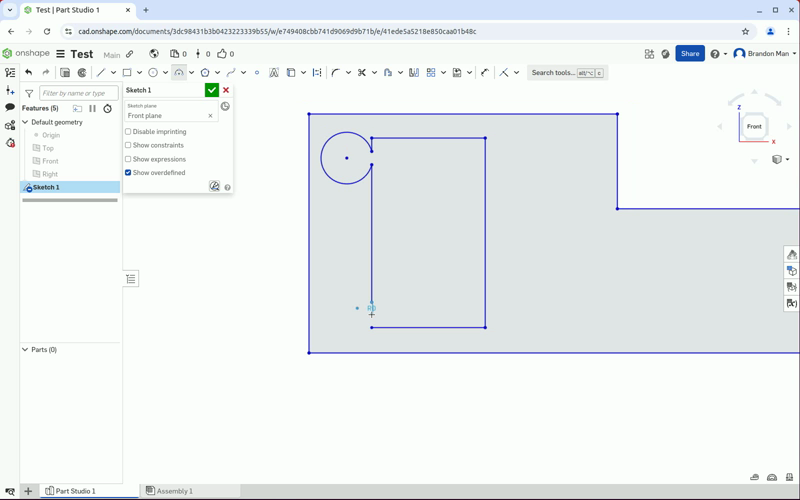
scroll(-6)
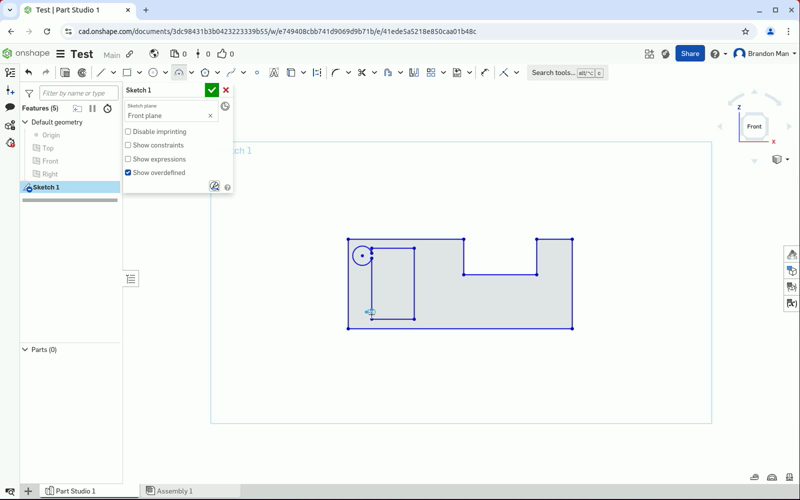
mouse_move(352, 312)
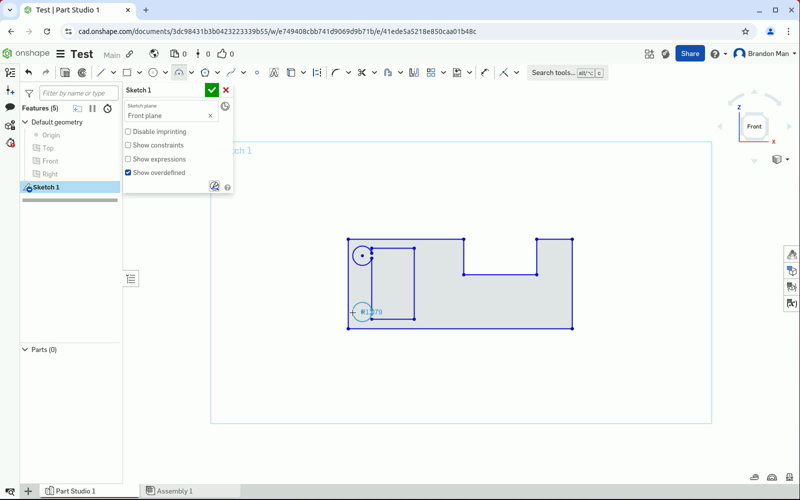
scroll(6)
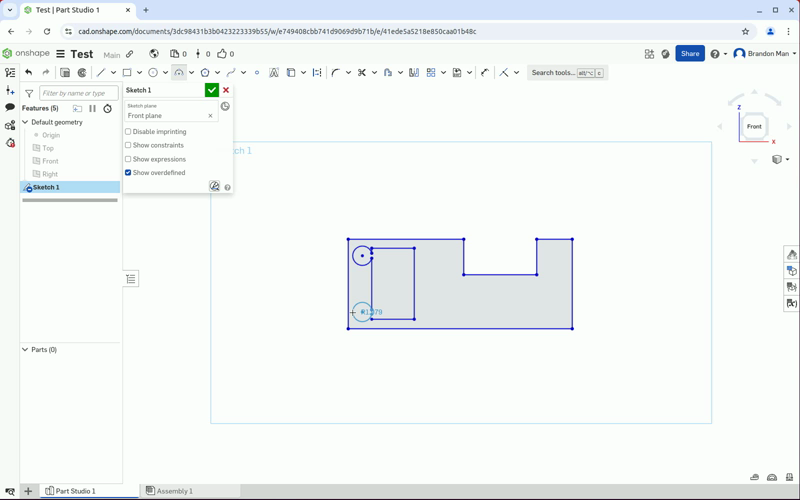
scroll(6)
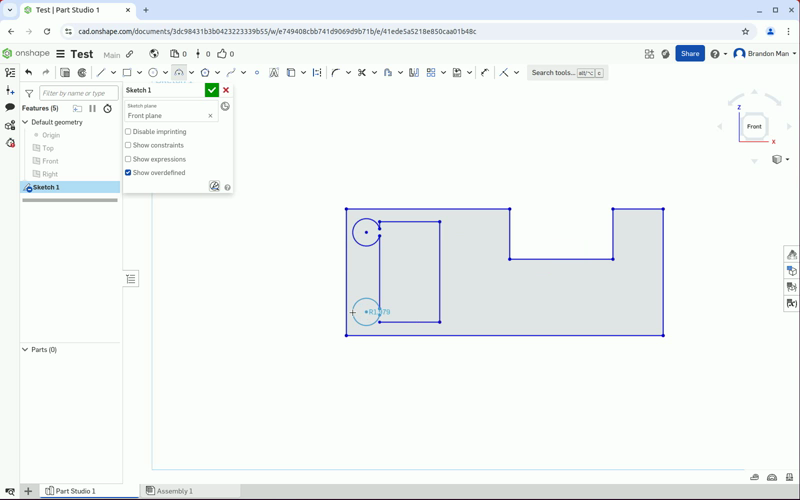
scroll(6)
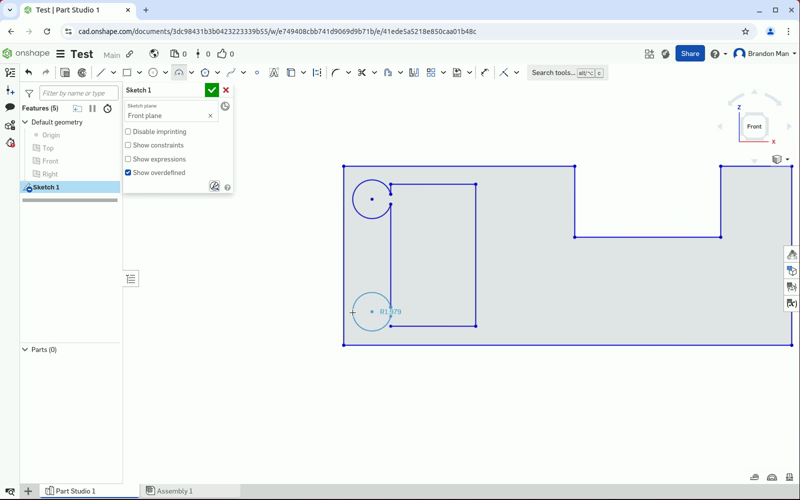
scroll(6)
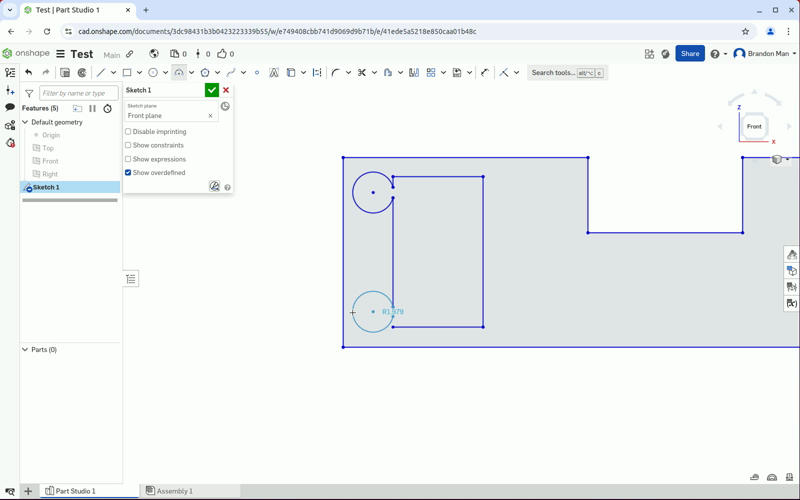
scroll(6)
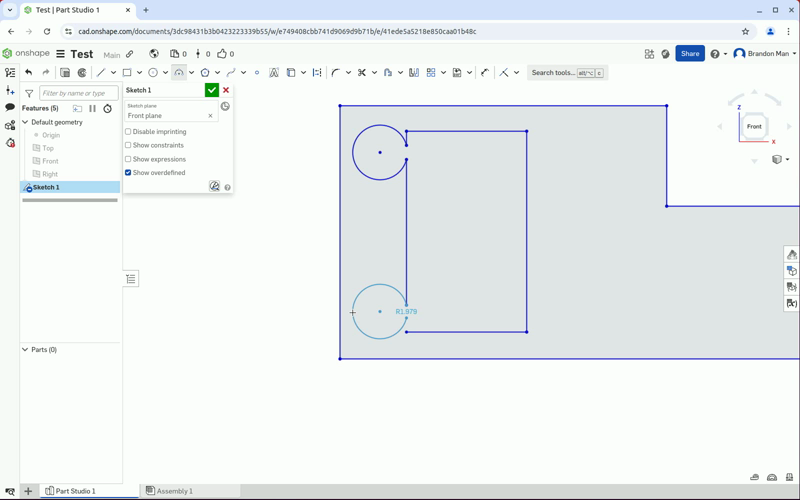
scroll(6)
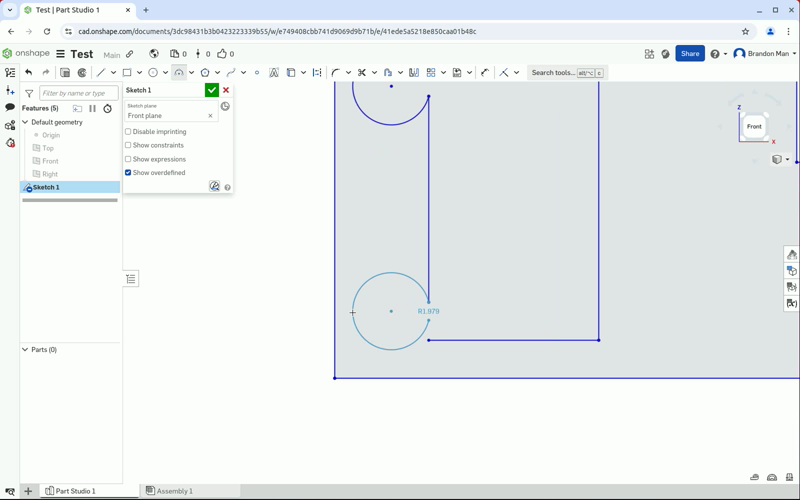
scroll(6)
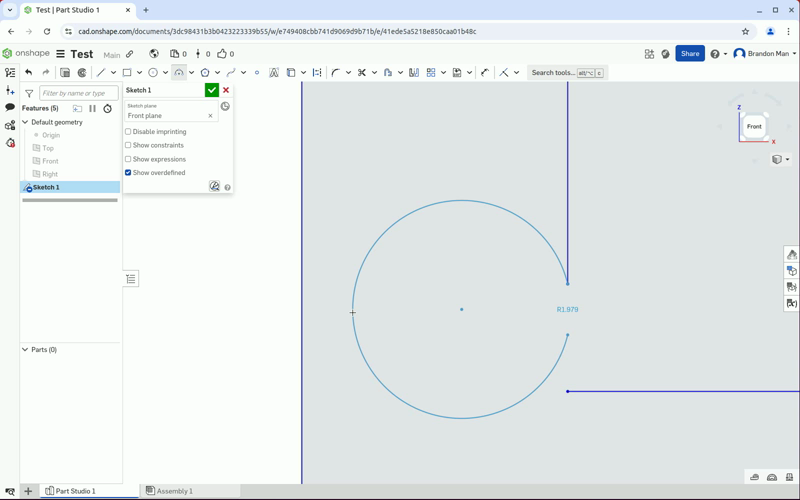
click(352, 312)
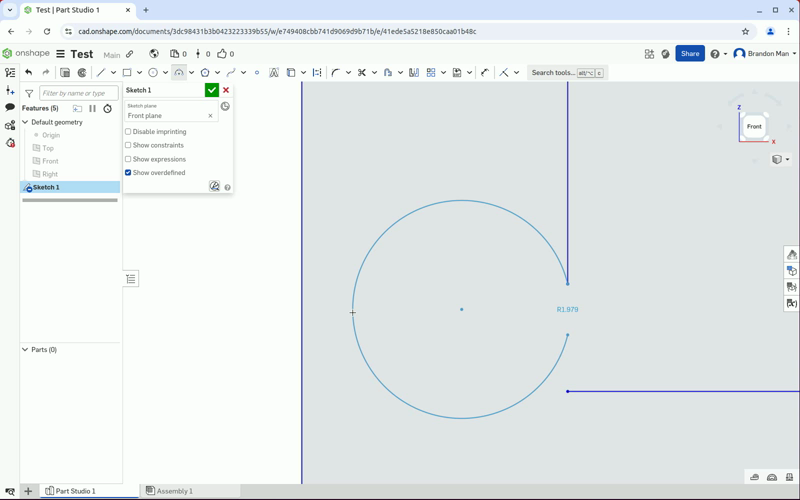
scroll(-6)
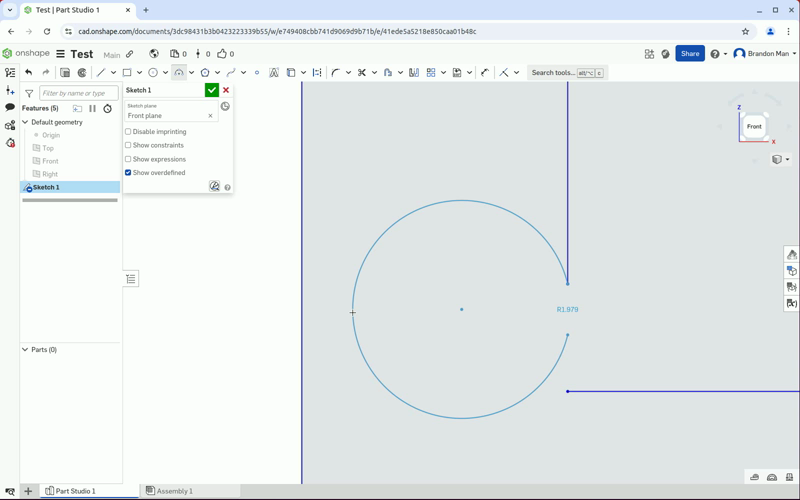
scroll(-6)
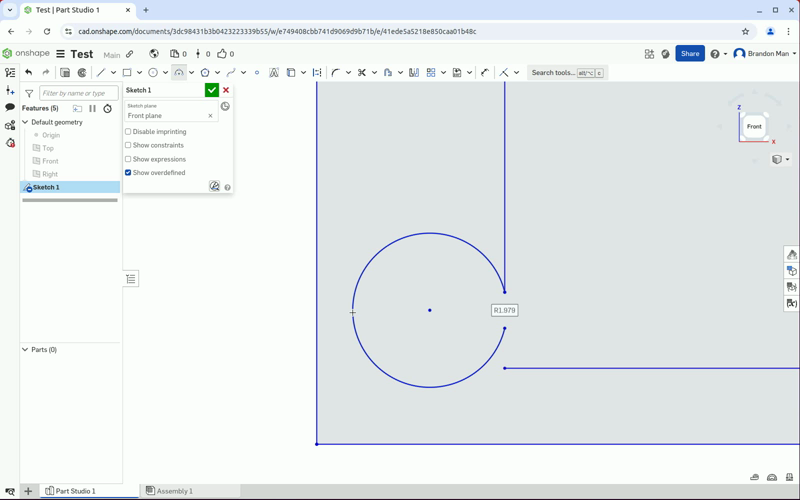
scroll(-6)
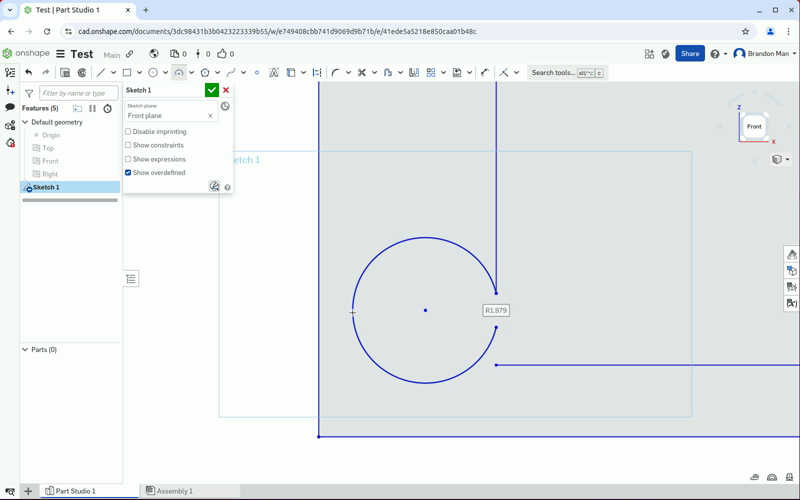
scroll(-6)
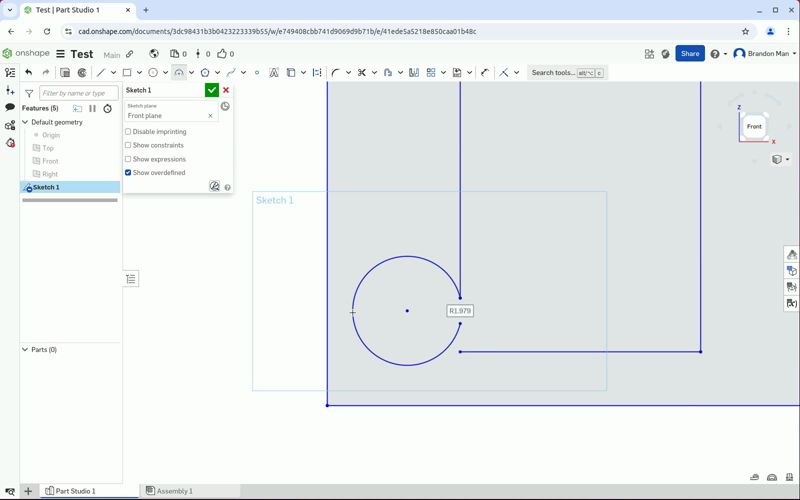
scroll(-6)
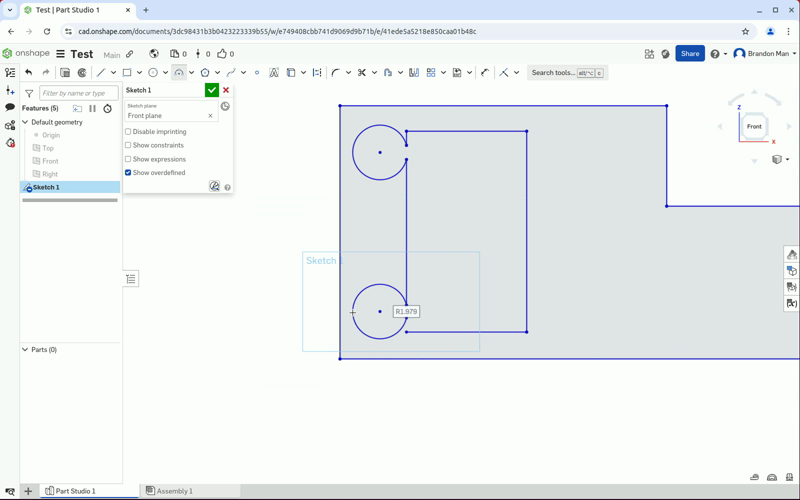
scroll(-6)
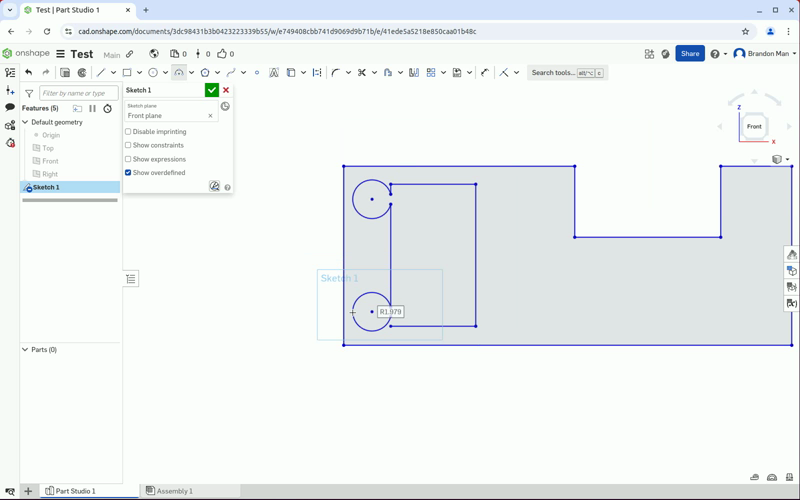
scroll(-6)
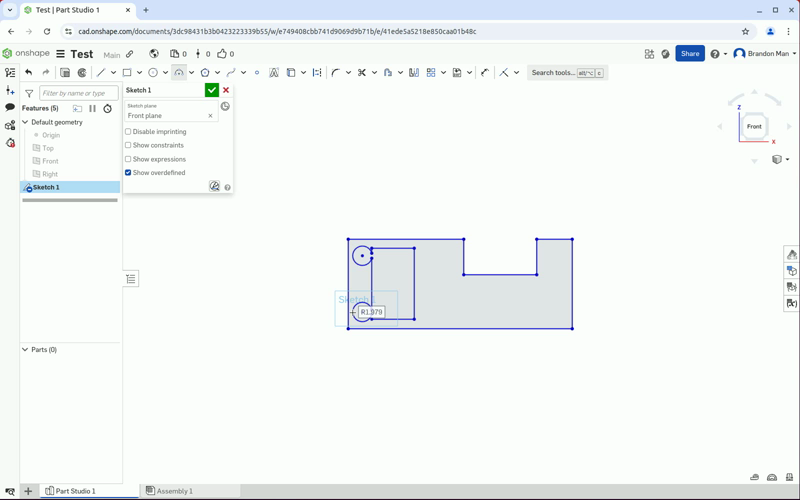
key_up(shift)
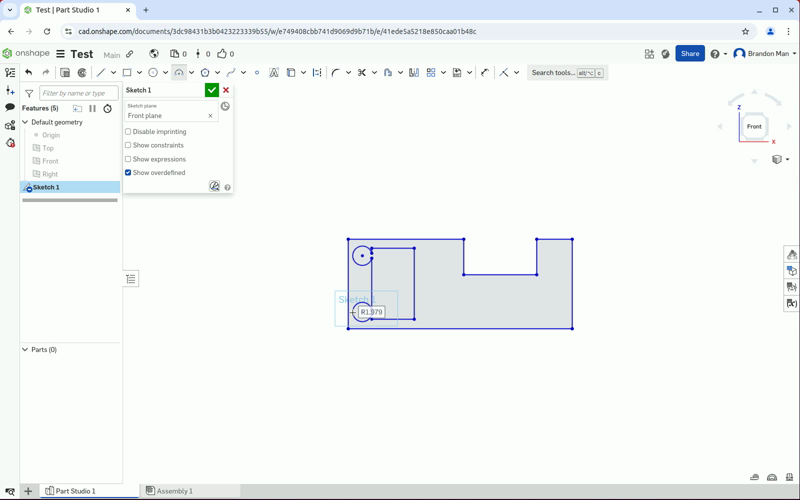
key(esc)
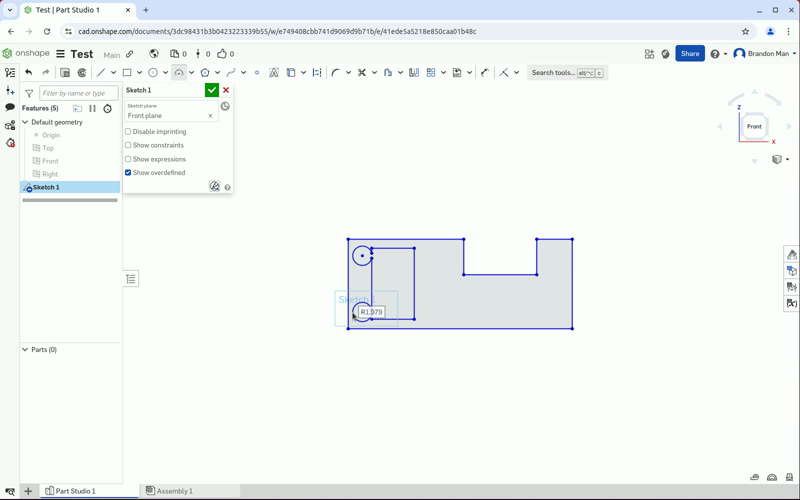
key(l)
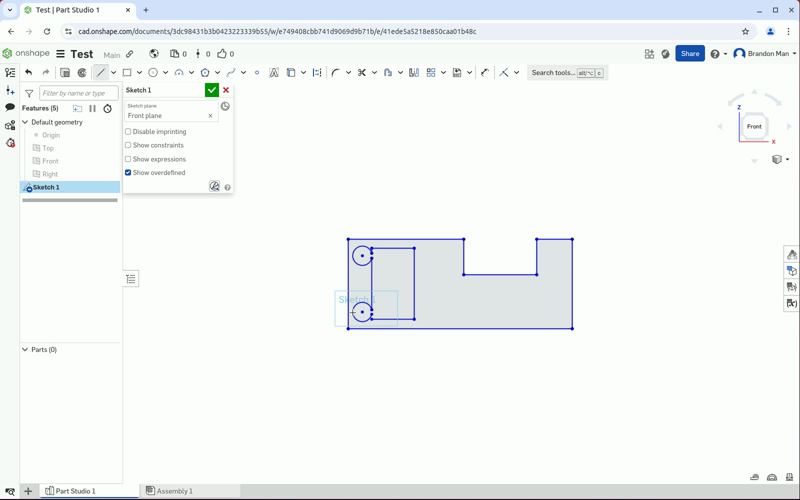
mouse_move(371, 314)
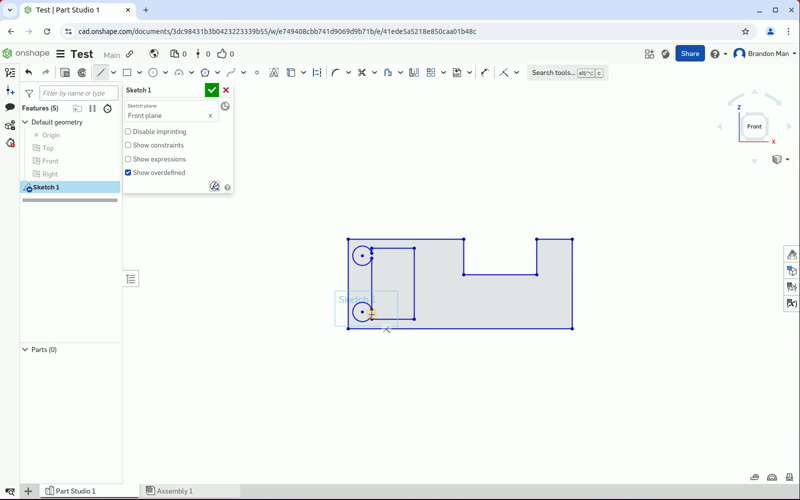
scroll(6)
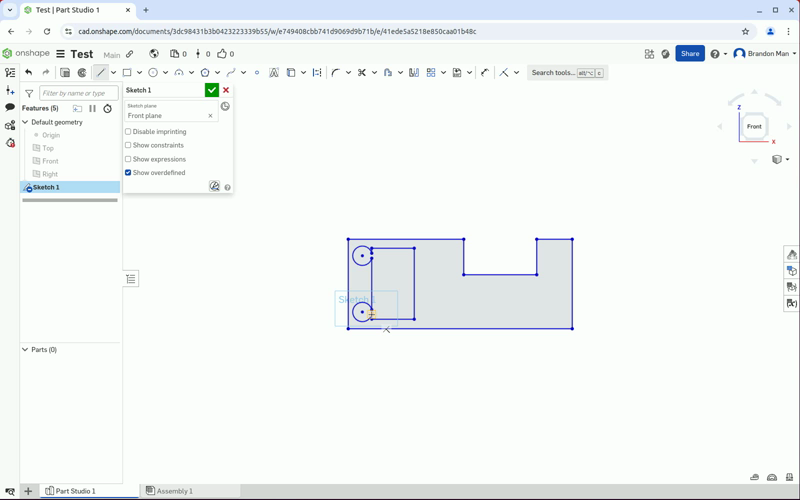
scroll(6)
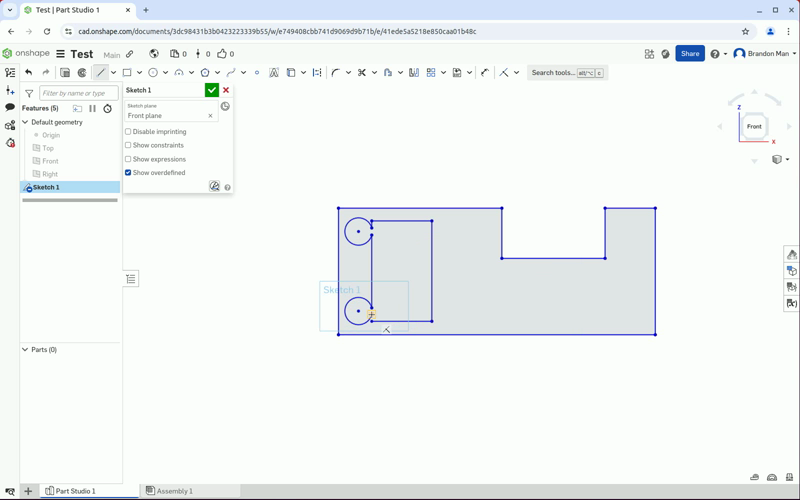
scroll(6)
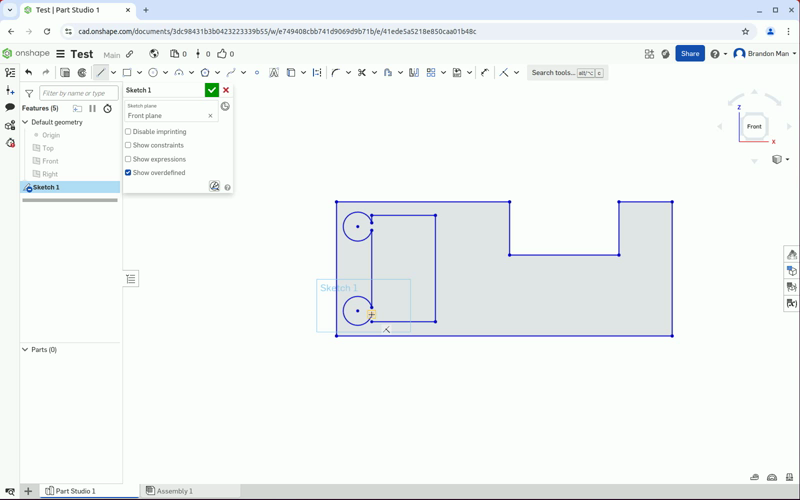
scroll(6)
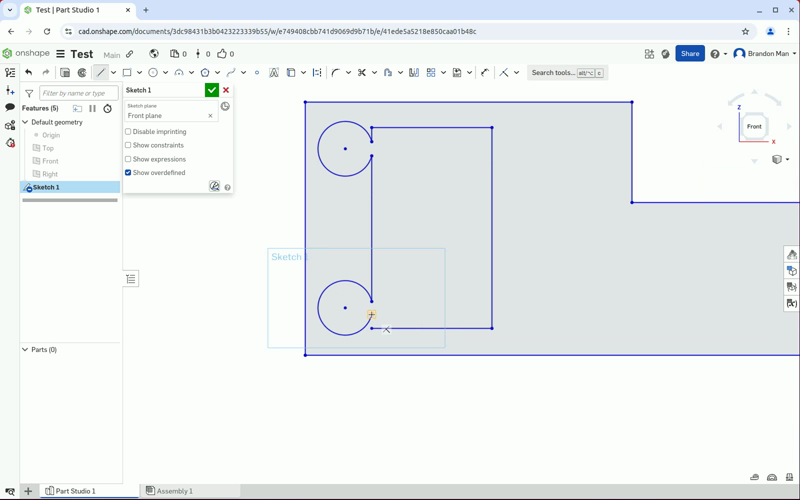
scroll(6)
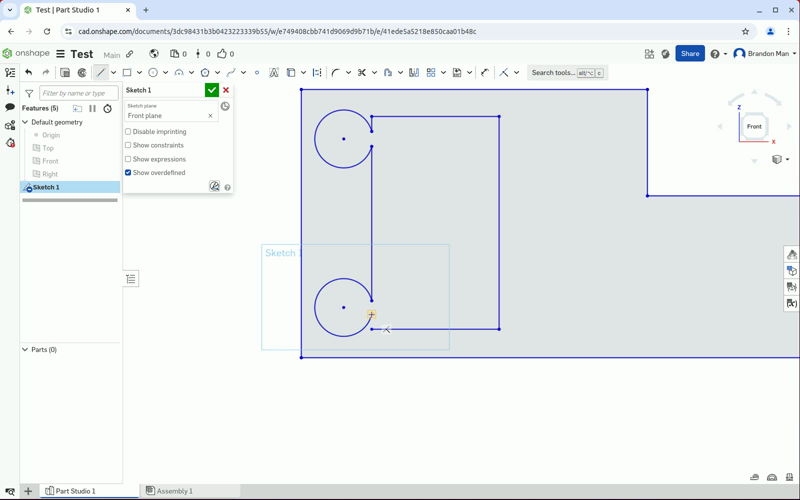
scroll(6)
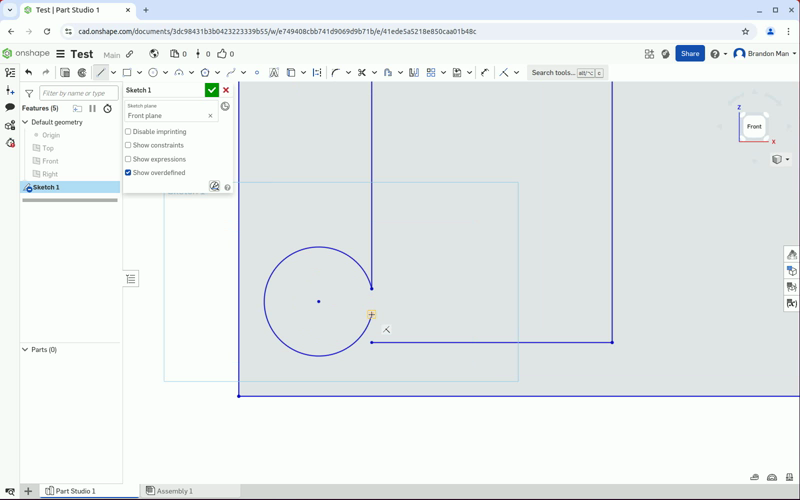
scroll(6)
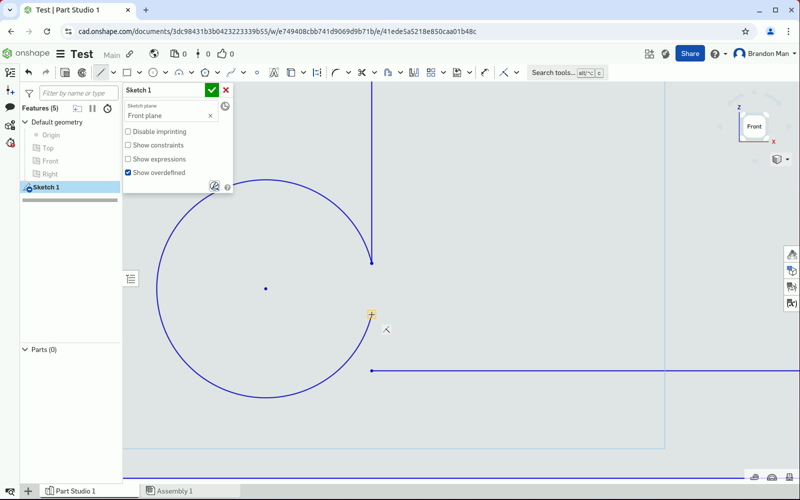
click(371, 314)
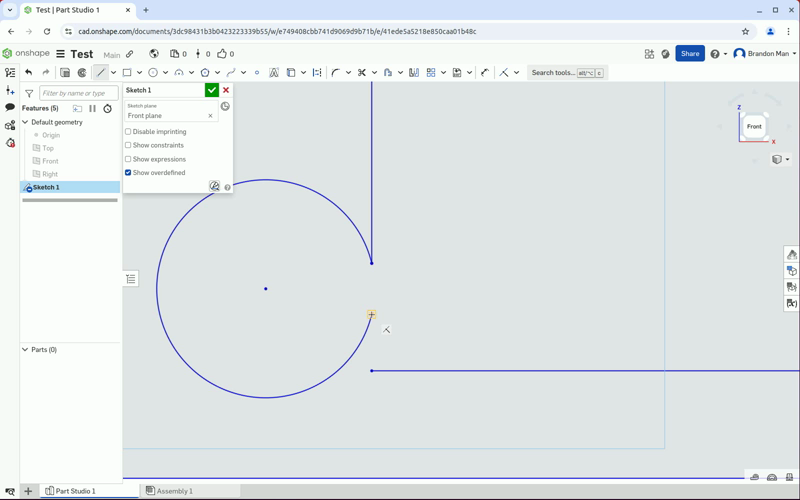
scroll(-6)
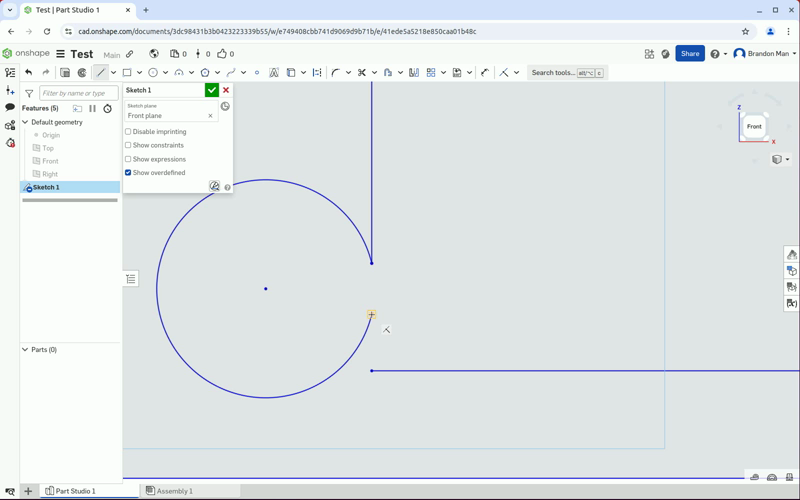
scroll(-6)
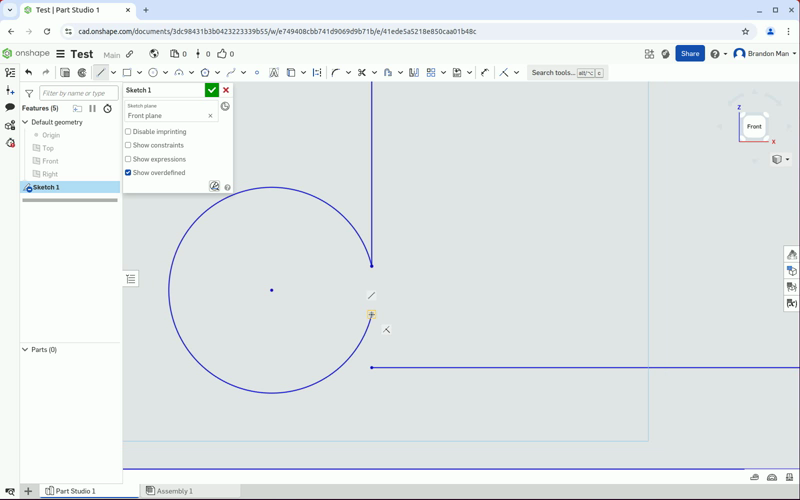
scroll(-6)
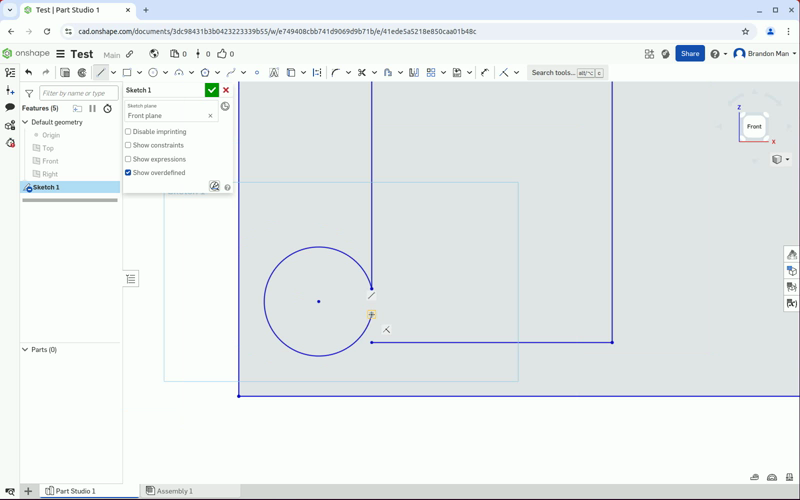
scroll(-6)
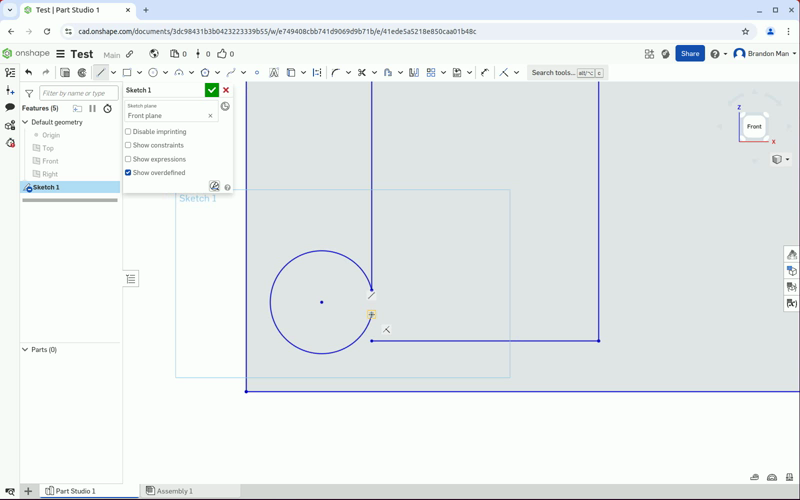
scroll(-6)
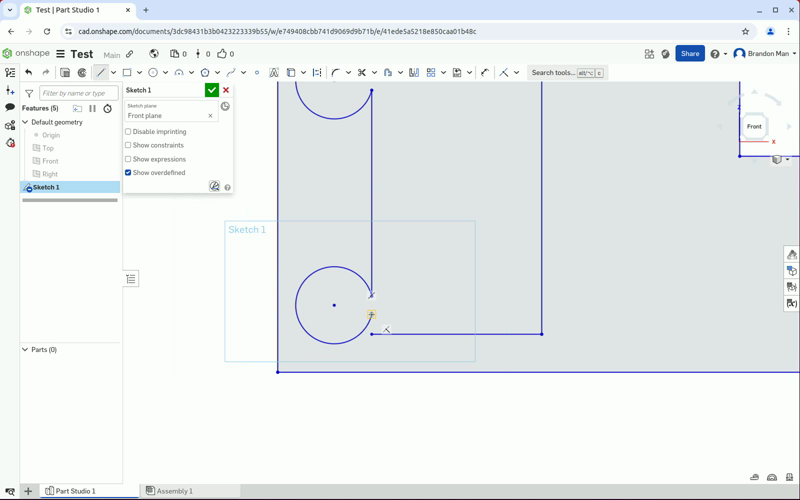
scroll(-6)
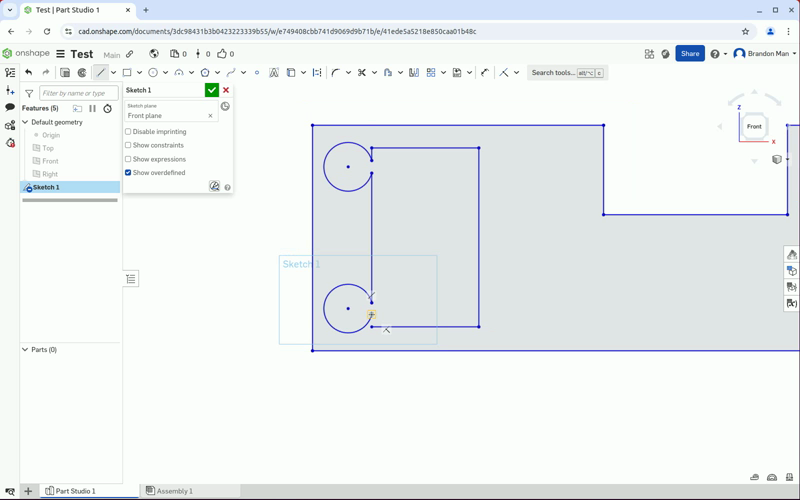
scroll(-6)
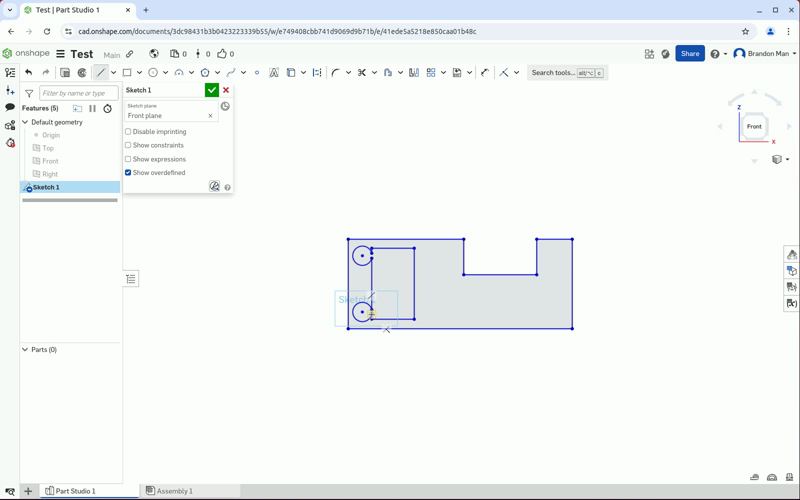
mouse_move(401, 314)
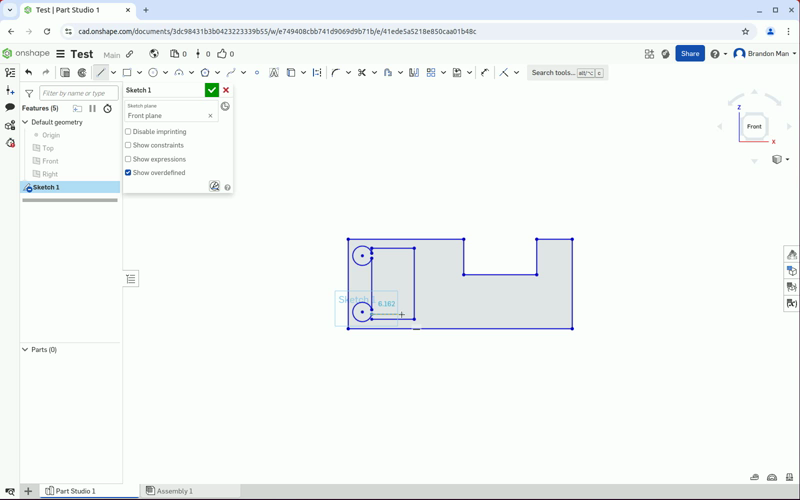
key_down(shift)
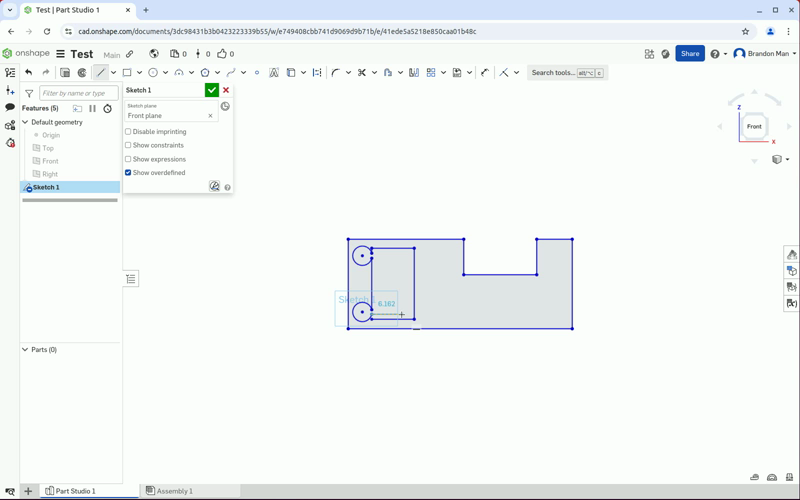
mouse_move(371, 319)
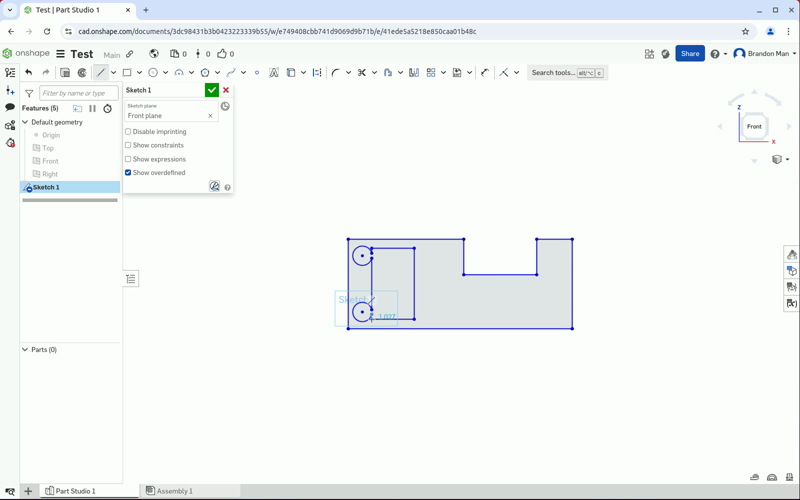
scroll(6)
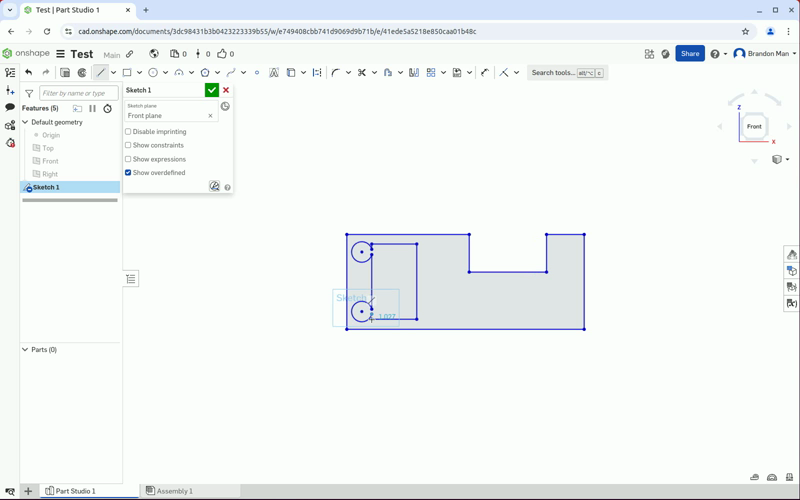
scroll(6)
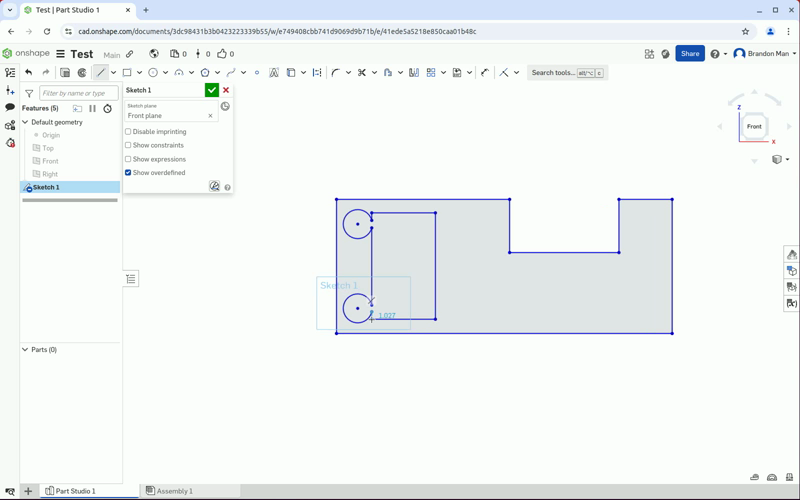
scroll(6)
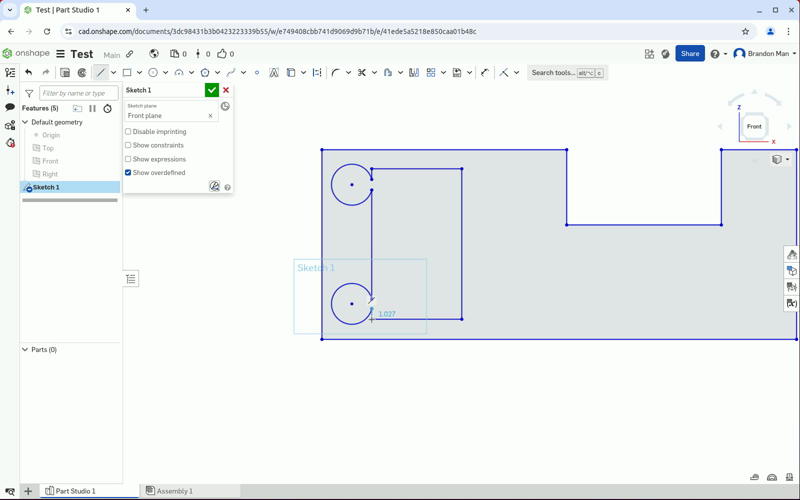
scroll(6)
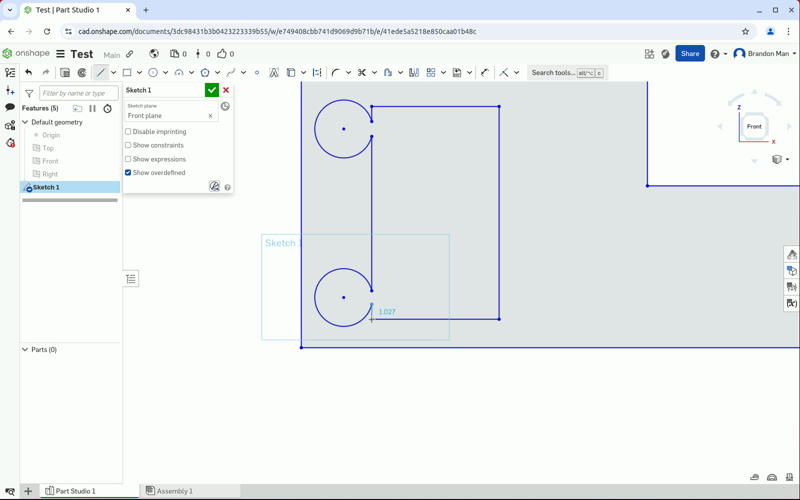
scroll(6)
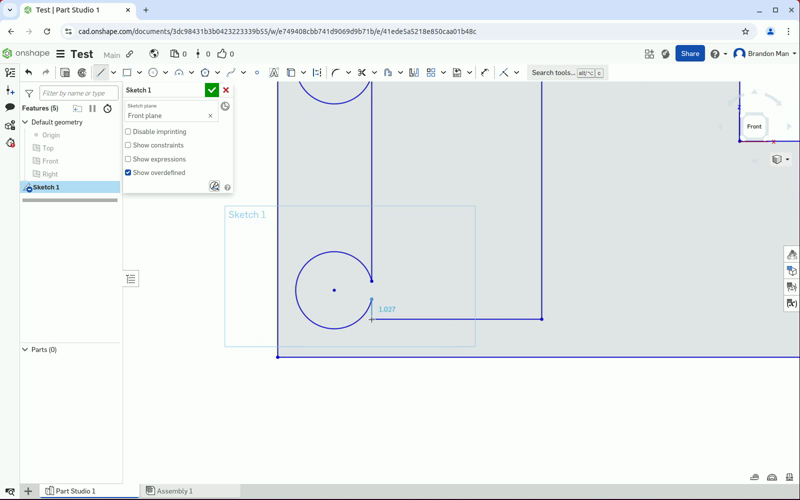
scroll(6)
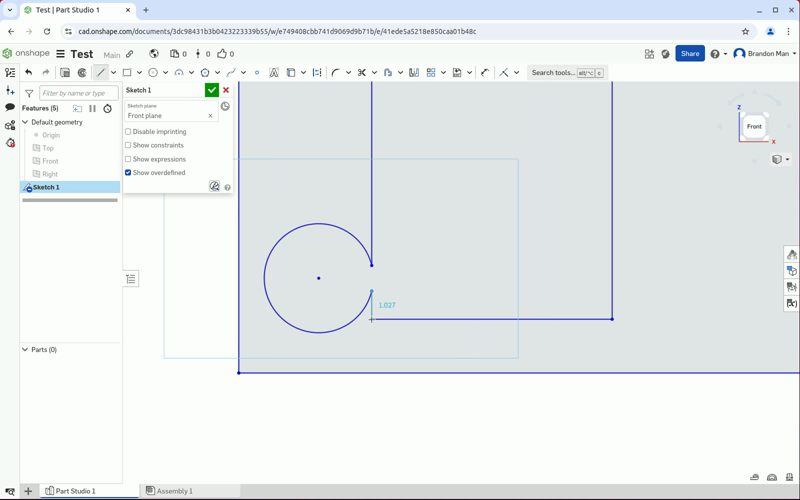
scroll(6)
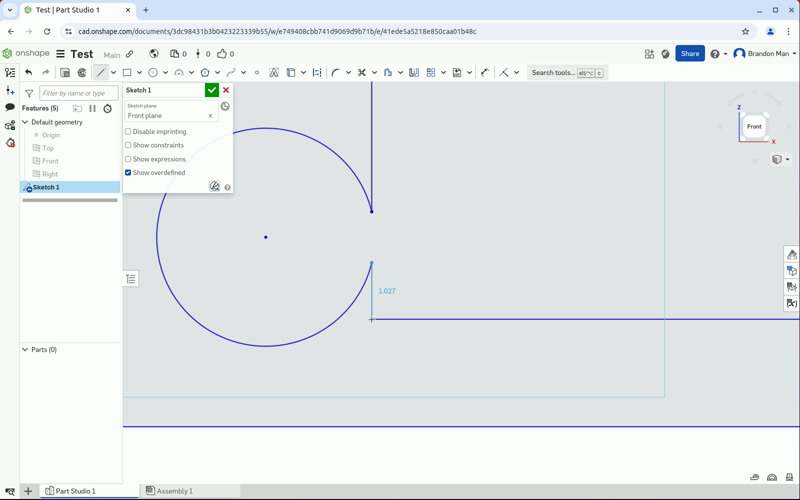
key_up(shift)
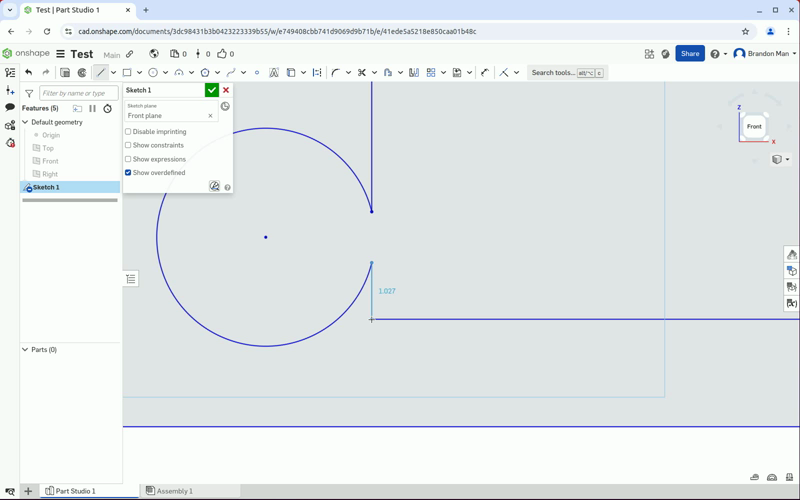
click(371, 319)
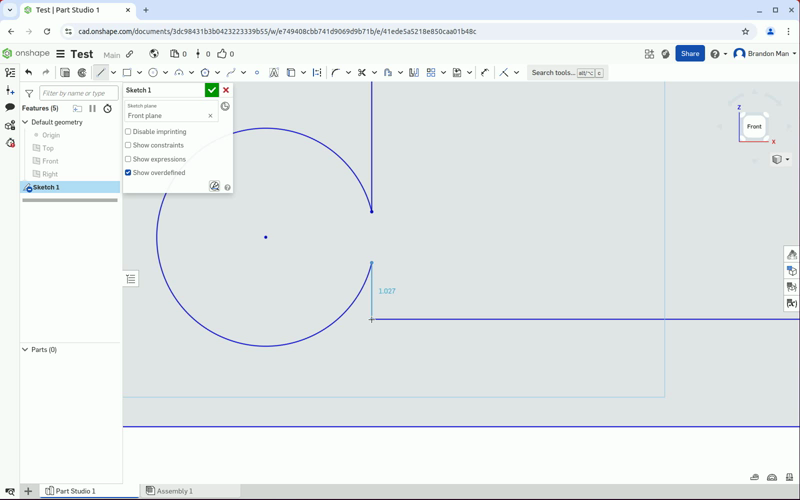
scroll(-6)
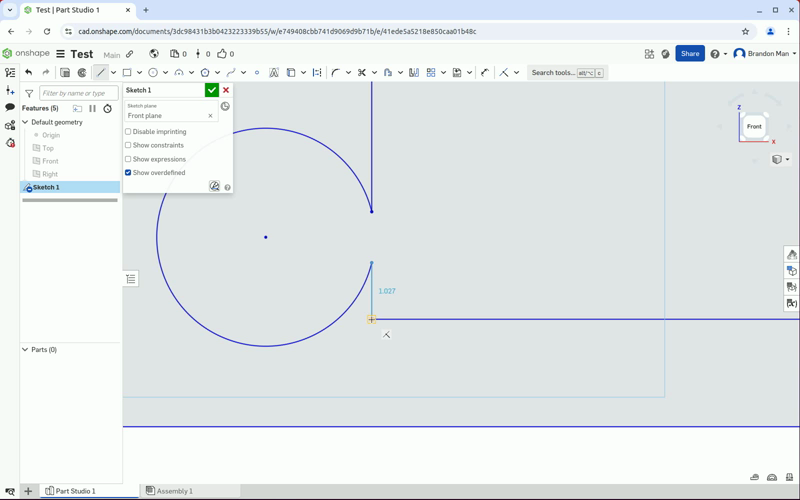
scroll(-6)
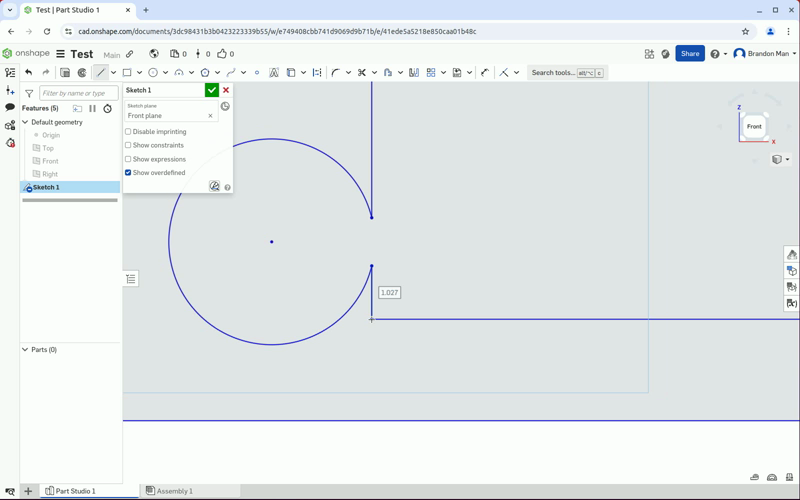
scroll(-6)
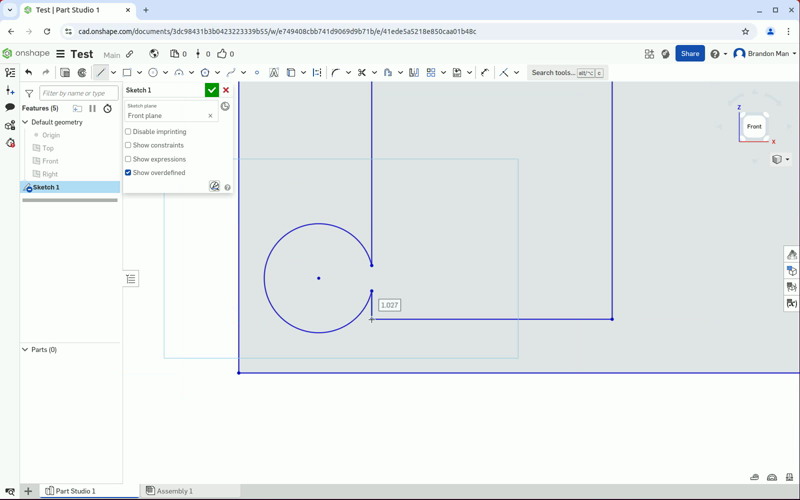
scroll(-6)
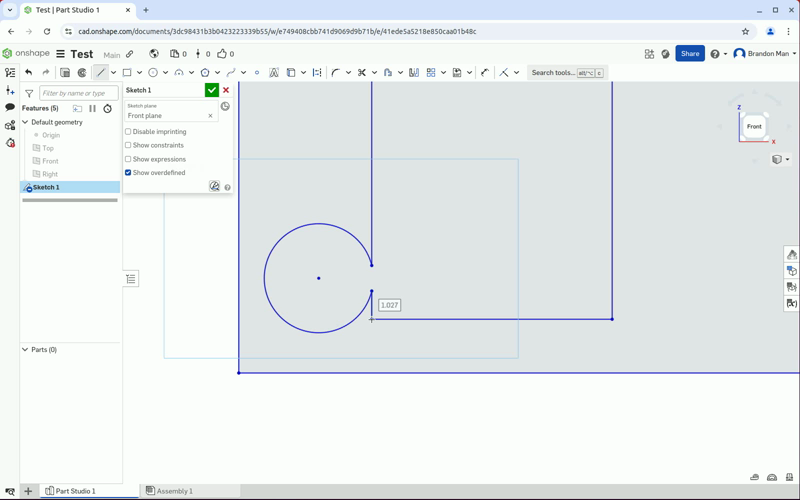
scroll(-6)
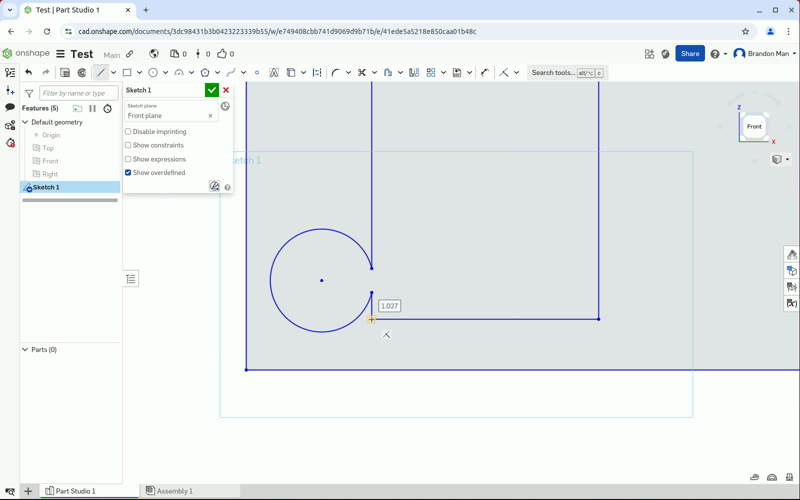
scroll(-6)
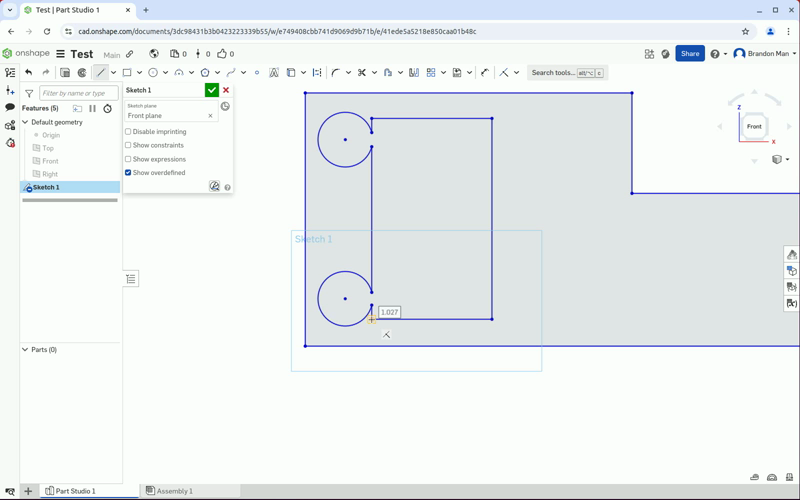
scroll(-6)
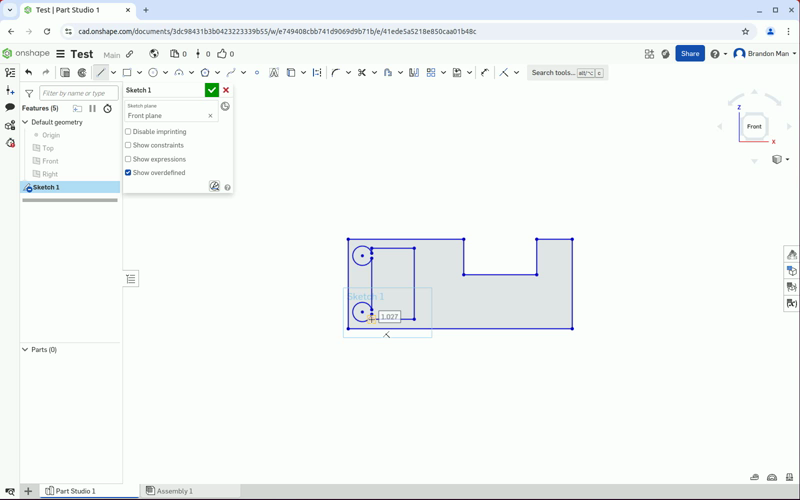
key(esc)
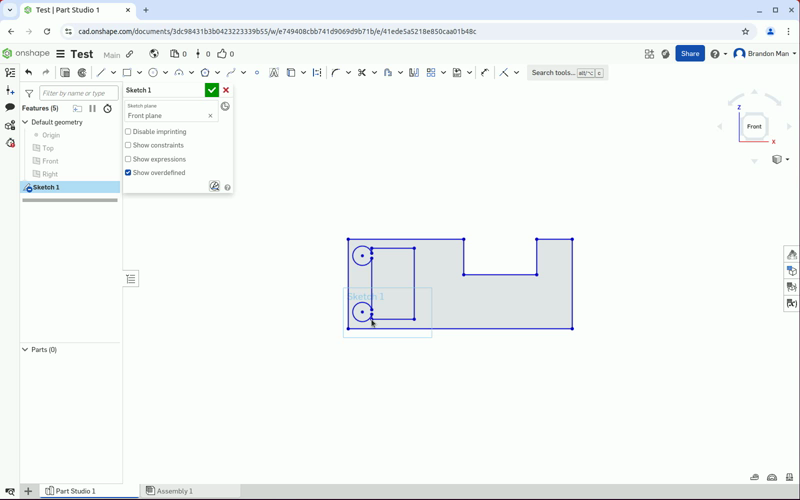
key(c)
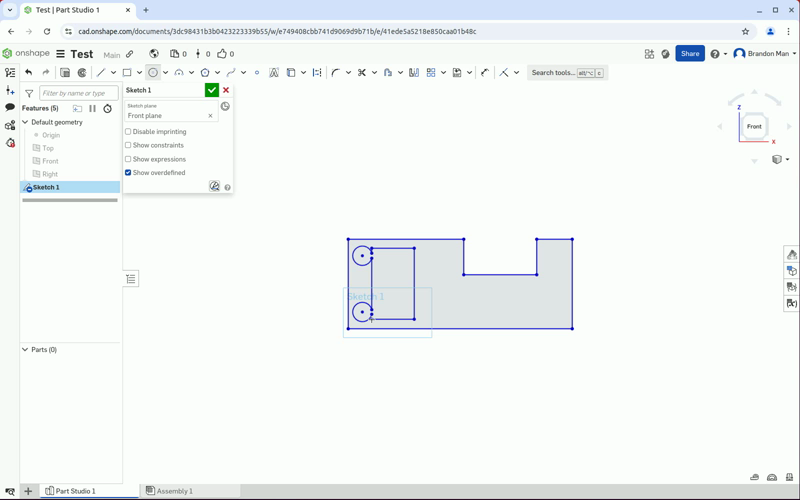
key_down(shift)
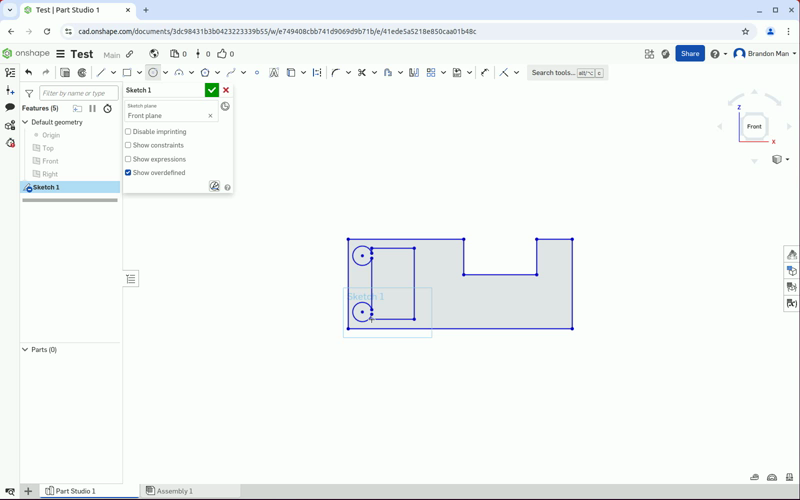
mouse_move(444, 255)
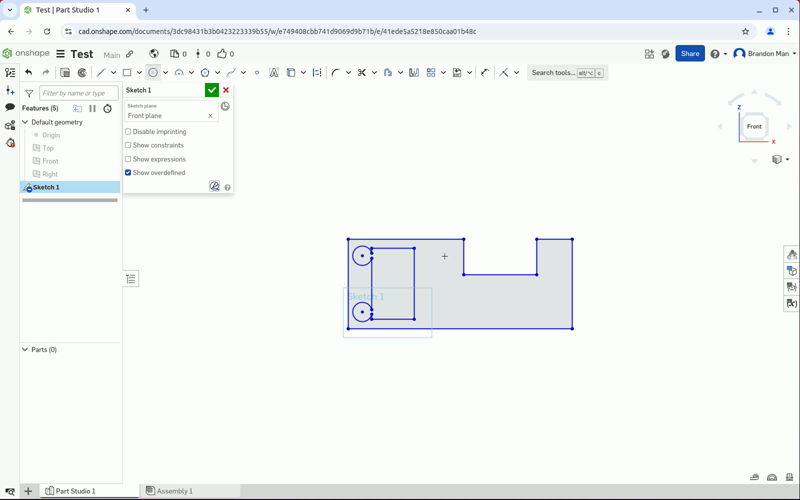
click(444, 255)
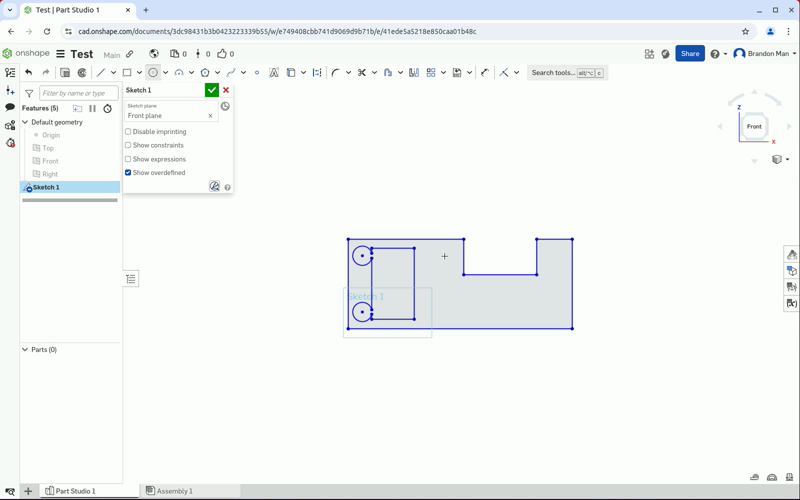
key_up(shift)
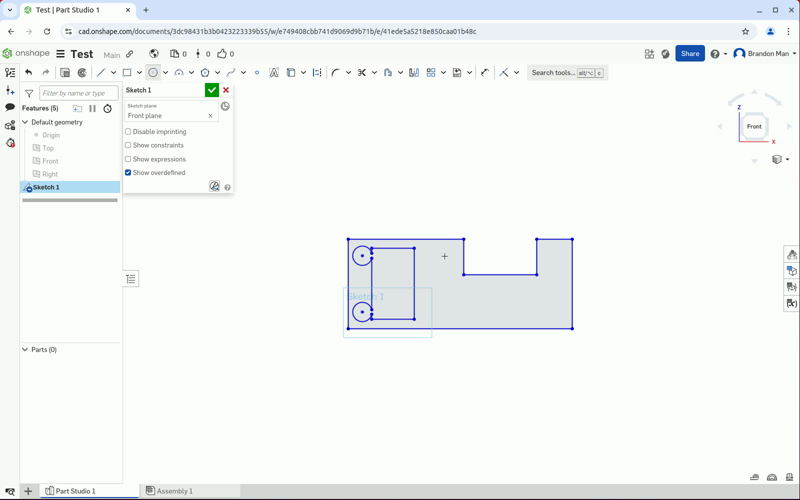
mouse_move(454, 255)
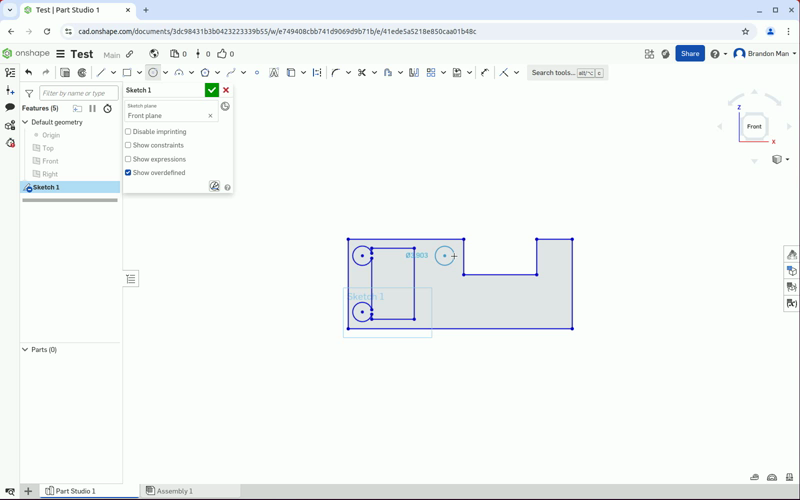
click(454, 255)
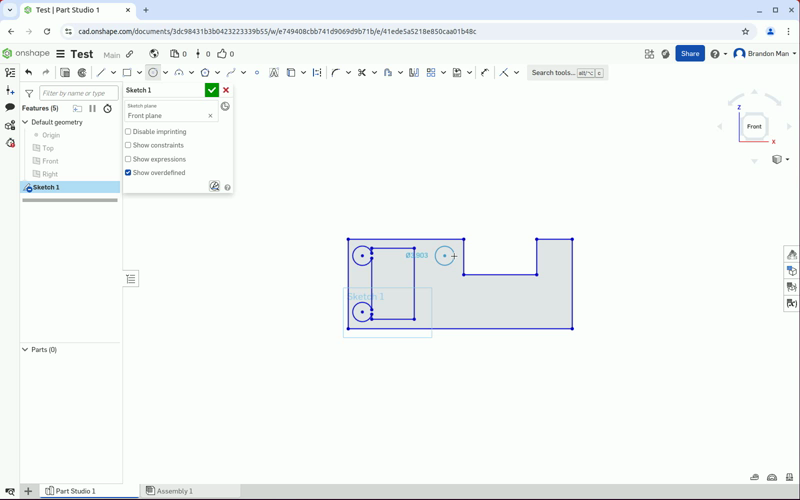
key(esc)
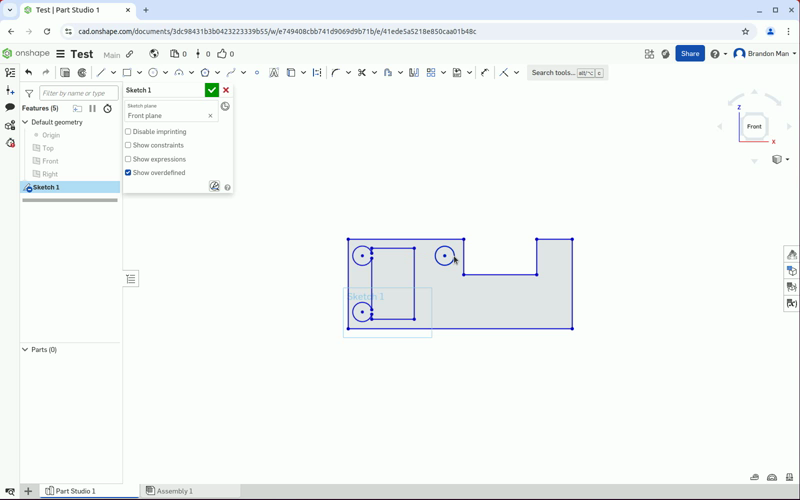
key(c)
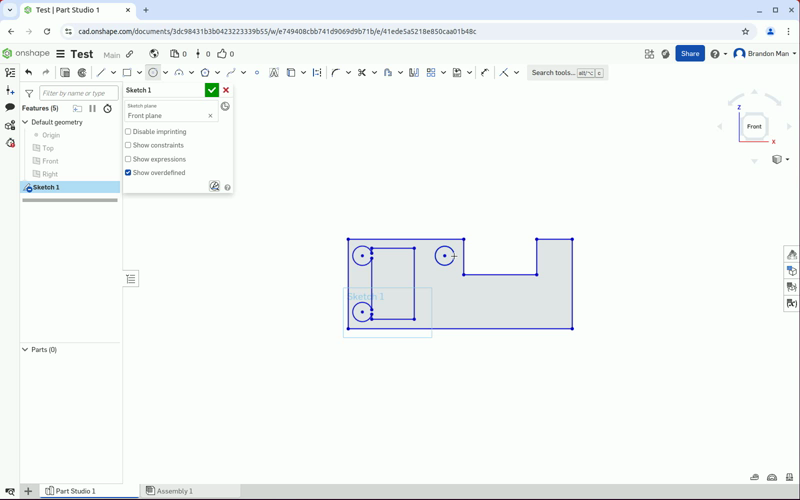
key_down(shift)
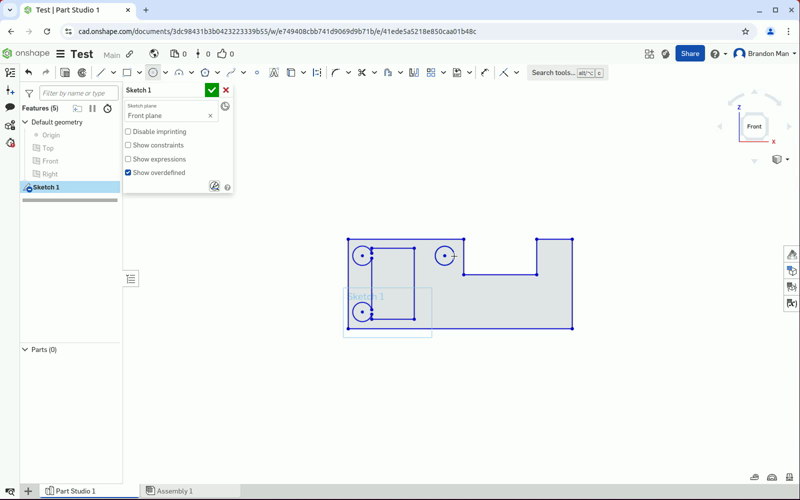
mouse_move(553, 255)
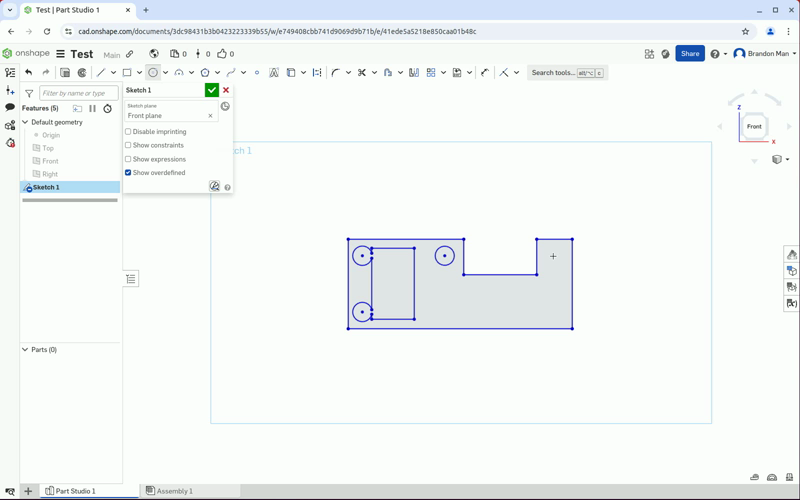
click(553, 255)
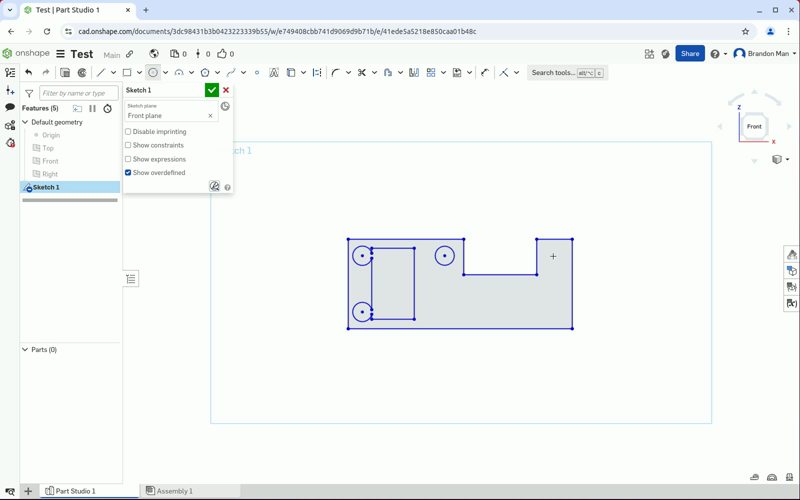
key_up(shift)
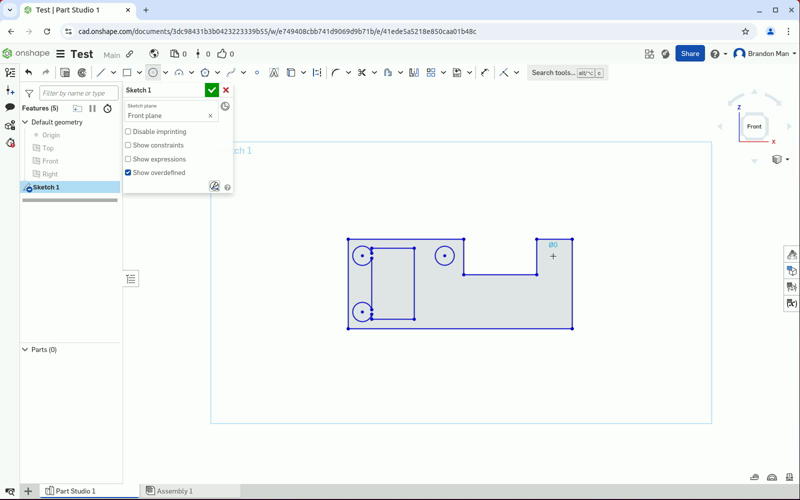
mouse_move(562, 255)
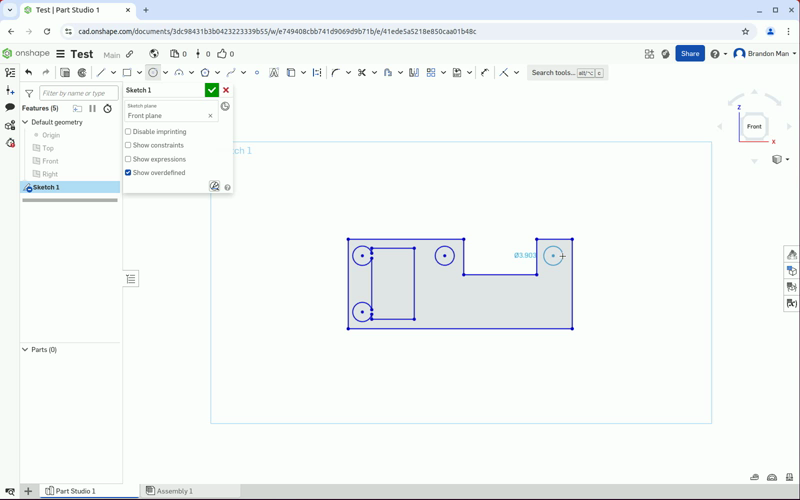
click(562, 255)
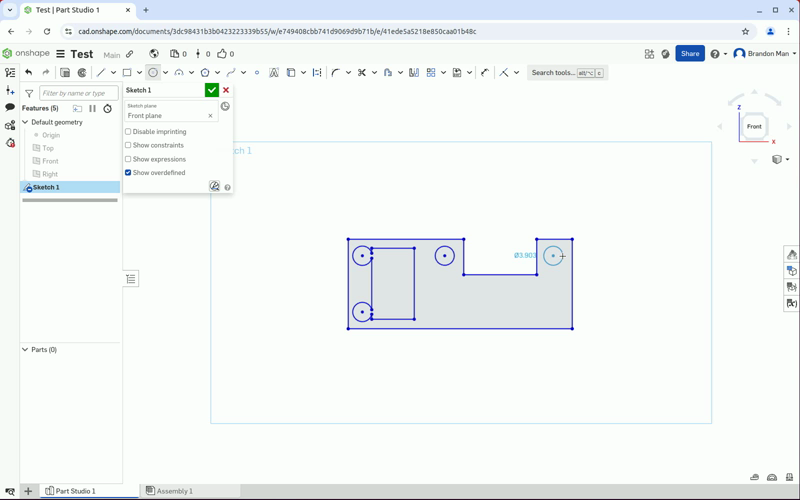
key(esc)
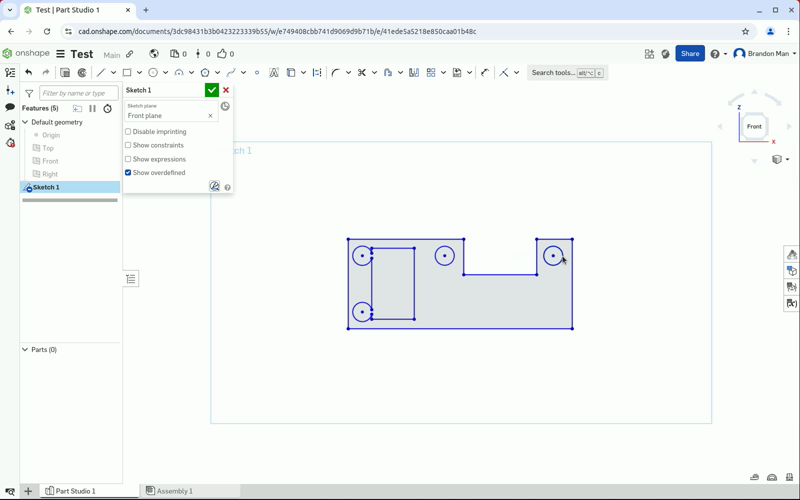
mouse_move(442, 310)
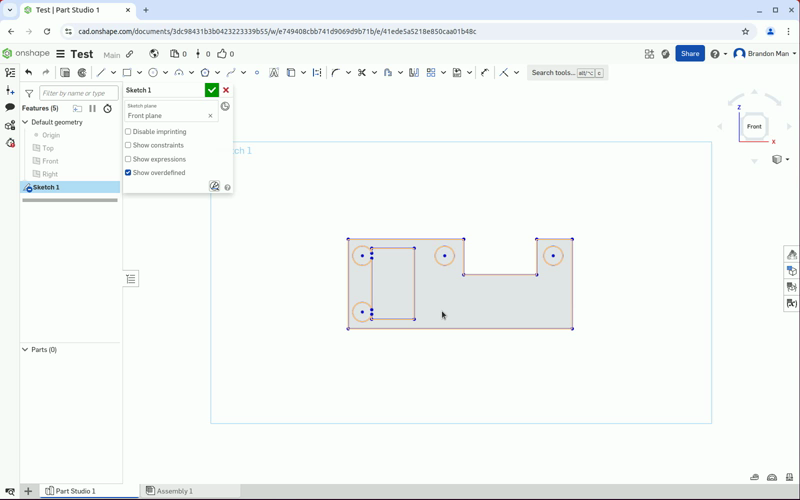
click(442, 310)
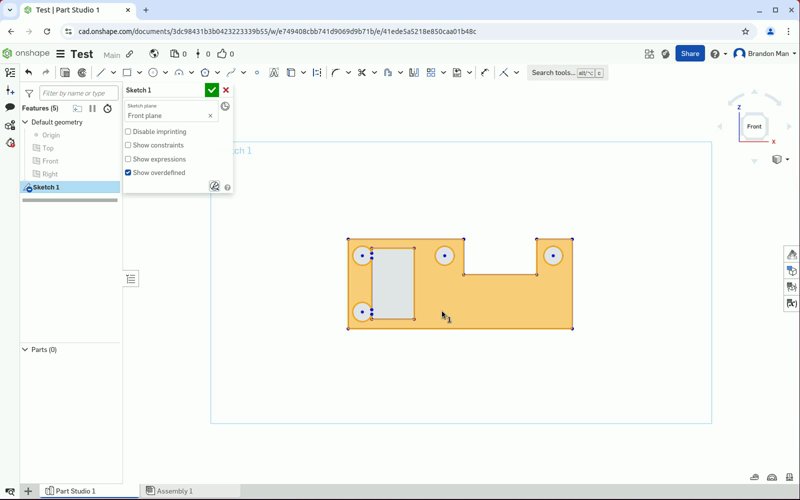
mouse_move(73, 352)
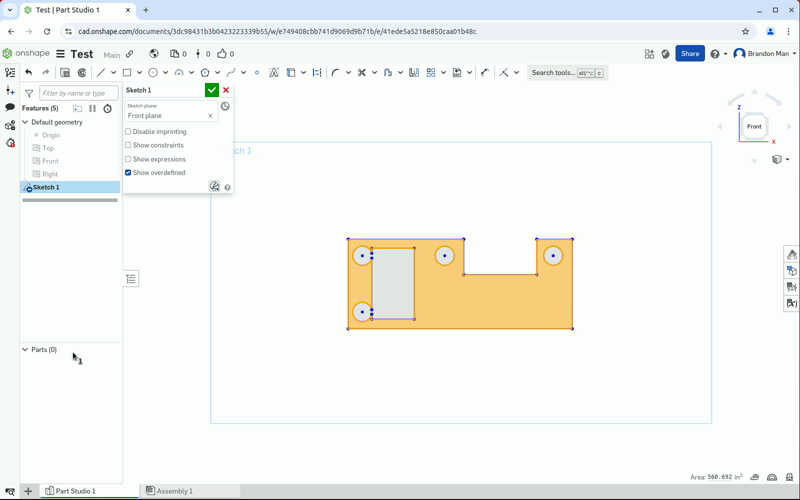
key(shift+y)
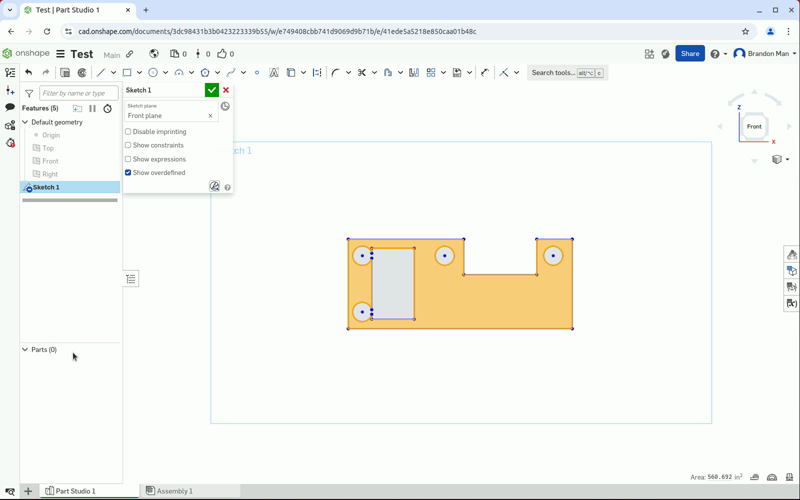
key(shift+e)
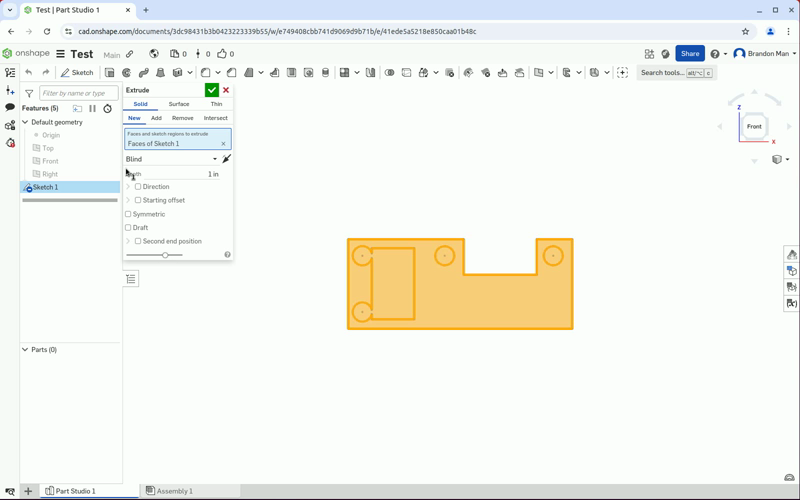
mouse_move(143, 106)
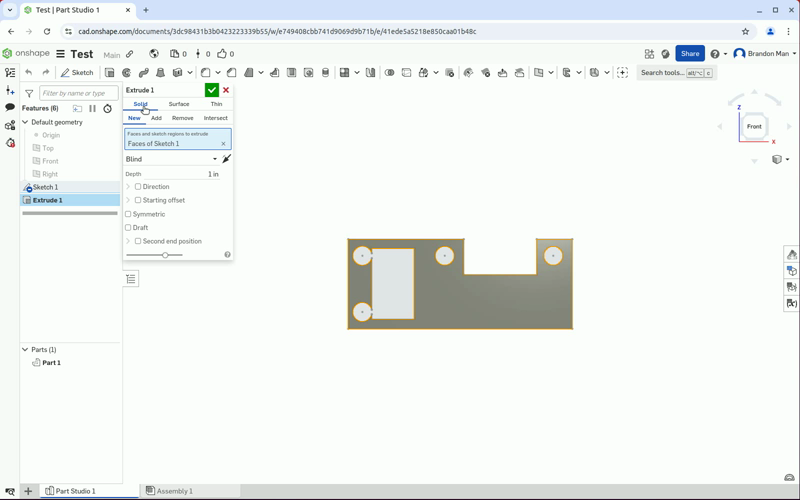
click(143, 106)
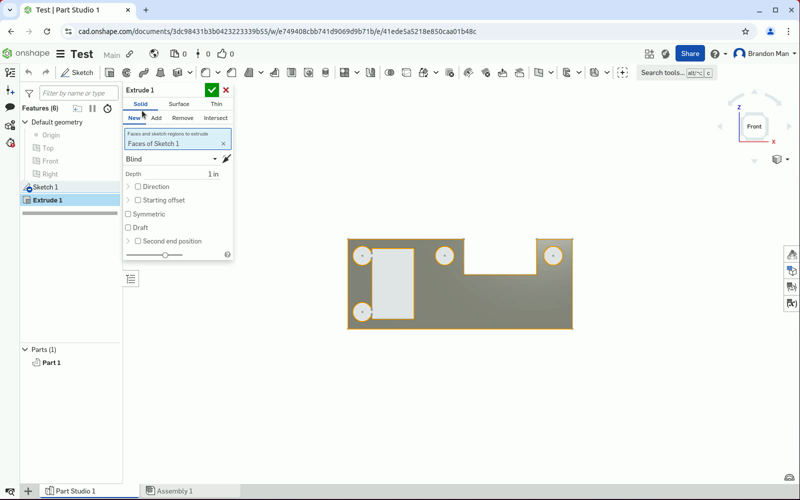
mouse_move(137, 120)
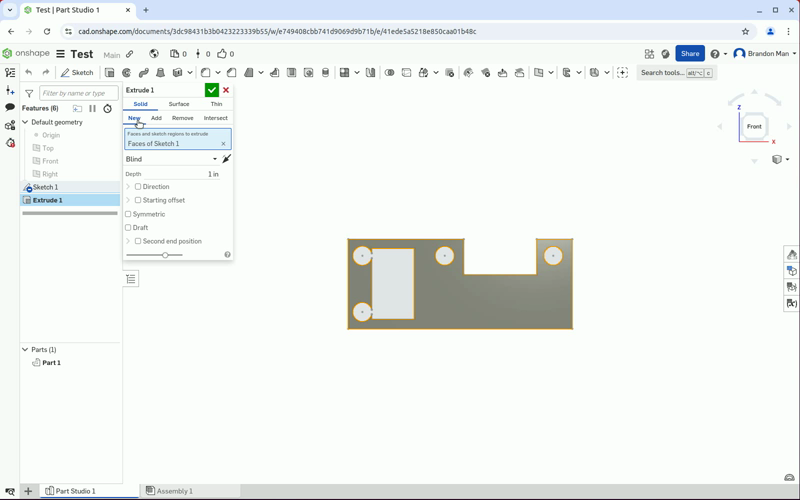
click(137, 120)
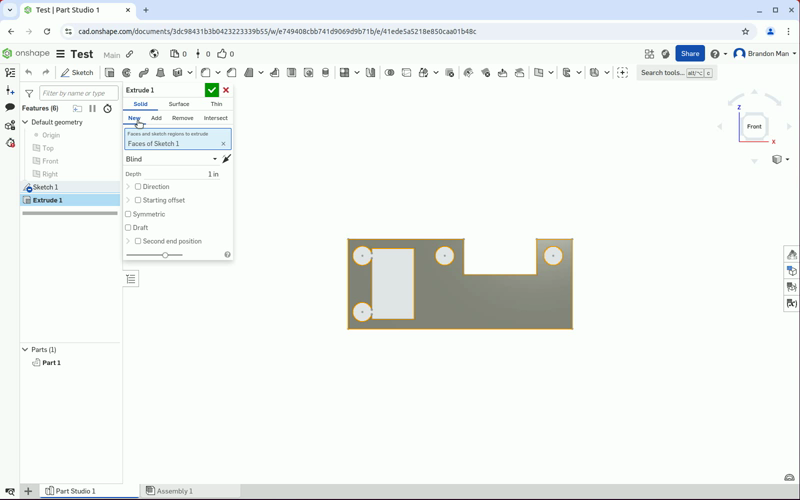
key(tab, 4)
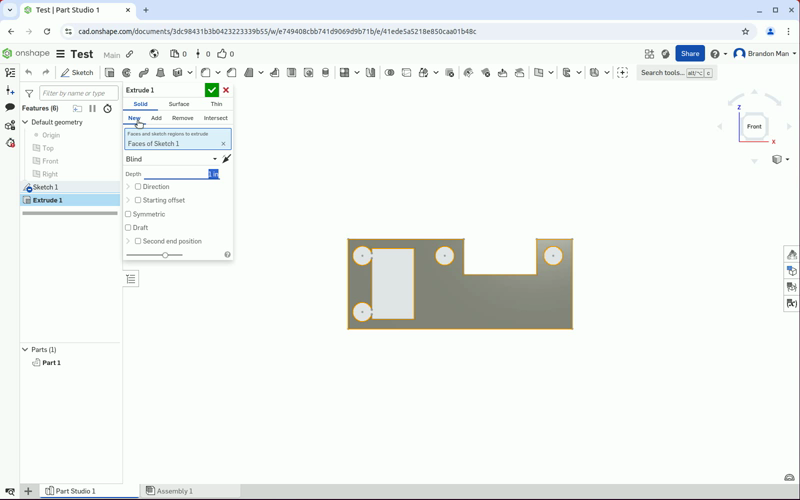
text(1.926)
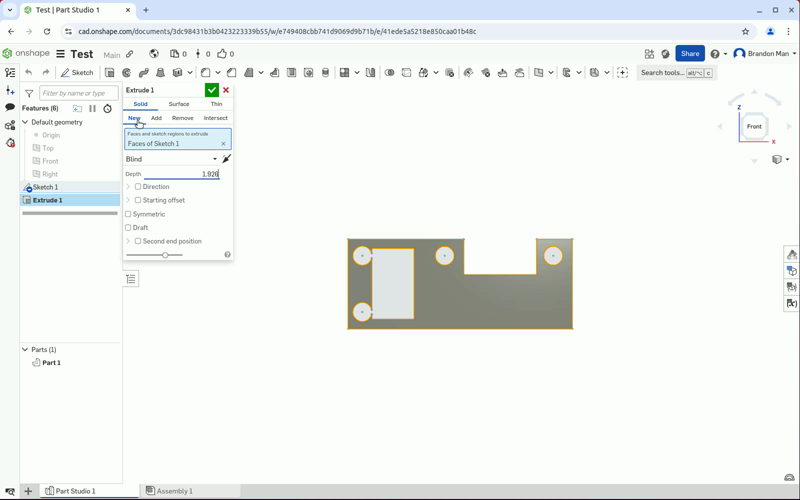
key(enter)
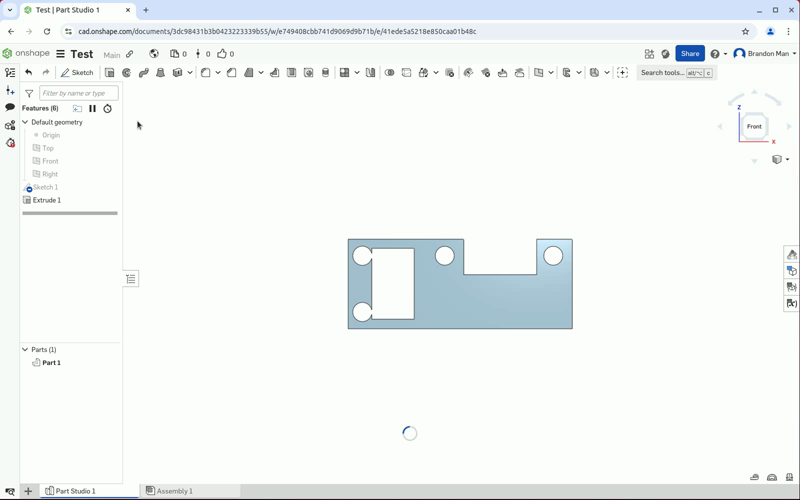
key(shift+h)
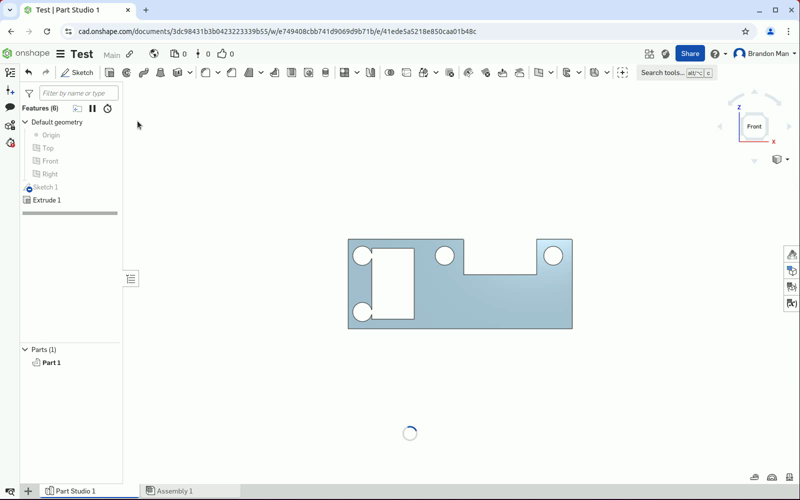
key(shift+h)
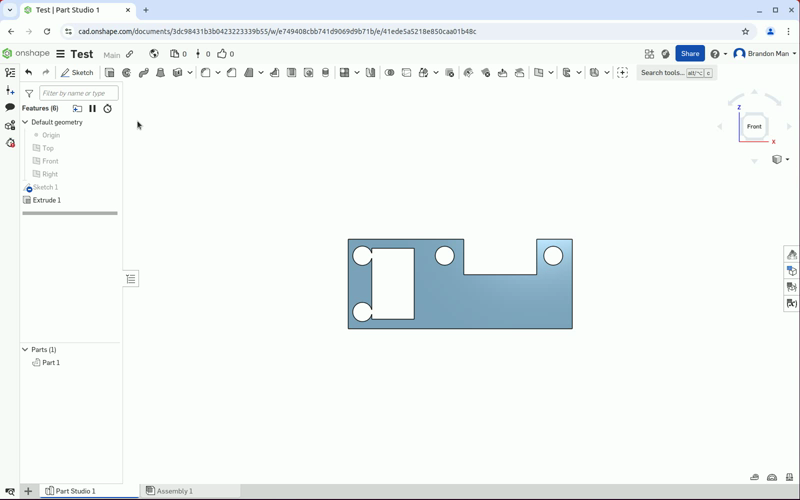
mouse_move(73, 189)
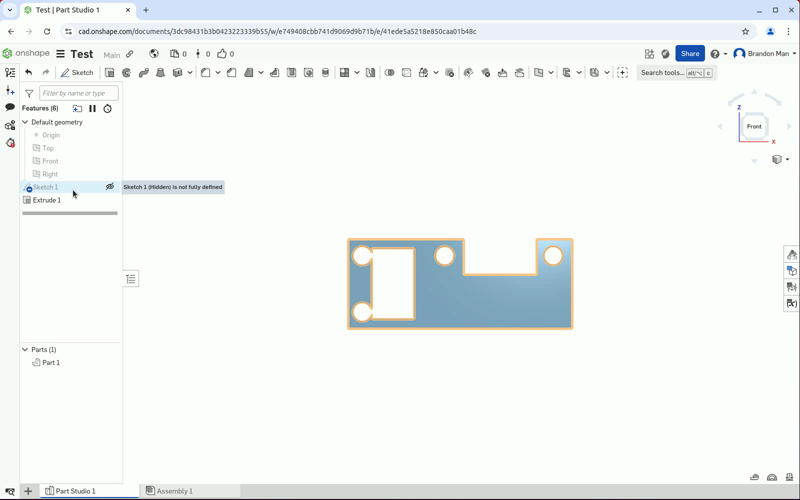
click(73, 189)
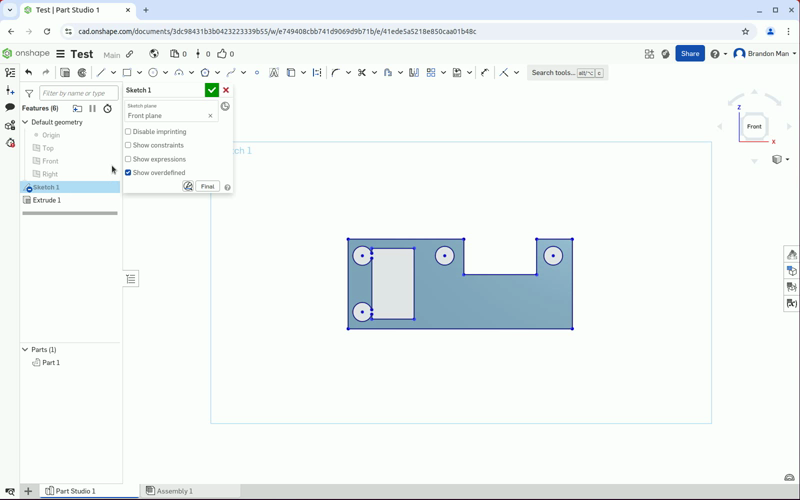
mouse_move(229, 92)
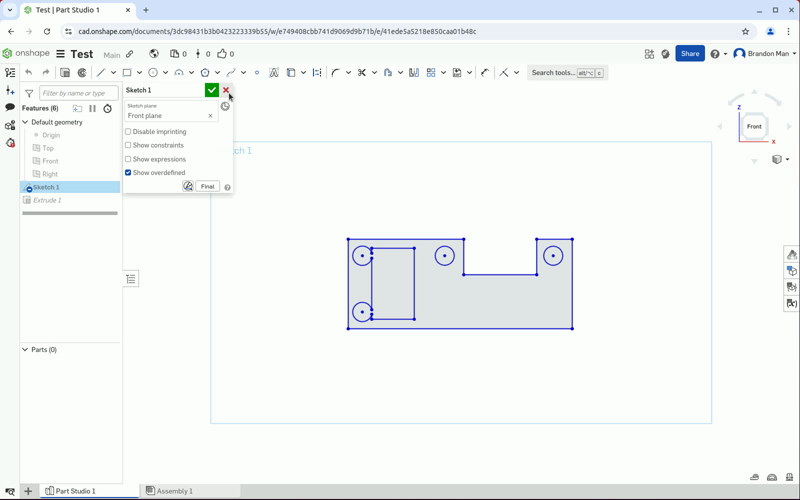
click(229, 92)
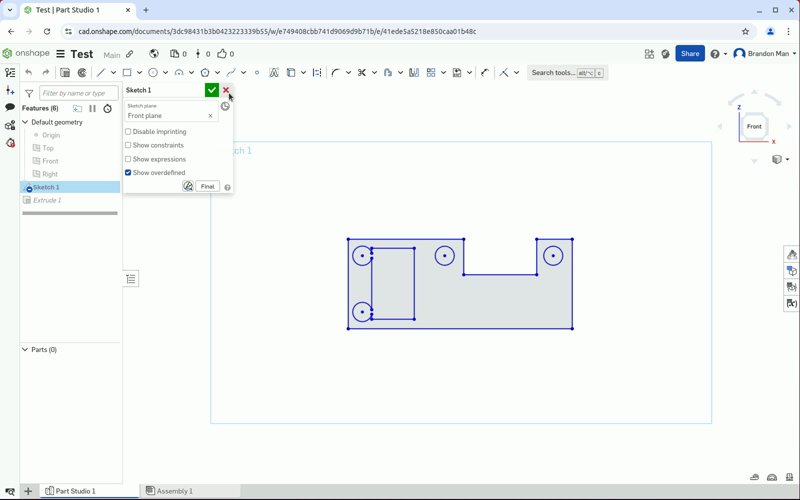
key(shift+s)
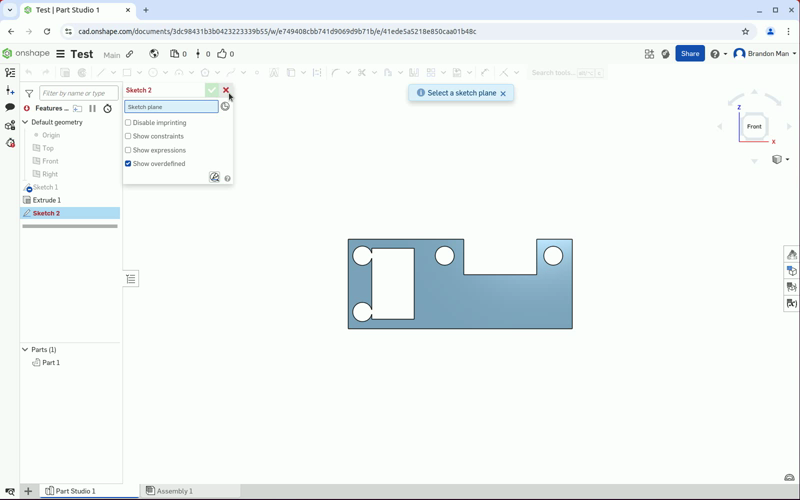
mouse_move(73, 163)
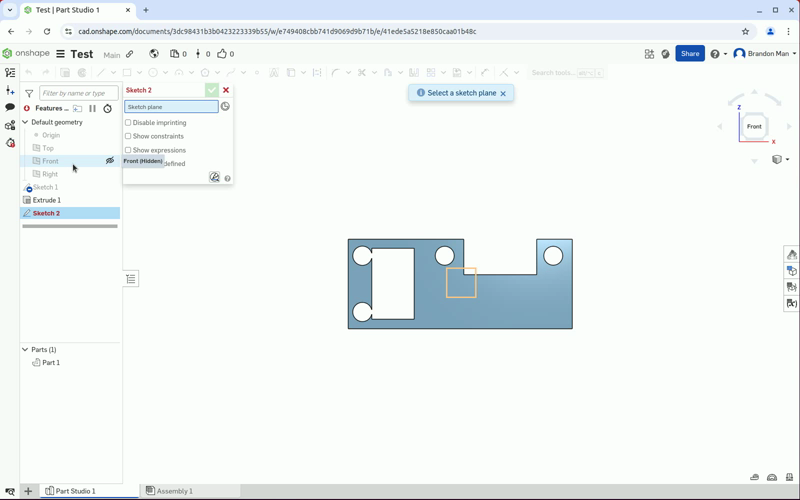
click(73, 163)
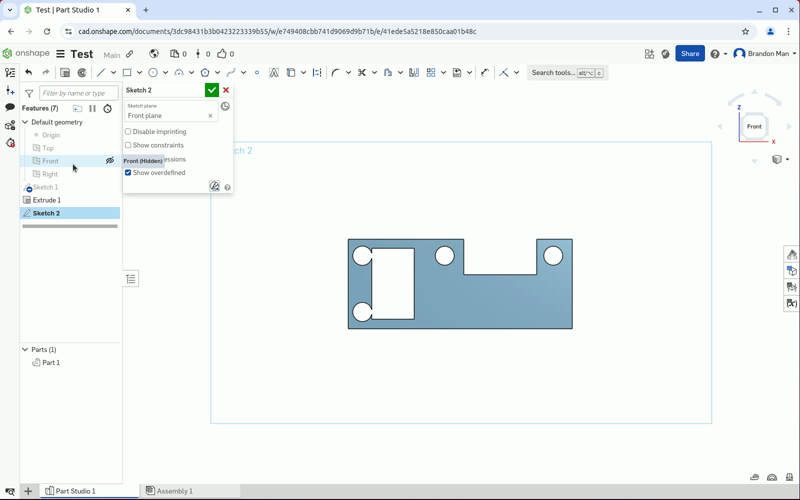
mouse_move(73, 352)
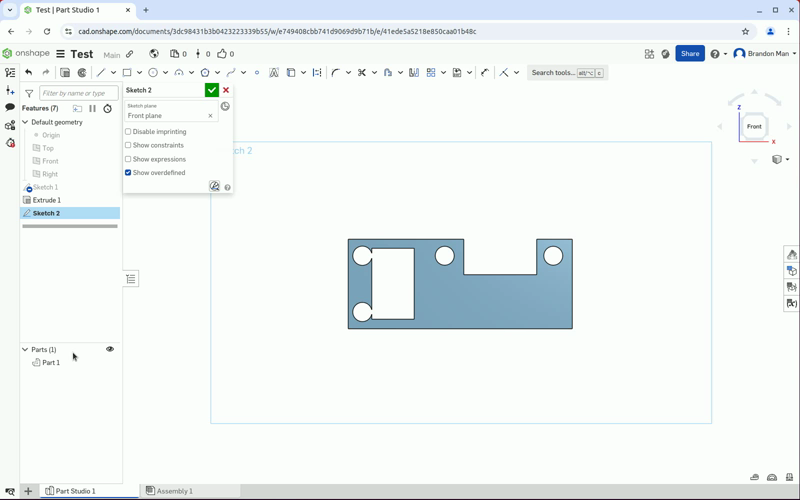
key(y)
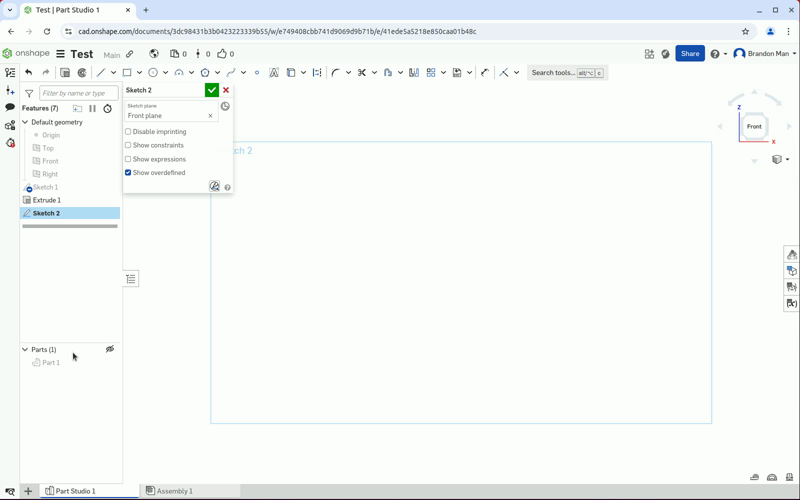
key(l)
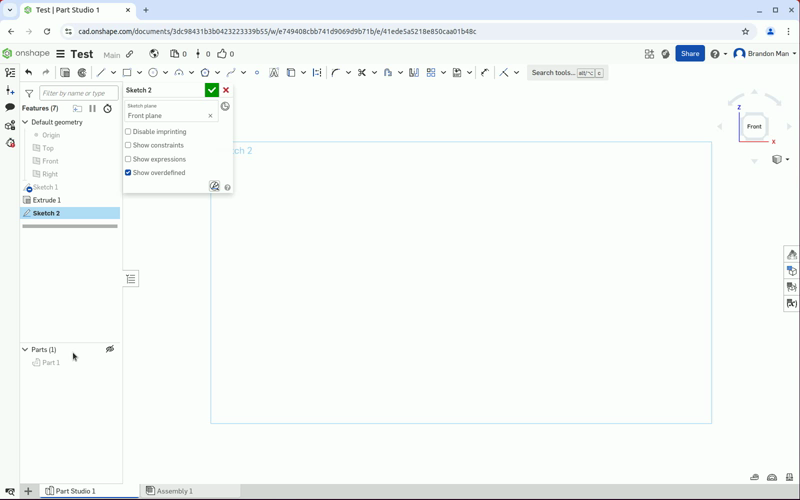
key_down(shift)
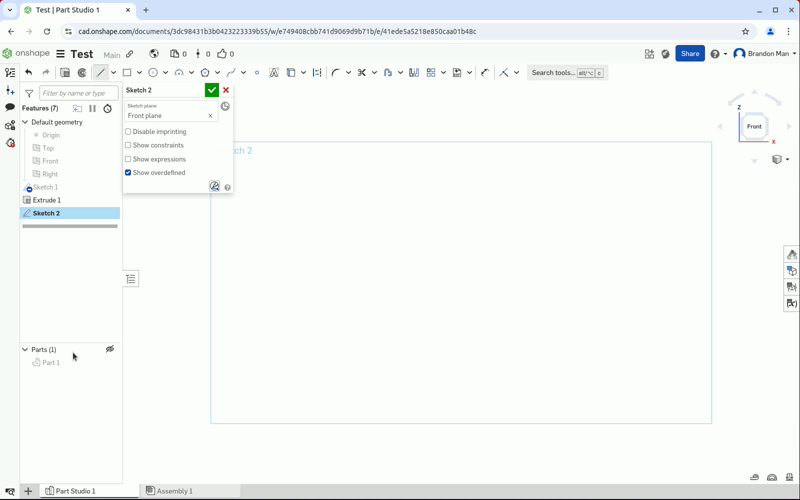
mouse_move(464, 274)
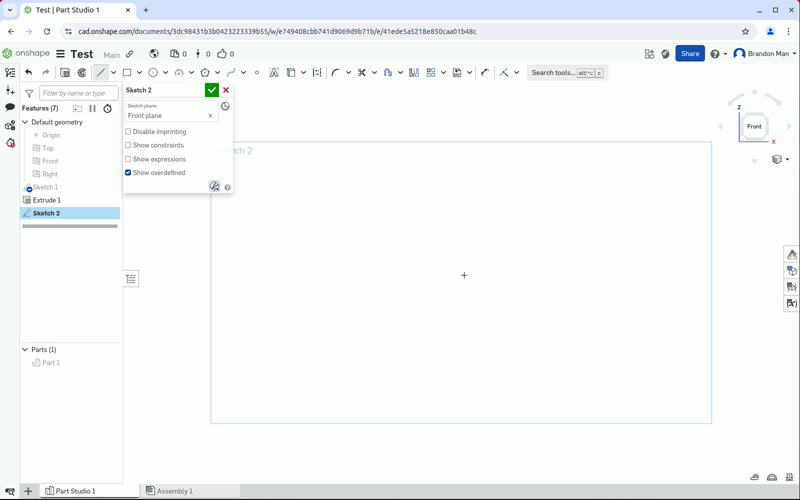
click(464, 274)
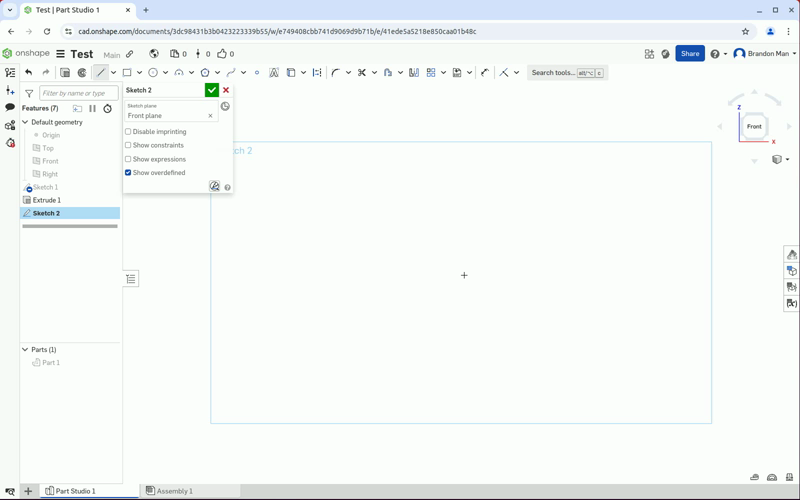
key_up(shift)
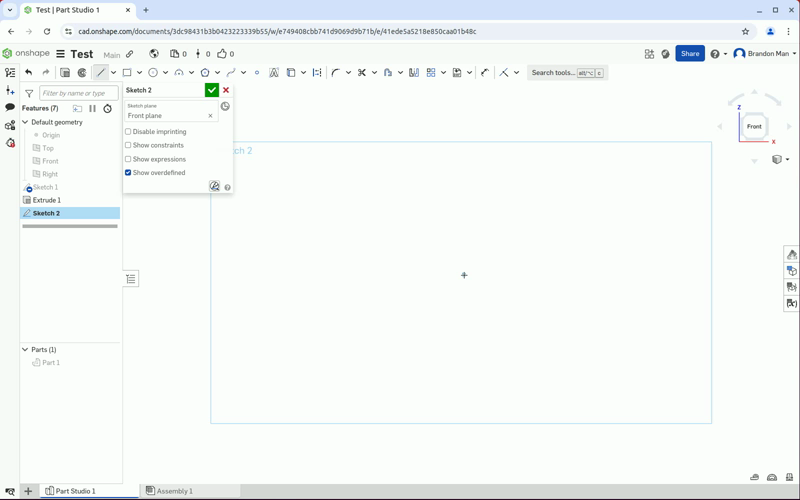
key_down(shift)
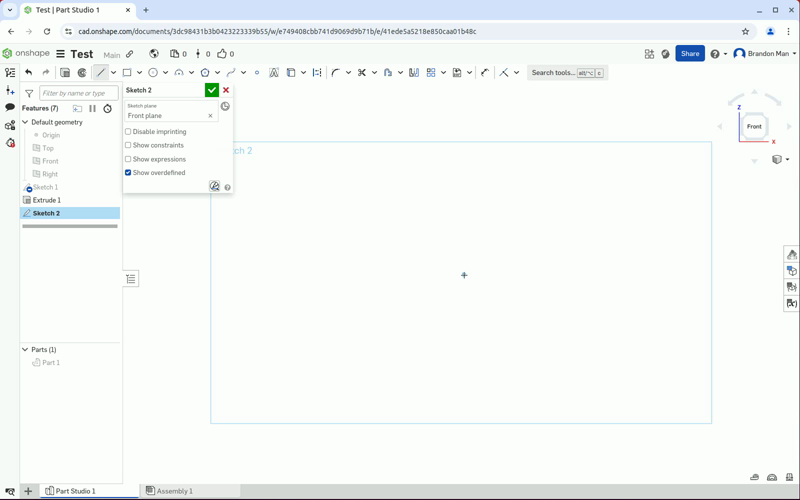
mouse_move(537, 274)
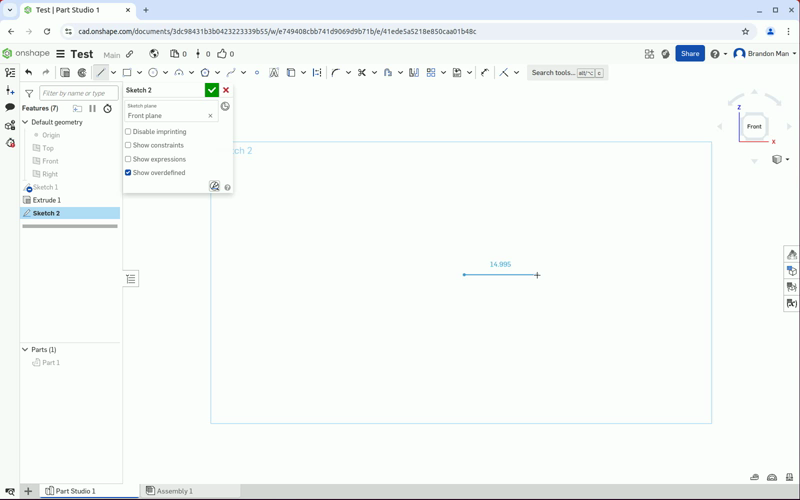
click(537, 274)
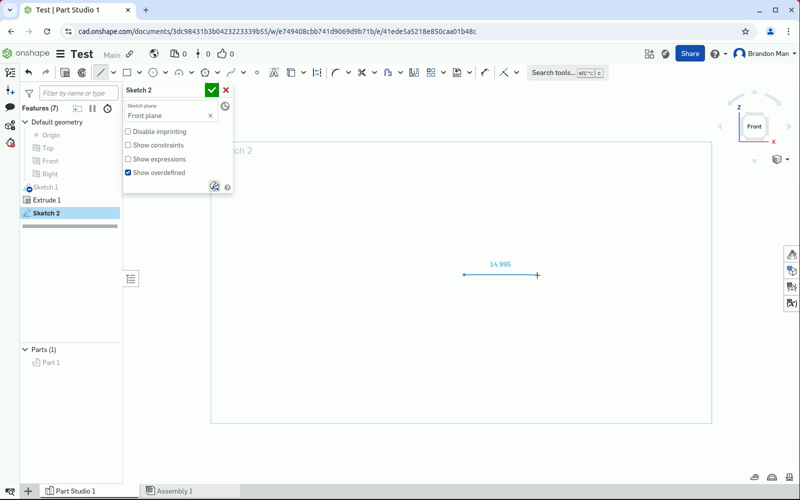
key_up(shift)
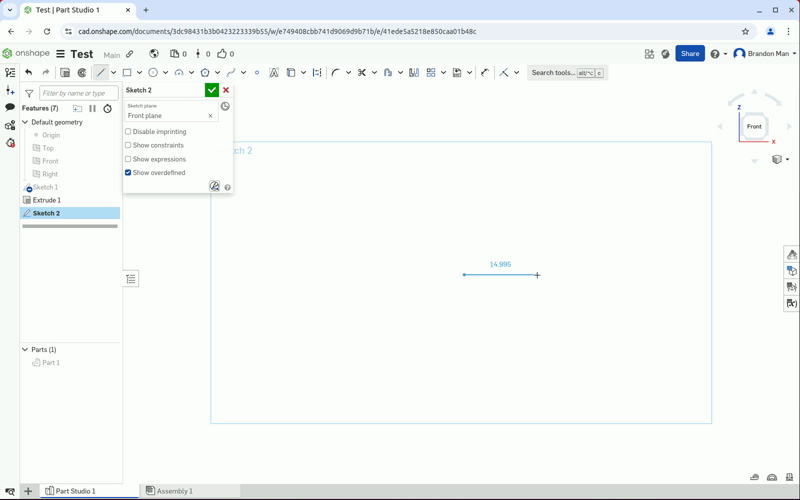
key_down(shift)
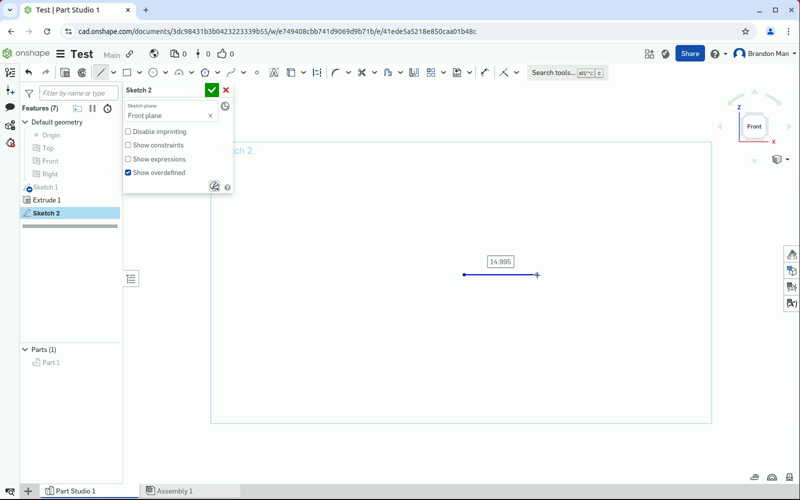
mouse_move(567, 274)
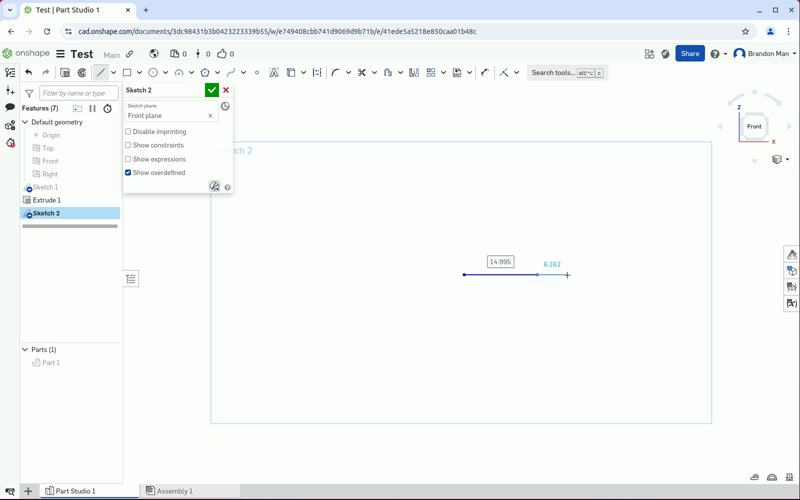
mouse_move(537, 237)
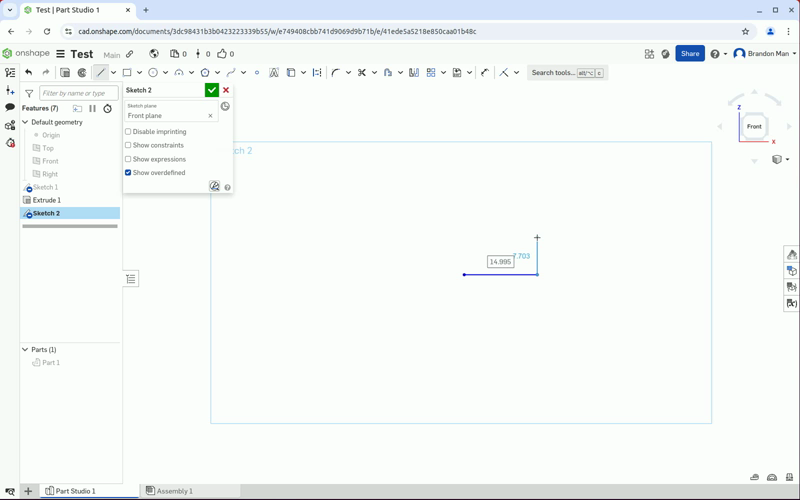
click(537, 237)
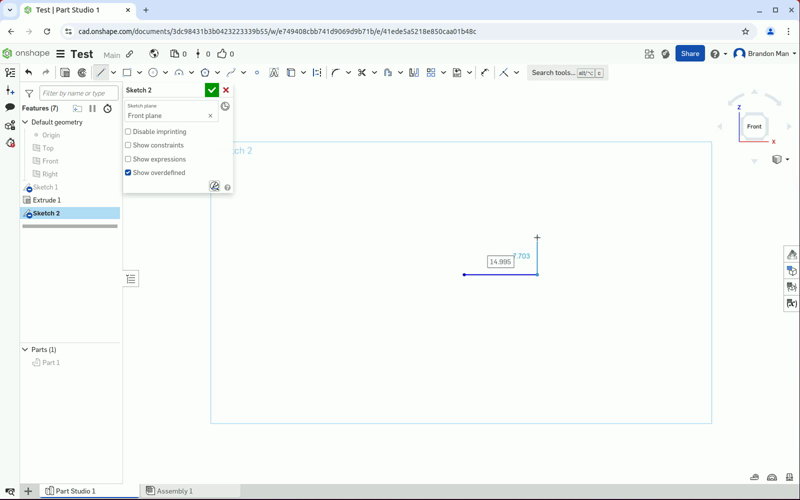
key_up(shift)
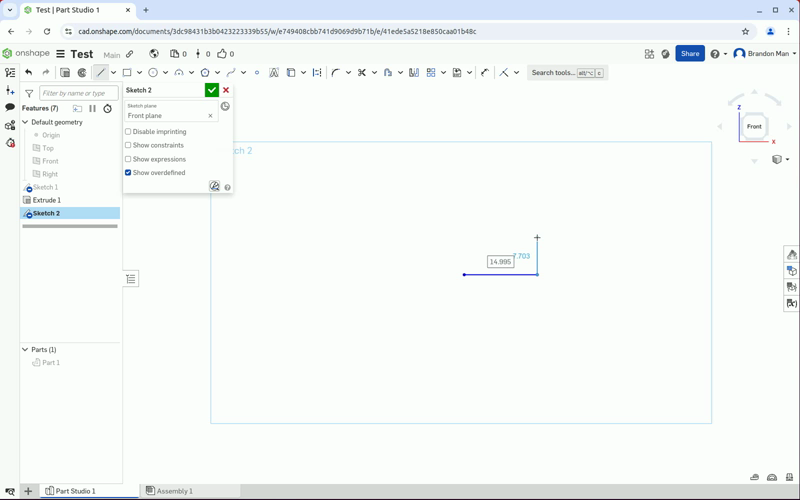
key_down(shift)
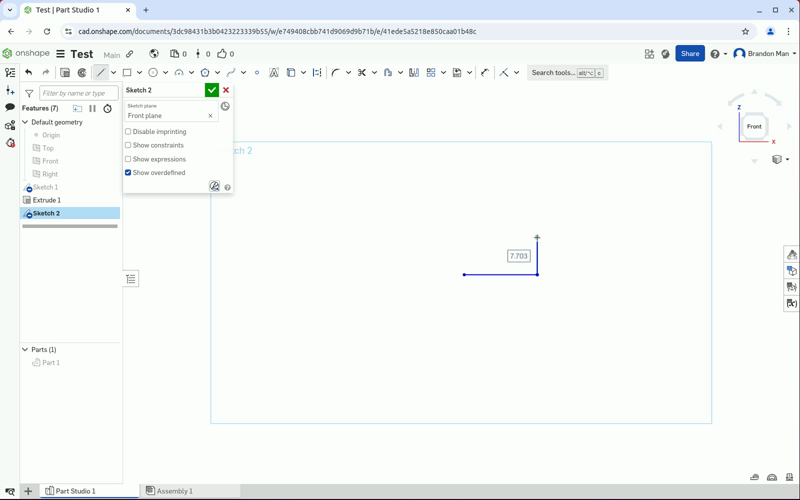
mouse_move(469, 237)
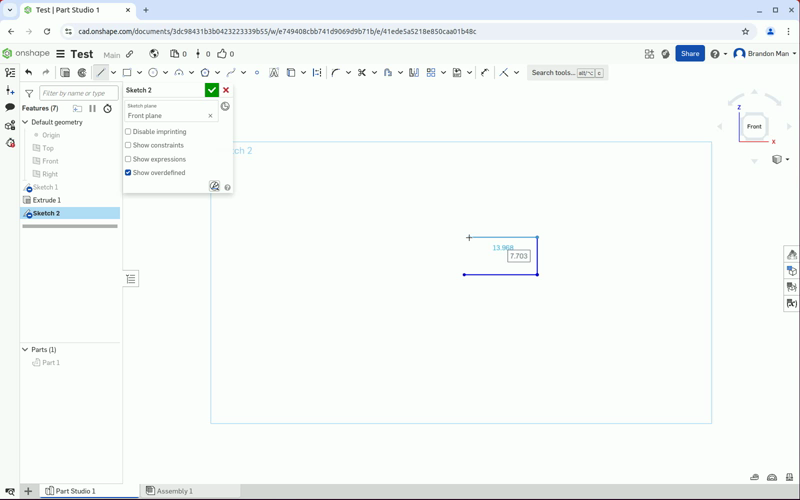
click(469, 237)
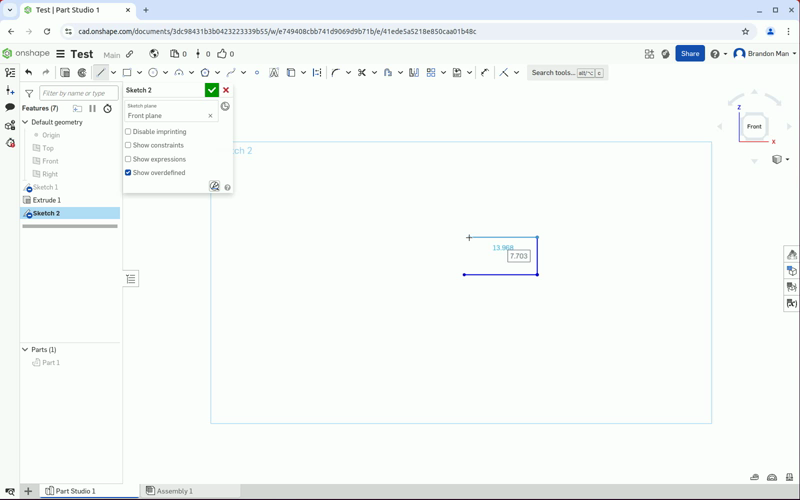
key_up(shift)
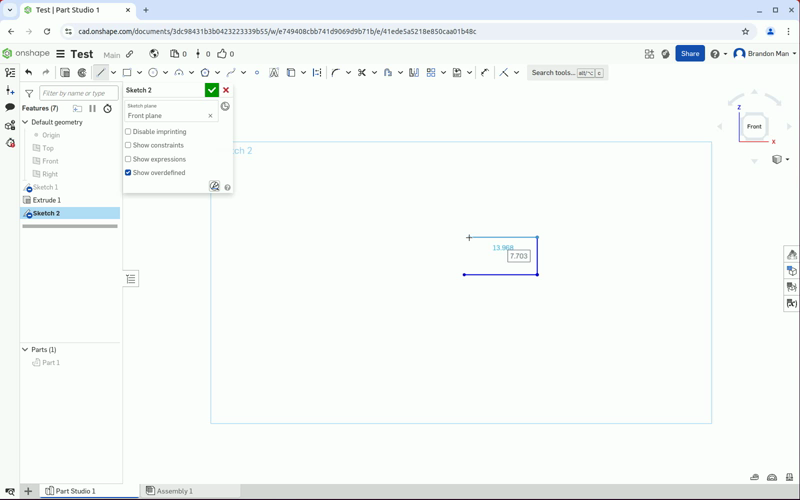
key_down(shift)
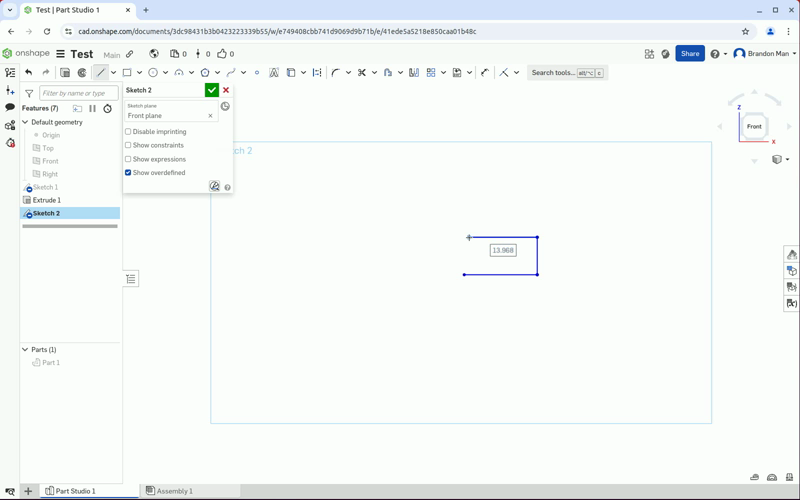
mouse_move(499, 237)
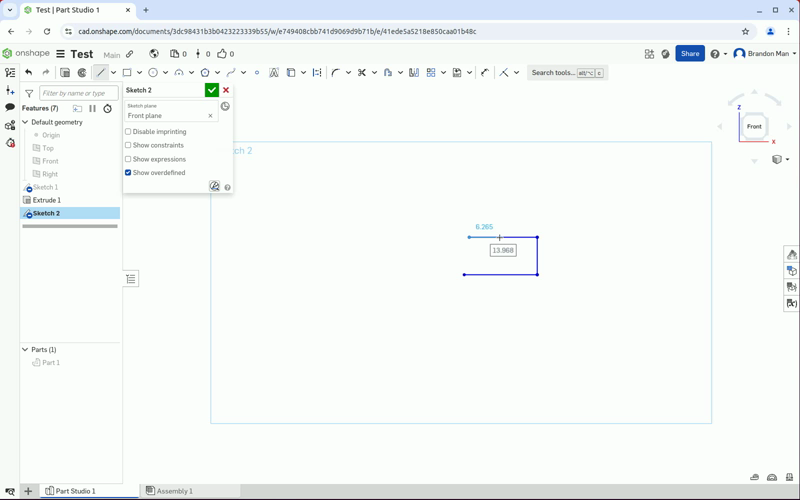
mouse_move(467, 237)
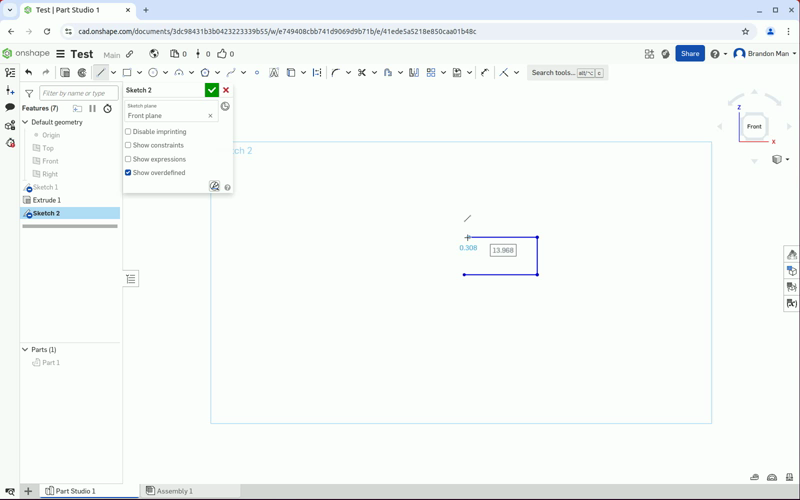
scroll(6)
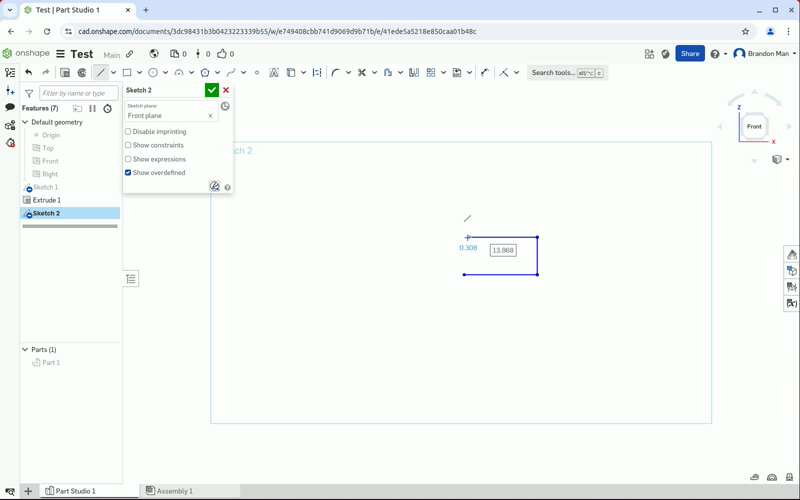
scroll(6)
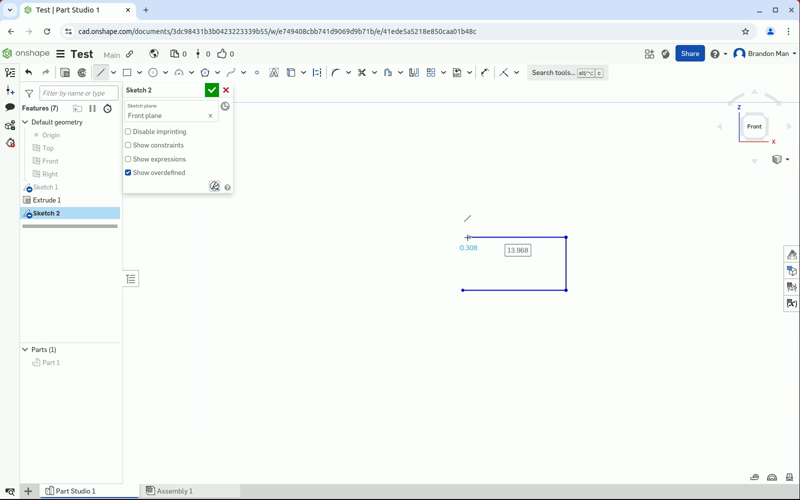
scroll(6)
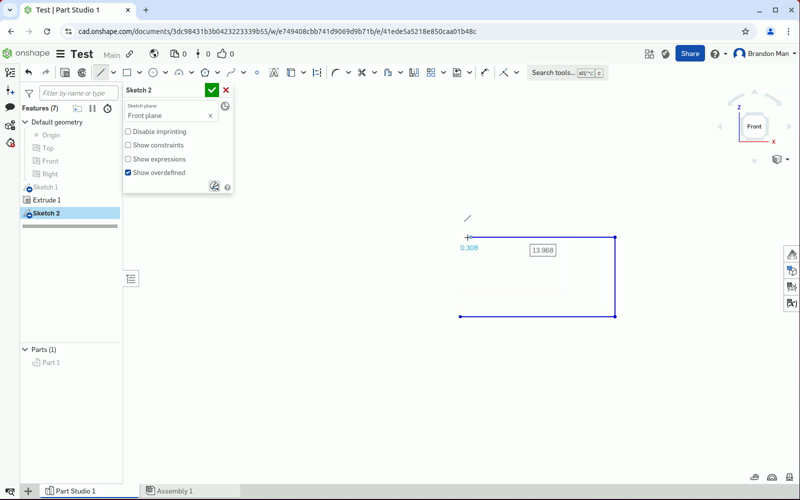
scroll(6)
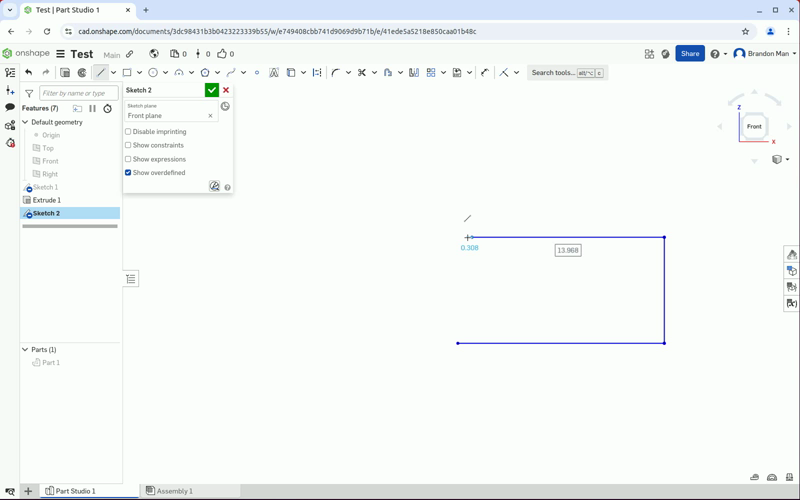
scroll(6)
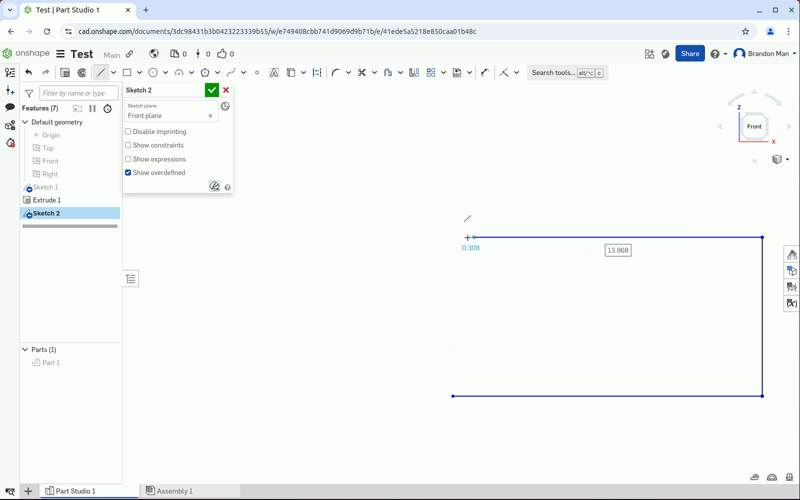
scroll(6)
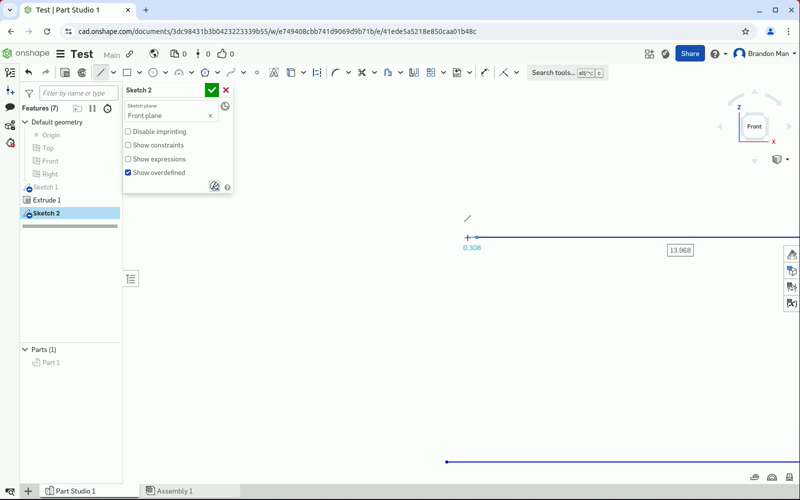
scroll(6)
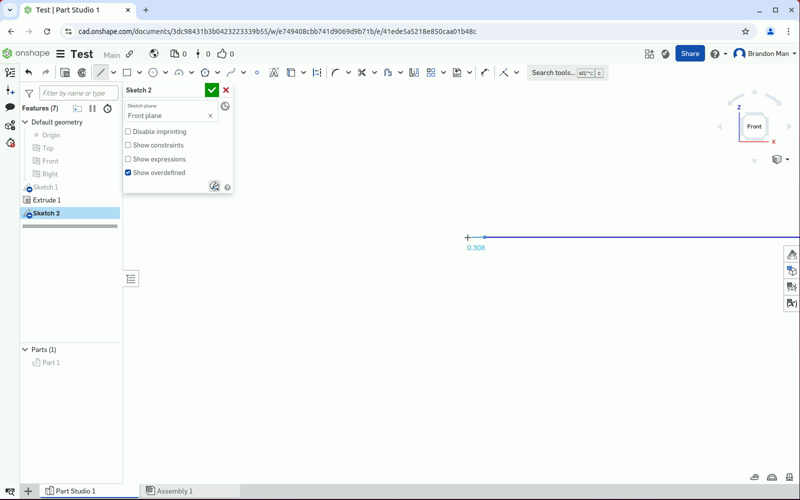
click(467, 237)
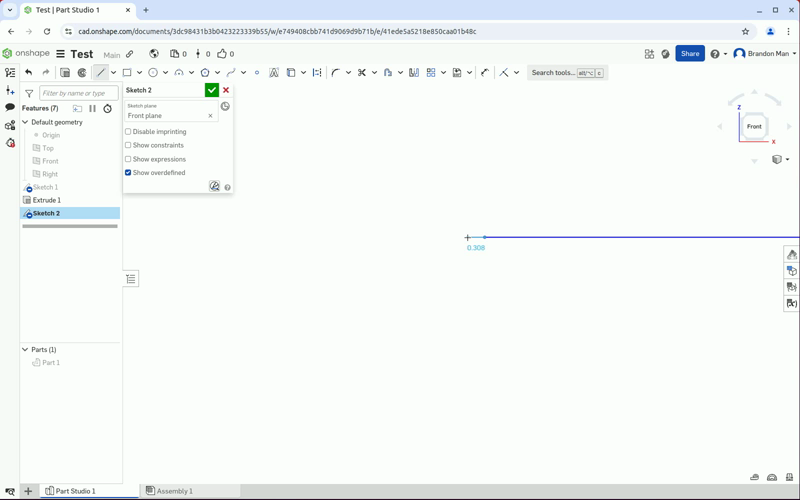
scroll(-6)
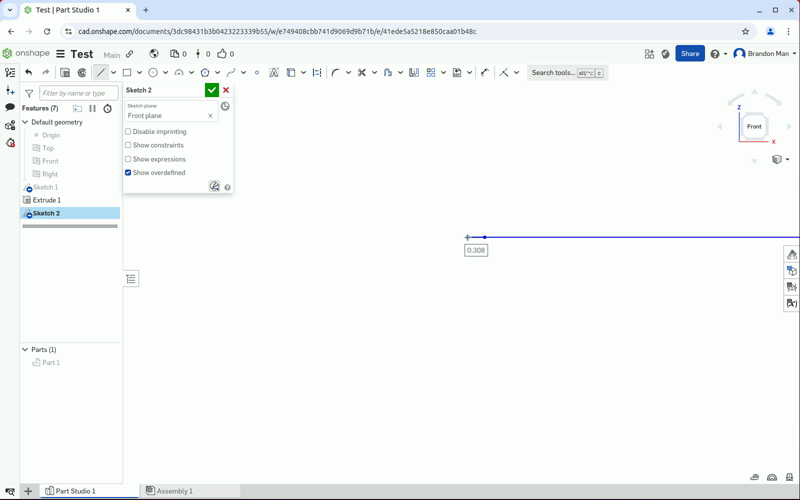
scroll(-6)
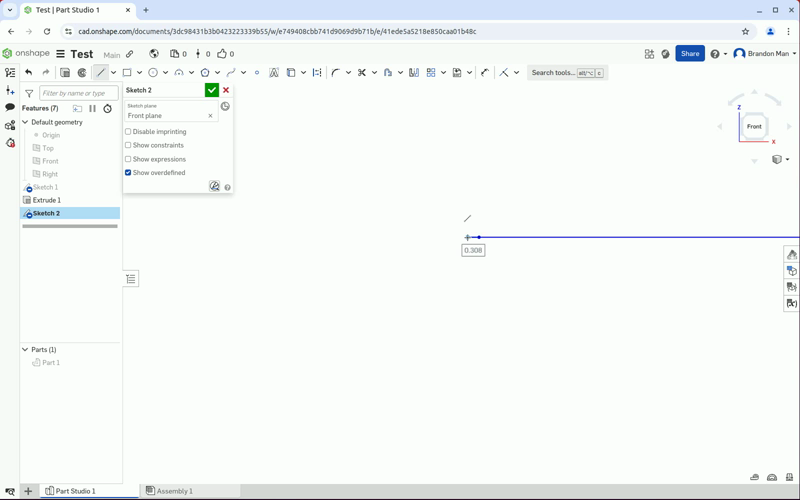
scroll(-6)
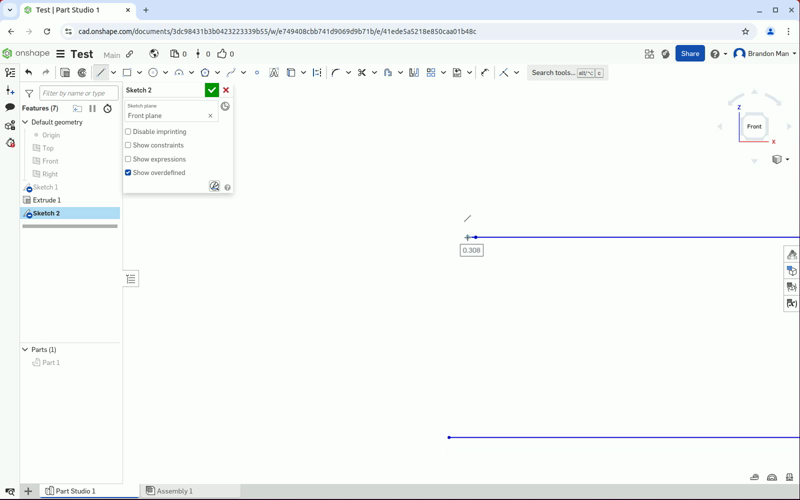
scroll(-6)
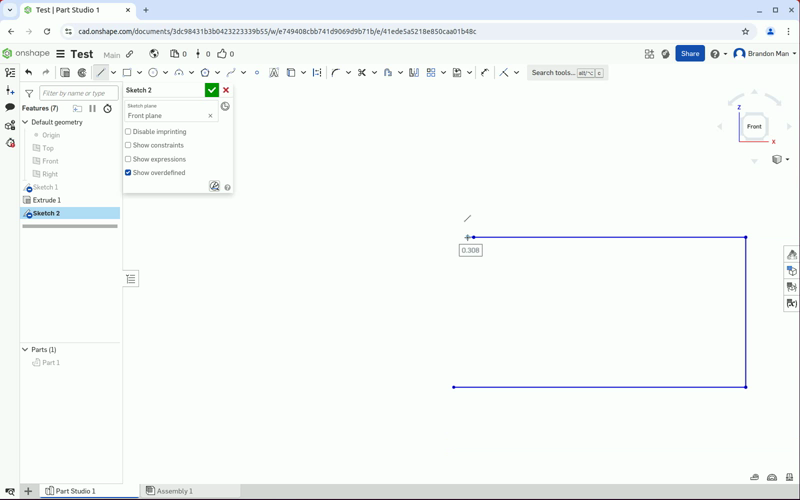
scroll(-6)
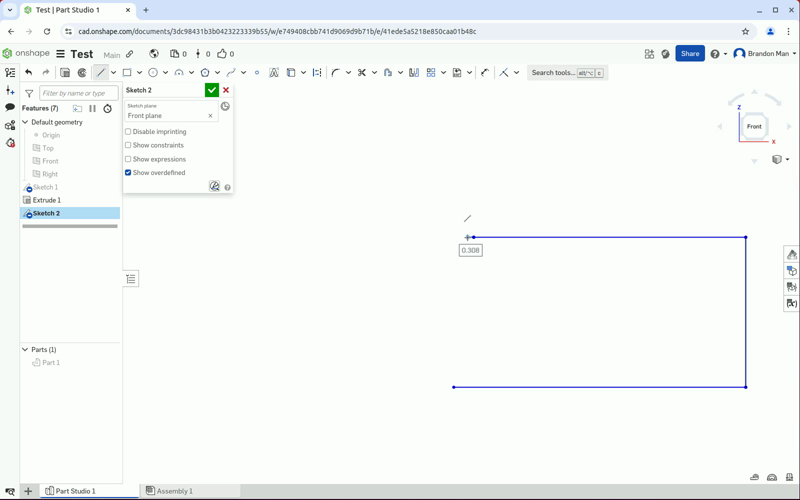
scroll(-6)
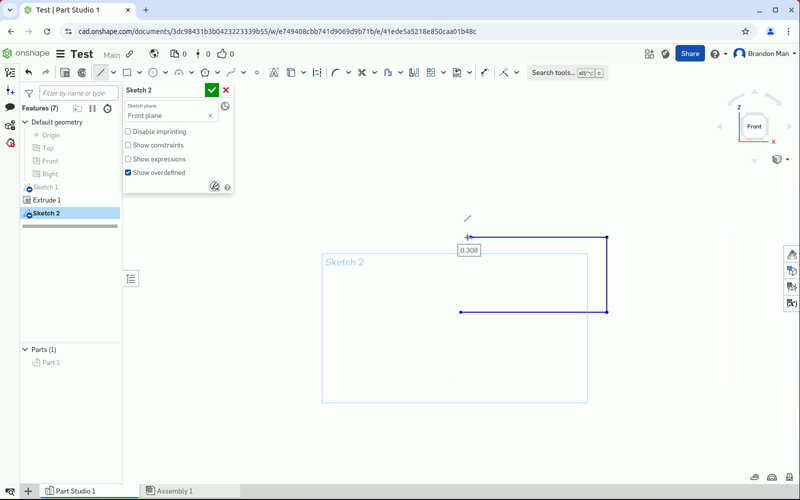
scroll(-6)
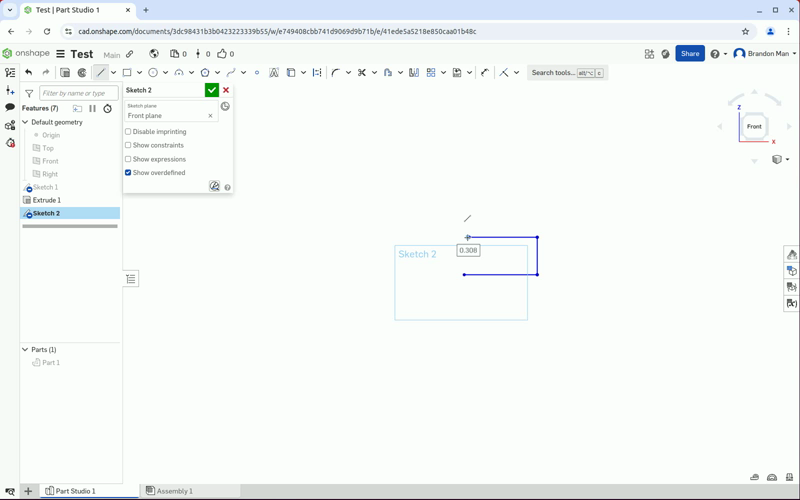
key_up(shift)
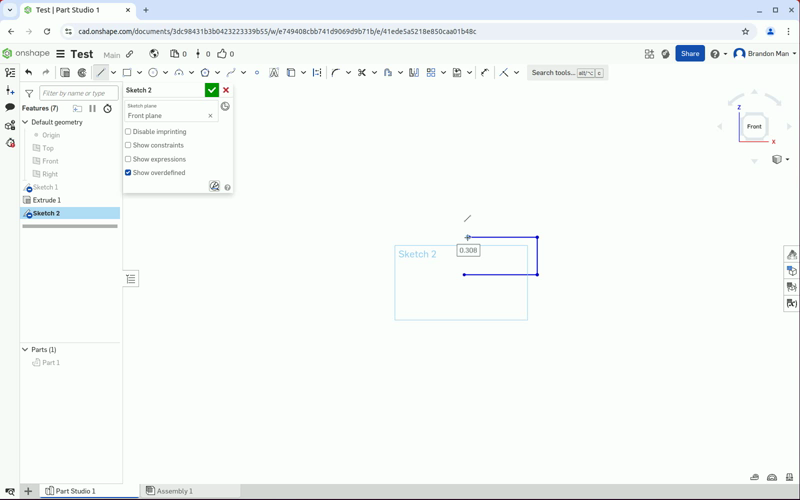
key_down(shift)
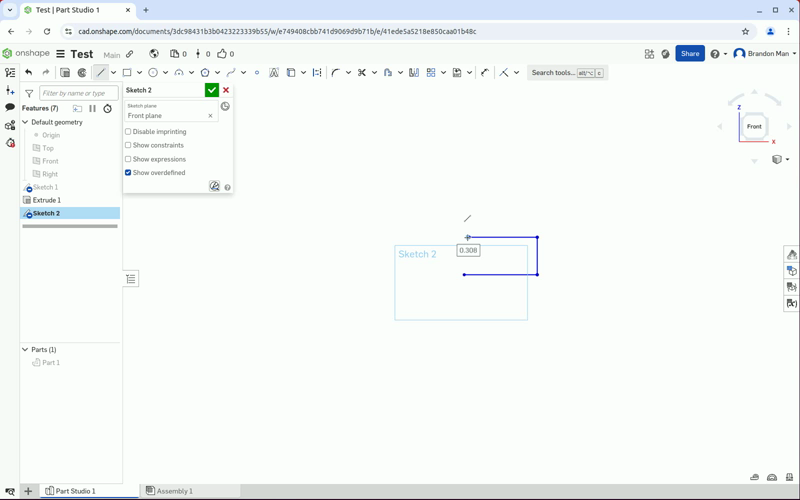
mouse_move(498, 237)
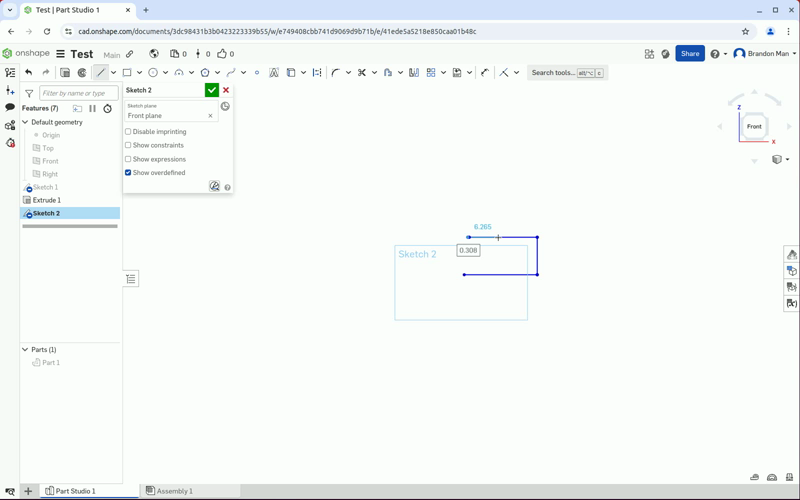
mouse_move(464, 237)
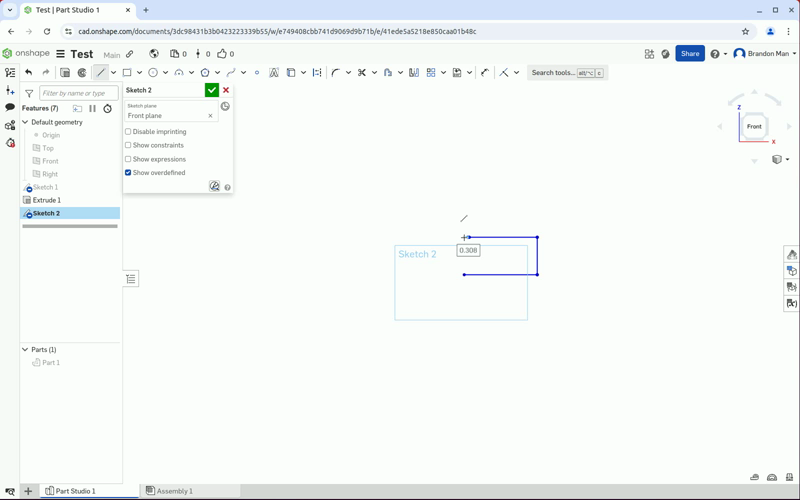
scroll(6)
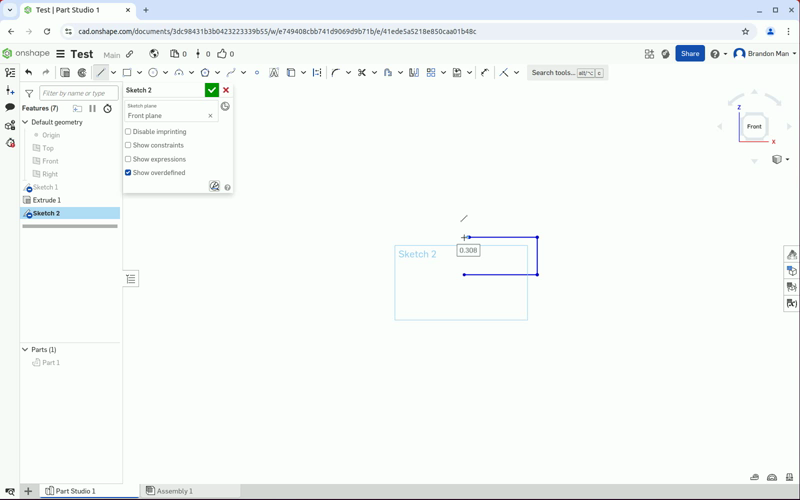
scroll(6)
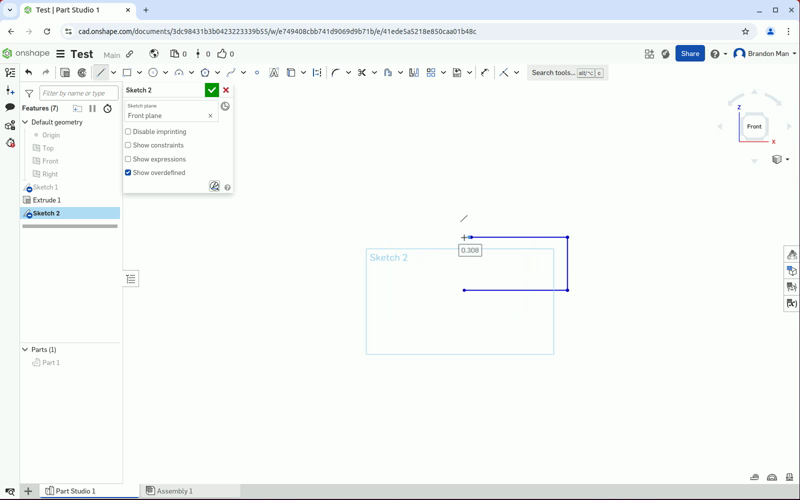
scroll(6)
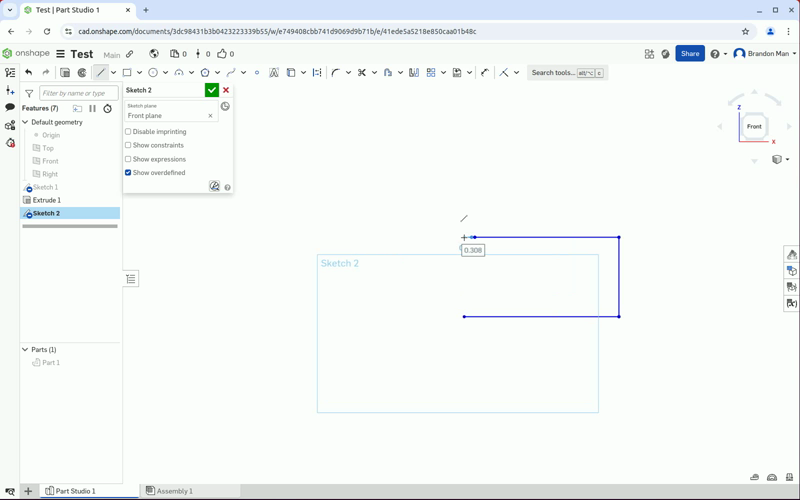
scroll(6)
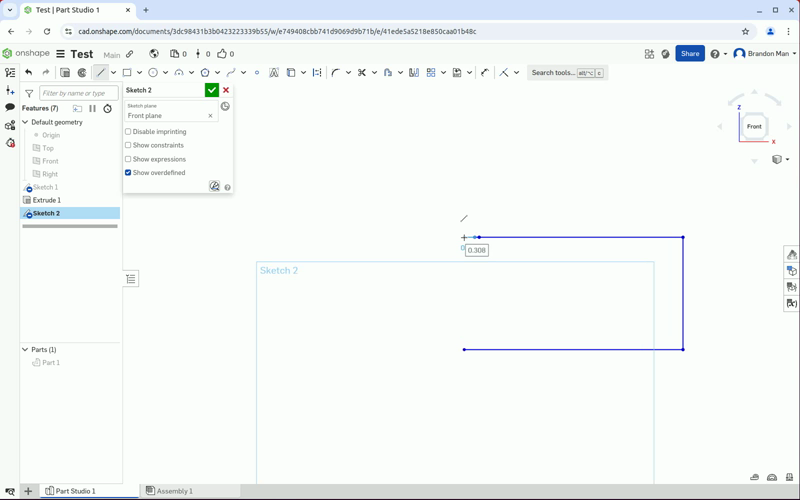
scroll(6)
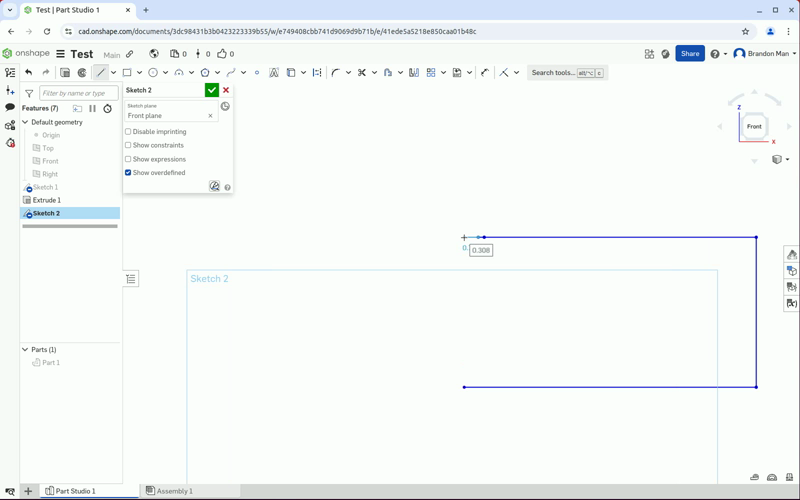
scroll(6)
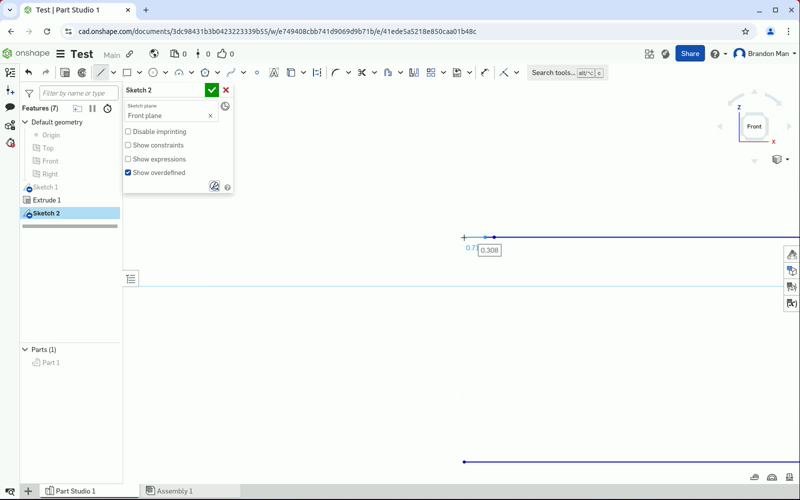
scroll(6)
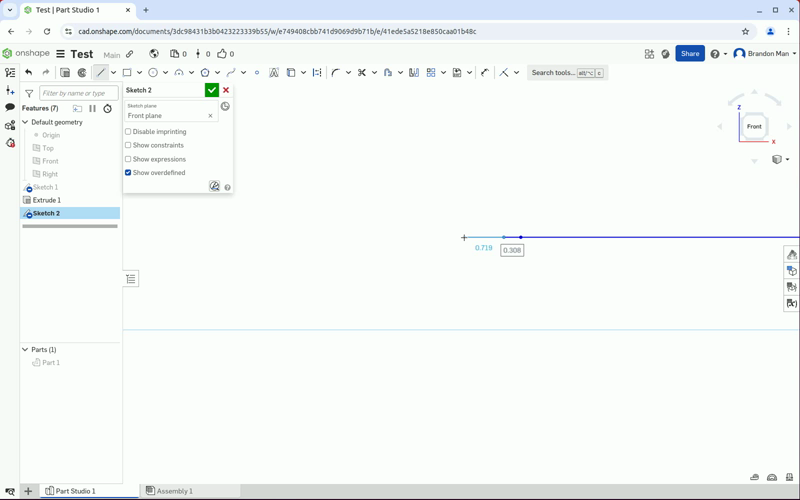
click(464, 237)
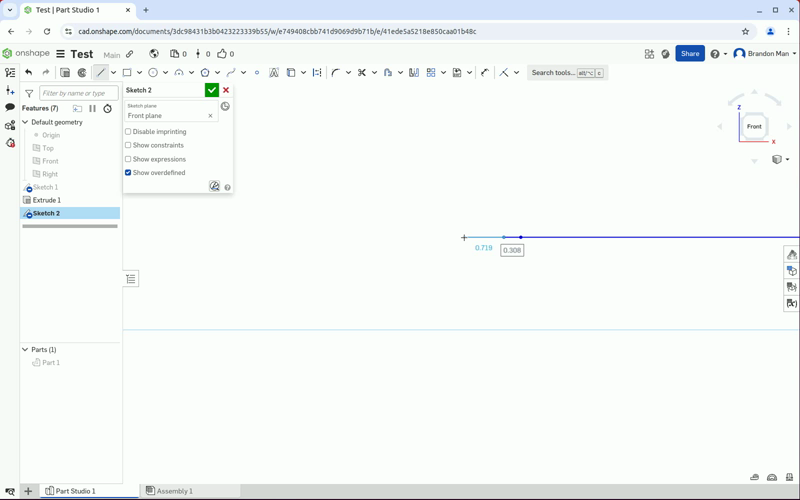
scroll(-6)
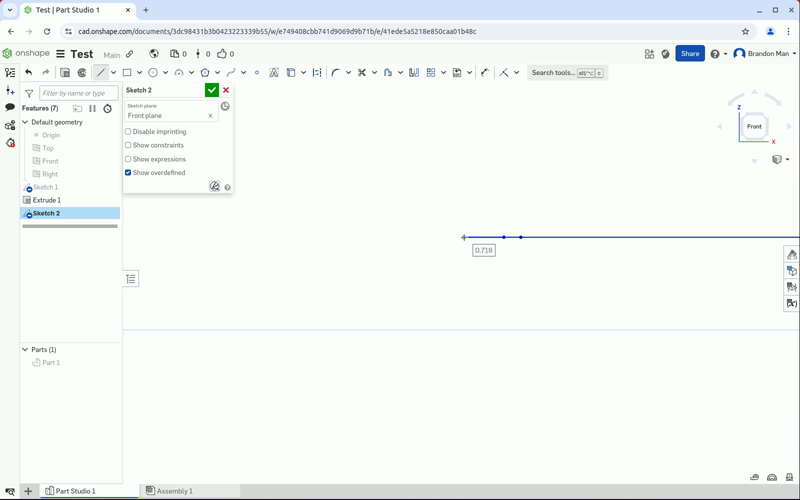
scroll(-6)
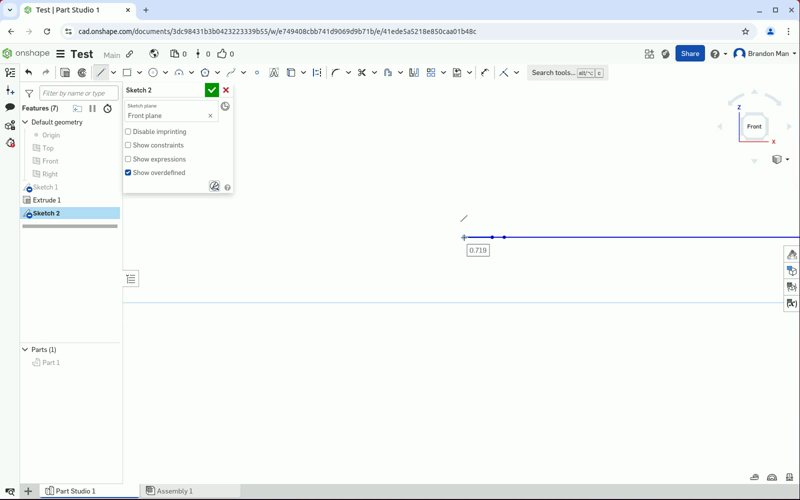
scroll(-6)
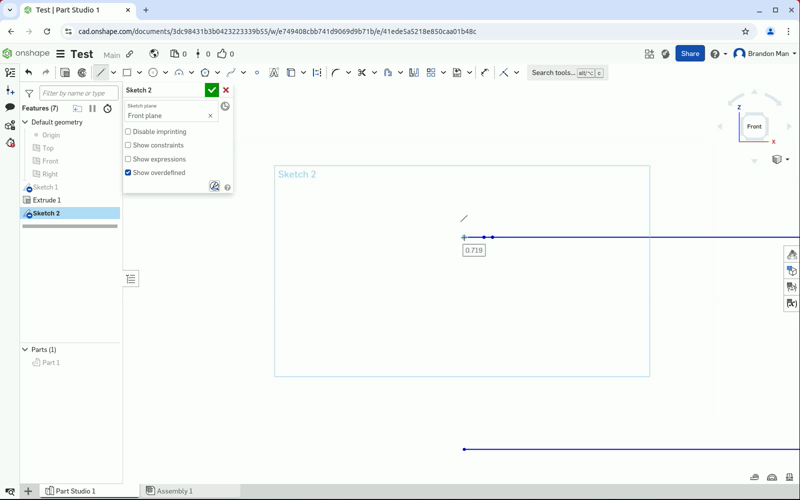
scroll(-6)
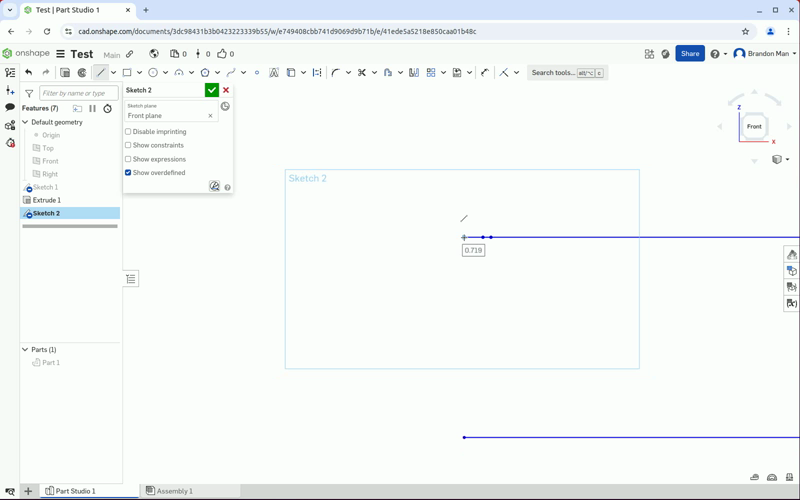
scroll(-6)
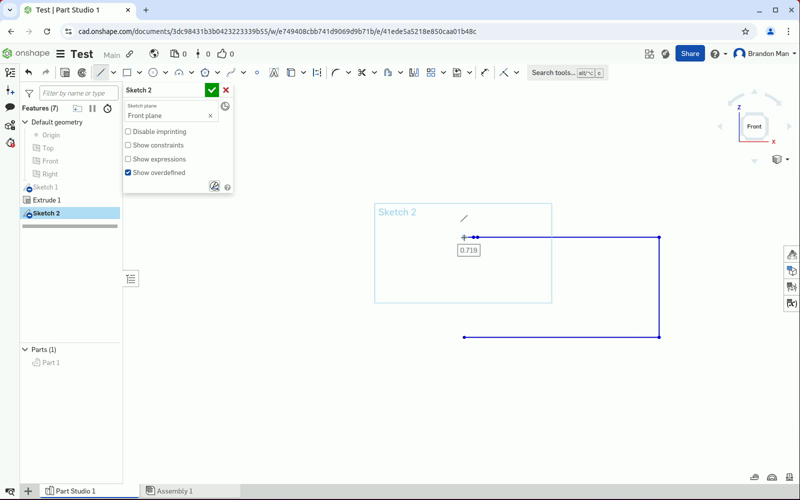
scroll(-6)
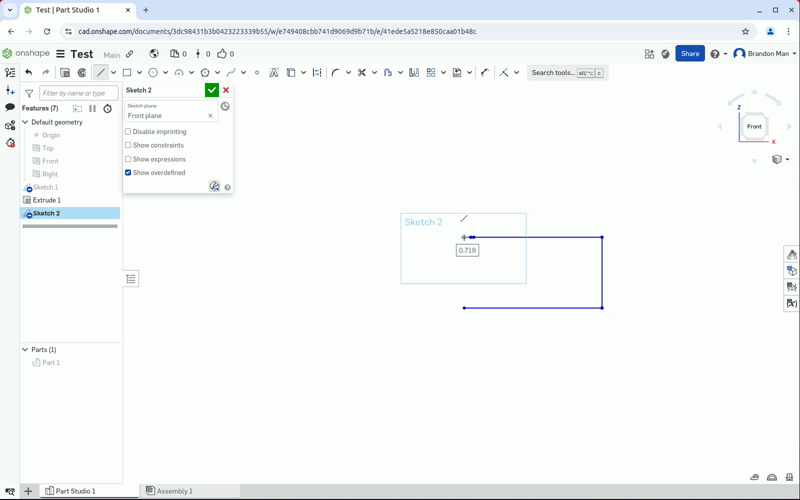
scroll(-6)
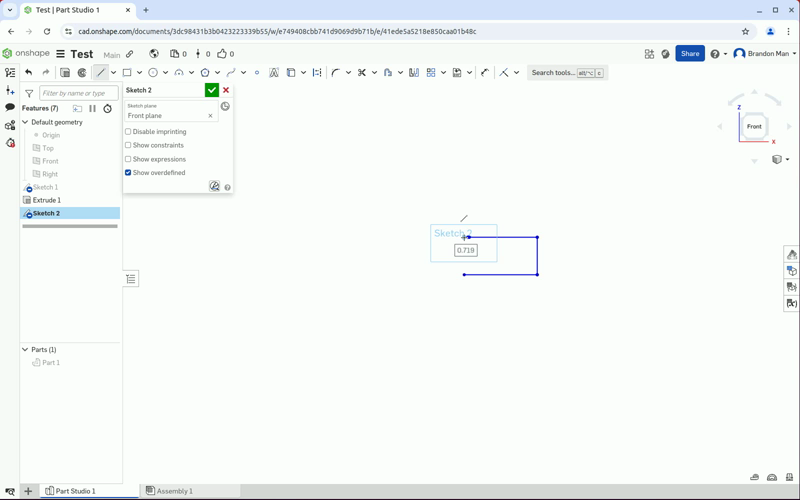
key_up(shift)
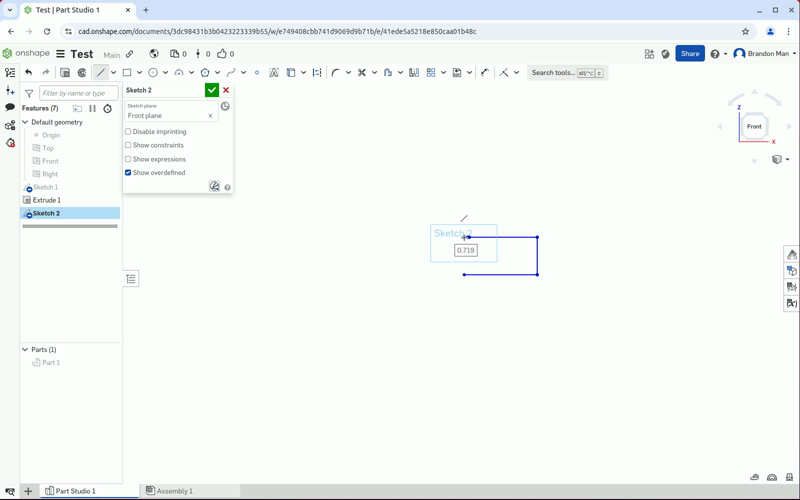
mouse_move(494, 237)
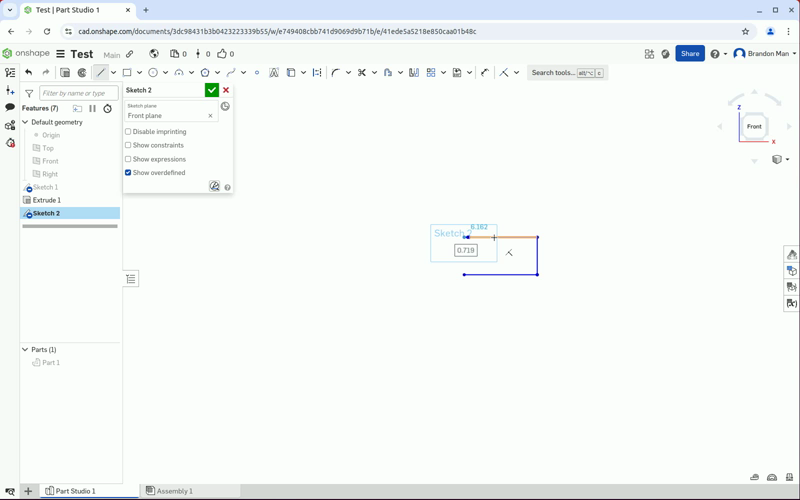
key_down(shift)
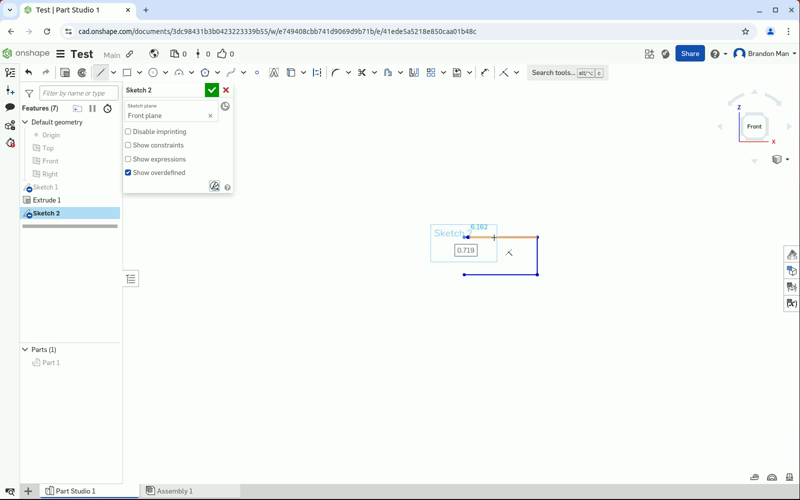
mouse_move(464, 274)
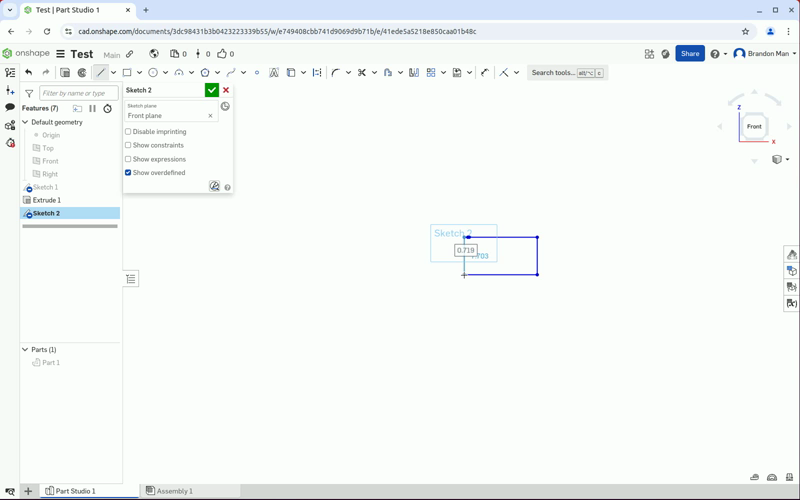
key_up(shift)
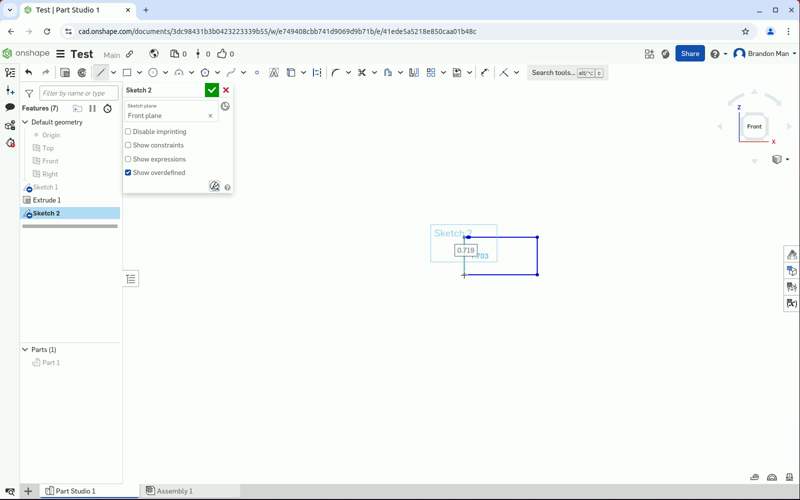
click(464, 274)
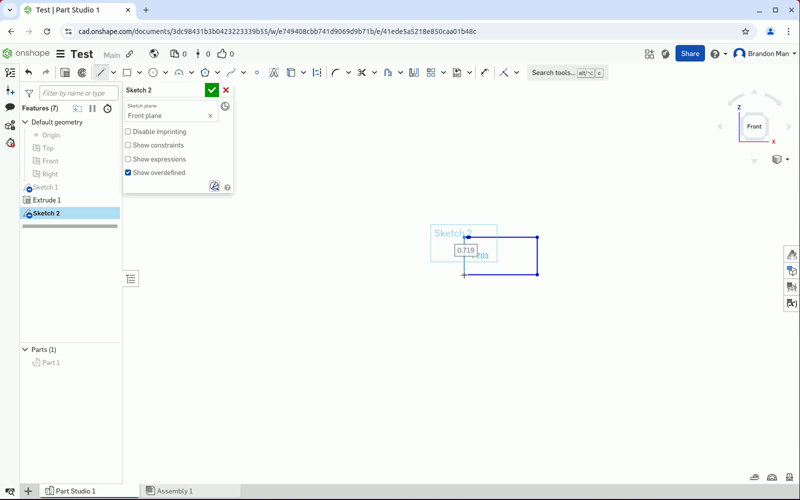
key(esc)
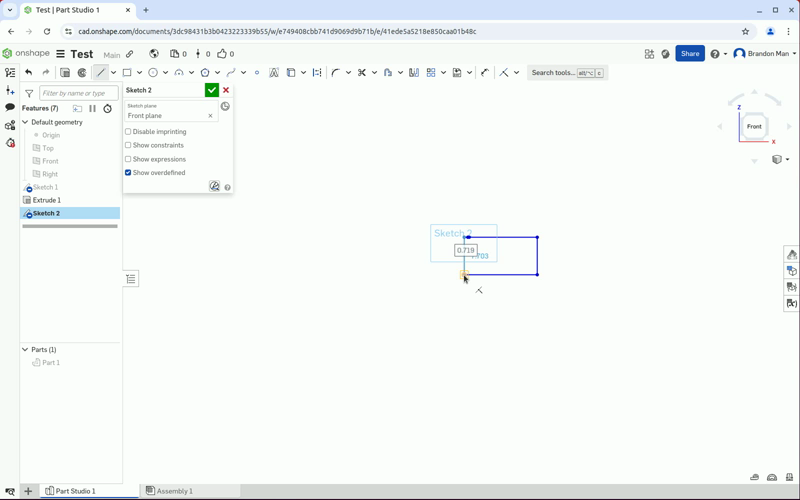
mouse_move(499, 262)
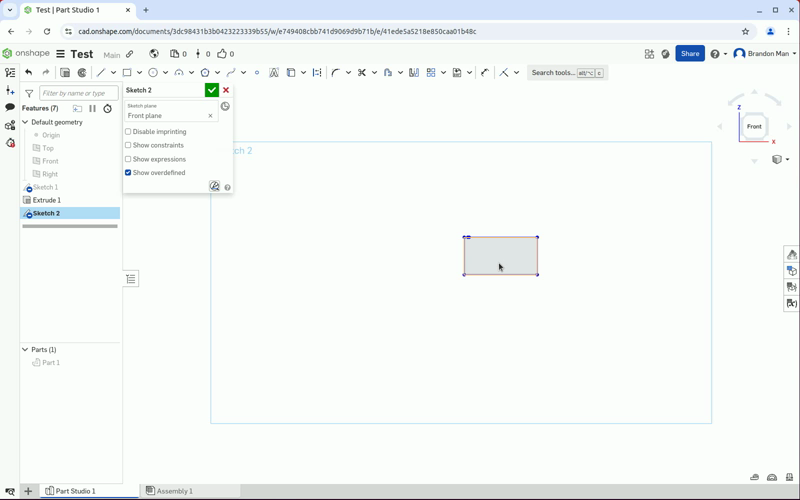
click(499, 262)
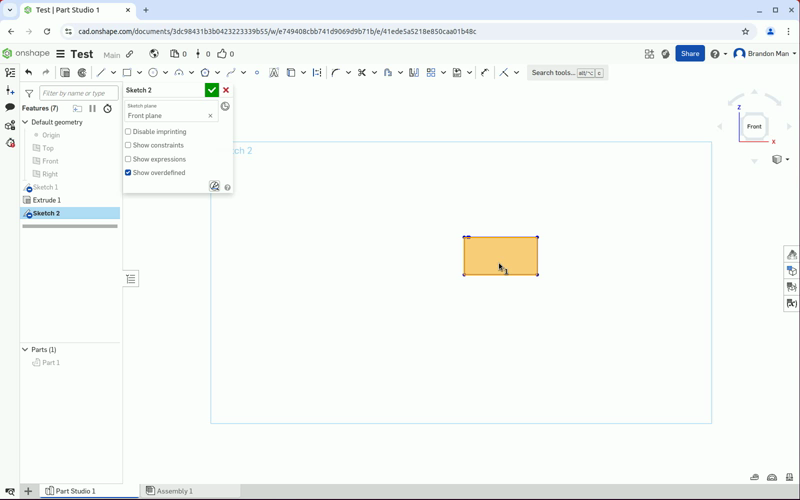
mouse_move(73, 352)
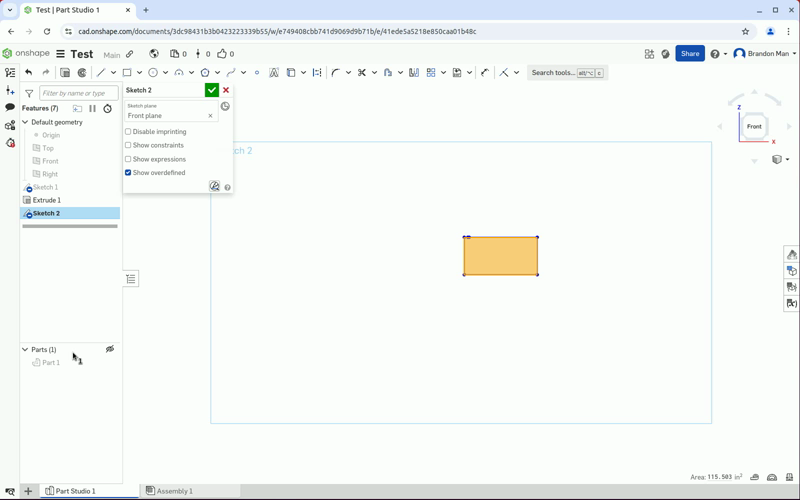
key(shift+y)
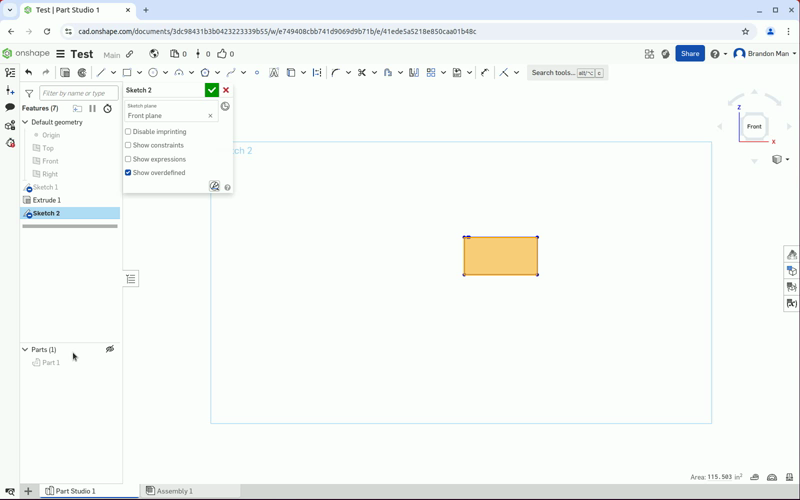
key(shift+e)
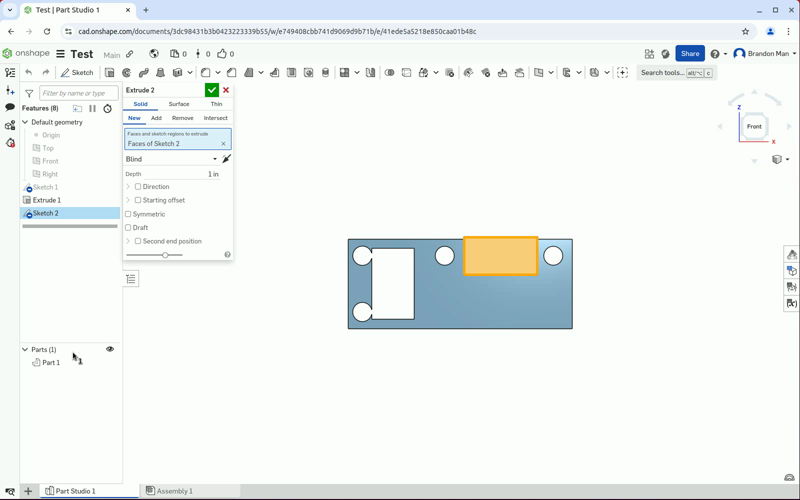
mouse_move(143, 106)
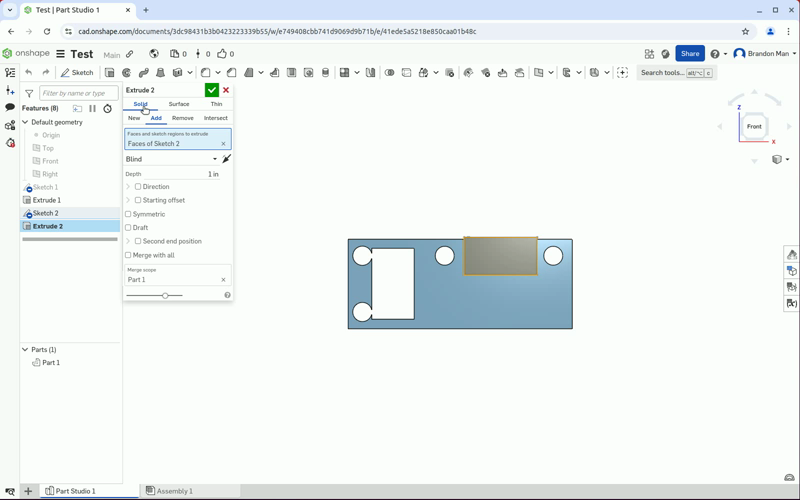
click(143, 106)
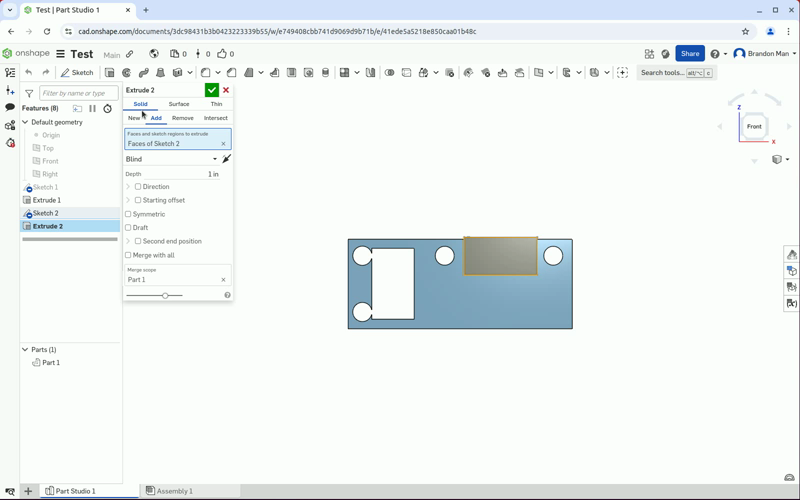
mouse_move(137, 120)
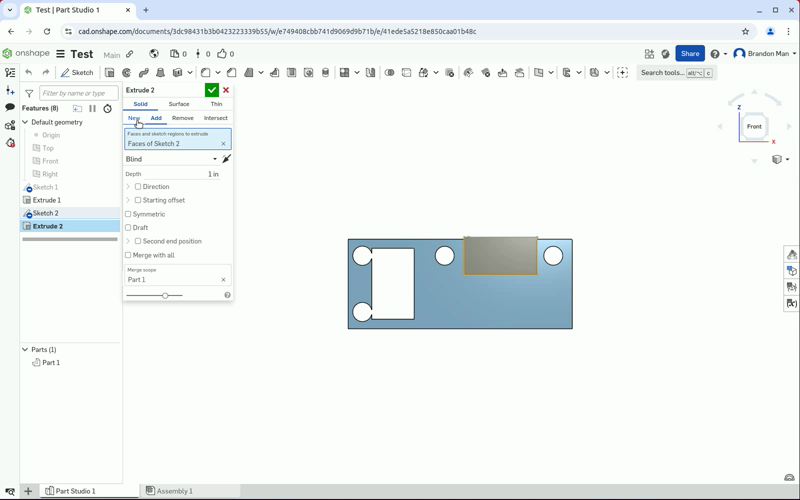
click(137, 120)
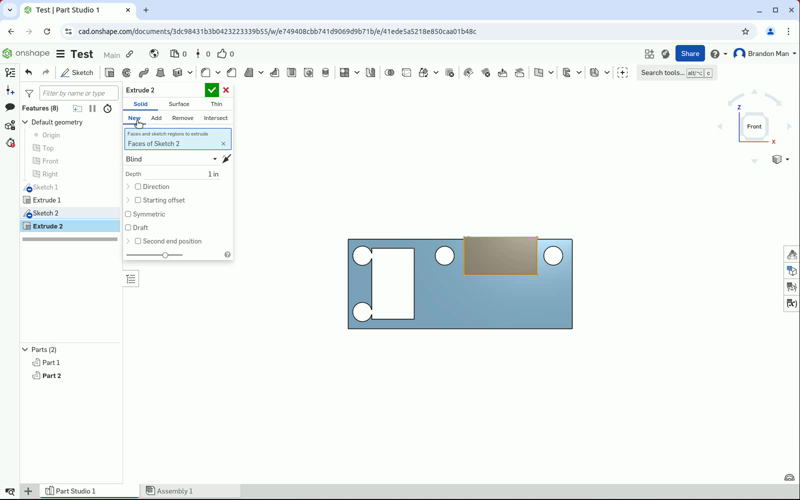
key(tab, 4)
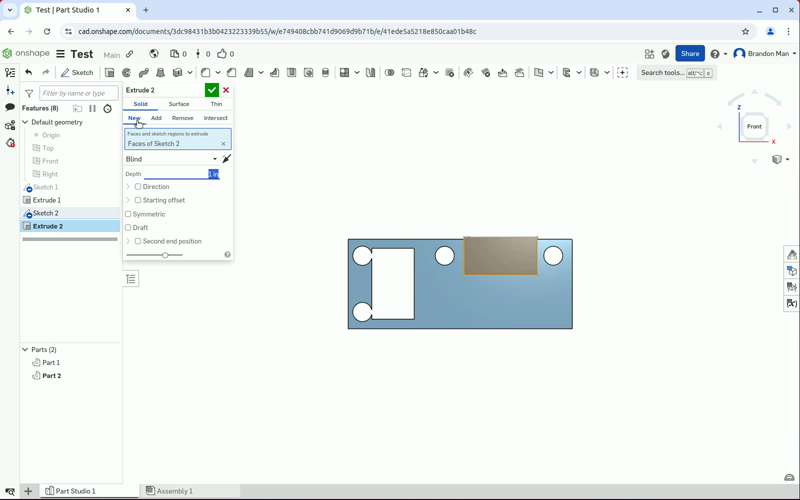
text(8.906)
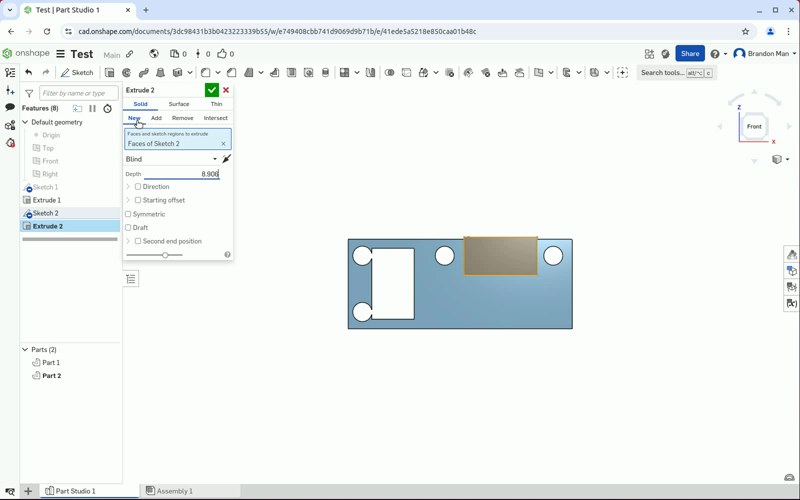
key(enter)
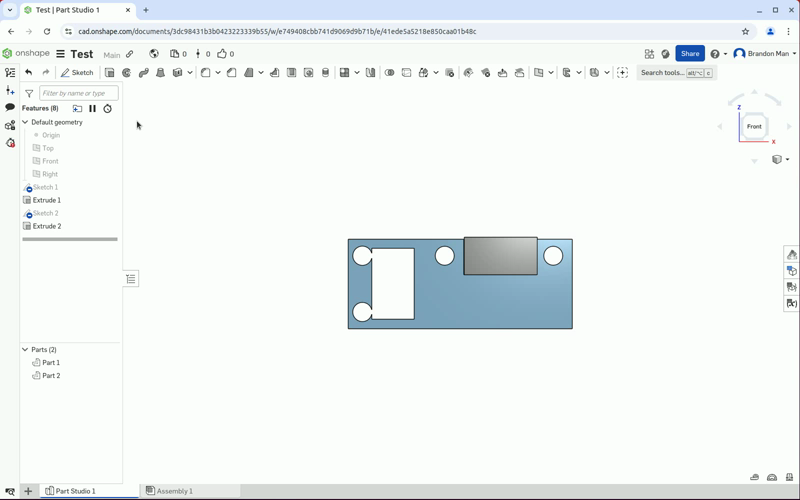
key(shift+h)
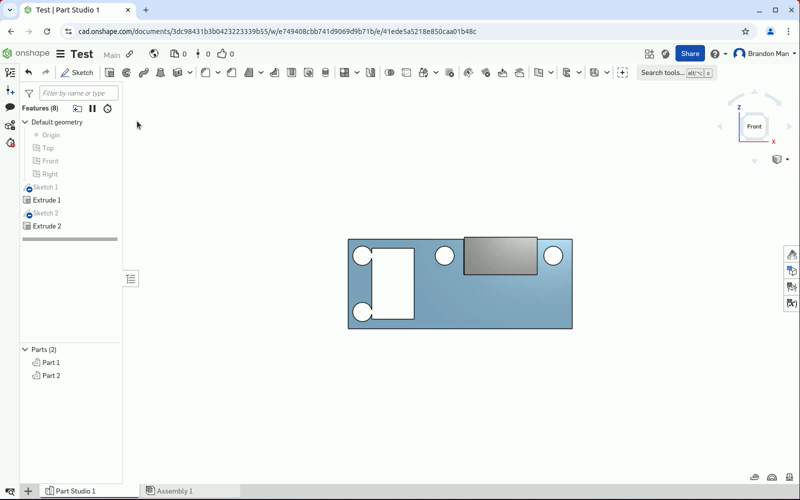
key(shift+h)
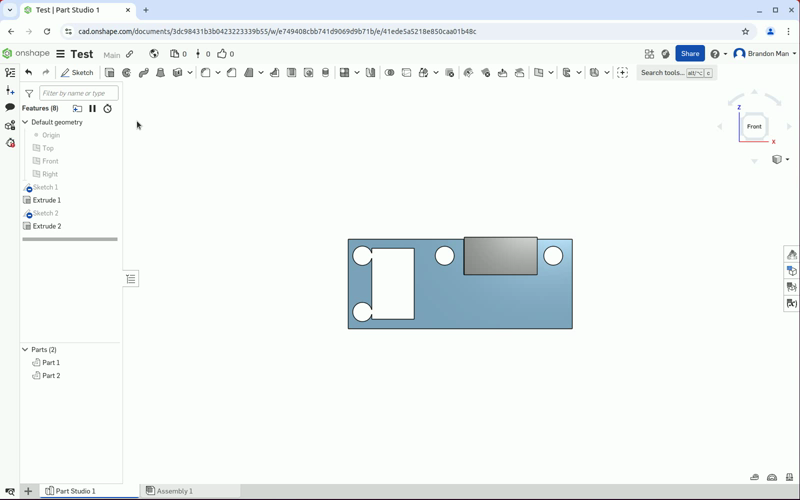
mouse_move(73, 189)
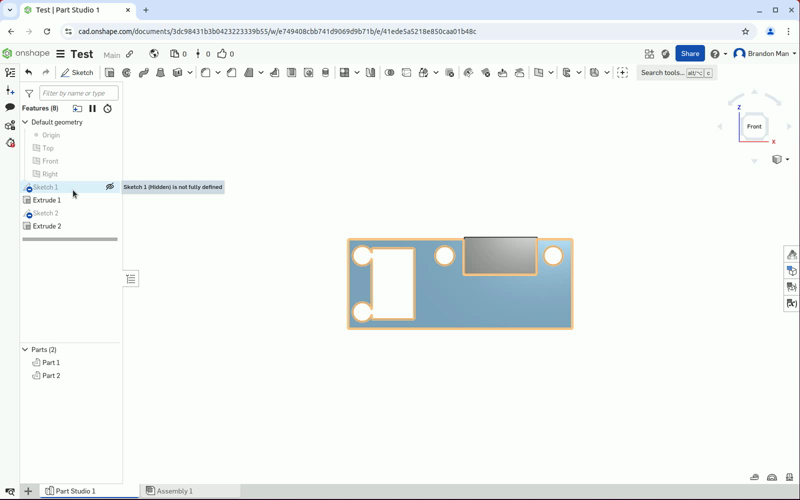
click(73, 189)
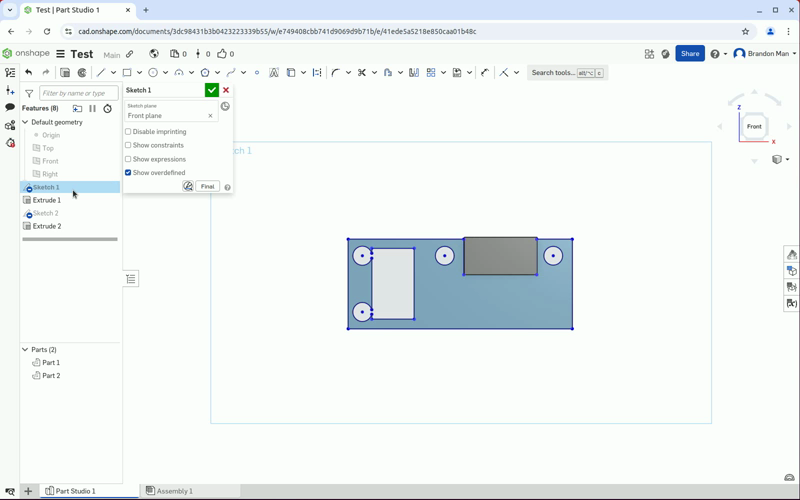
mouse_move(229, 92)
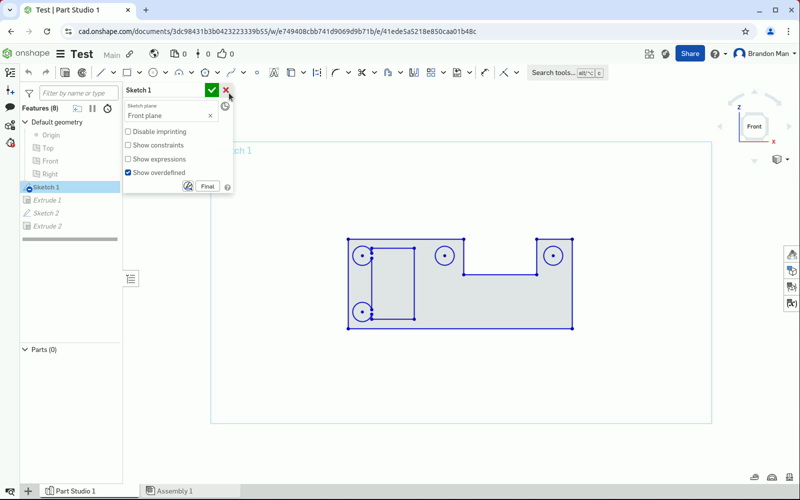
click(229, 92)
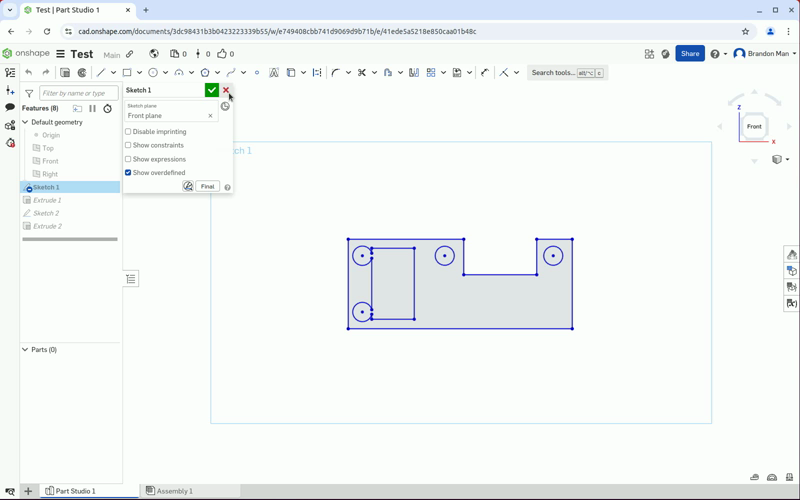
key(shift+s)
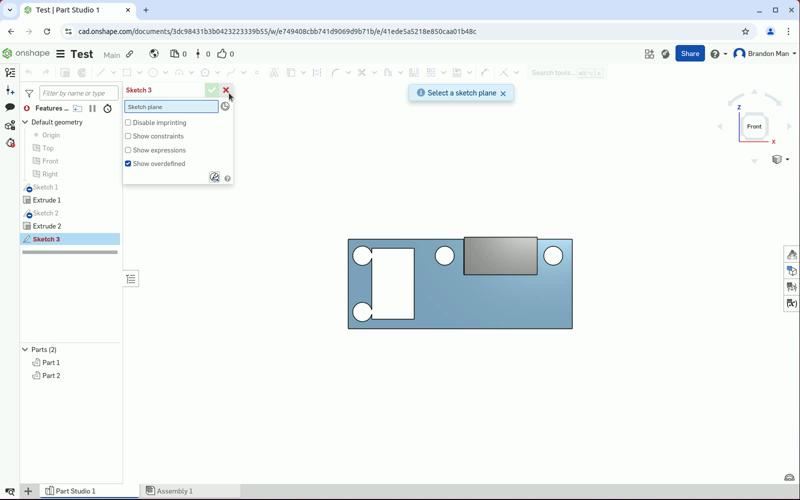
mouse_move(73, 163)
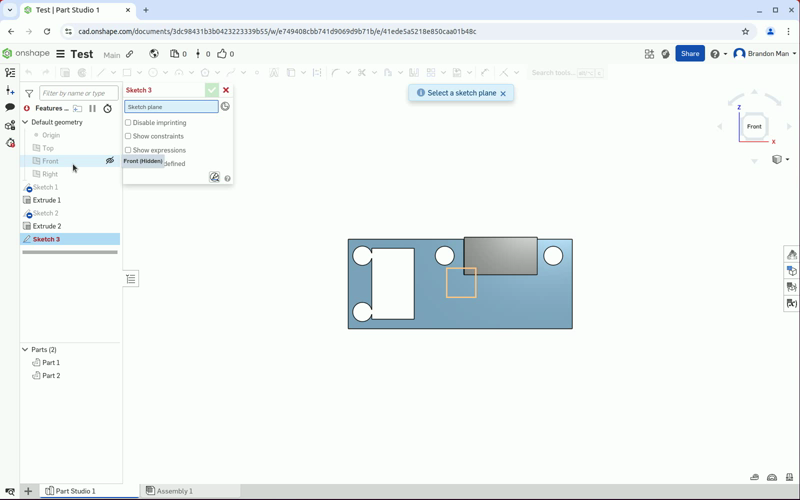
click(73, 163)
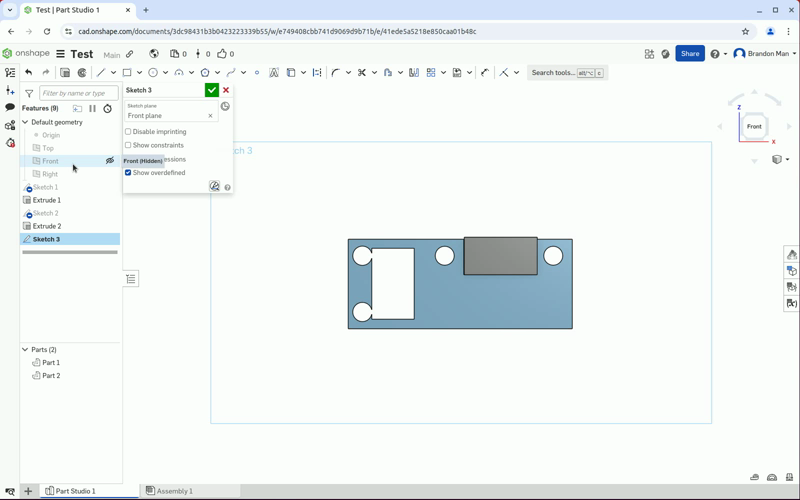
mouse_move(73, 352)
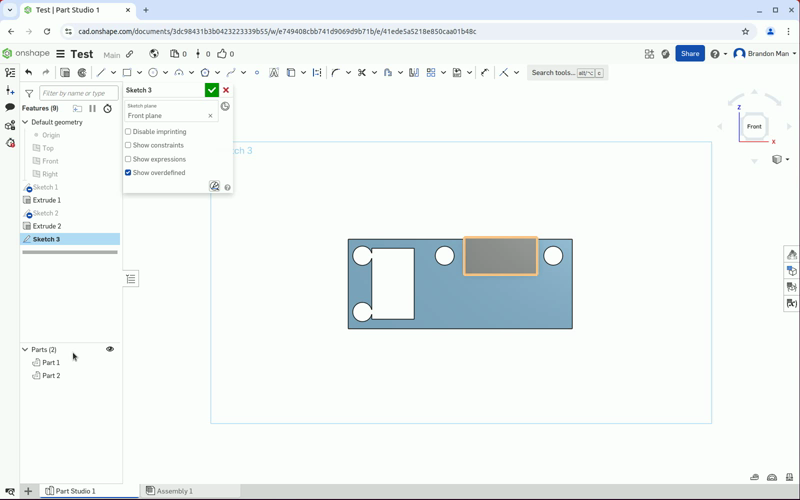
key(y)
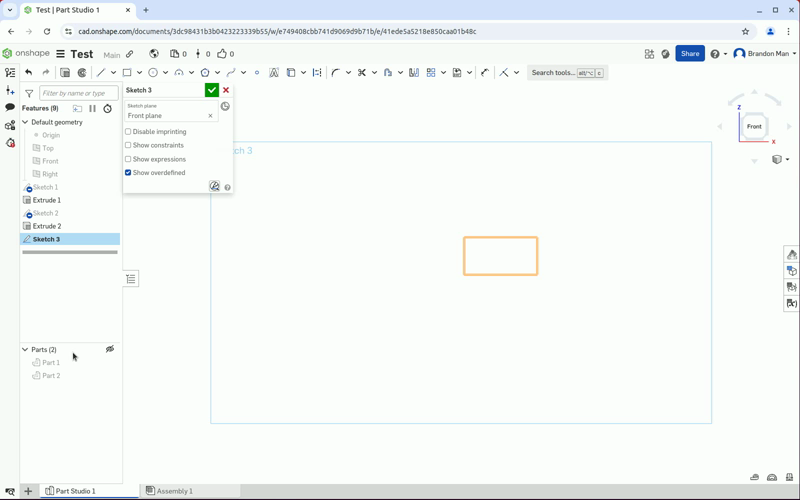
key(l)
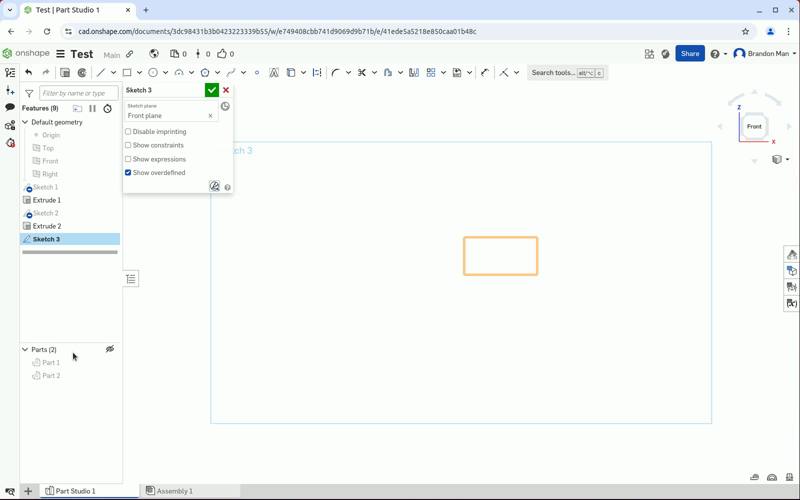
key_down(shift)
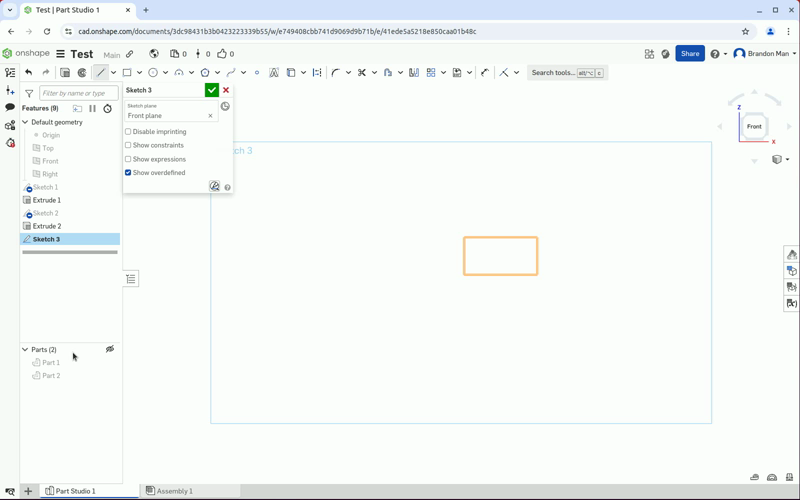
mouse_move(371, 319)
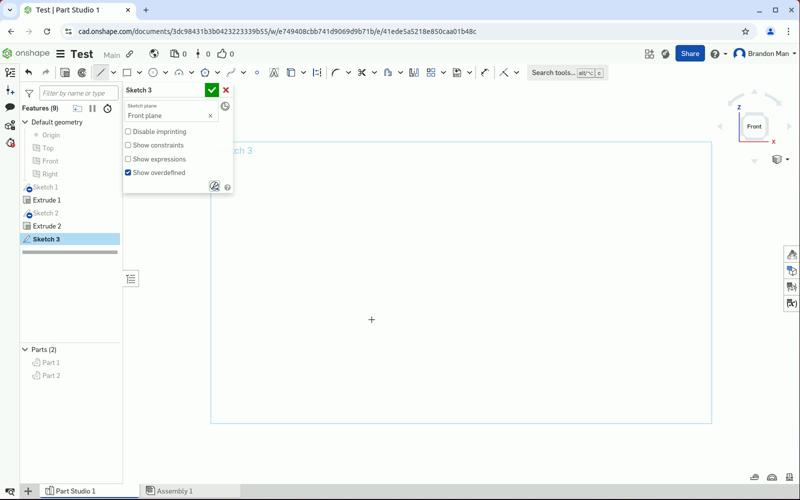
click(371, 319)
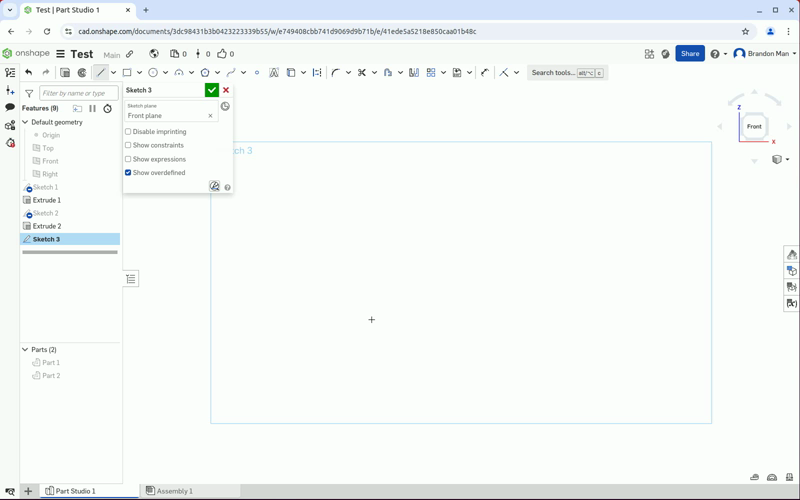
key_up(shift)
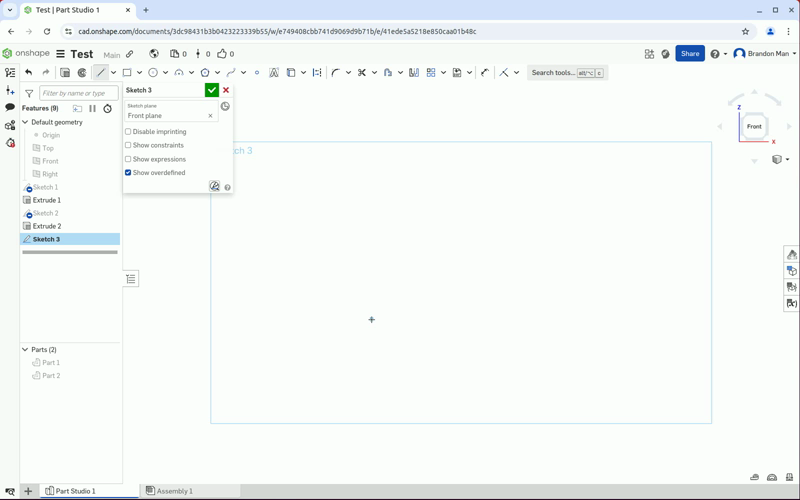
key_down(shift)
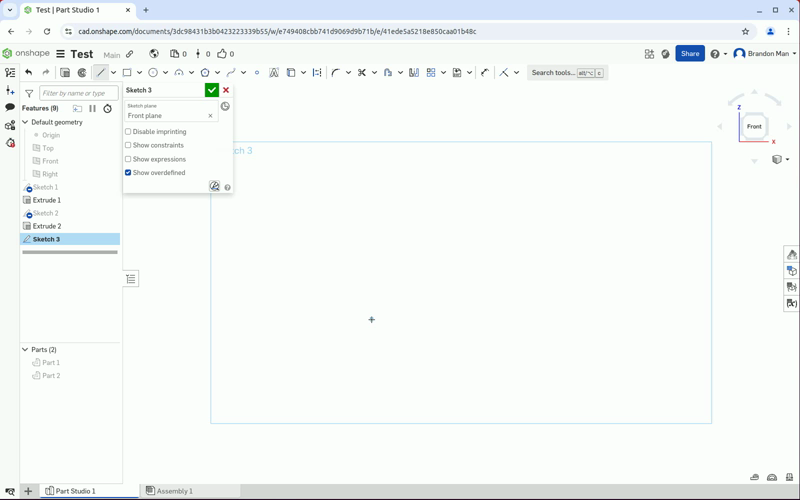
mouse_move(401, 319)
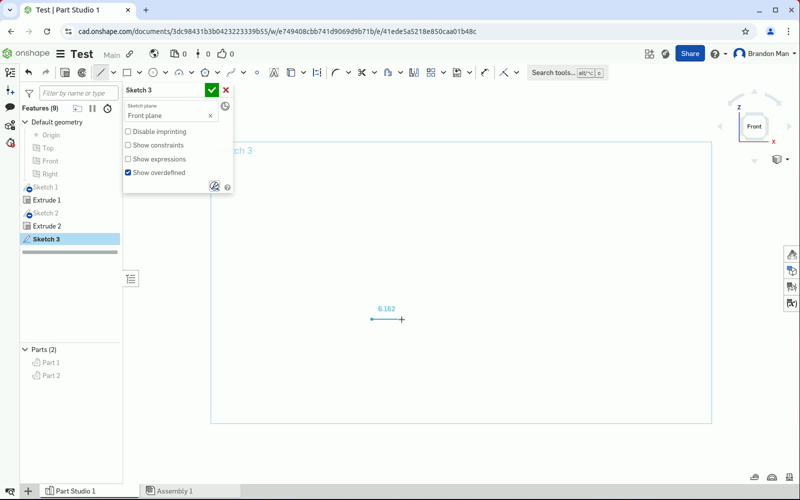
mouse_move(413, 319)
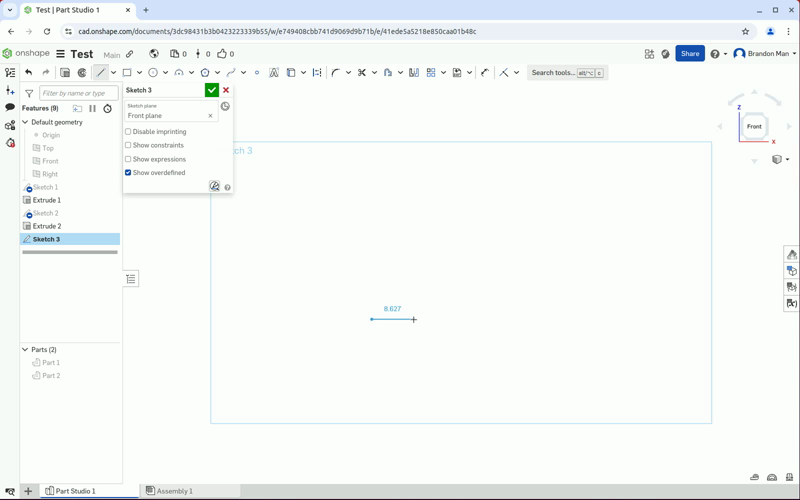
click(413, 319)
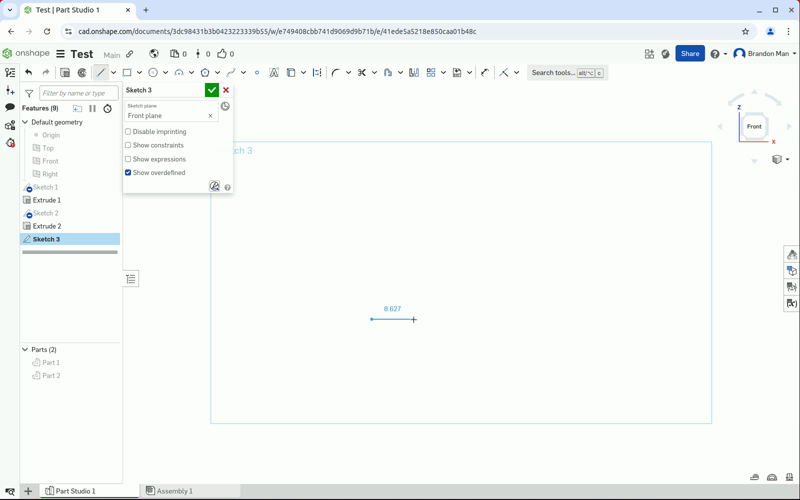
key_up(shift)
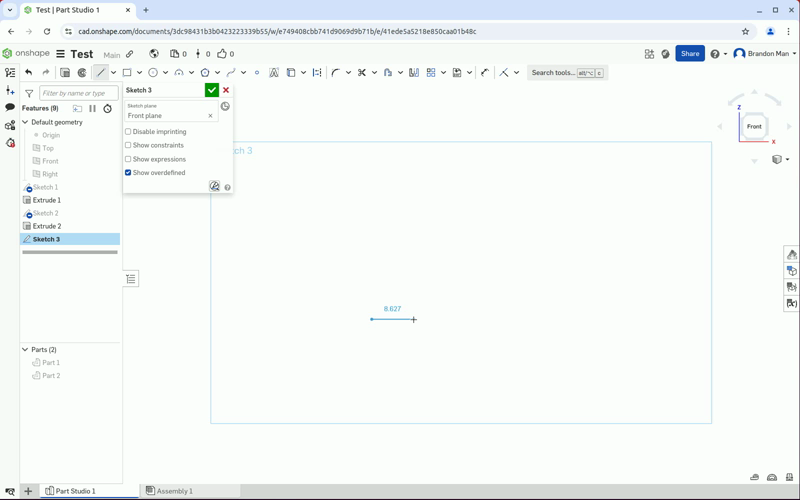
key_down(shift)
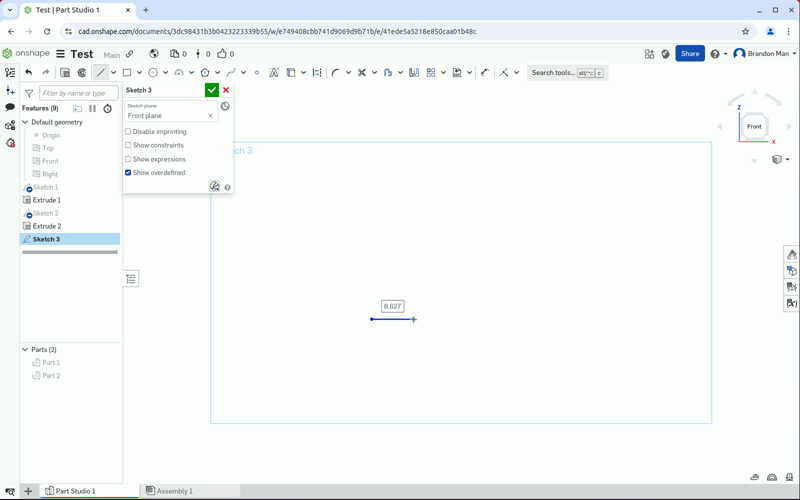
mouse_move(413, 247)
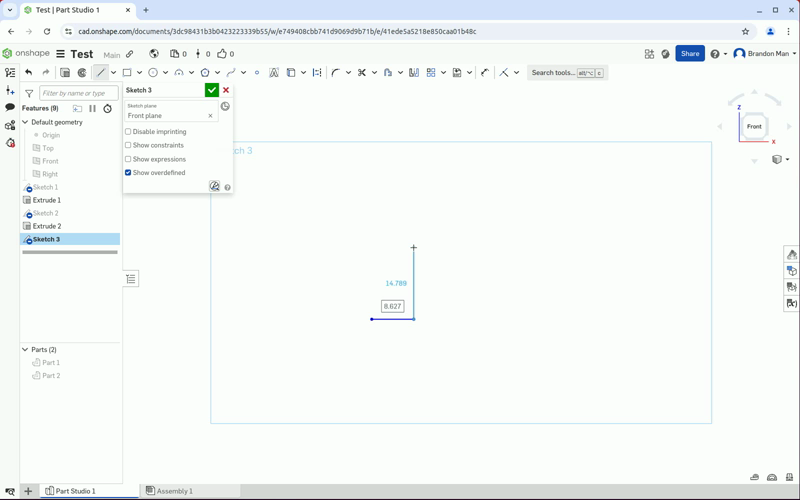
click(413, 247)
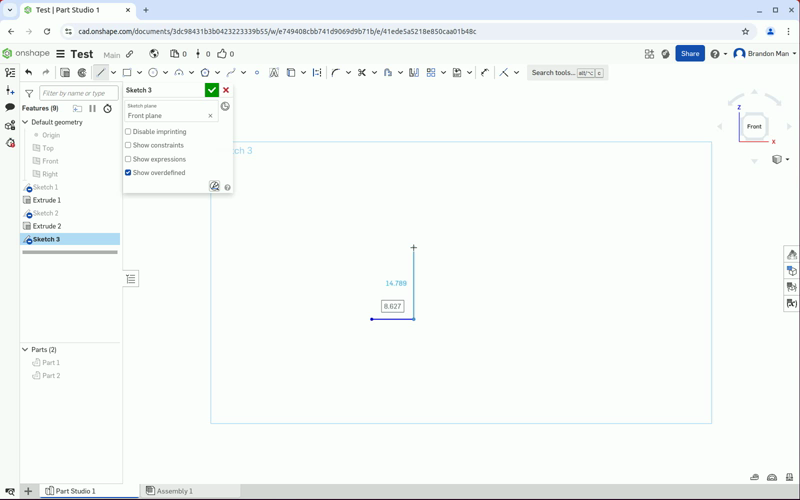
key_up(shift)
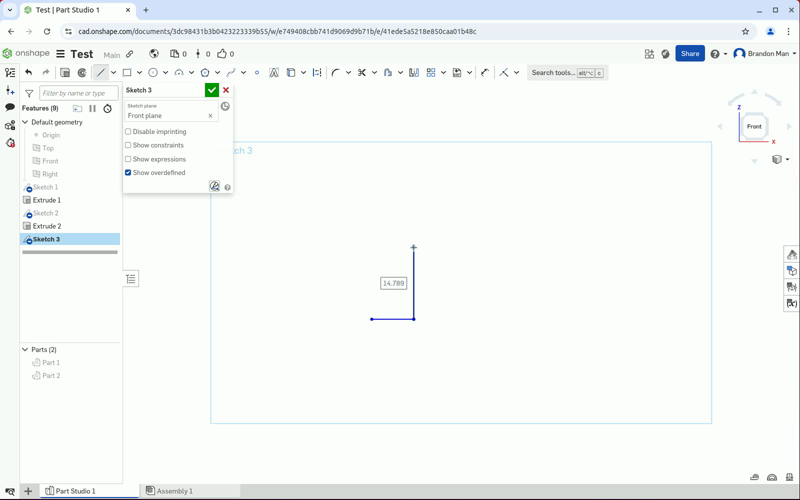
key_down(shift)
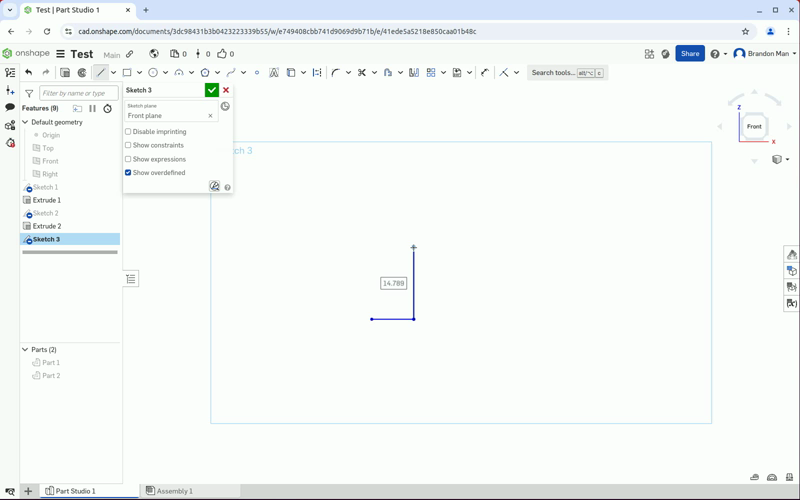
mouse_move(444, 247)
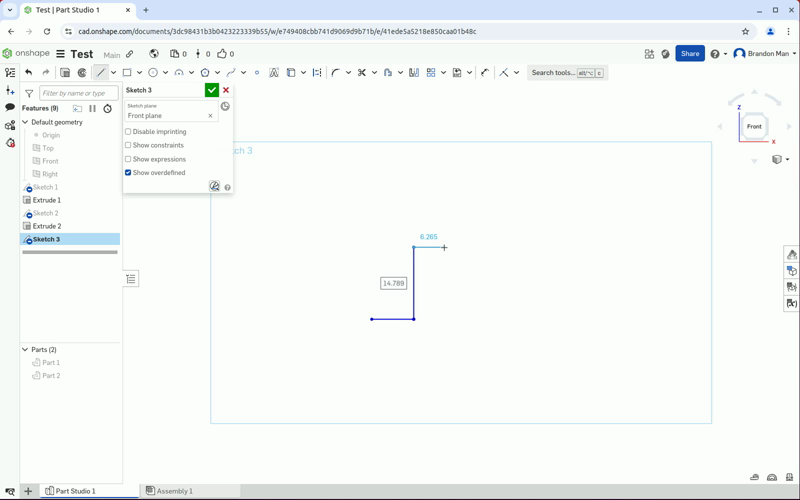
mouse_move(371, 247)
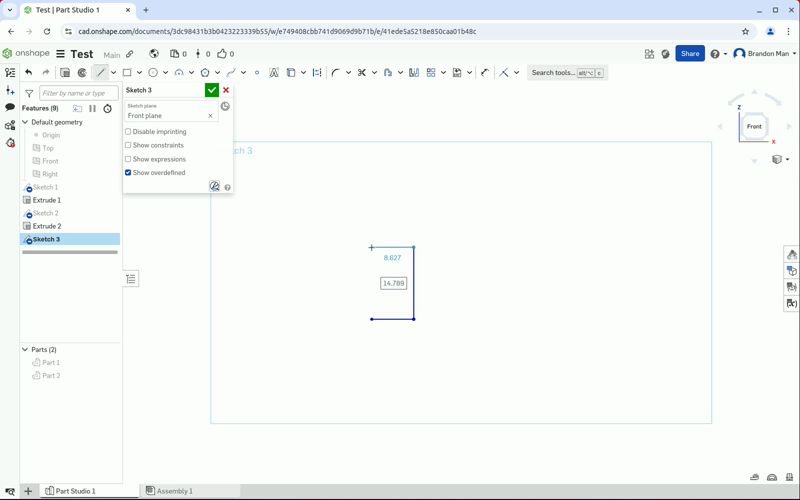
click(371, 247)
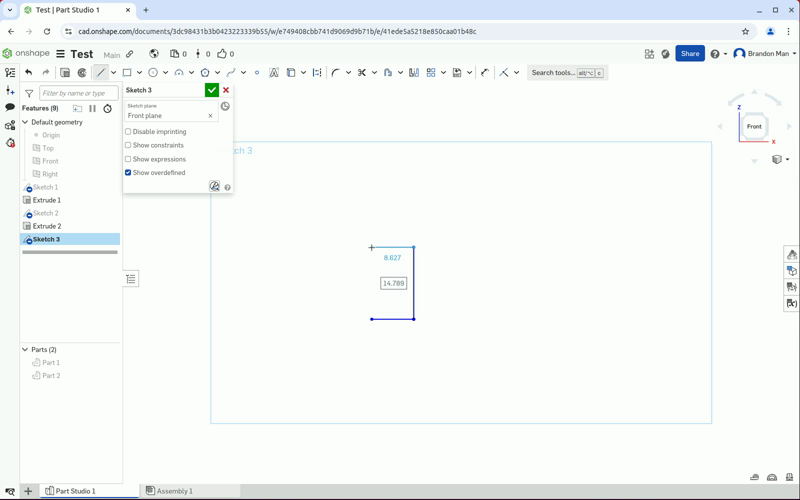
key_up(shift)
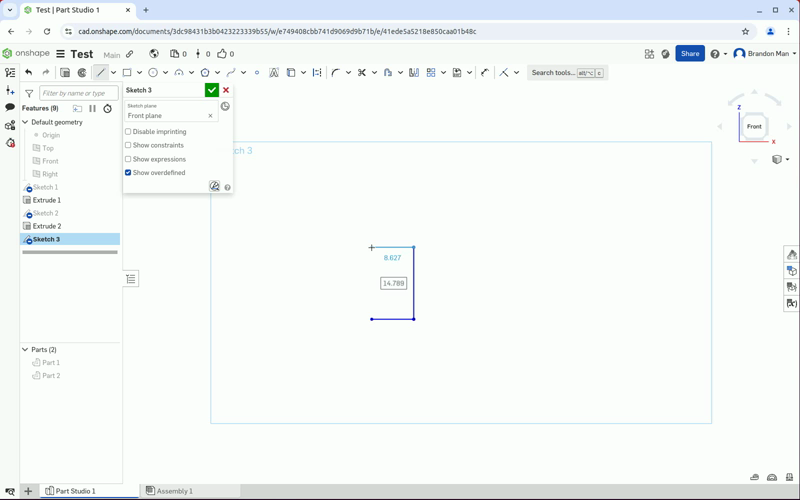
key_down(shift)
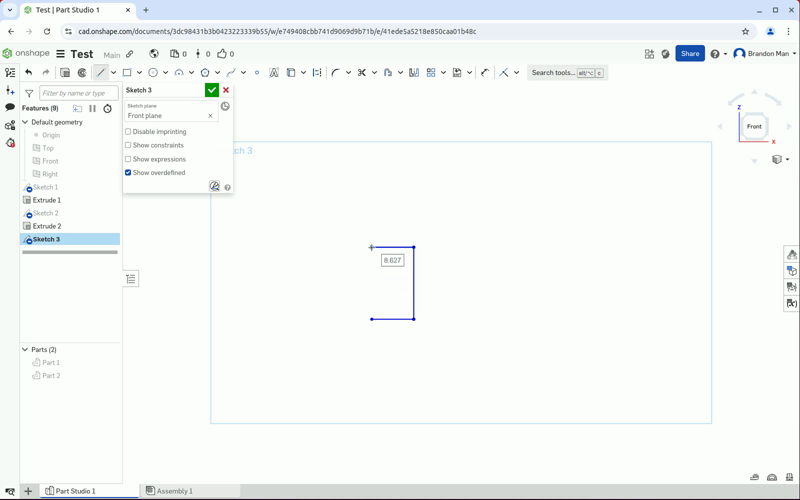
mouse_move(401, 247)
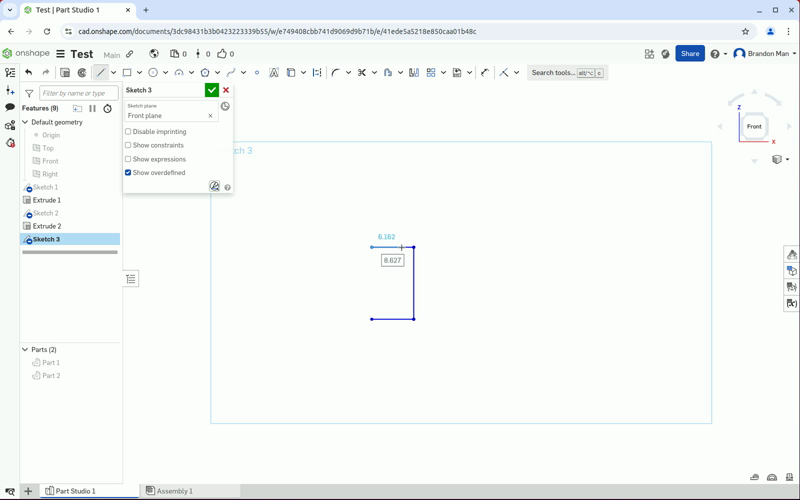
mouse_move(371, 252)
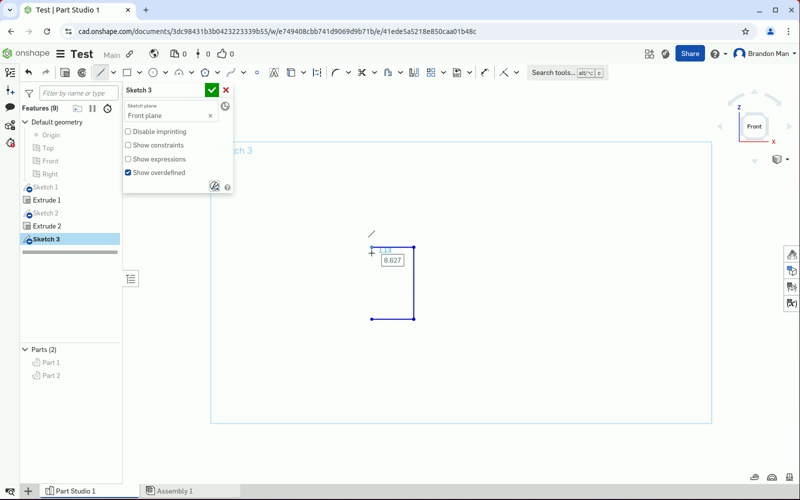
scroll(6)
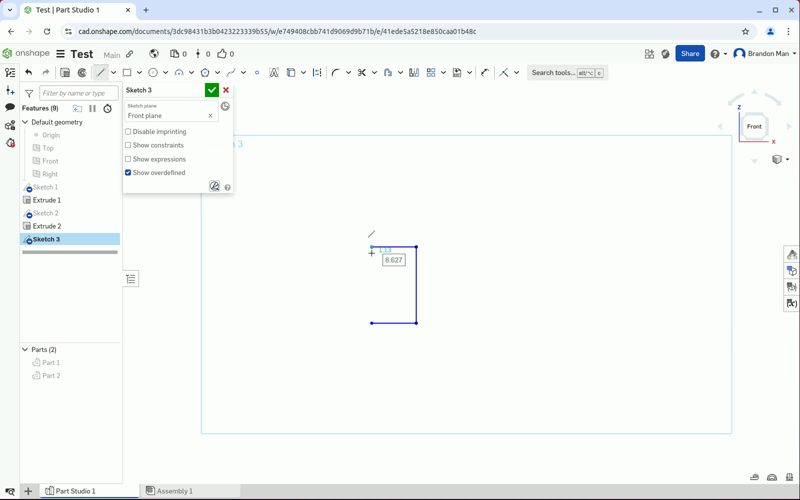
scroll(6)
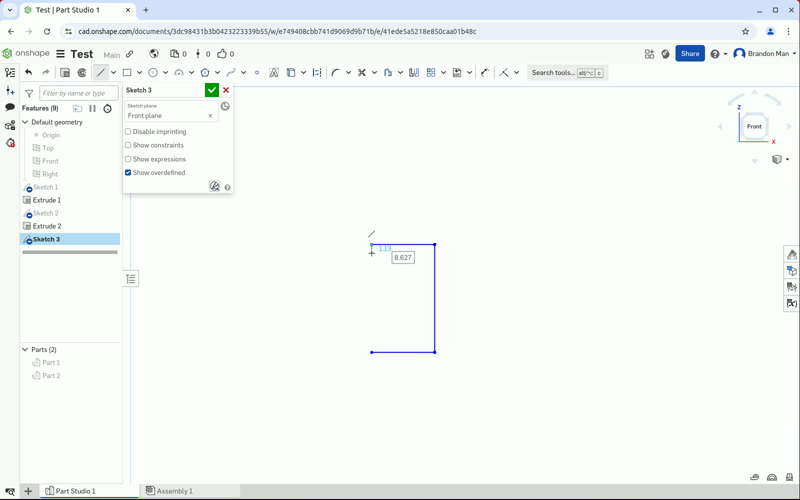
scroll(6)
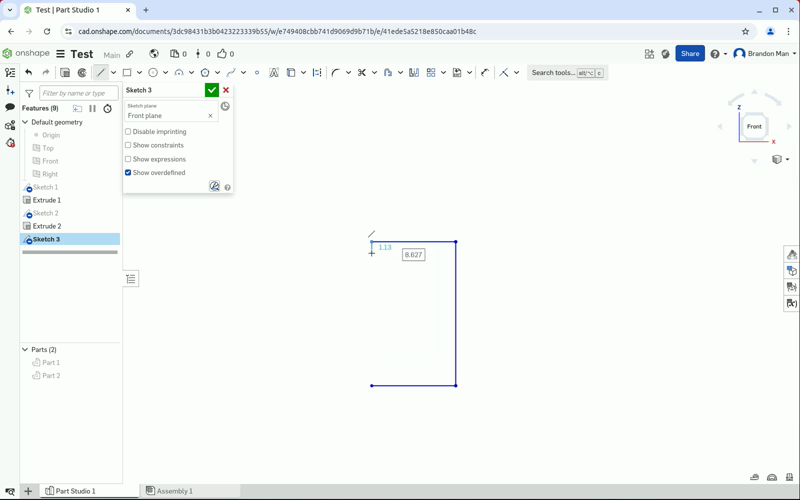
scroll(6)
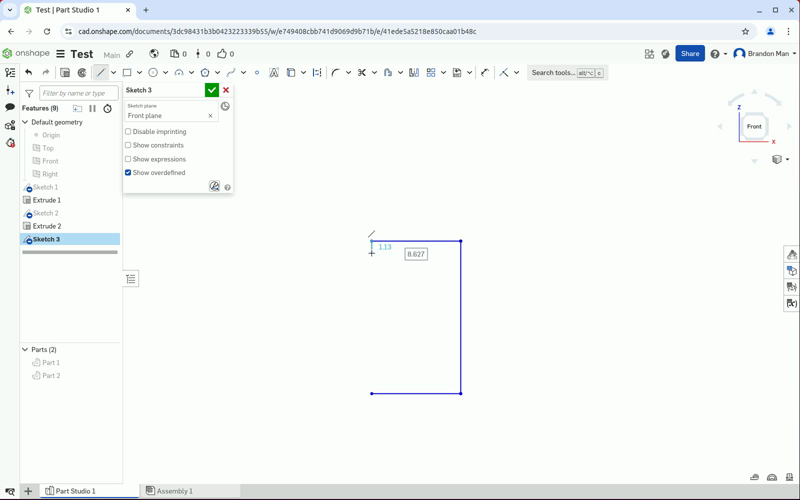
scroll(6)
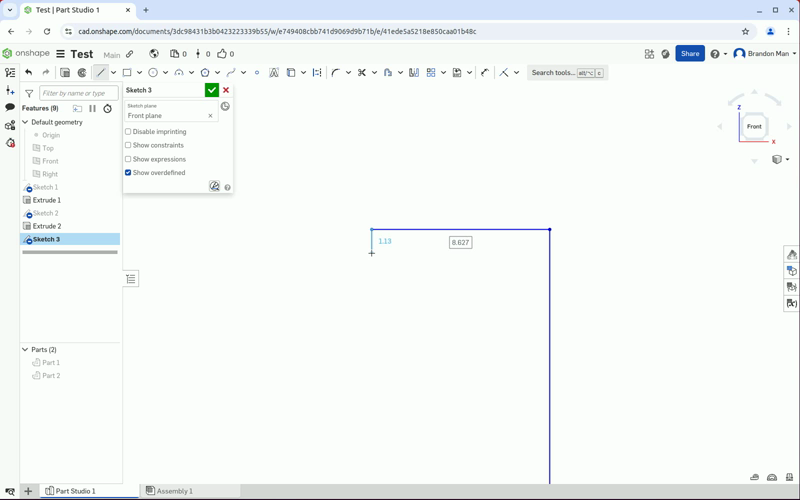
scroll(6)
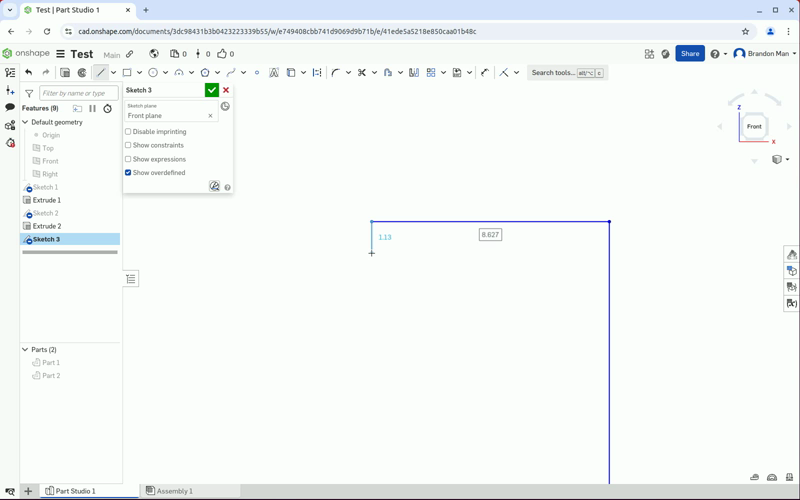
scroll(6)
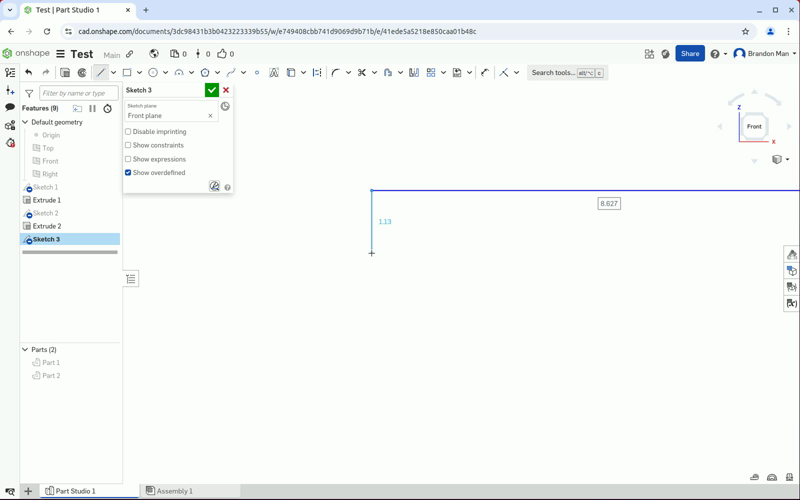
click(371, 252)
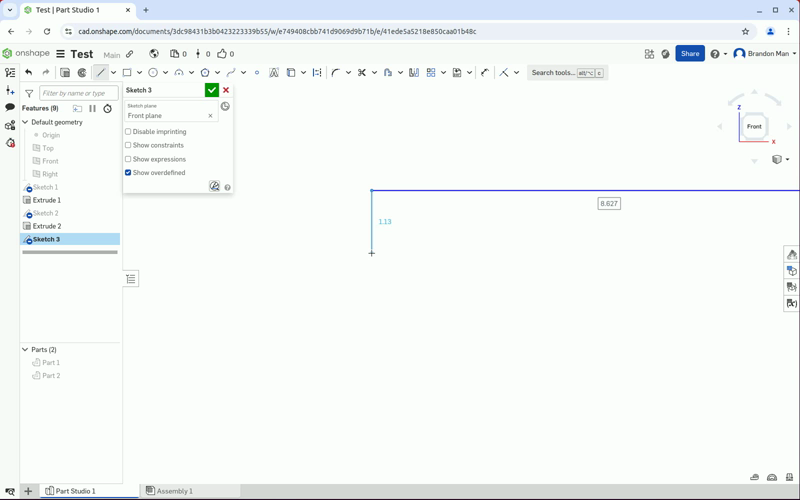
scroll(-6)
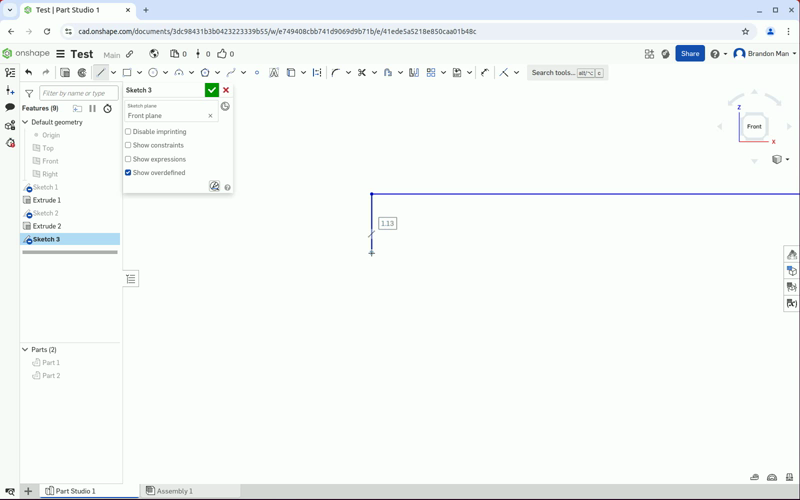
scroll(-6)
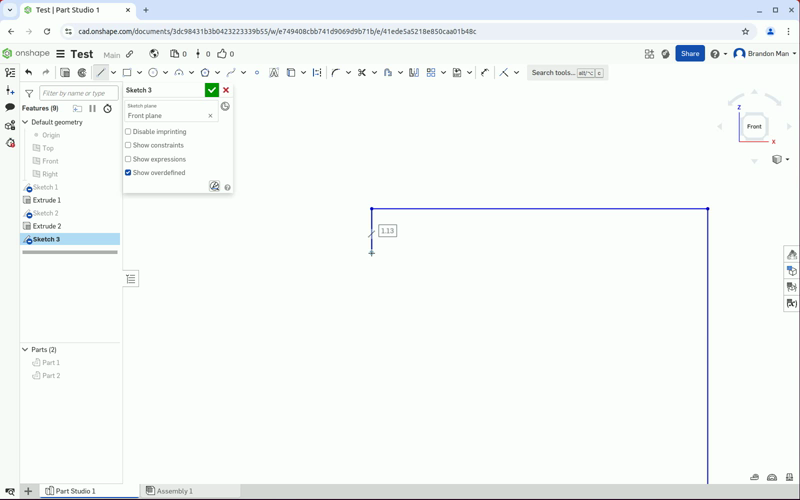
scroll(-6)
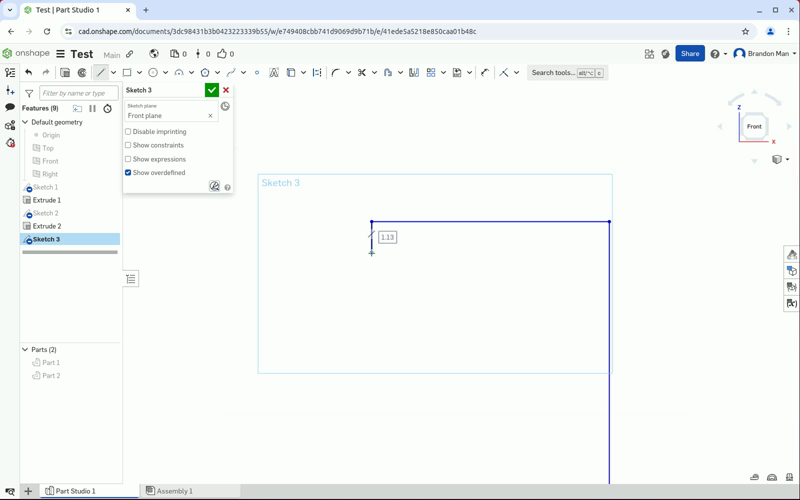
scroll(-6)
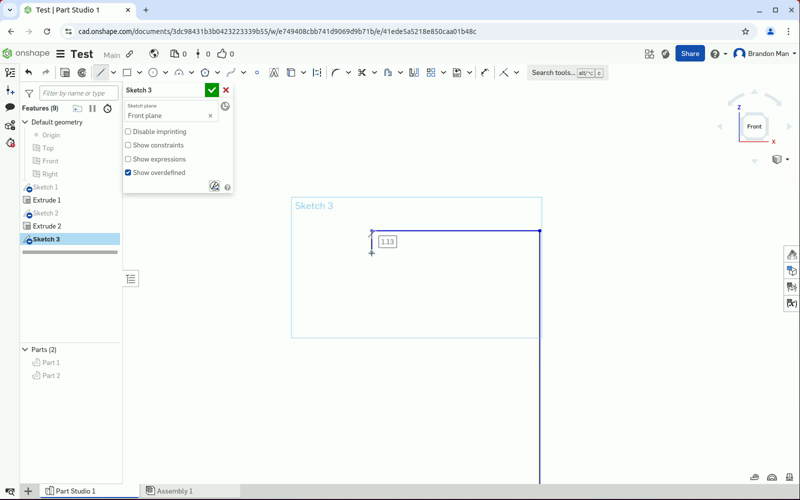
scroll(-6)
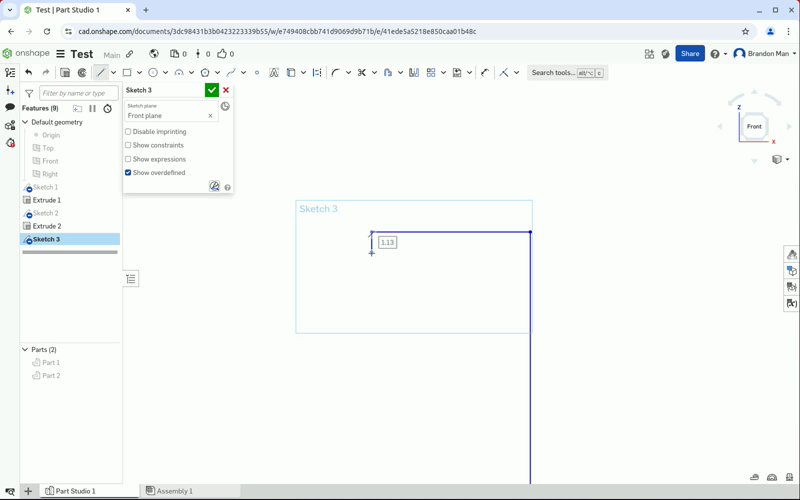
scroll(-6)
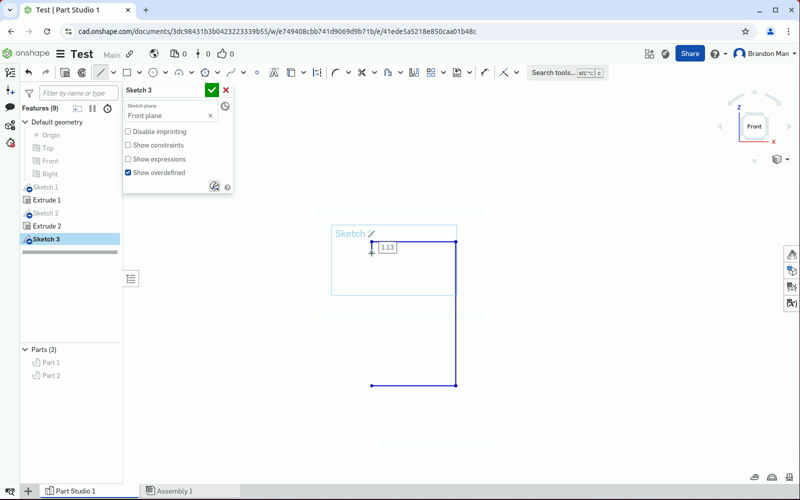
scroll(-6)
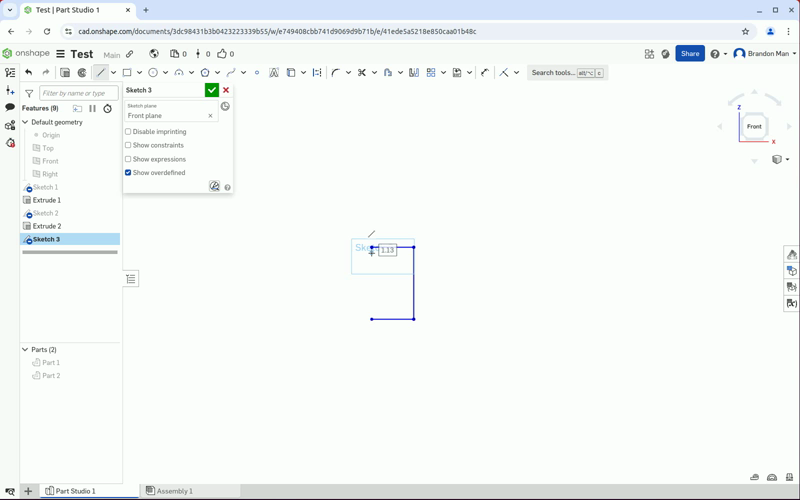
key_up(shift)
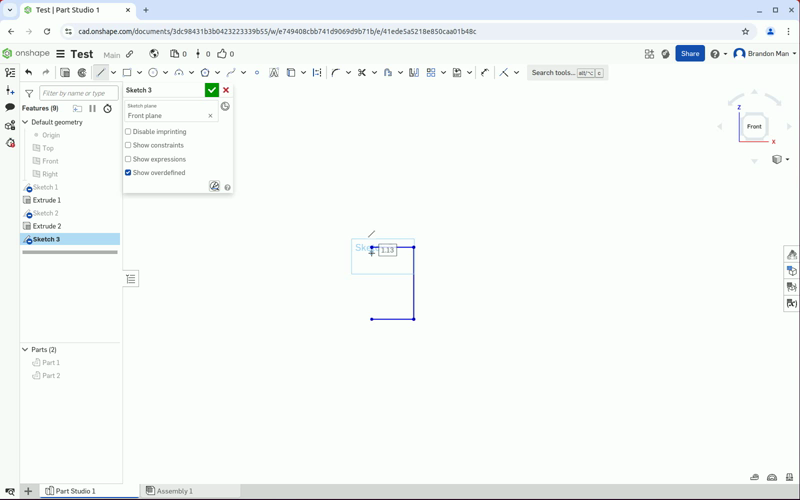
key(esc)
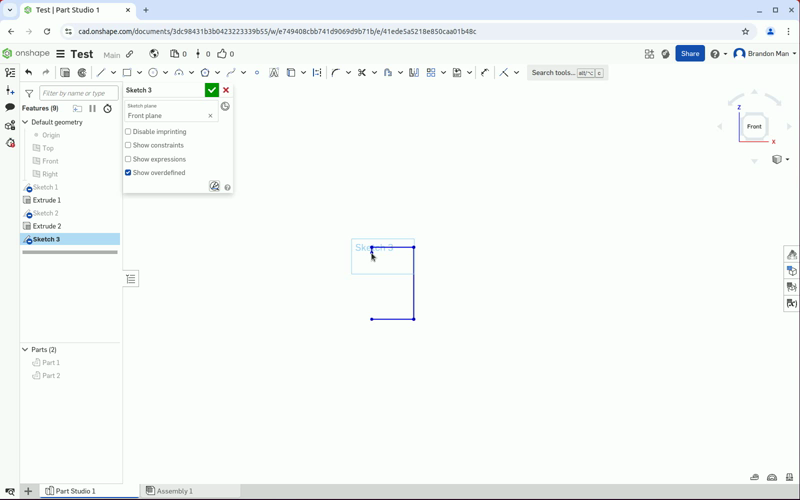
key(a)
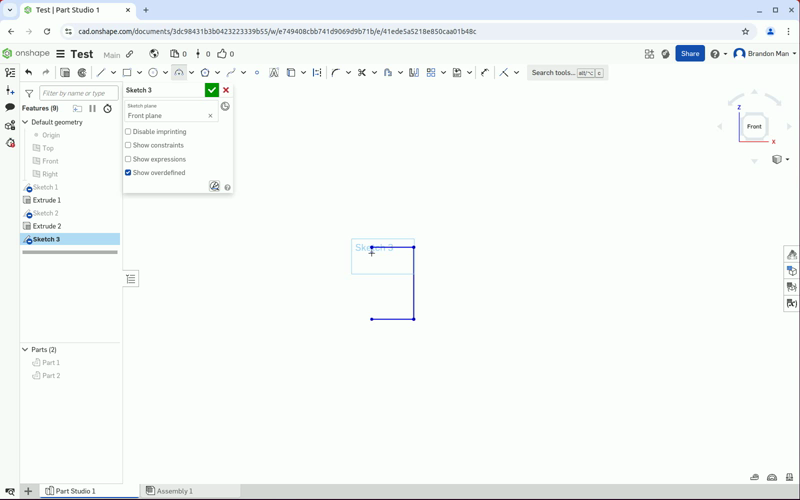
mouse_move(371, 252)
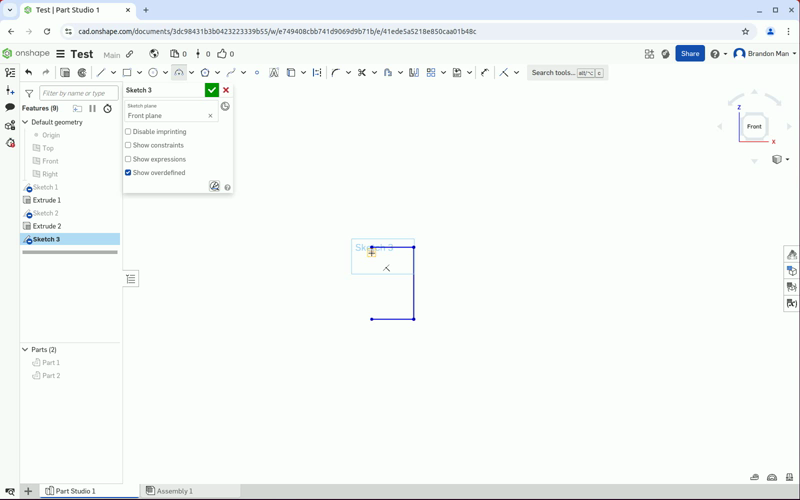
click(371, 252)
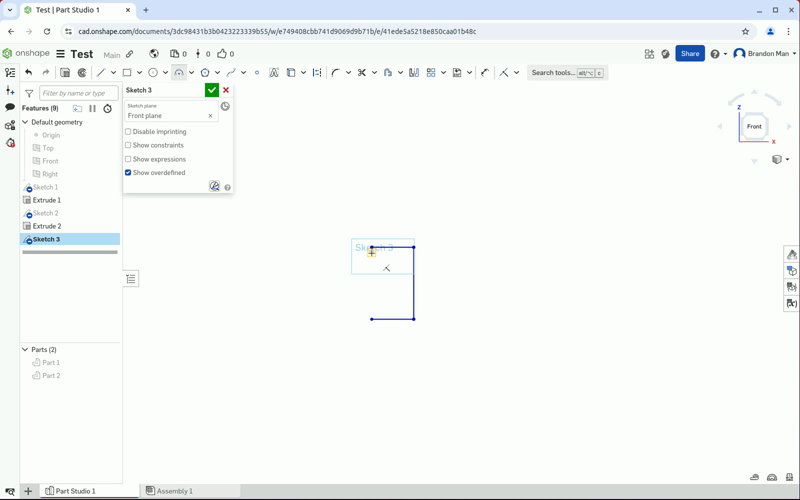
key_down(shift)
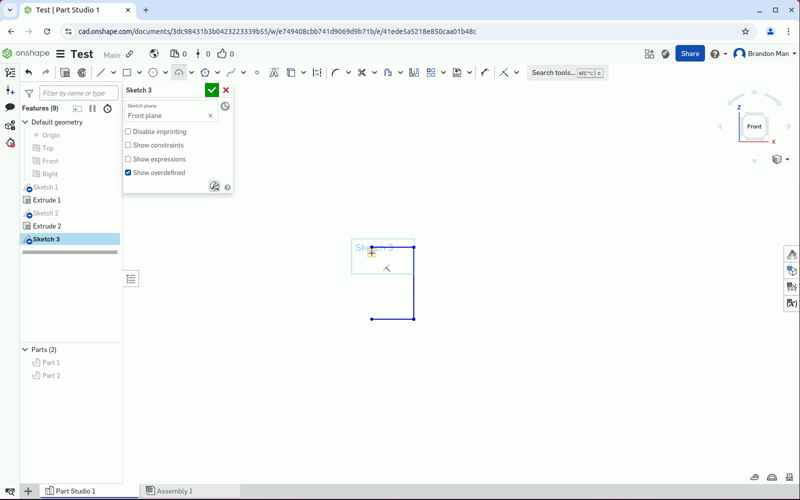
mouse_move(371, 257)
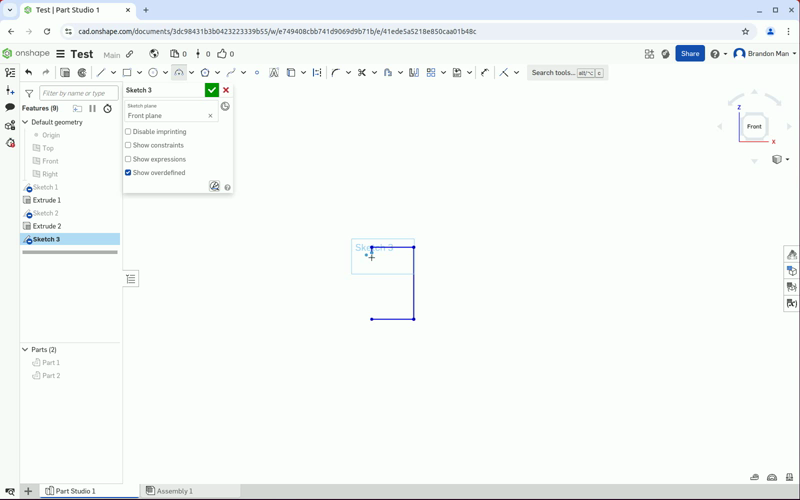
scroll(6)
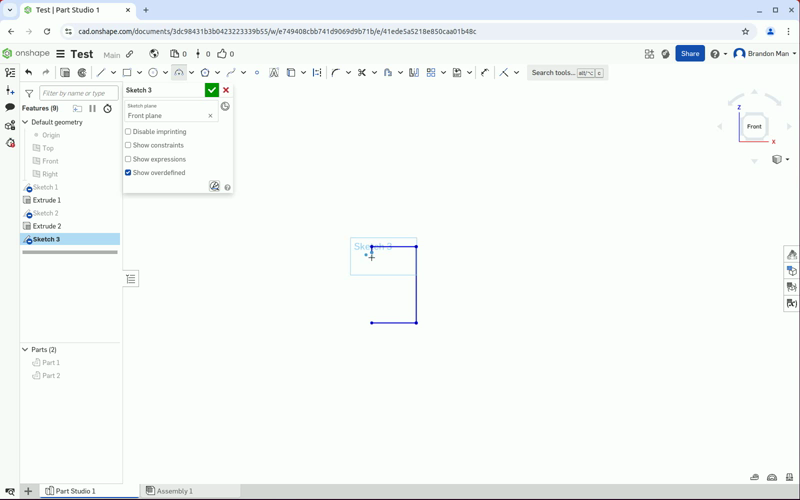
scroll(6)
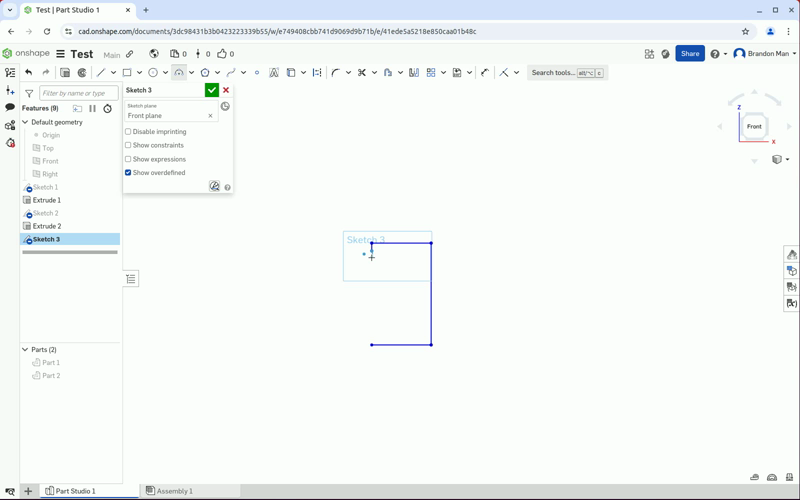
scroll(6)
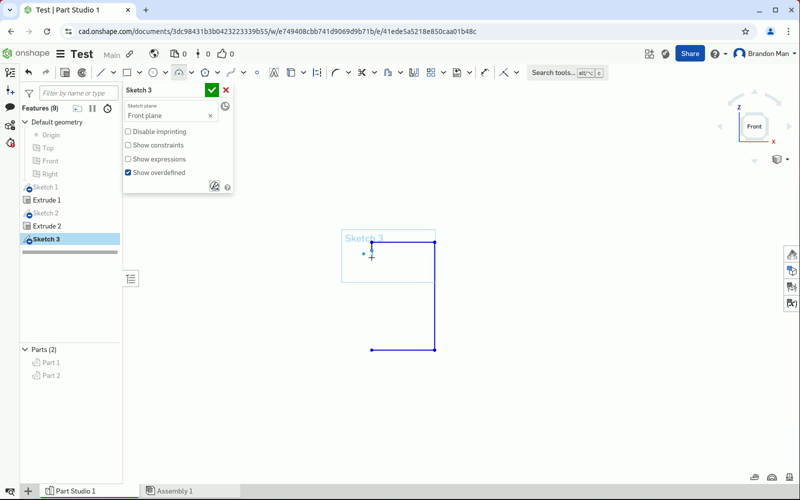
scroll(6)
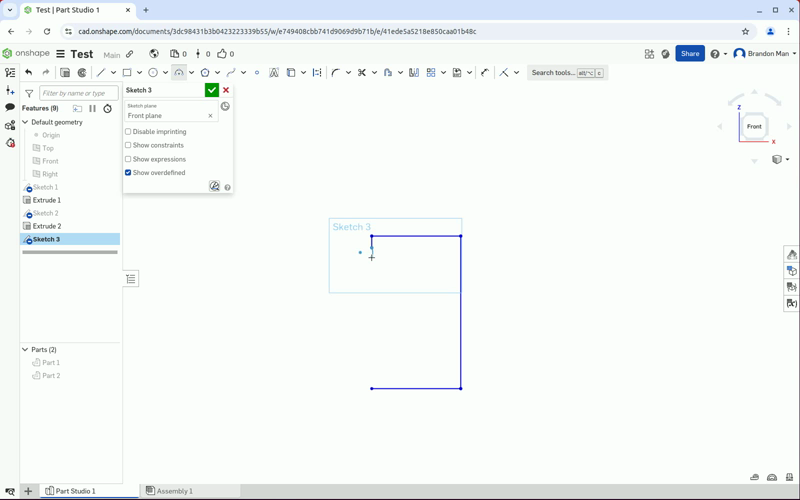
scroll(6)
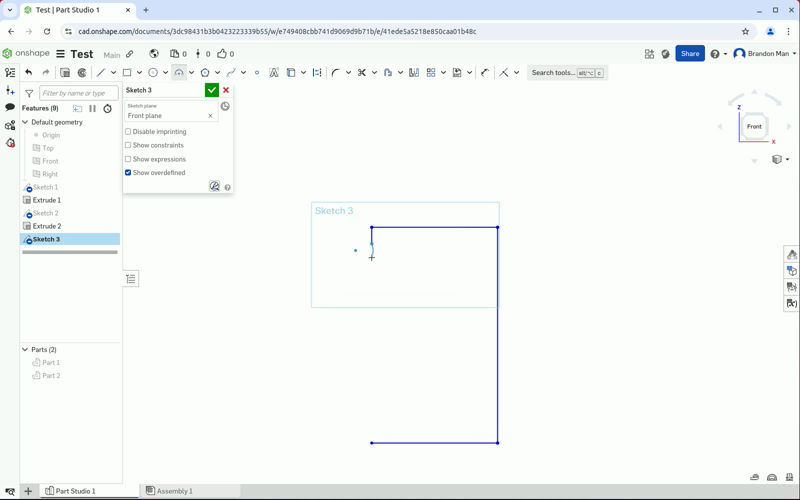
scroll(6)
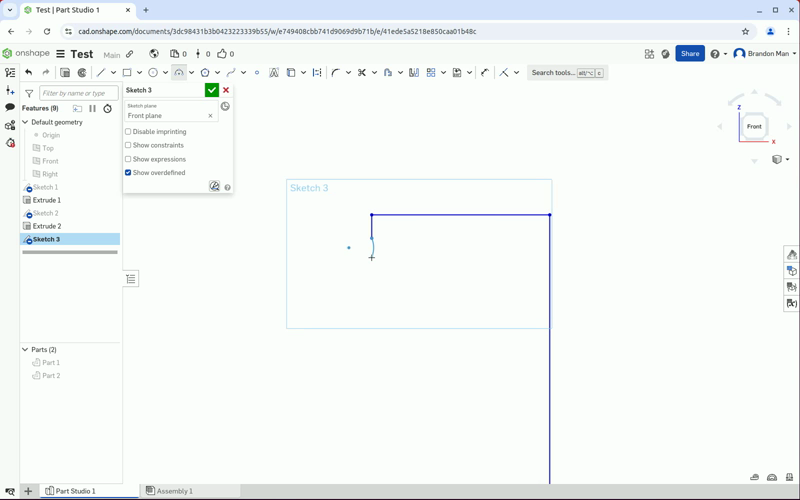
scroll(6)
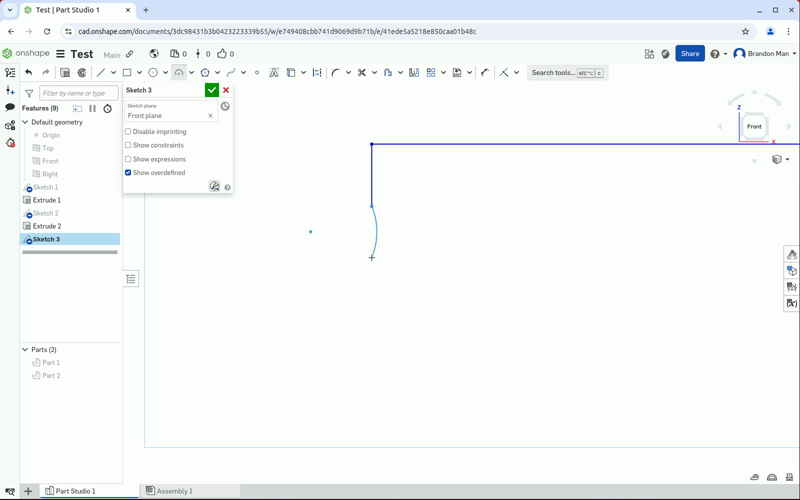
click(371, 257)
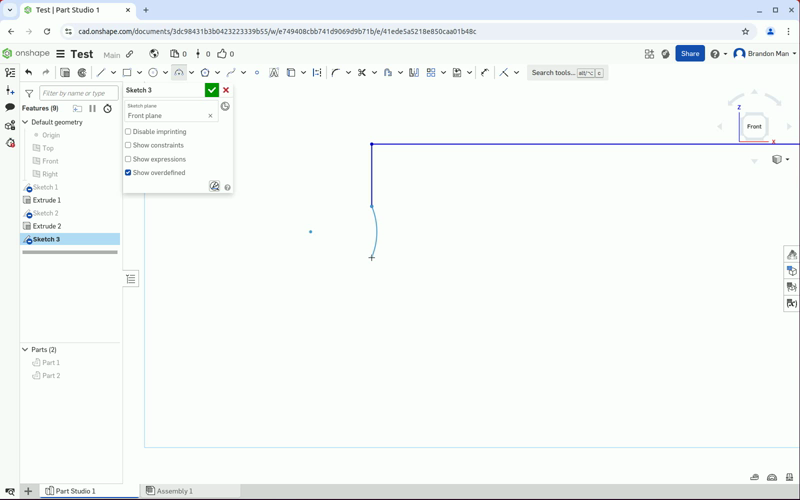
scroll(-6)
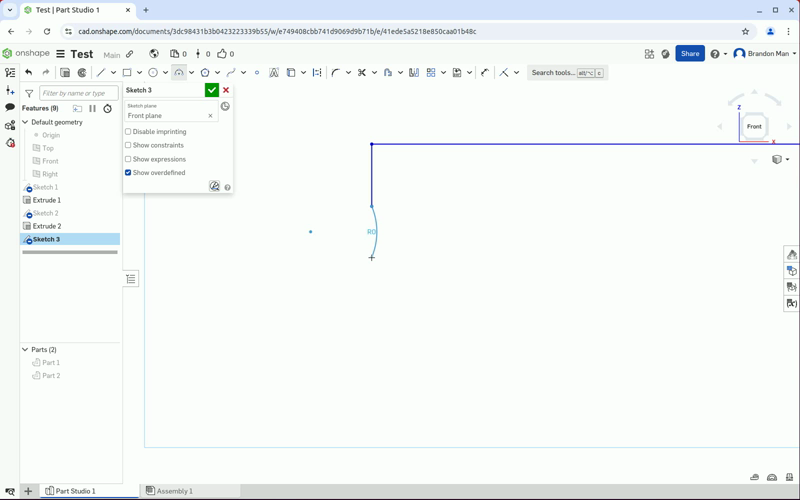
scroll(-6)
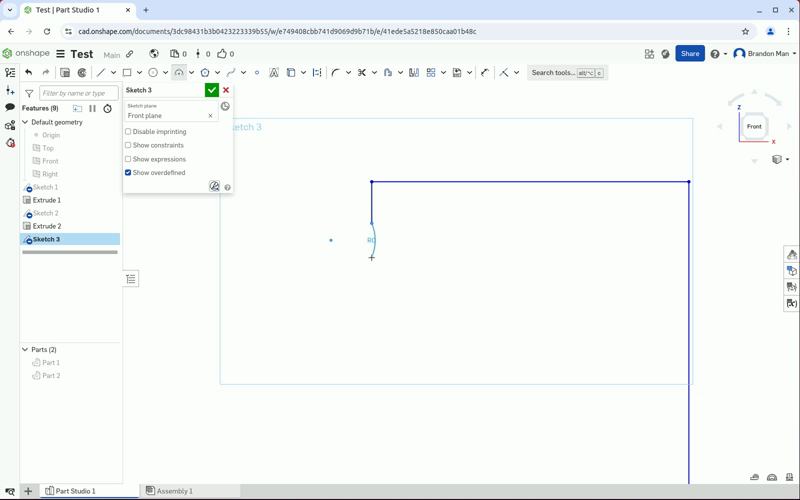
scroll(-6)
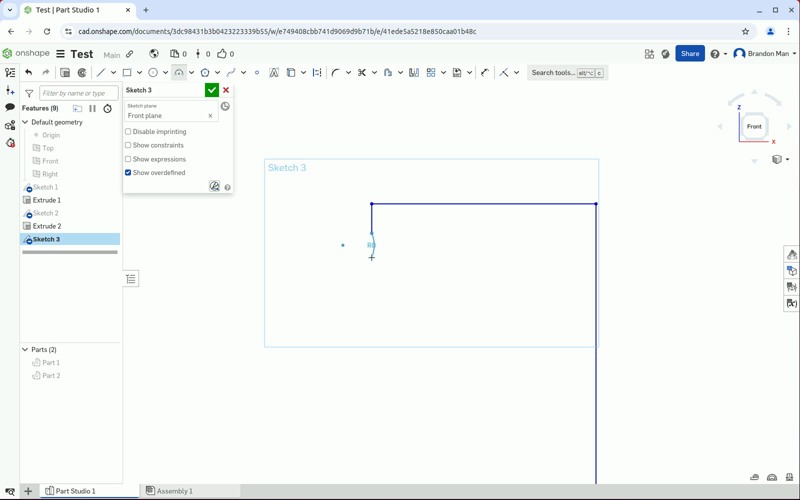
scroll(-6)
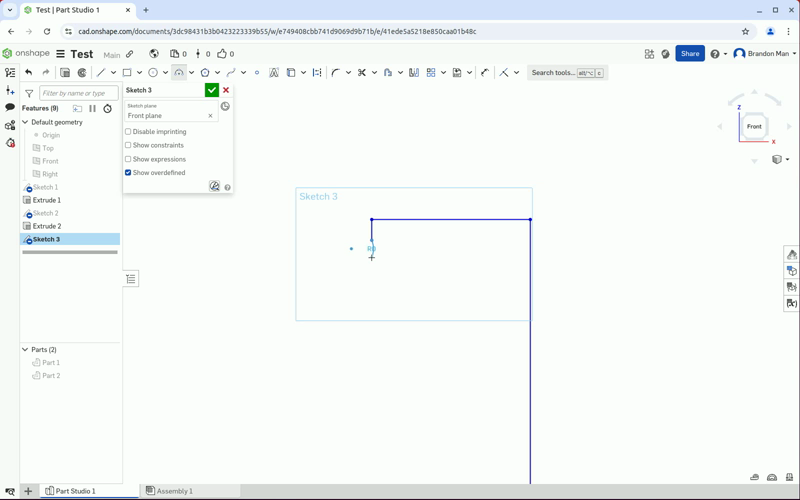
scroll(-6)
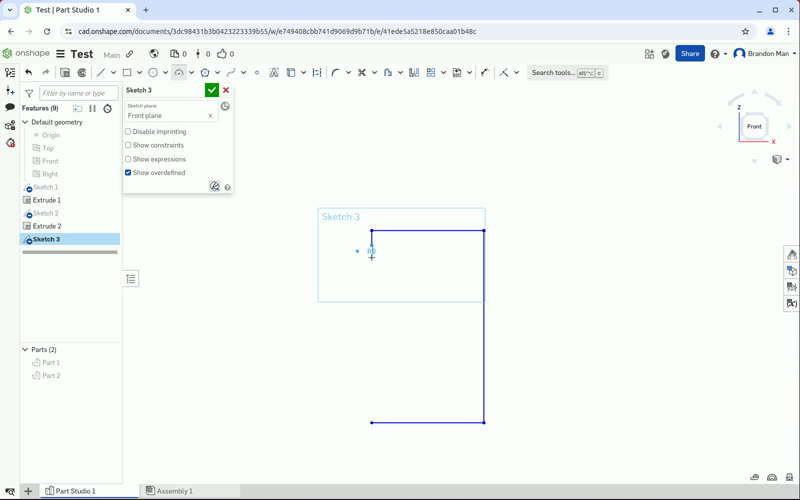
scroll(-6)
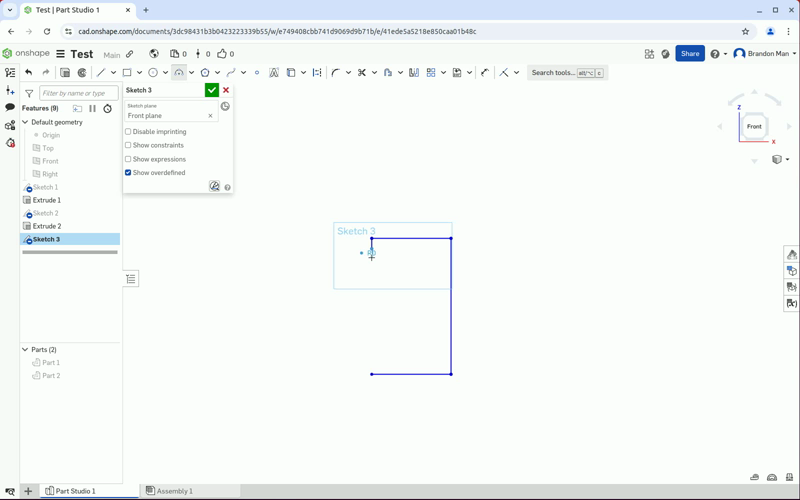
scroll(-6)
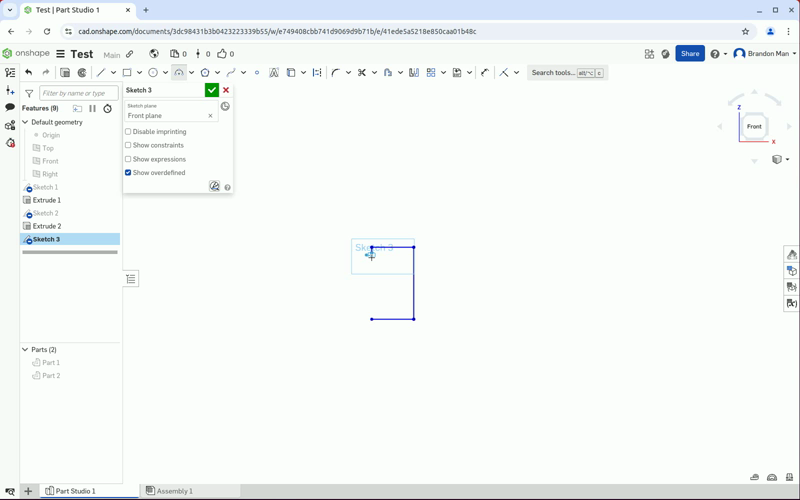
mouse_move(370, 255)
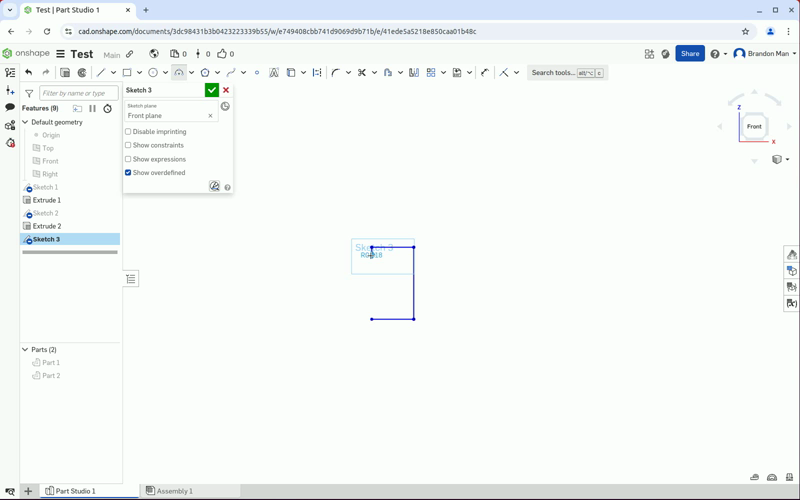
scroll(6)
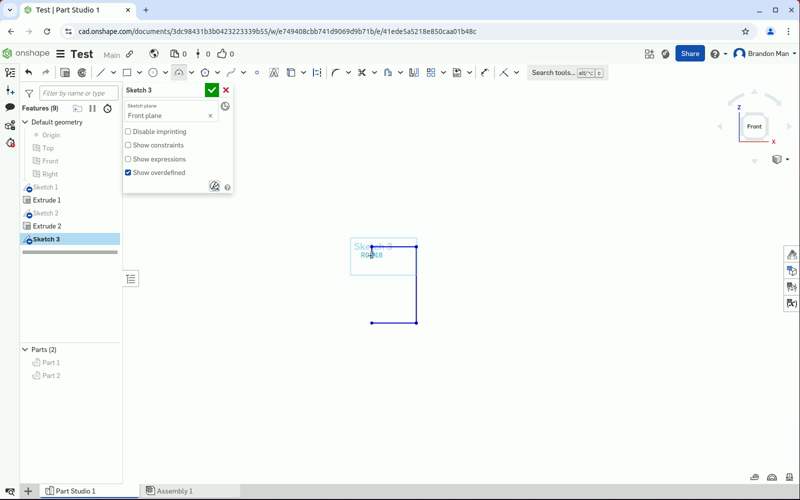
scroll(6)
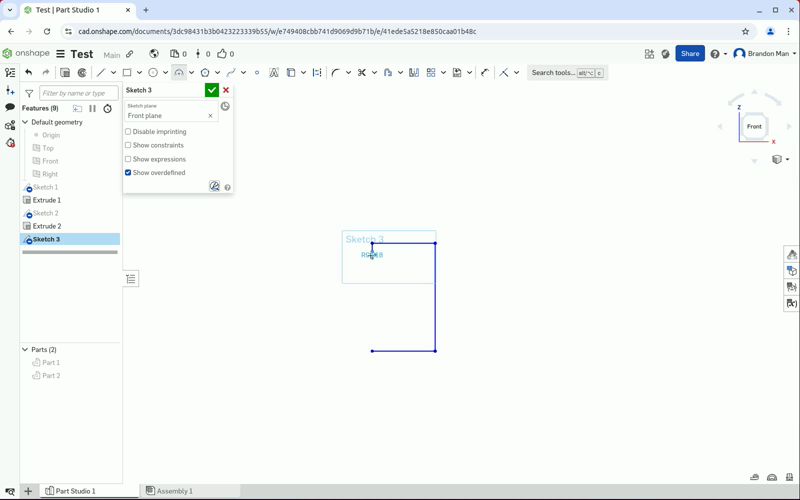
scroll(6)
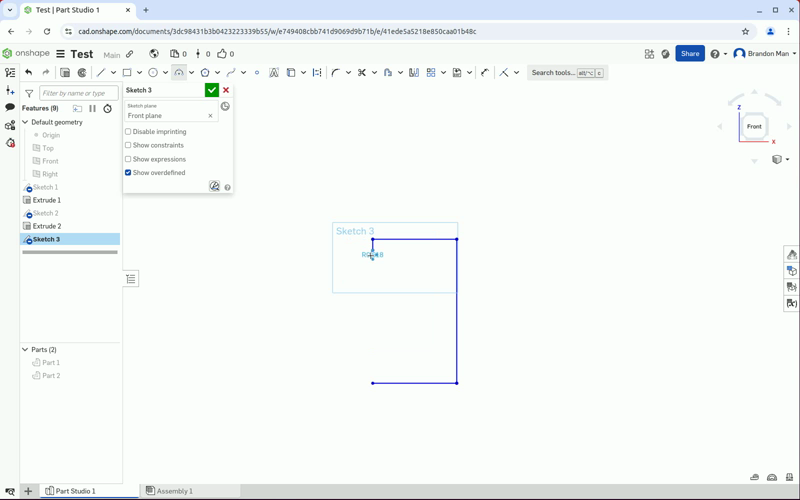
scroll(6)
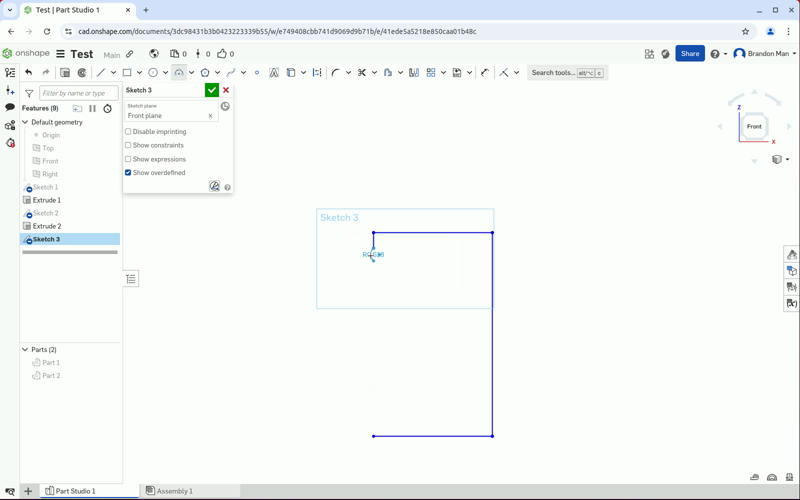
scroll(6)
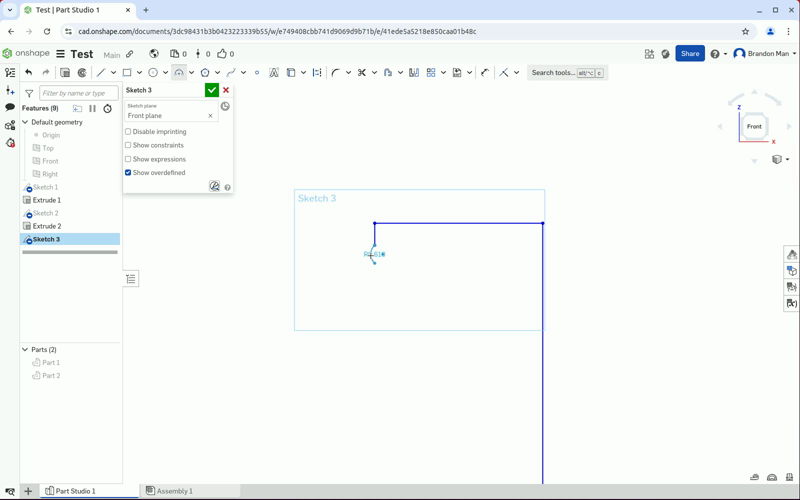
scroll(6)
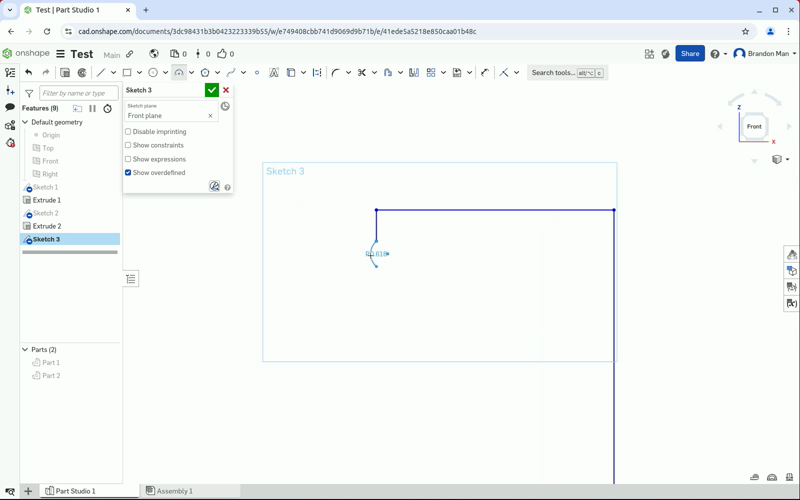
scroll(6)
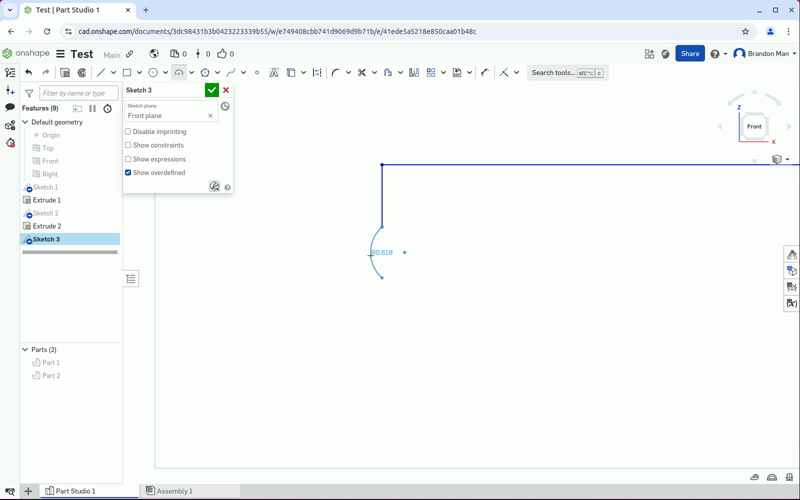
click(370, 255)
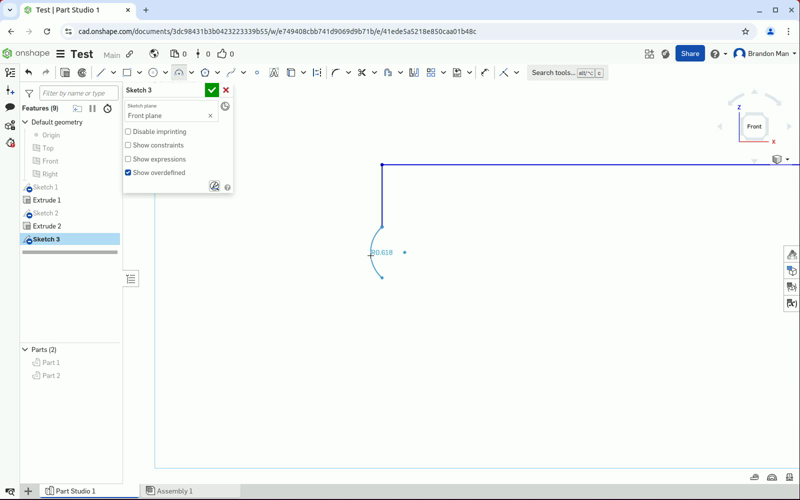
scroll(-6)
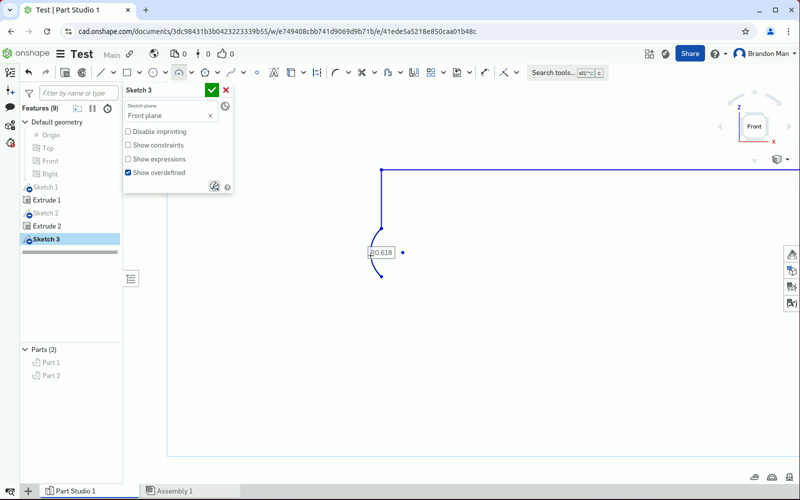
scroll(-6)
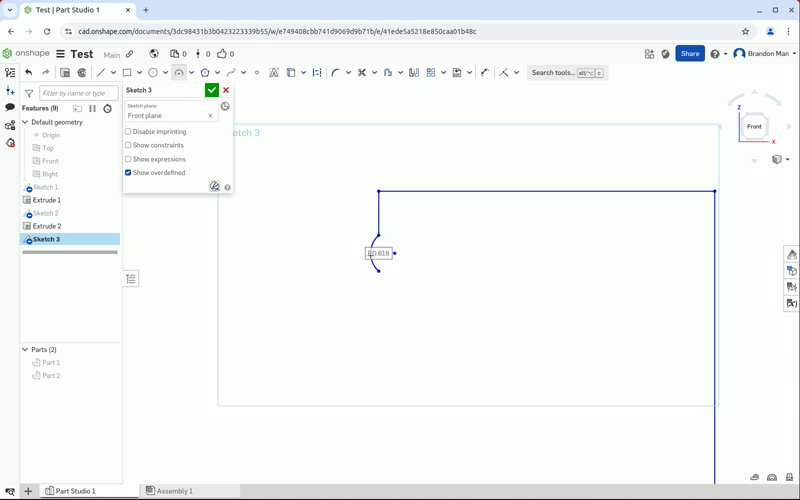
scroll(-6)
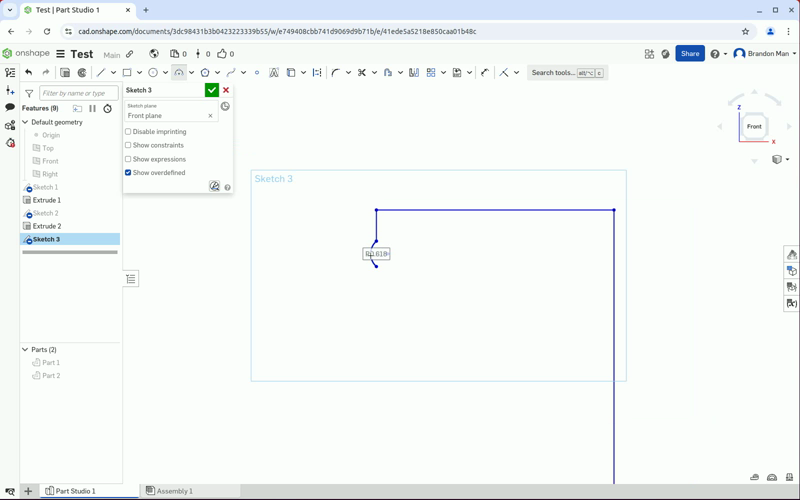
scroll(-6)
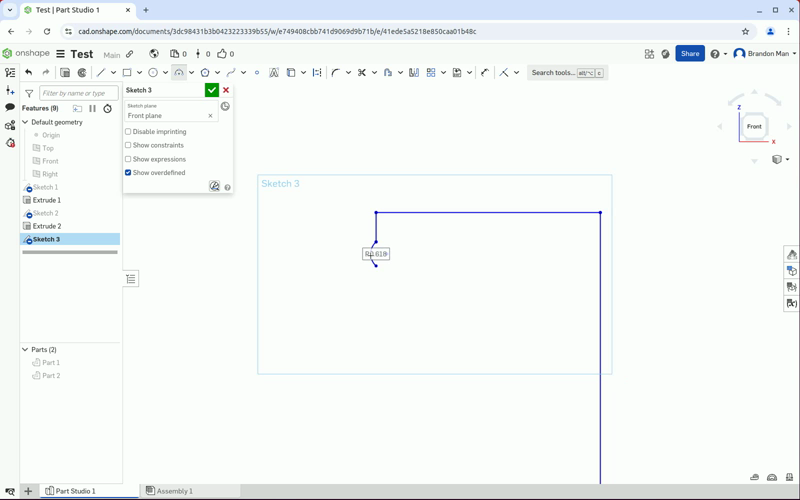
scroll(-6)
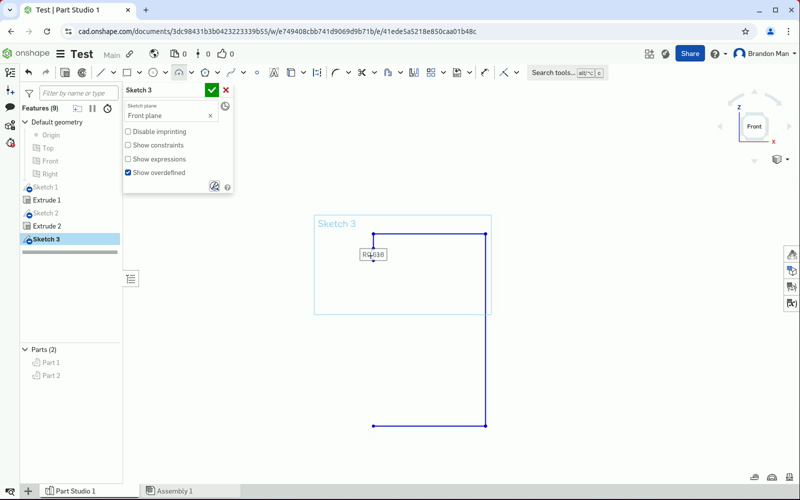
scroll(-6)
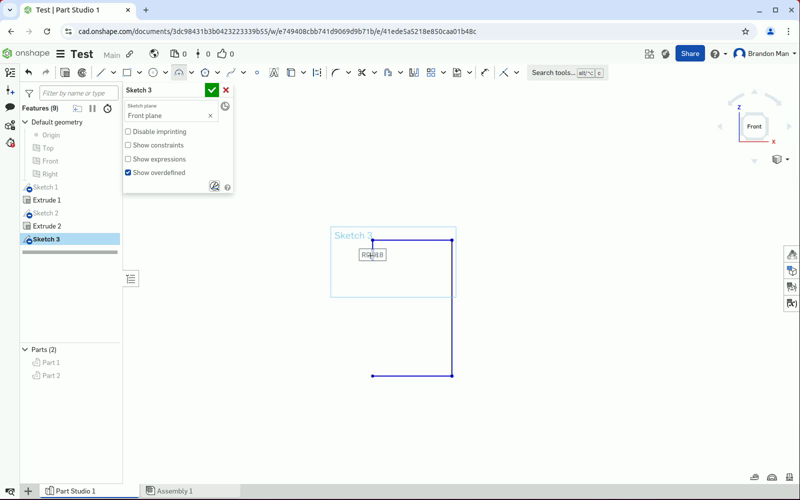
scroll(-6)
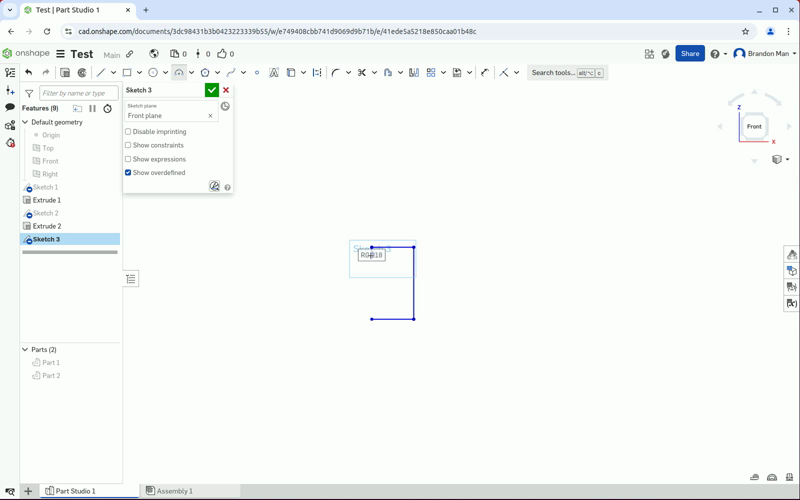
key_up(shift)
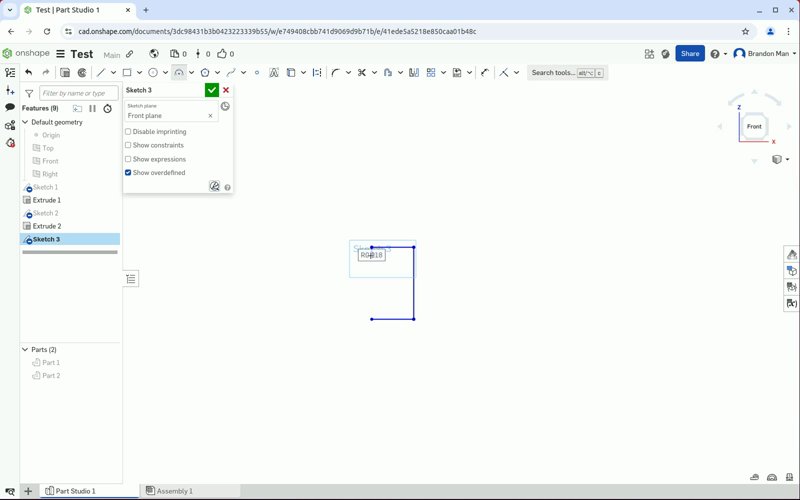
key(esc)
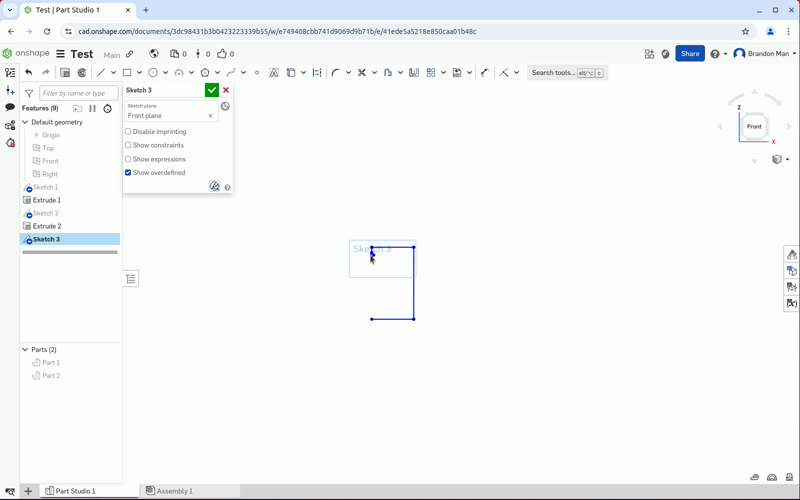
key(l)
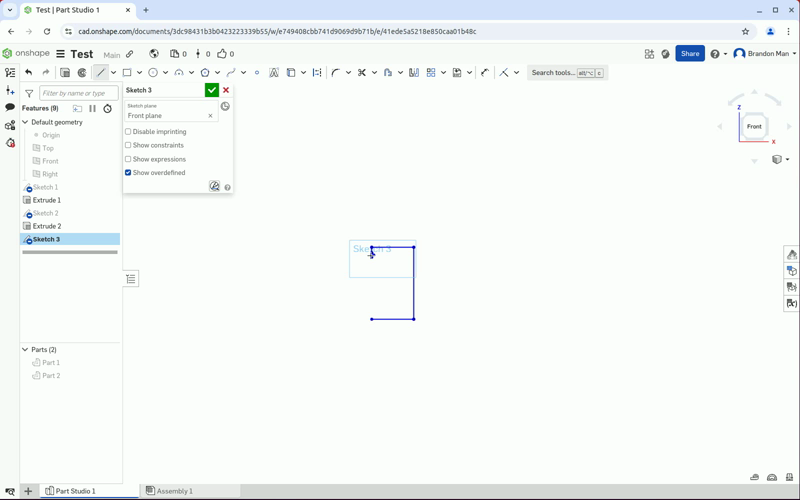
mouse_move(371, 257)
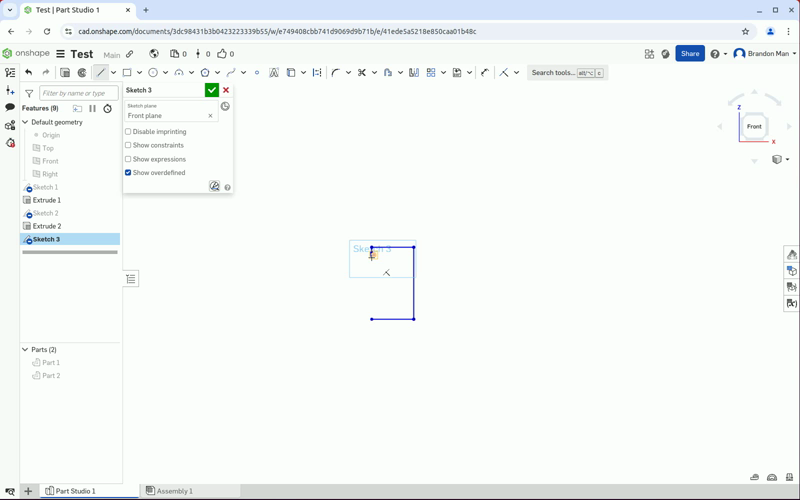
scroll(6)
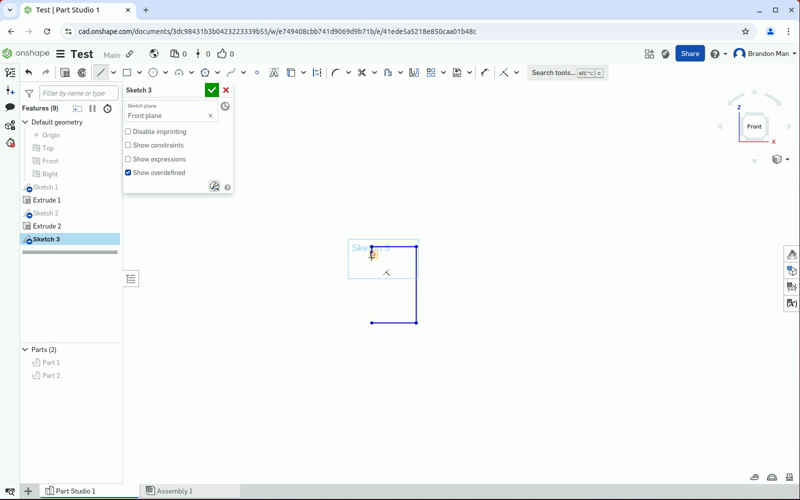
scroll(6)
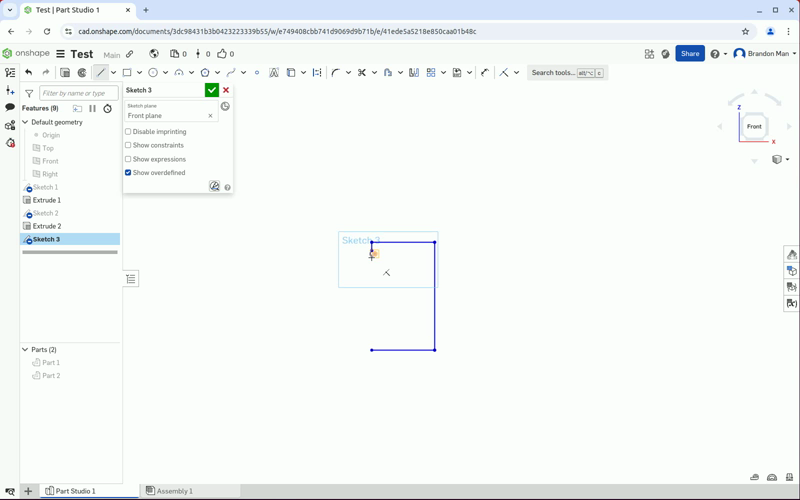
scroll(6)
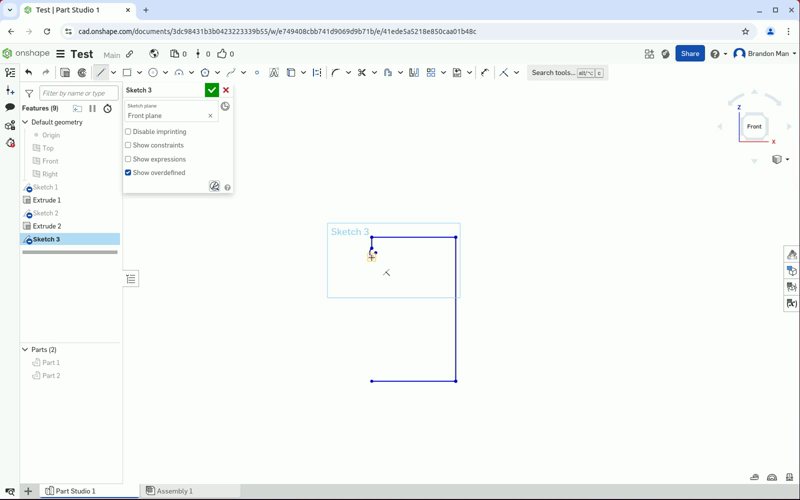
scroll(6)
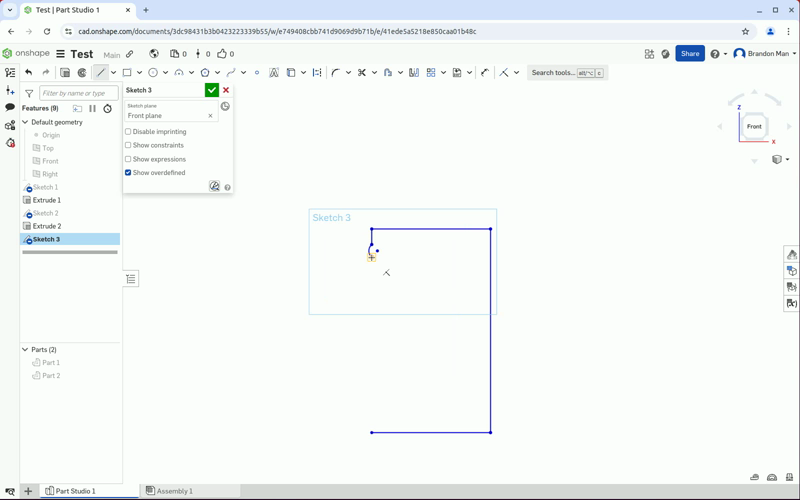
scroll(6)
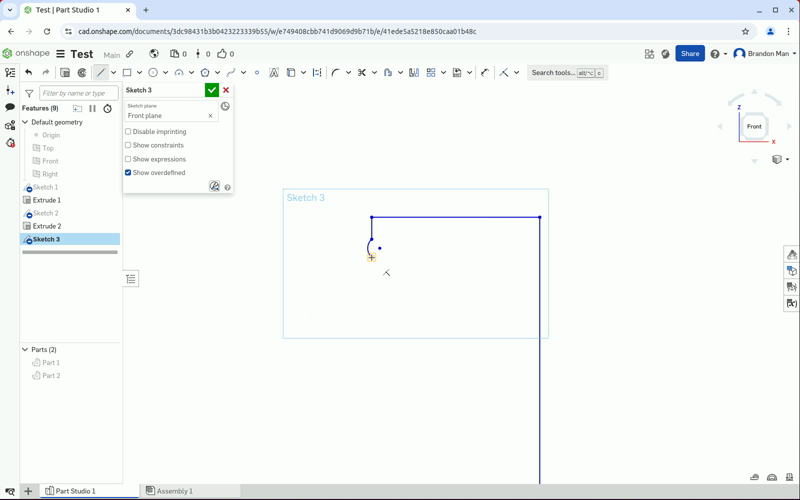
scroll(6)
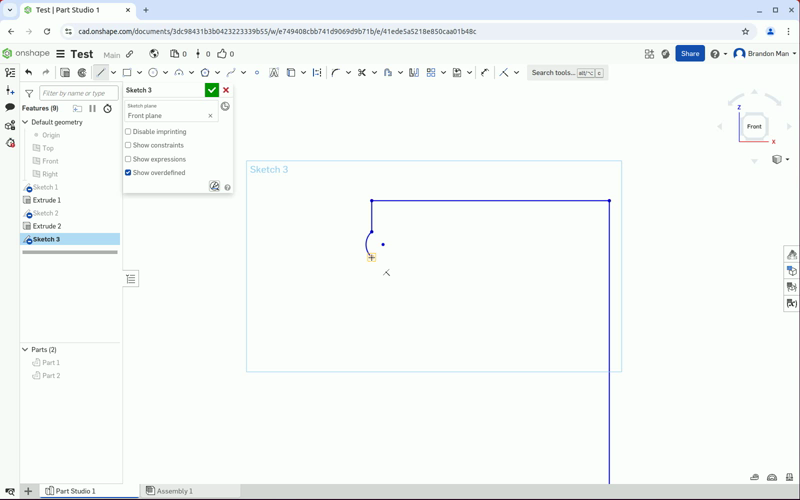
scroll(6)
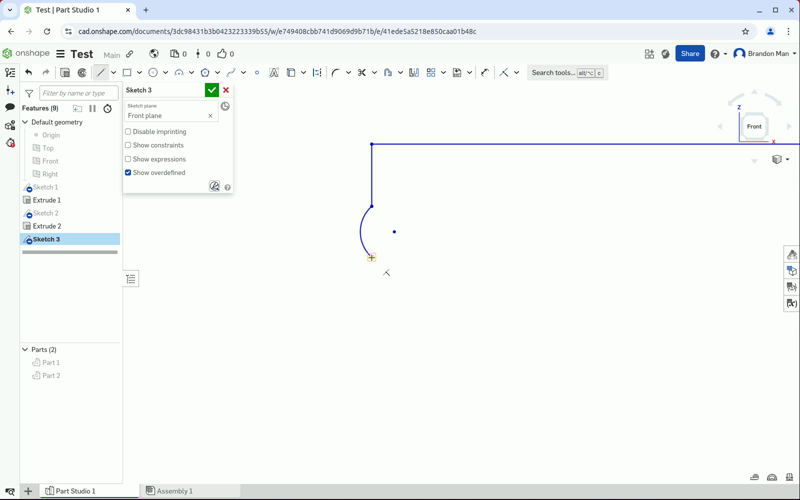
click(371, 257)
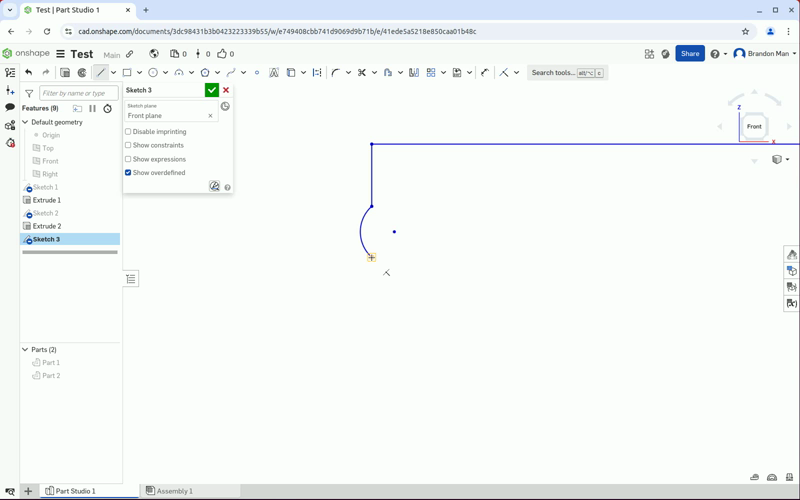
scroll(-6)
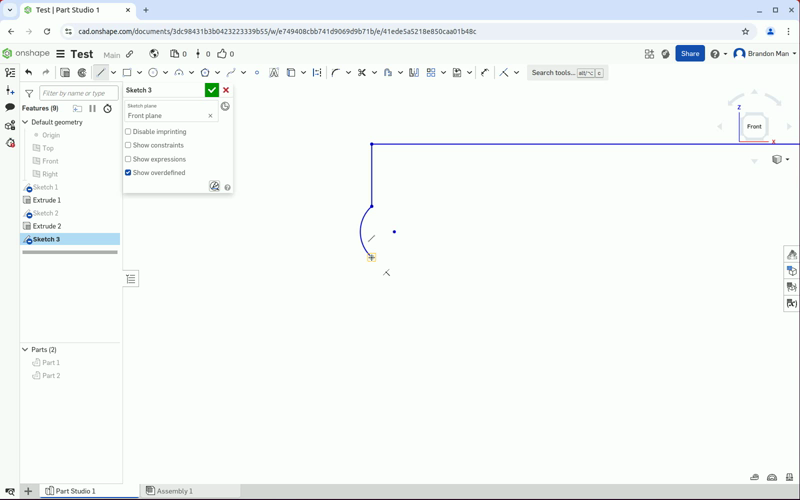
scroll(-6)
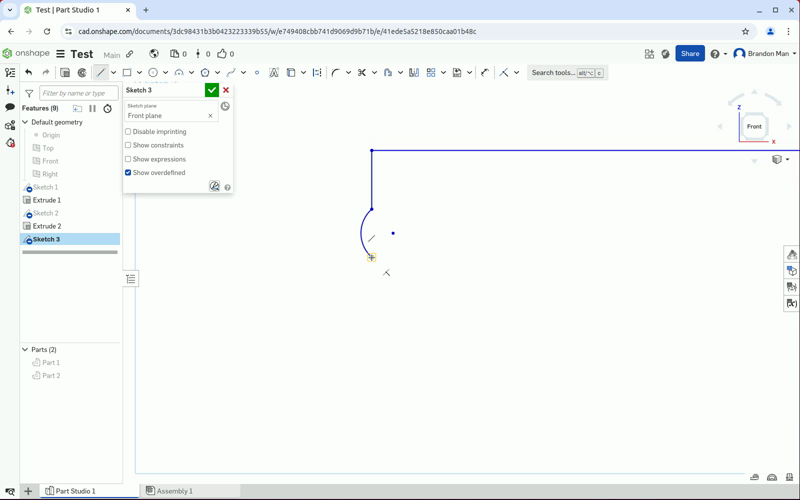
scroll(-6)
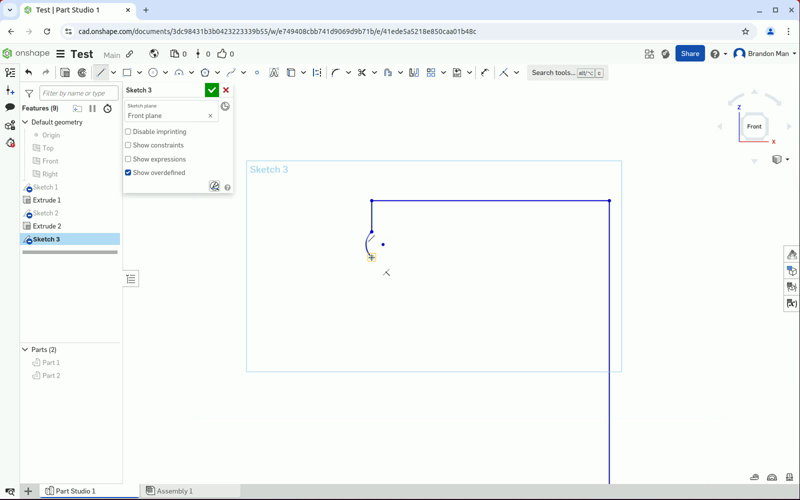
scroll(-6)
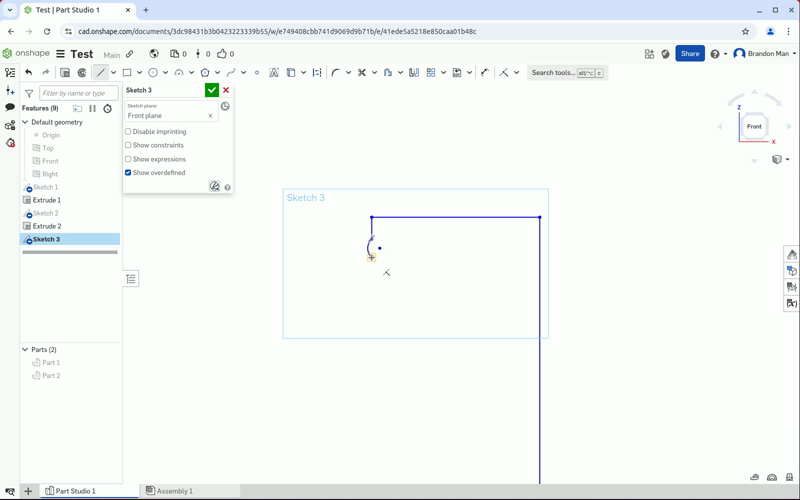
scroll(-6)
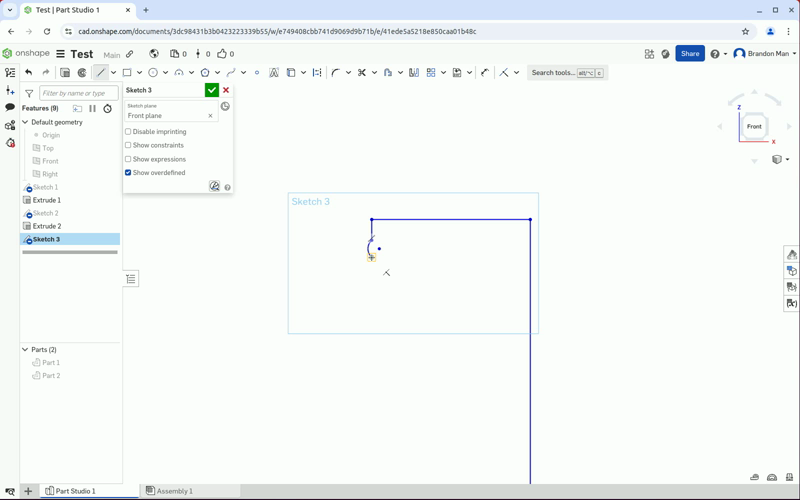
scroll(-6)
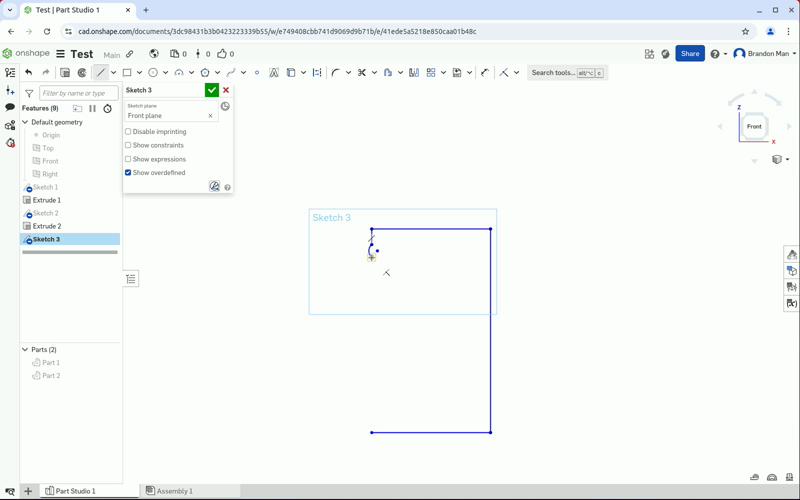
scroll(-6)
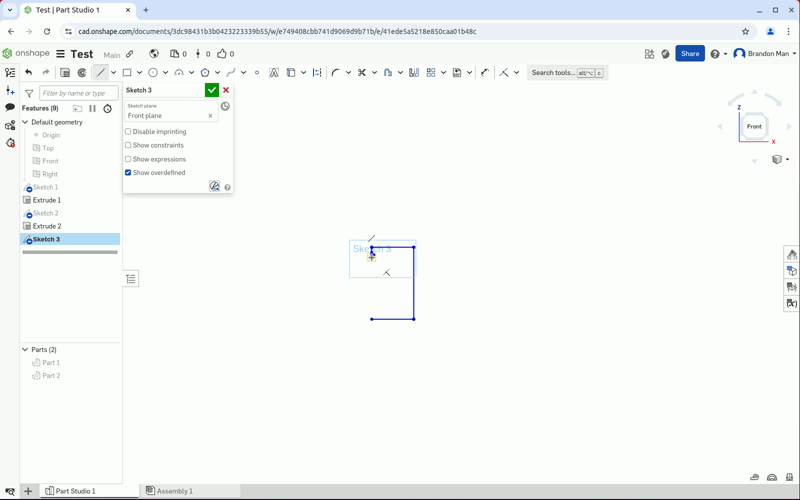
key_down(shift)
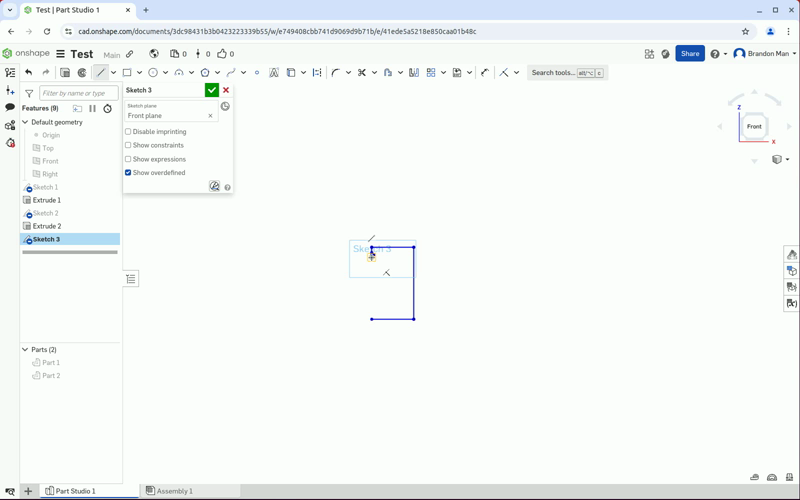
mouse_move(401, 257)
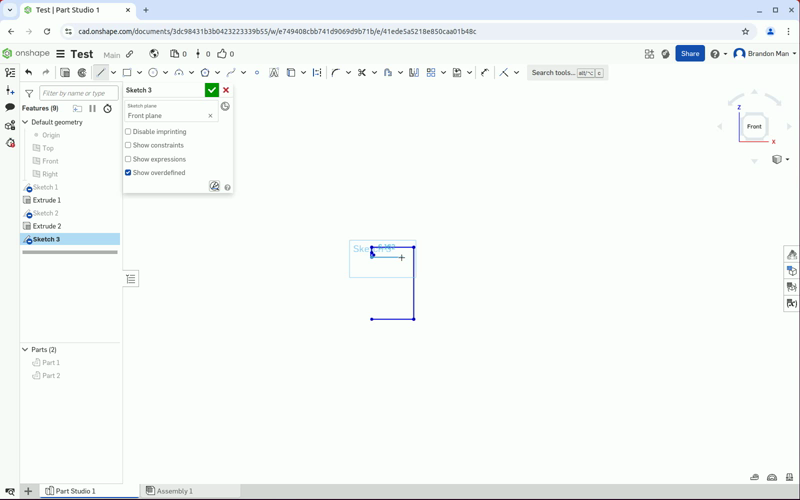
mouse_move(371, 309)
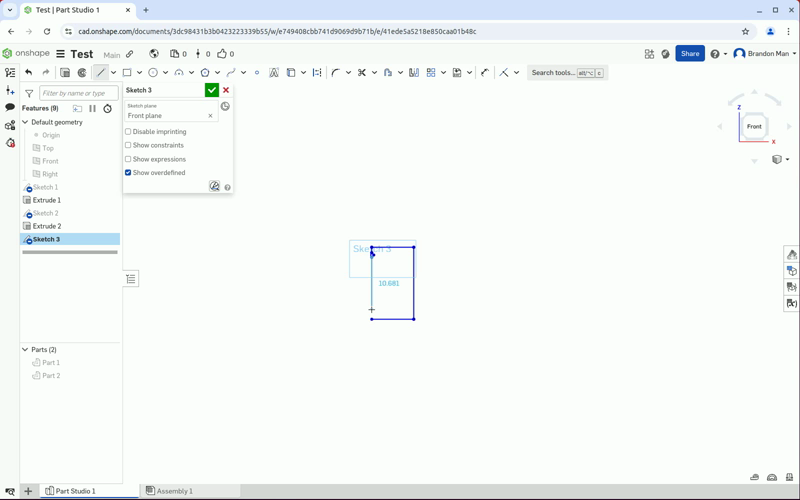
click(371, 309)
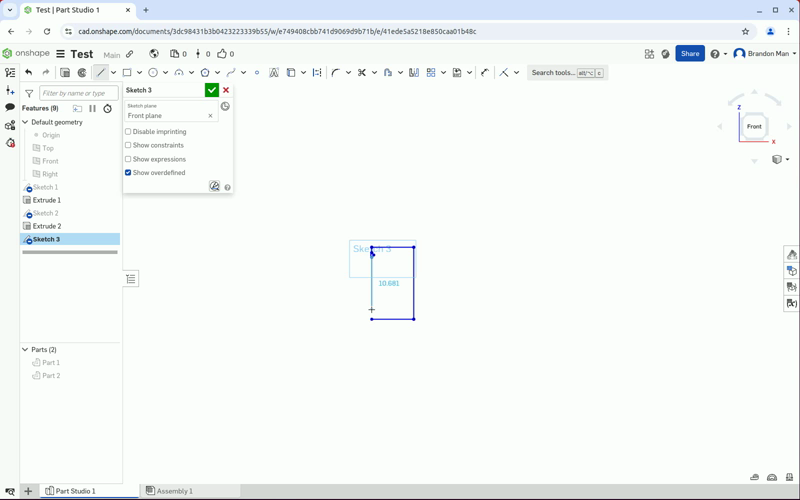
key_up(shift)
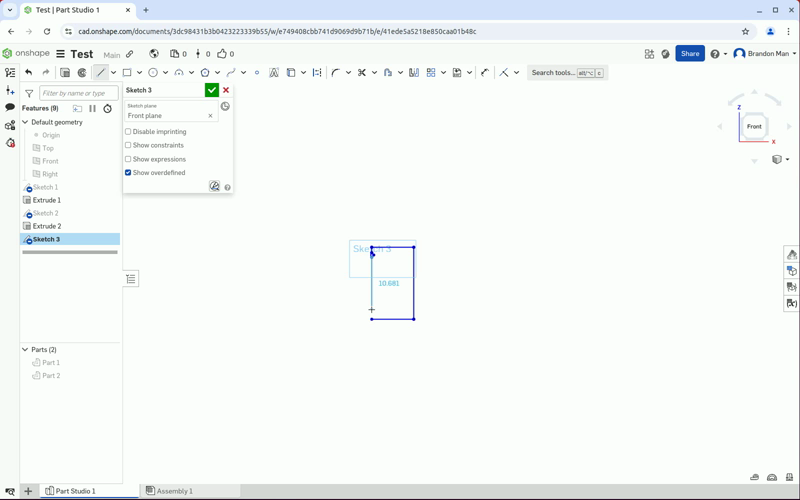
key(esc)
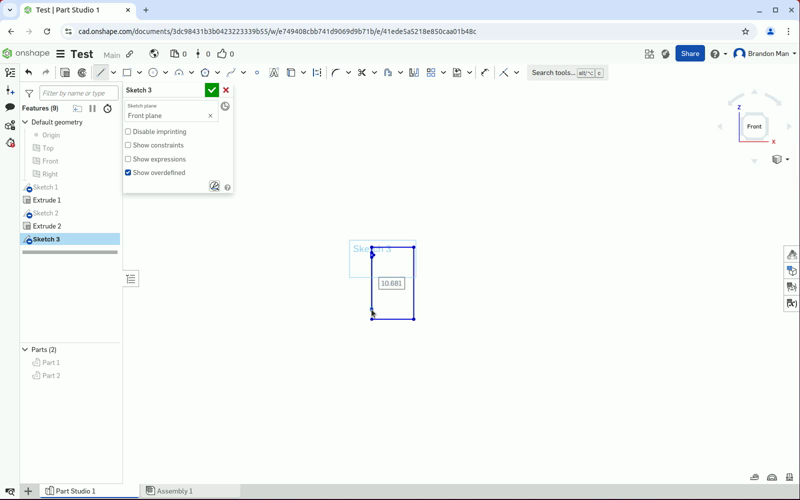
key(a)
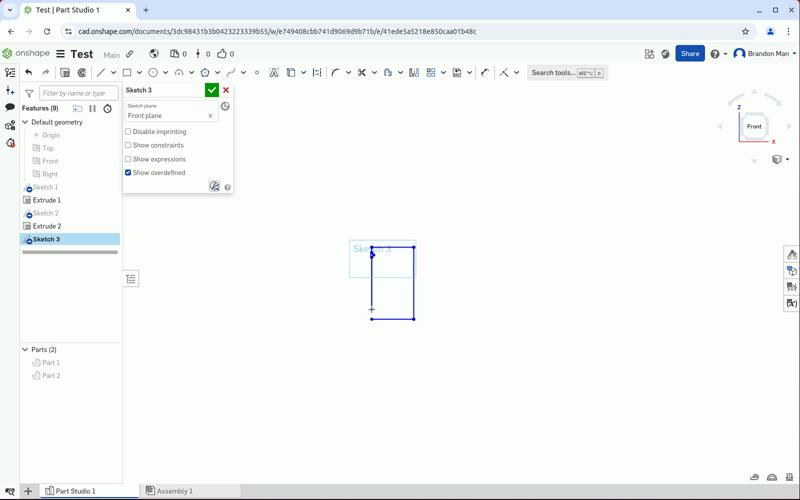
mouse_move(371, 309)
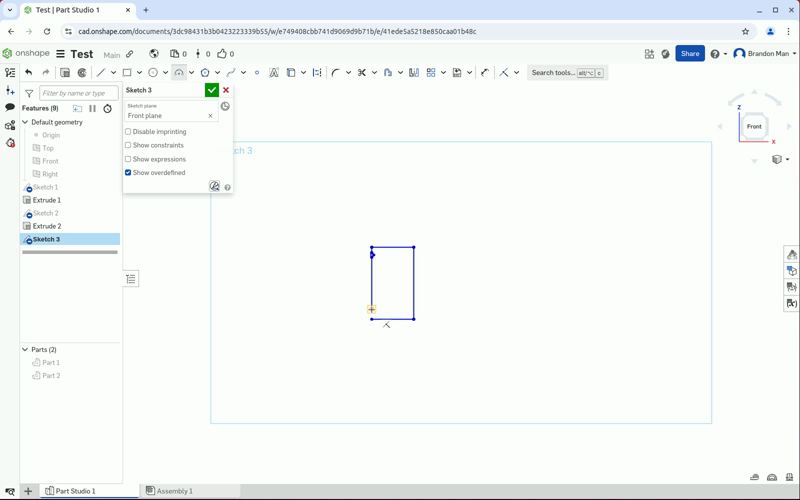
click(371, 309)
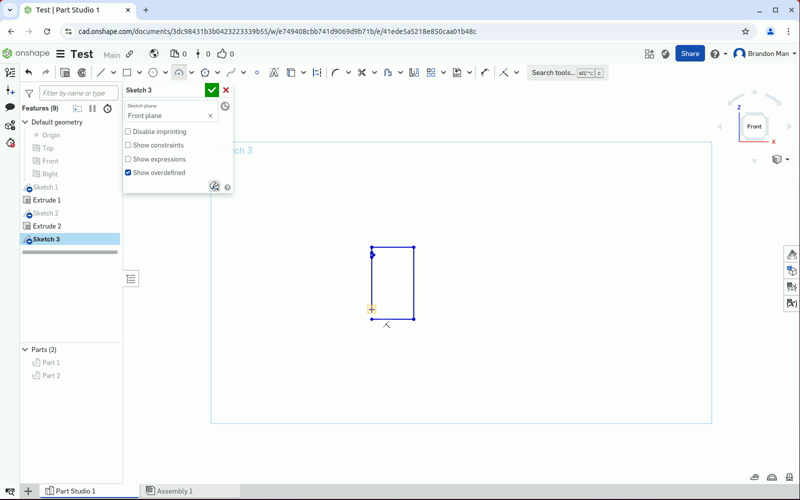
key_down(shift)
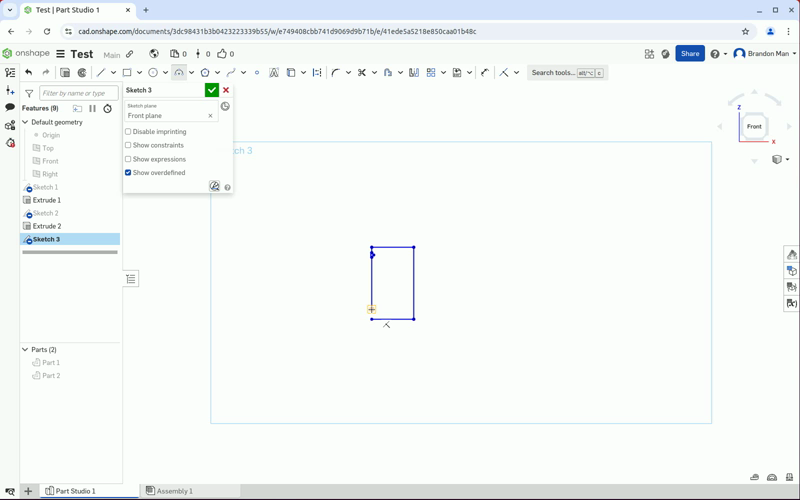
mouse_move(371, 313)
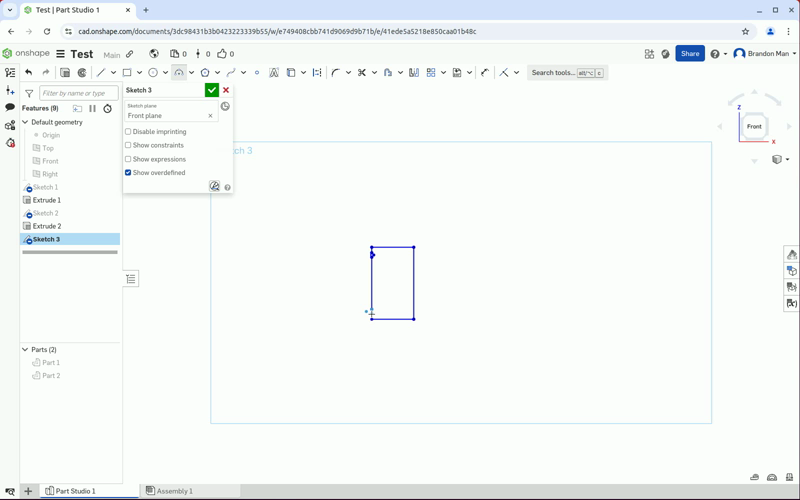
scroll(6)
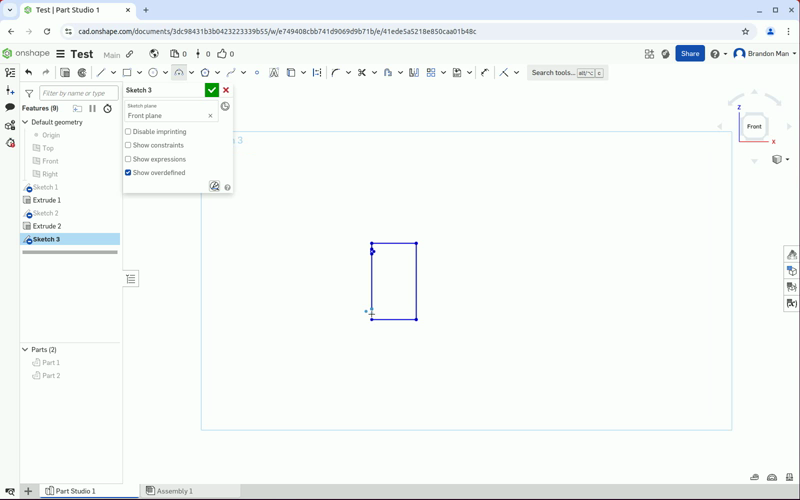
scroll(6)
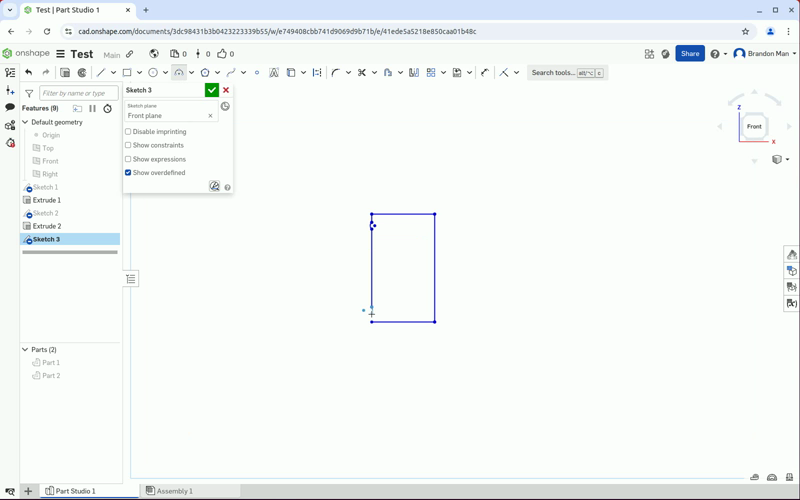
scroll(6)
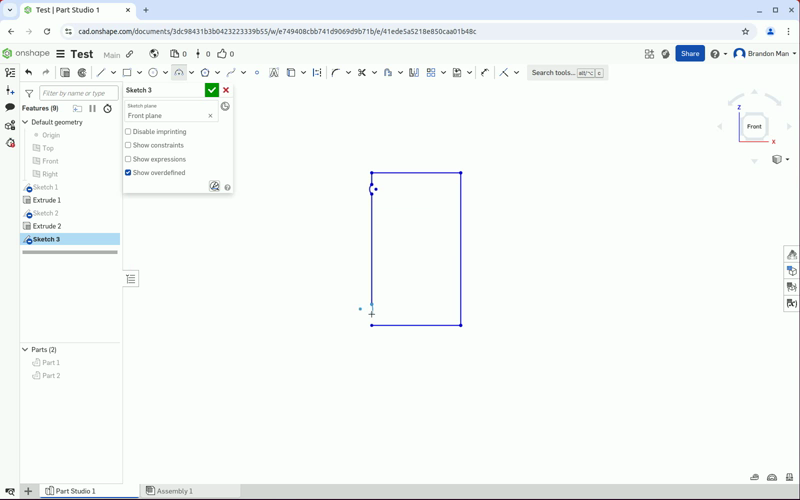
scroll(6)
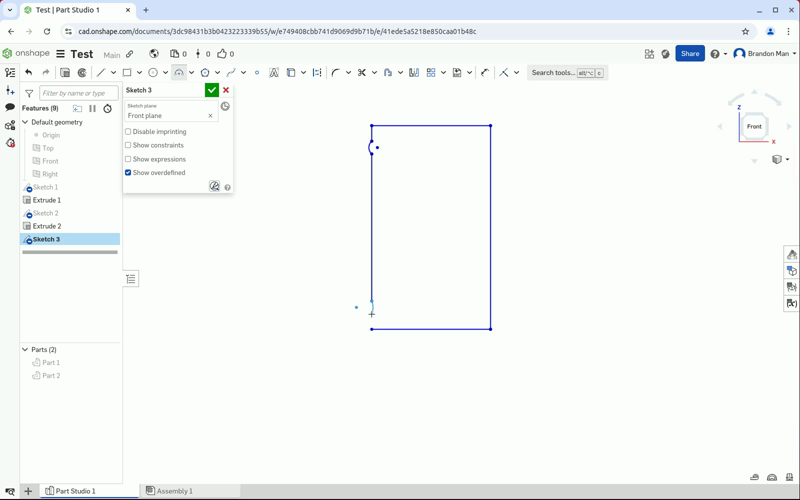
scroll(6)
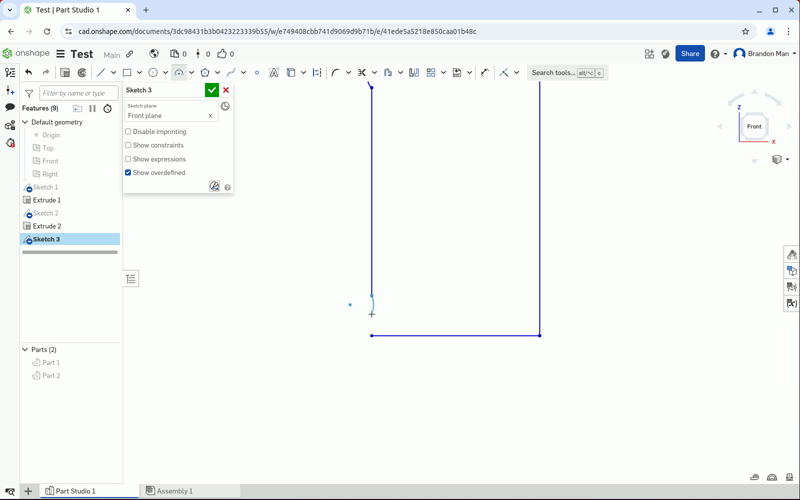
scroll(6)
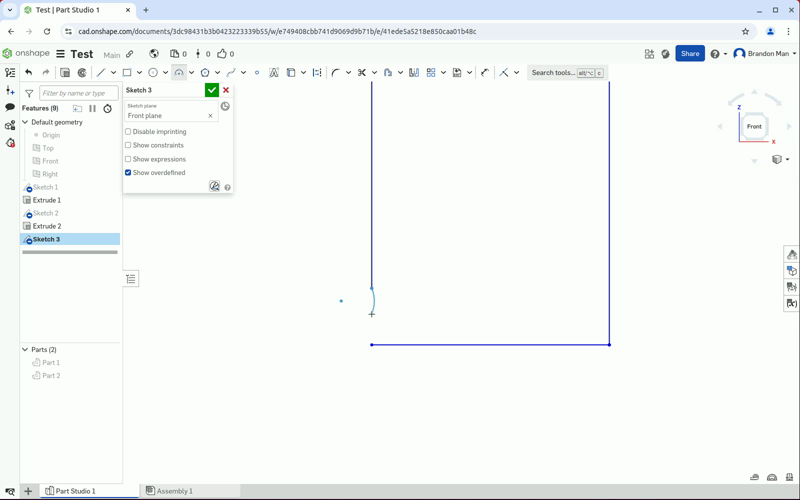
scroll(6)
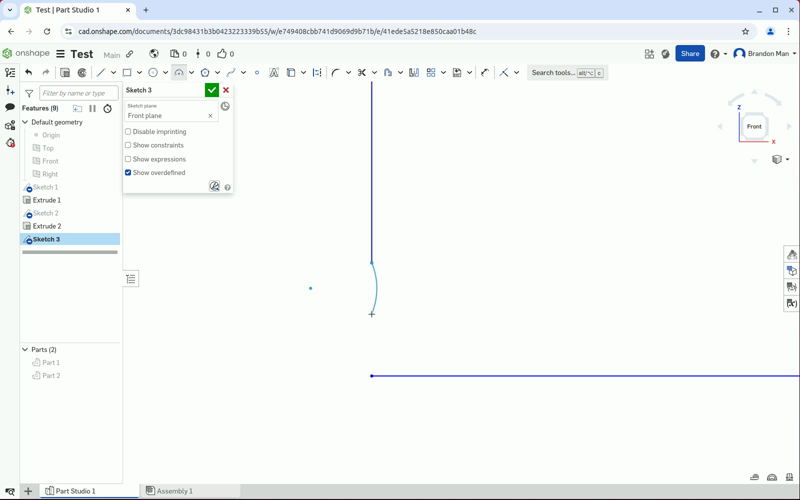
click(371, 313)
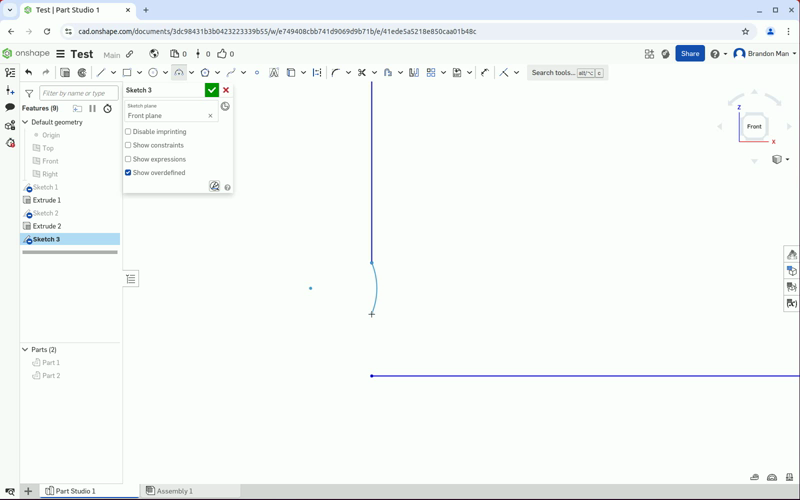
scroll(-6)
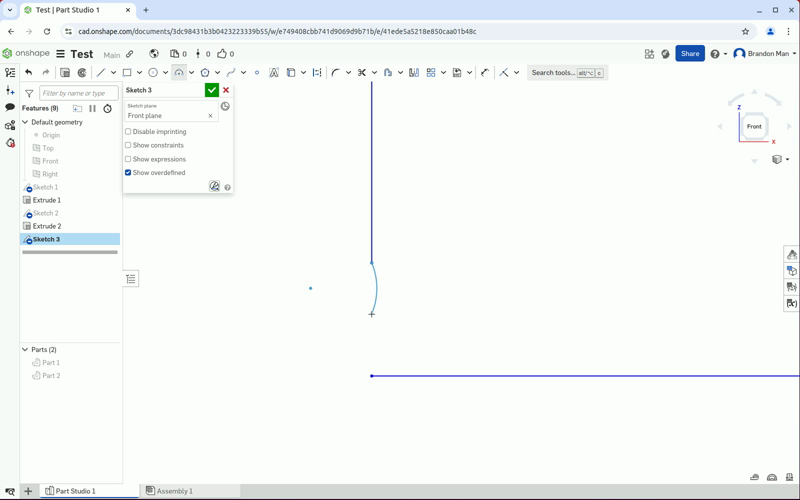
scroll(-6)
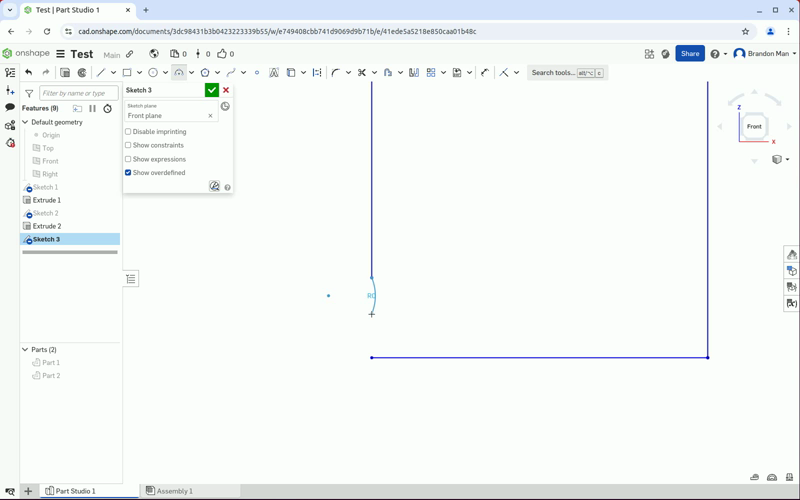
scroll(-6)
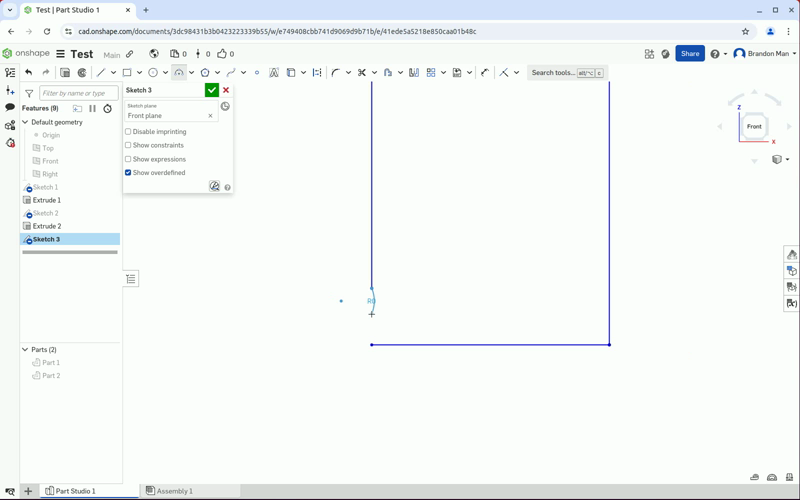
scroll(-6)
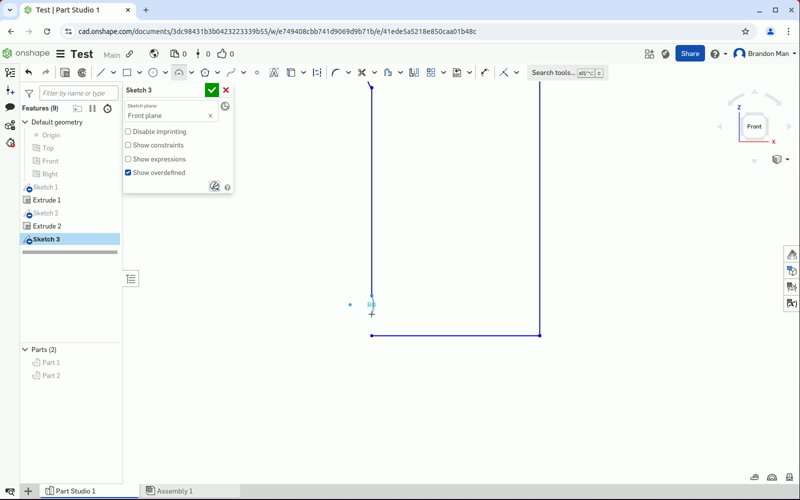
scroll(-6)
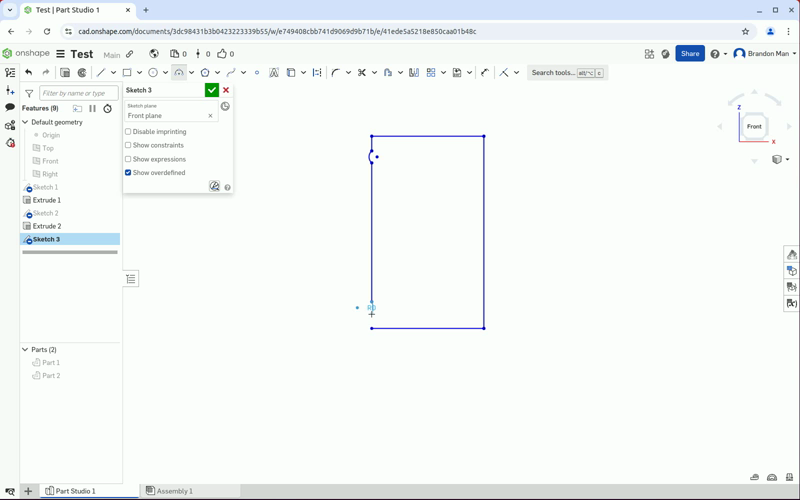
scroll(-6)
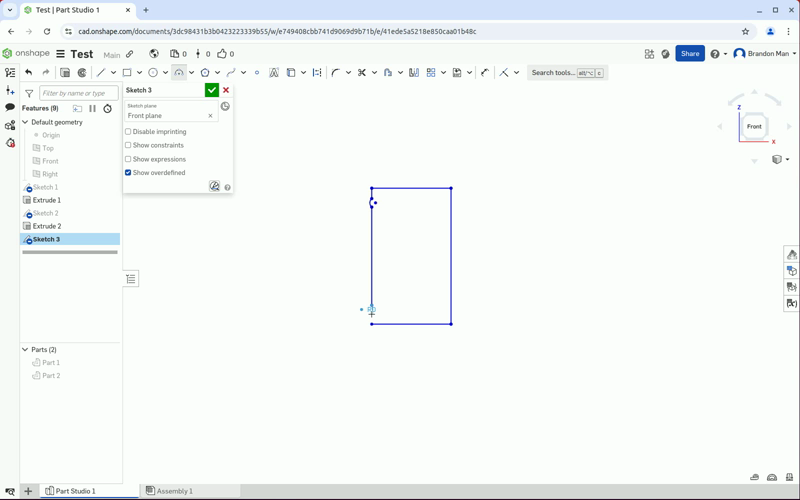
scroll(-6)
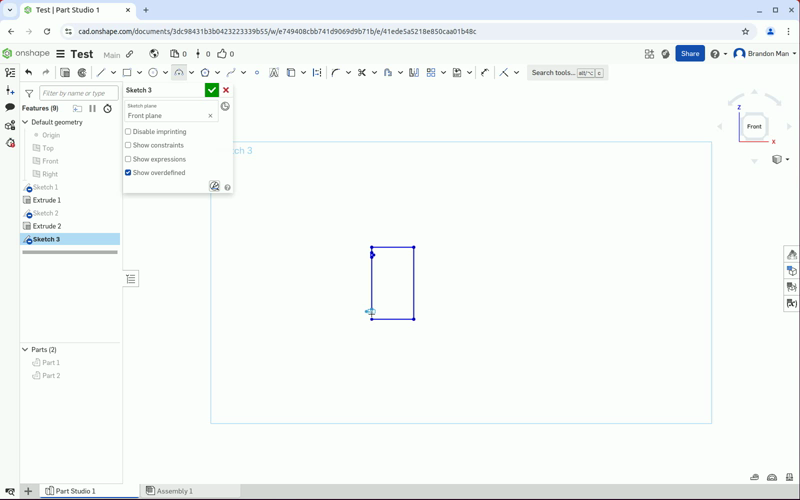
mouse_move(370, 311)
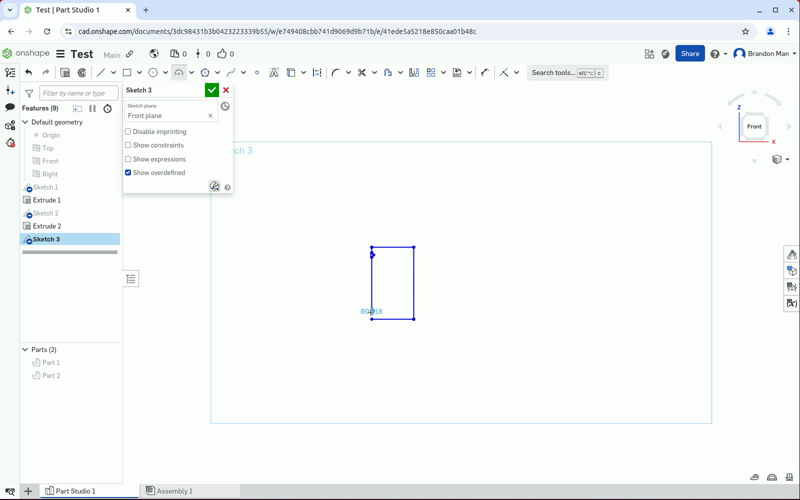
scroll(6)
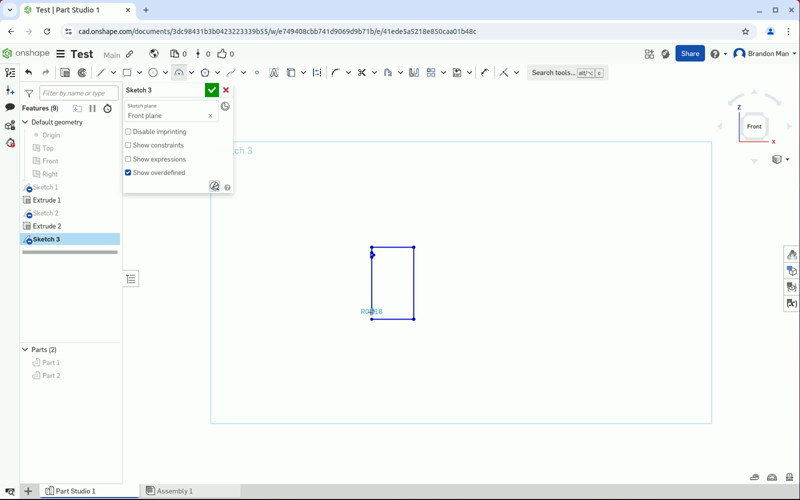
scroll(6)
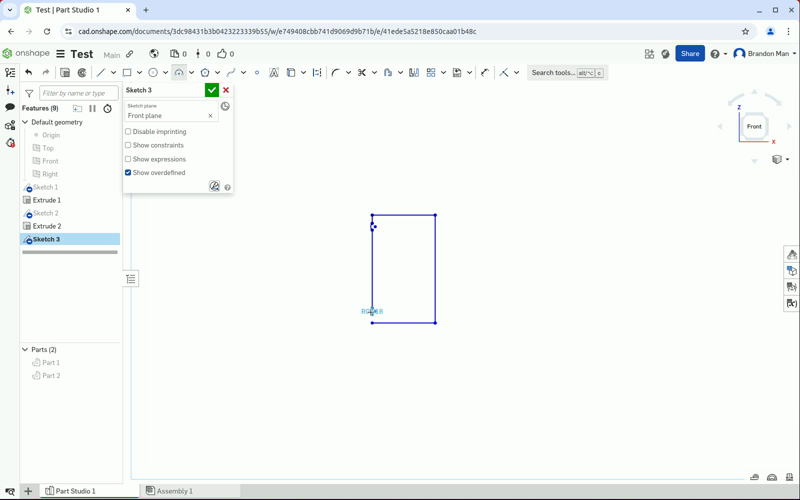
scroll(6)
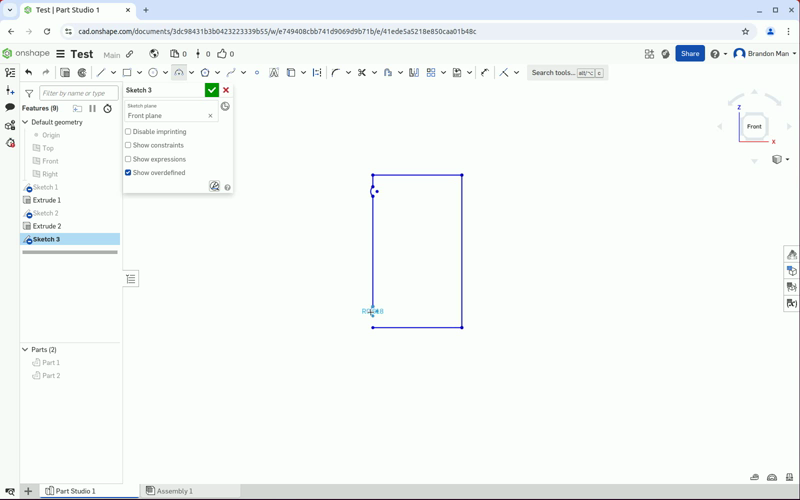
scroll(6)
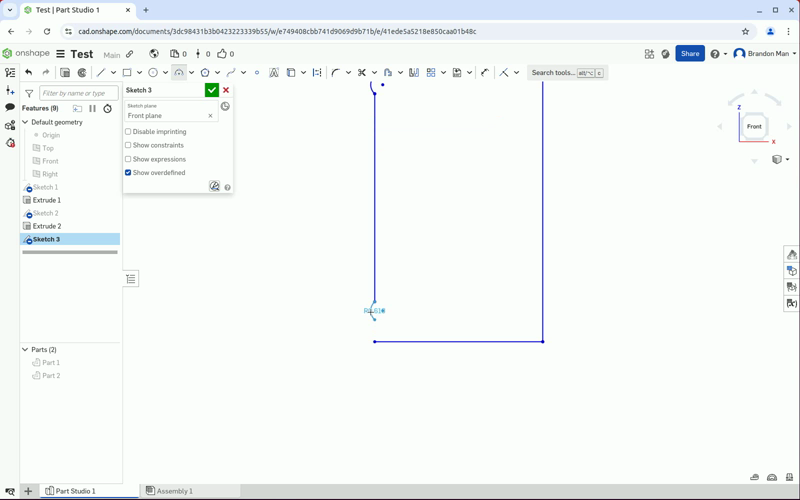
scroll(6)
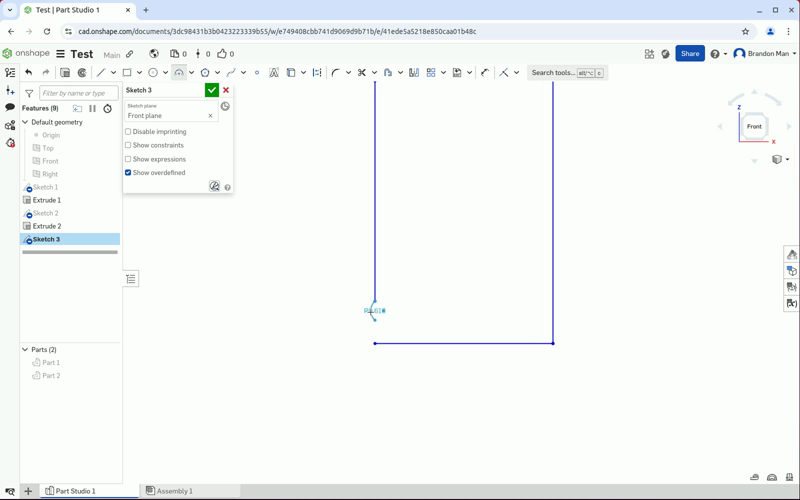
scroll(6)
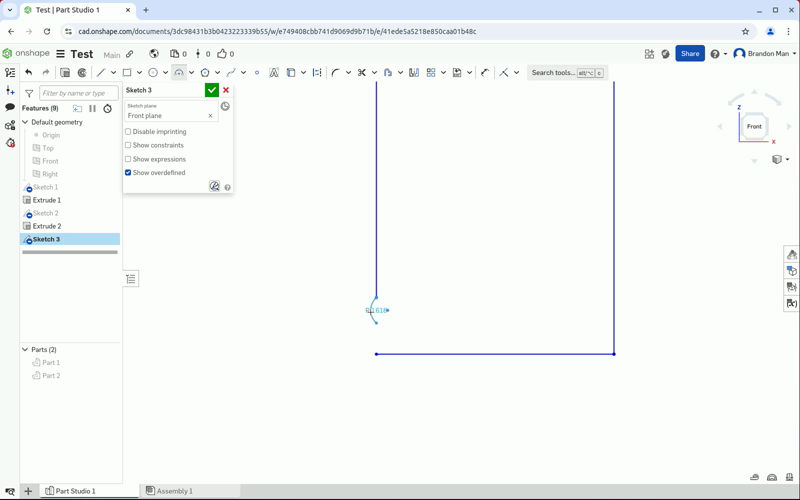
scroll(6)
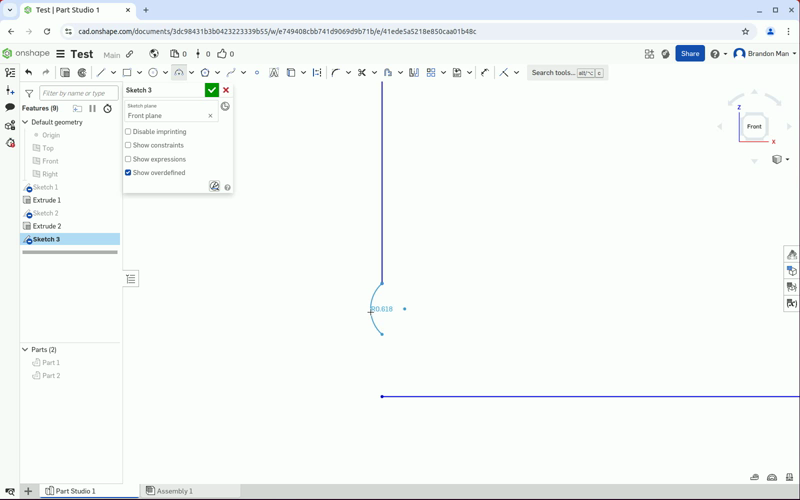
click(370, 311)
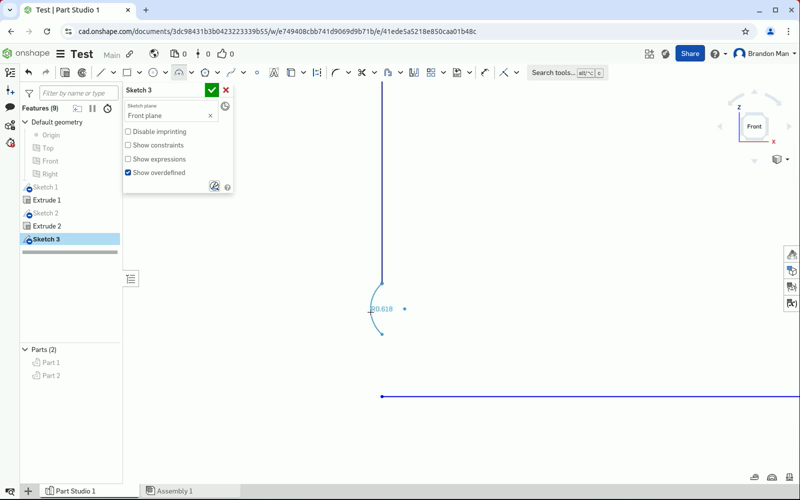
scroll(-6)
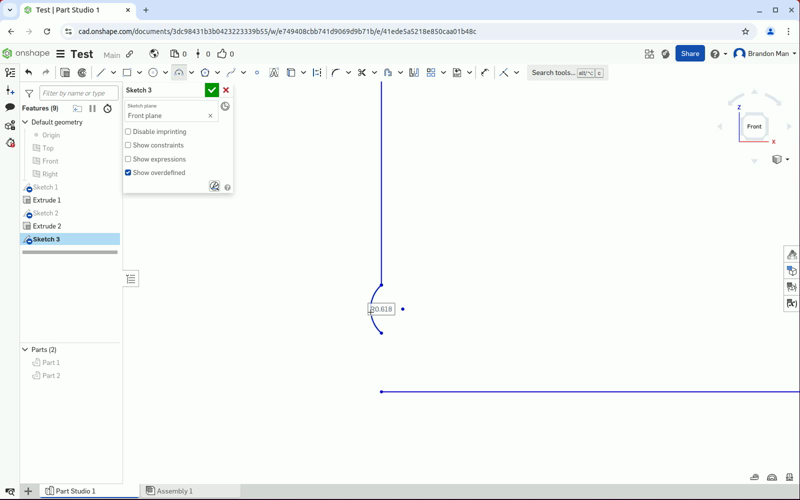
scroll(-6)
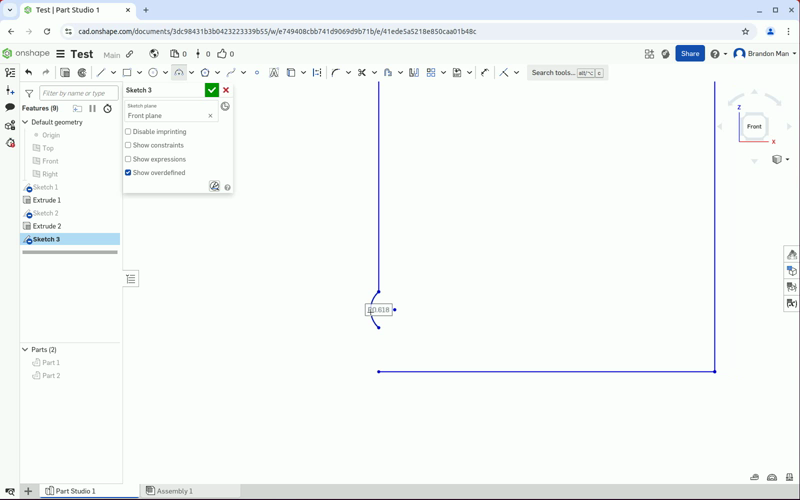
scroll(-6)
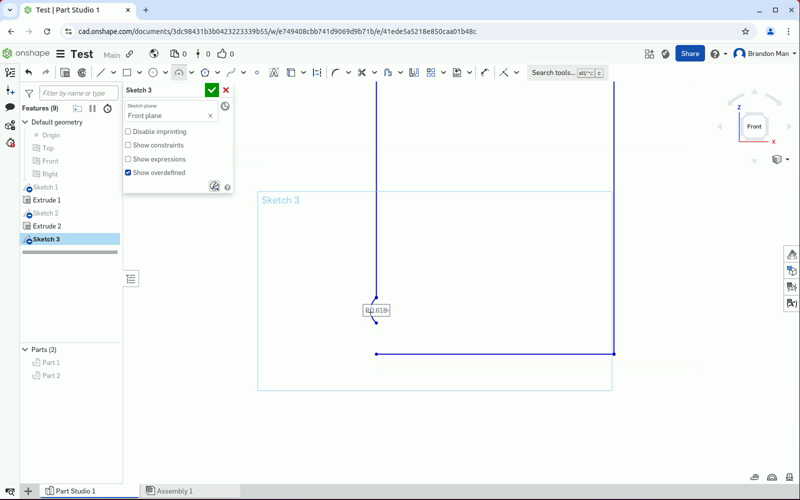
scroll(-6)
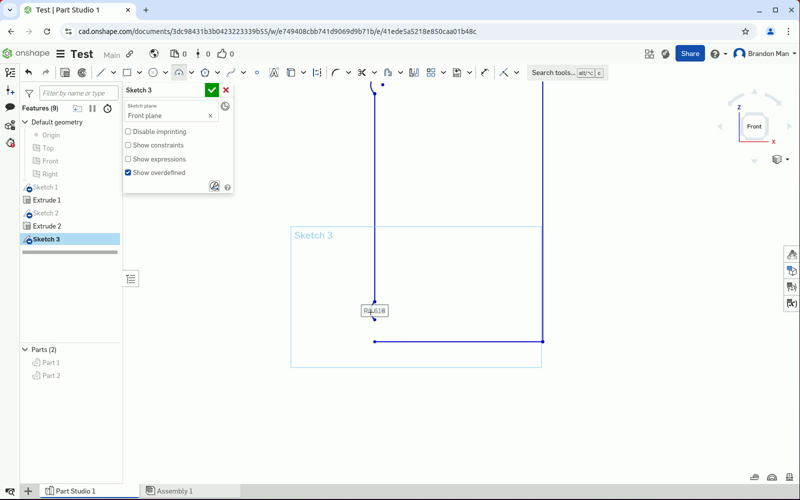
scroll(-6)
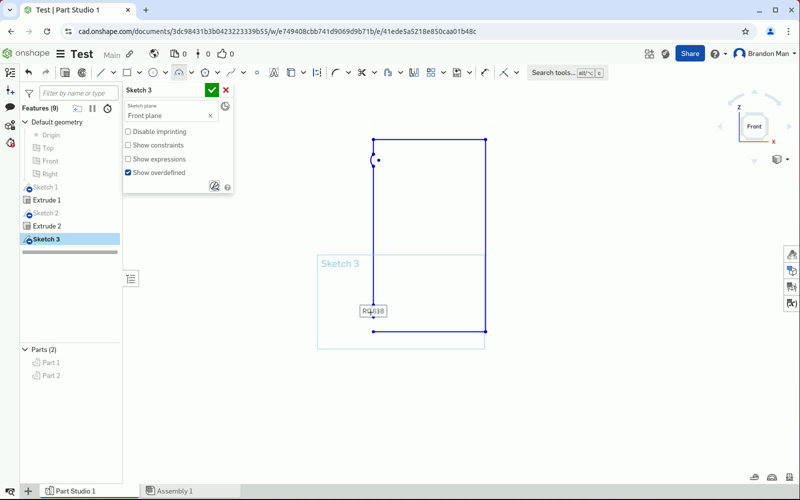
scroll(-6)
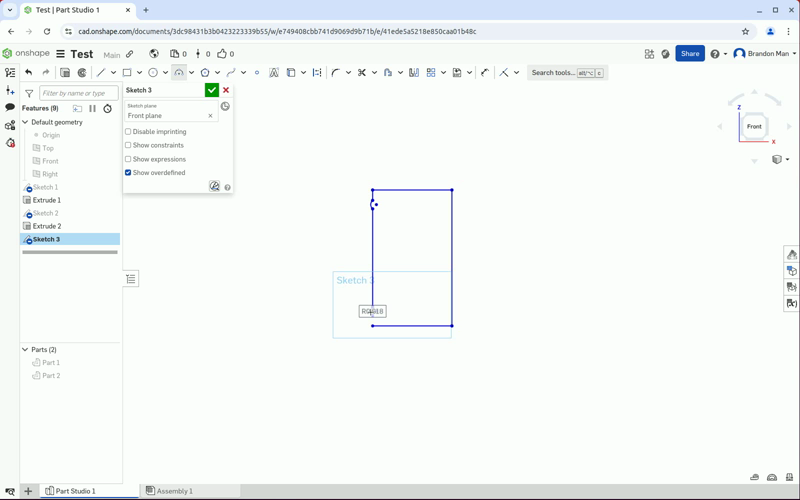
scroll(-6)
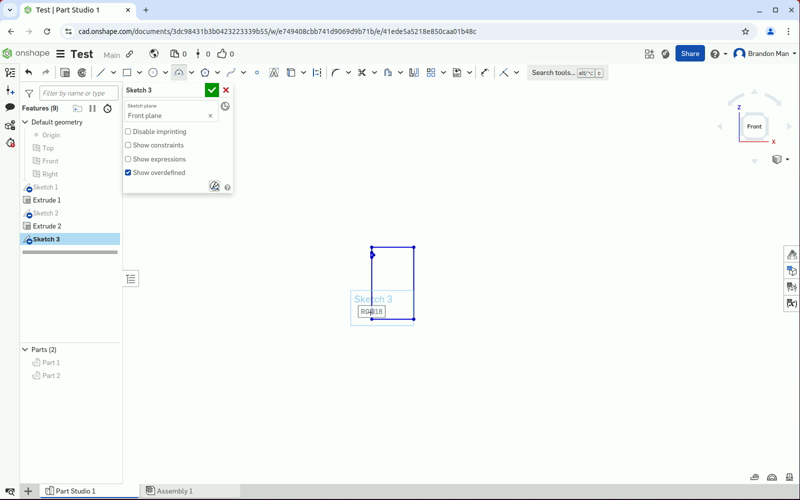
key_up(shift)
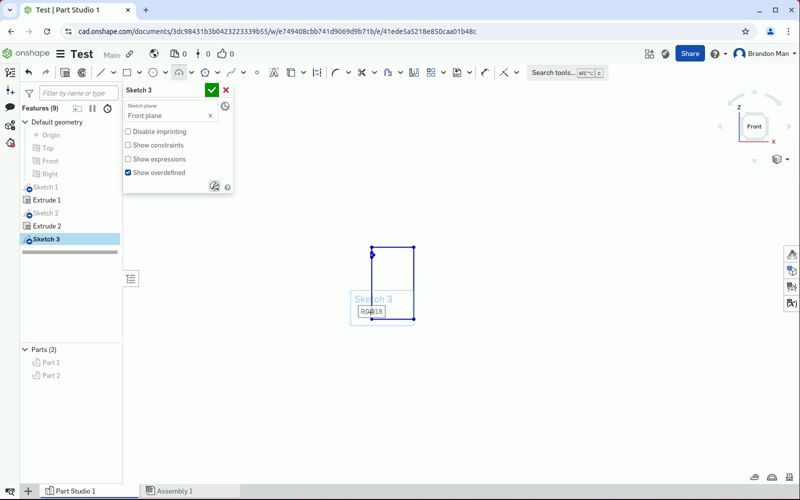
key(esc)
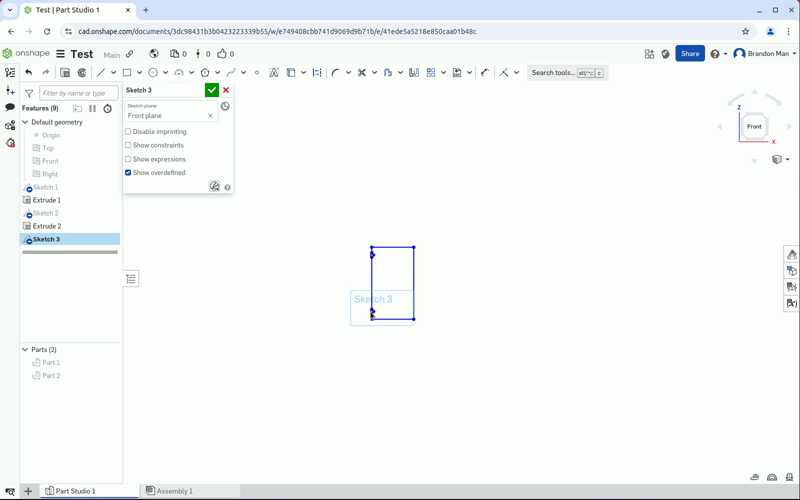
key(l)
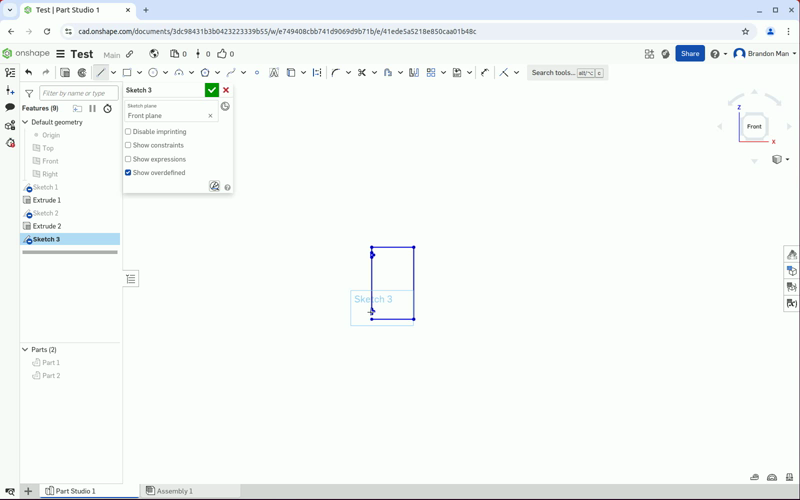
mouse_move(371, 313)
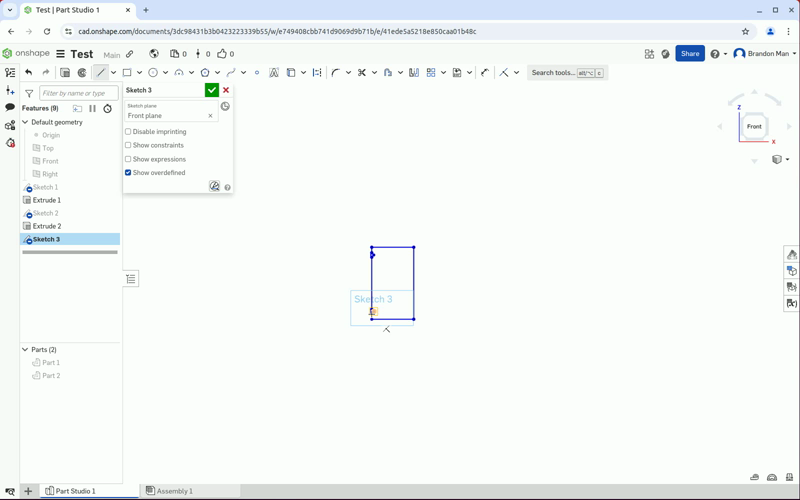
scroll(6)
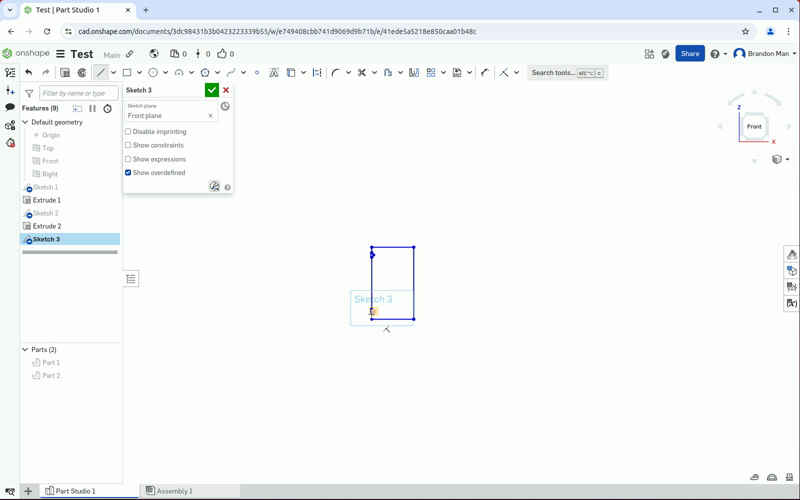
scroll(6)
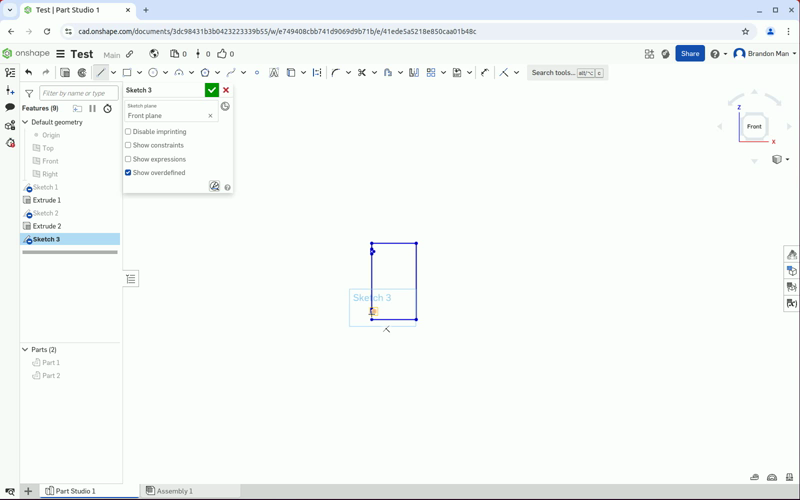
scroll(6)
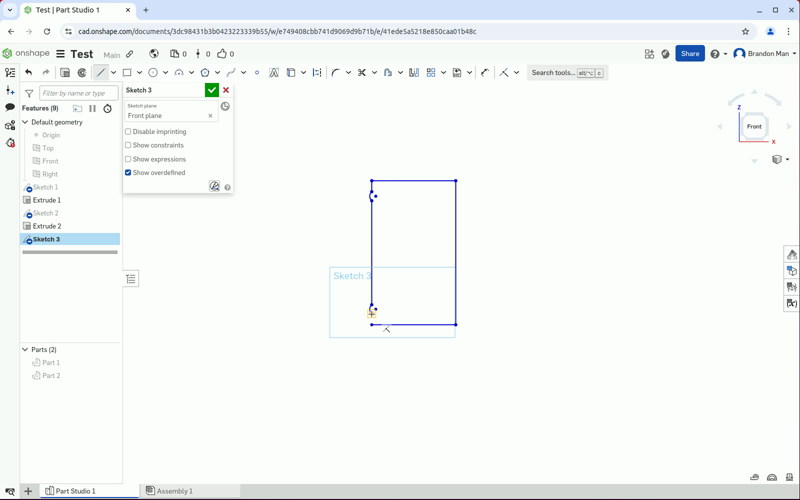
scroll(6)
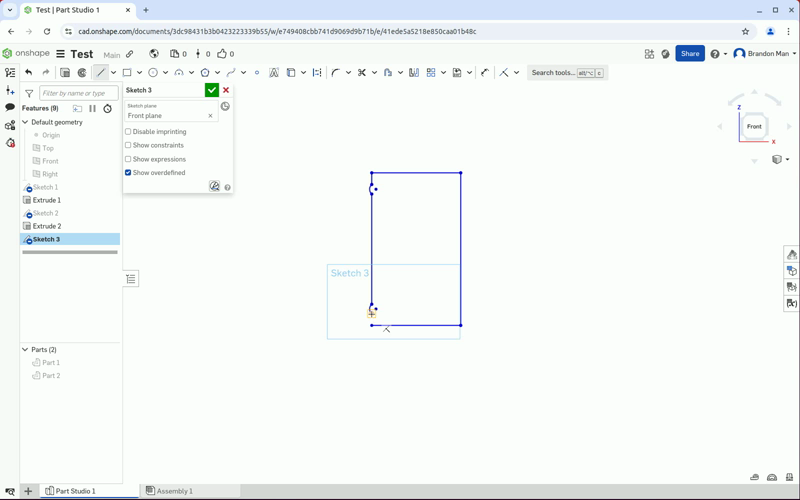
scroll(6)
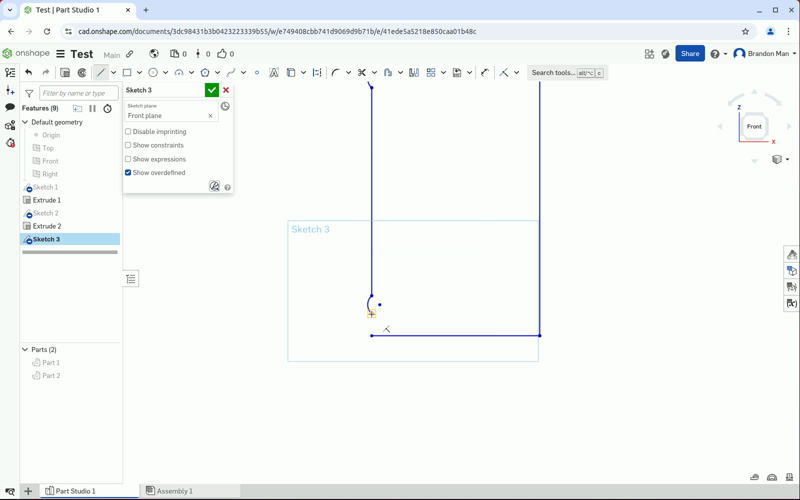
scroll(6)
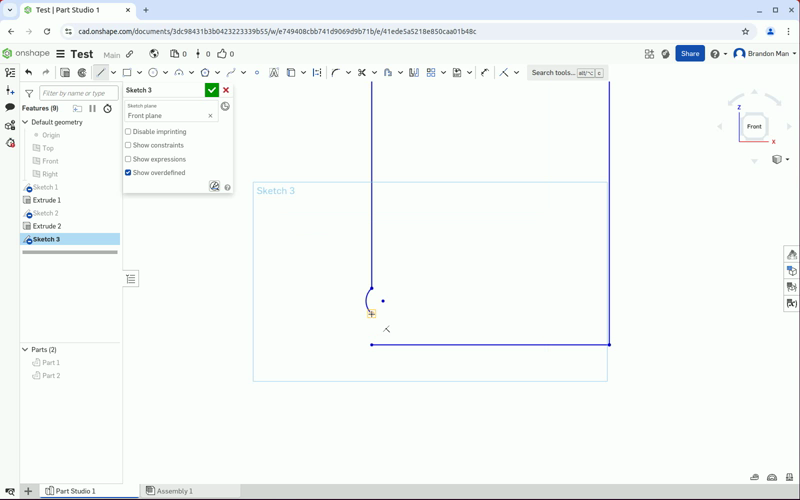
scroll(6)
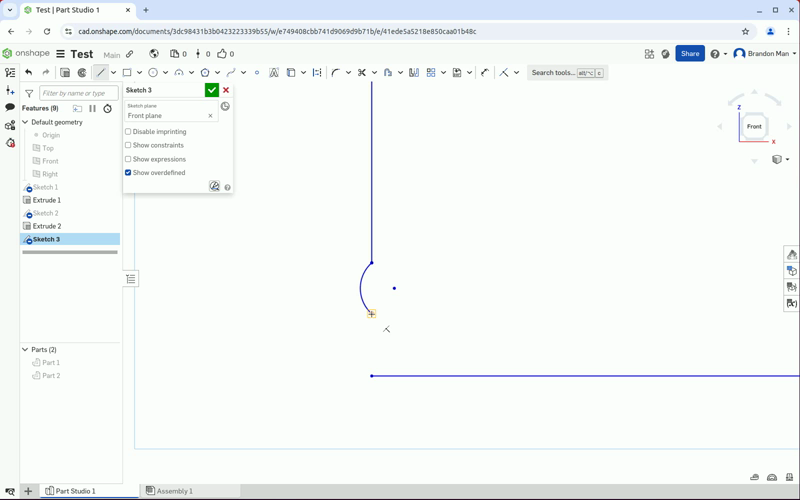
click(371, 313)
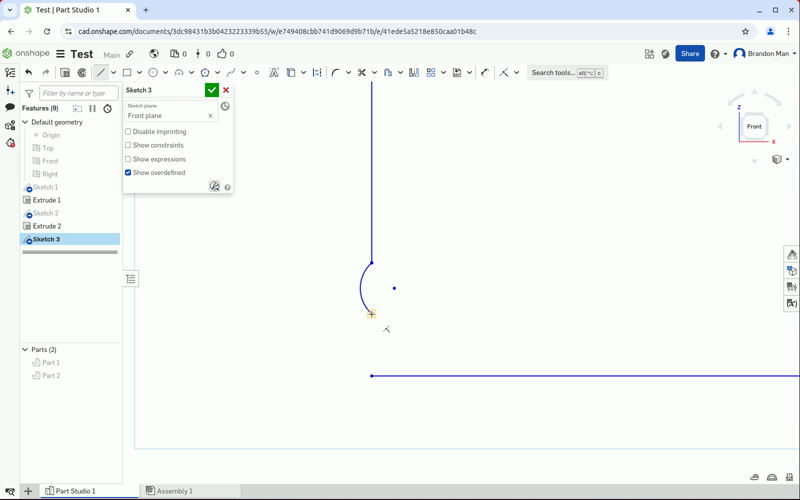
scroll(-6)
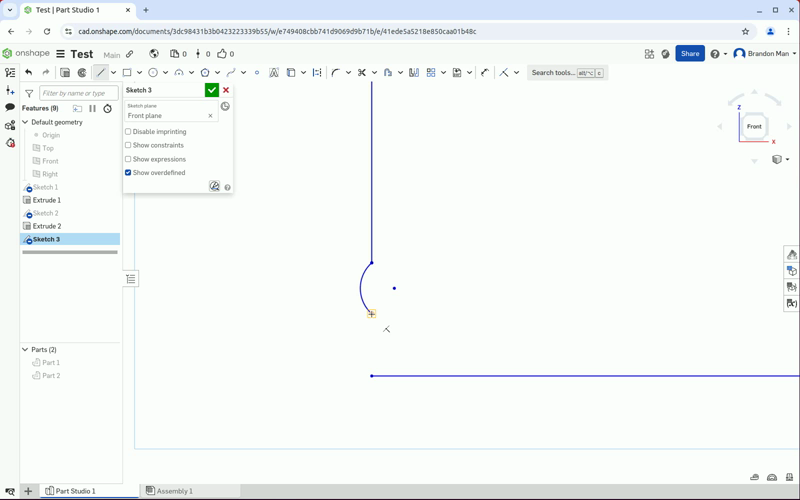
scroll(-6)
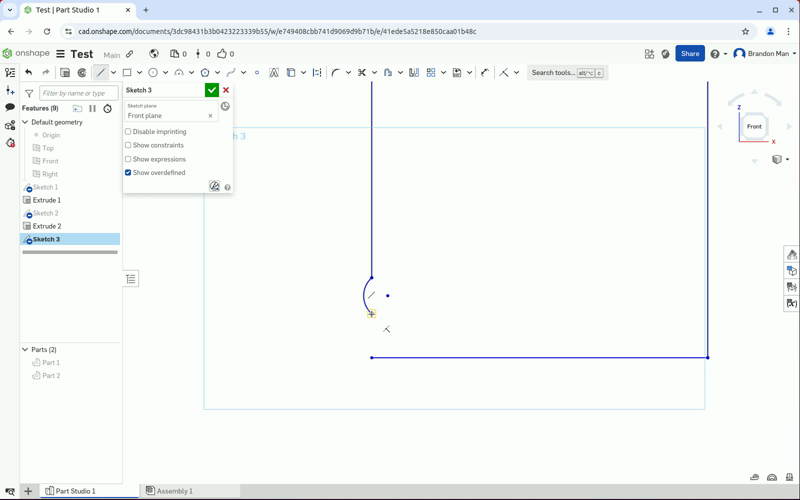
scroll(-6)
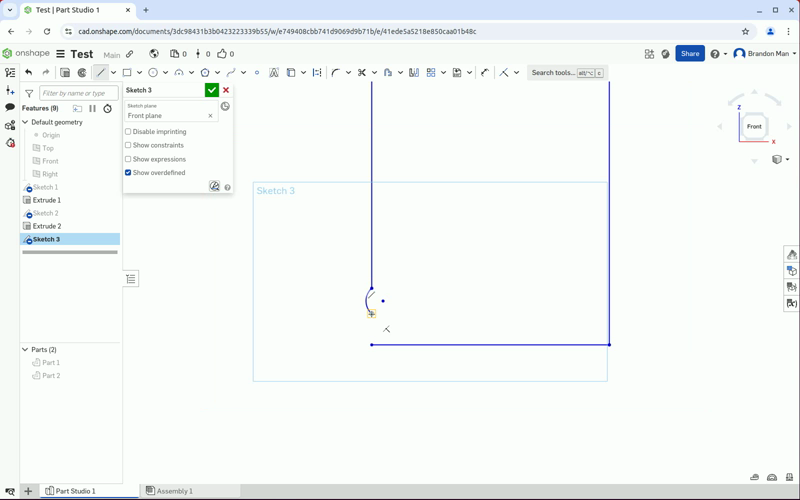
scroll(-6)
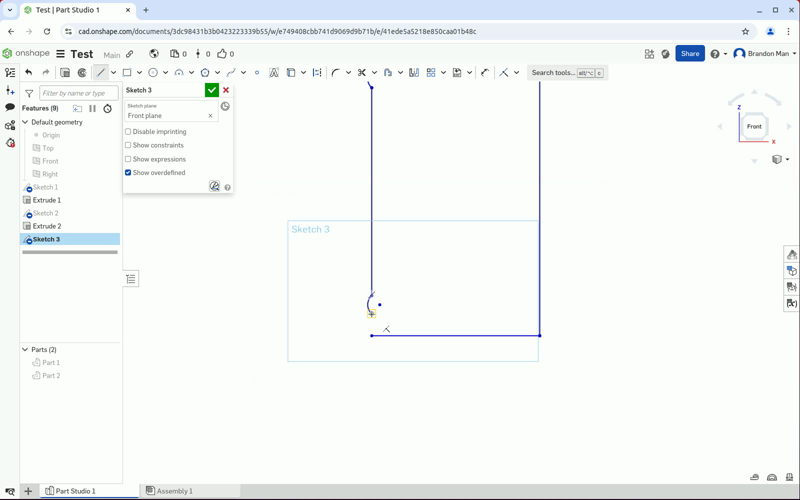
scroll(-6)
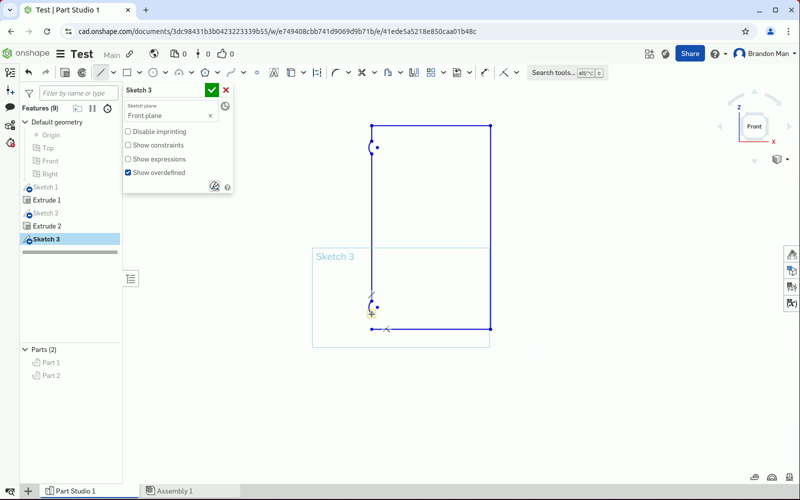
scroll(-6)
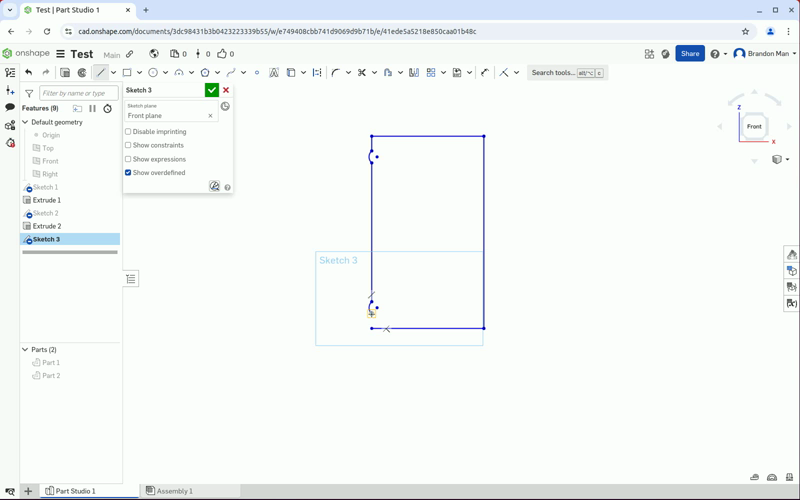
scroll(-6)
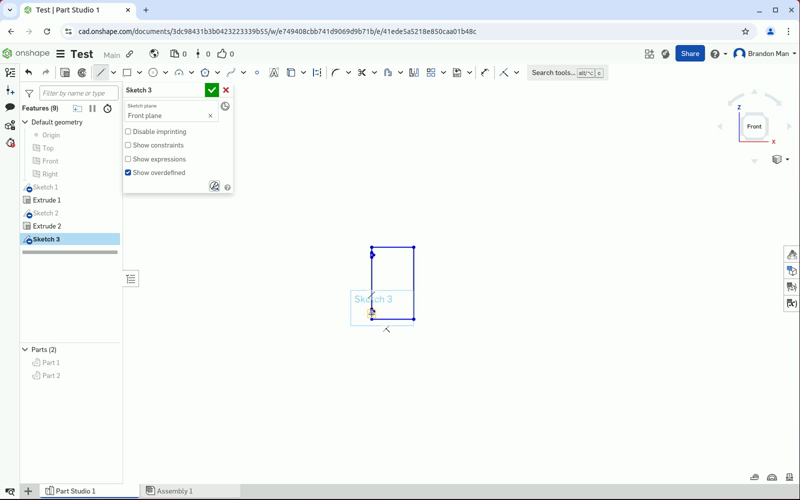
mouse_move(401, 313)
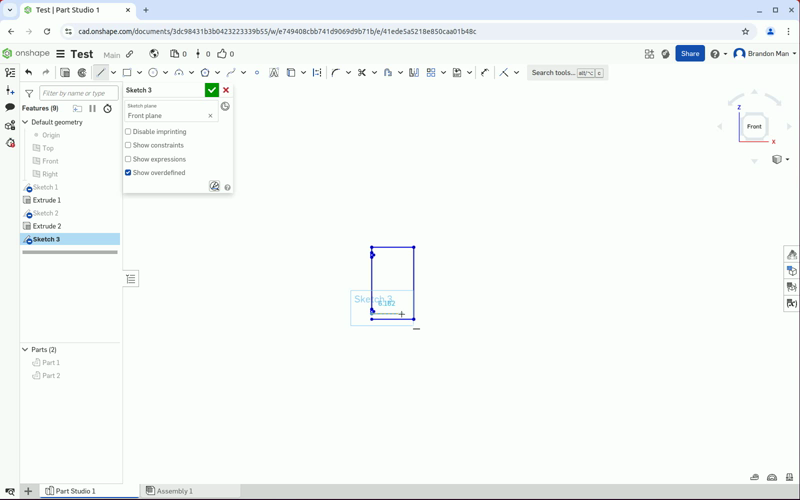
key_down(shift)
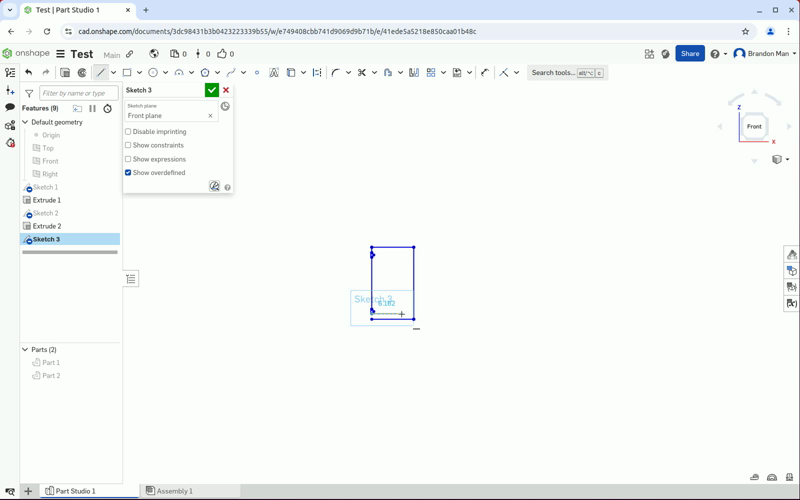
mouse_move(371, 319)
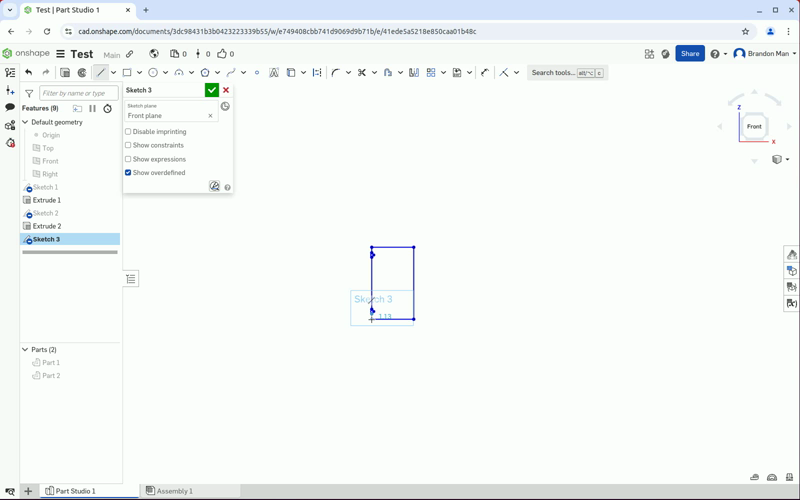
scroll(6)
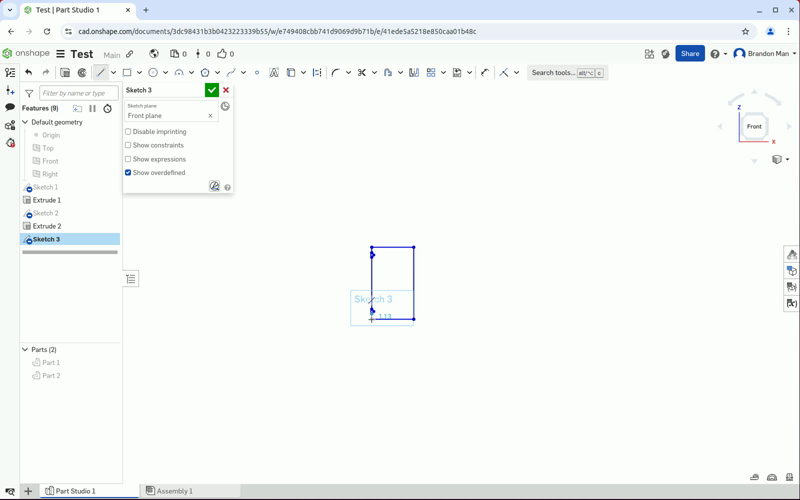
scroll(6)
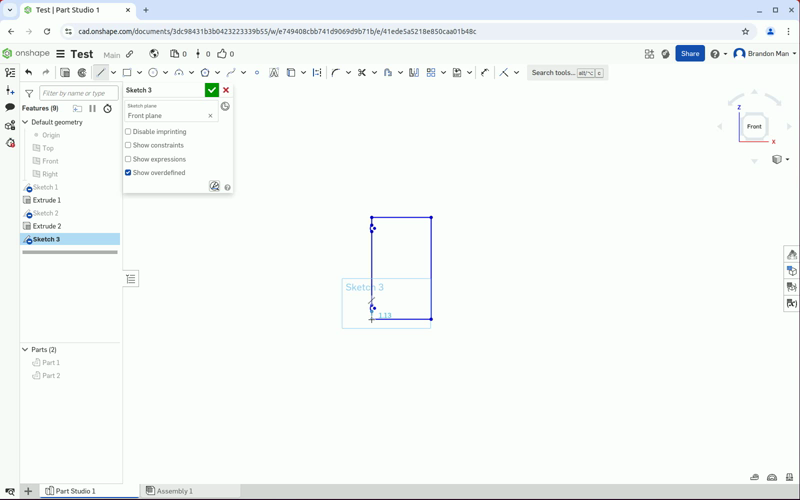
scroll(6)
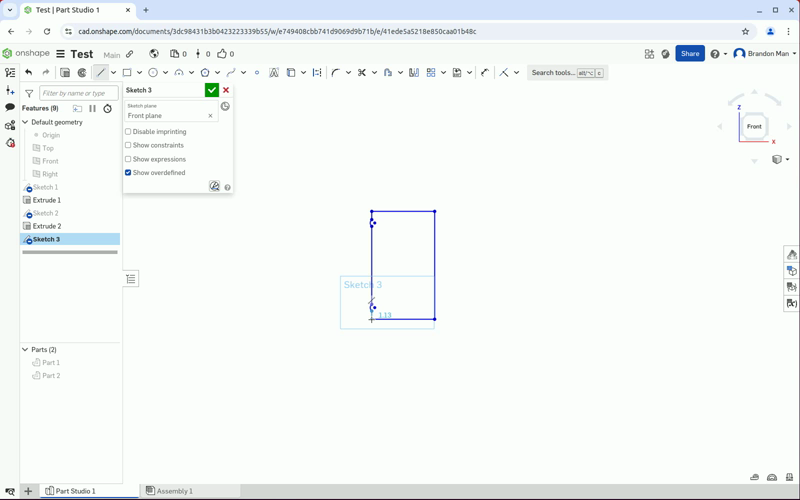
scroll(6)
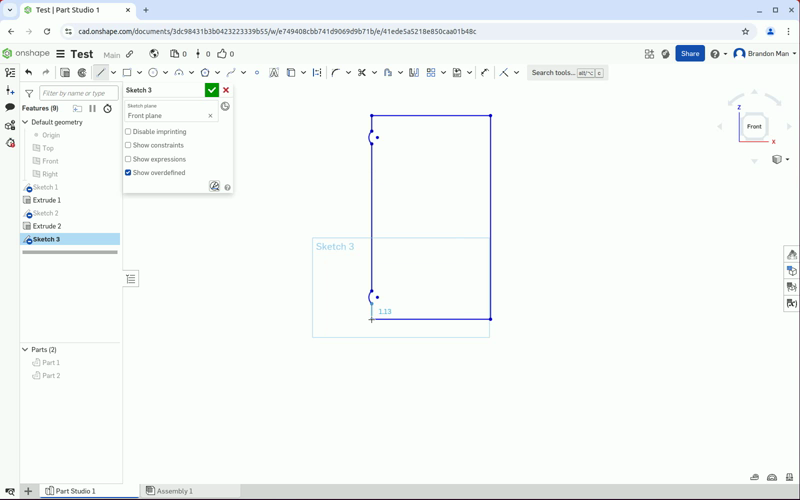
scroll(6)
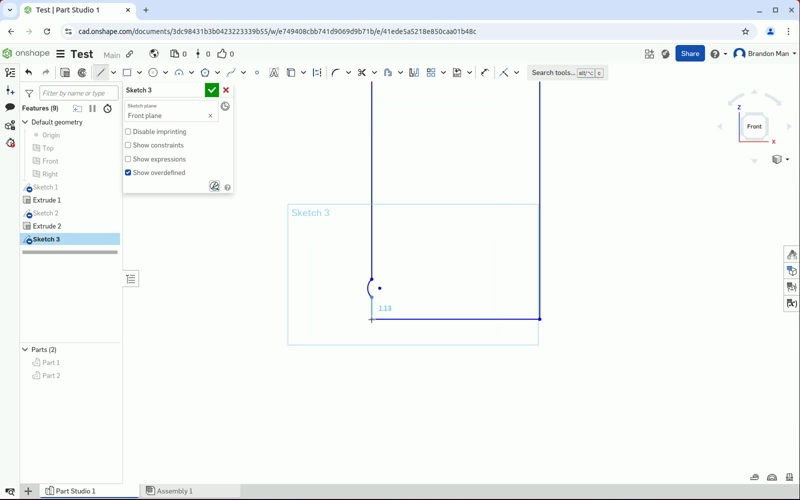
scroll(6)
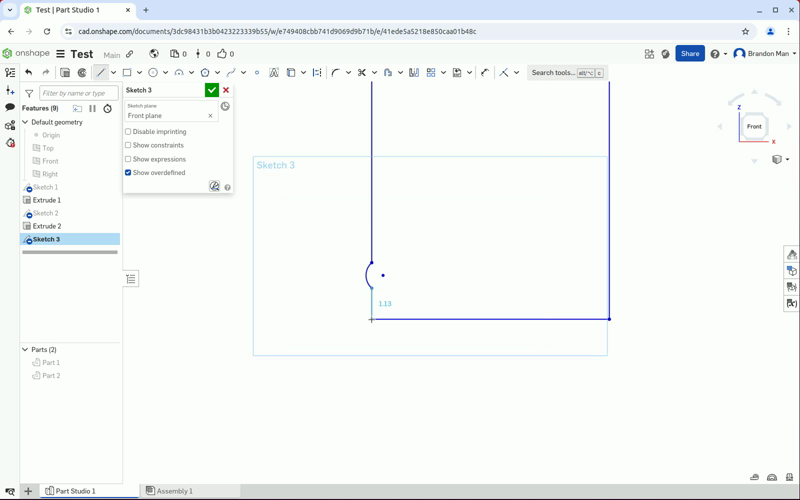
scroll(6)
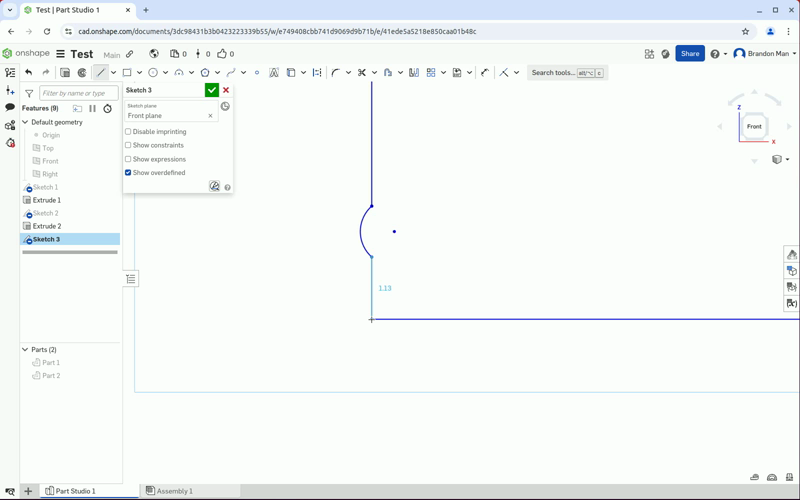
key_up(shift)
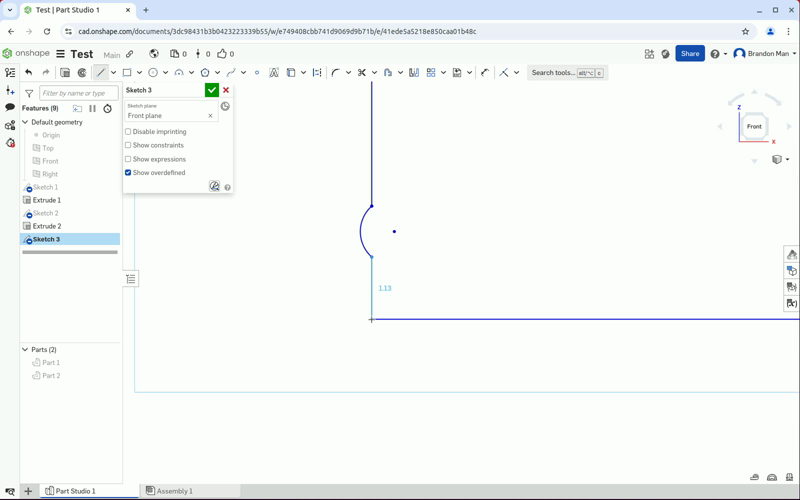
click(371, 319)
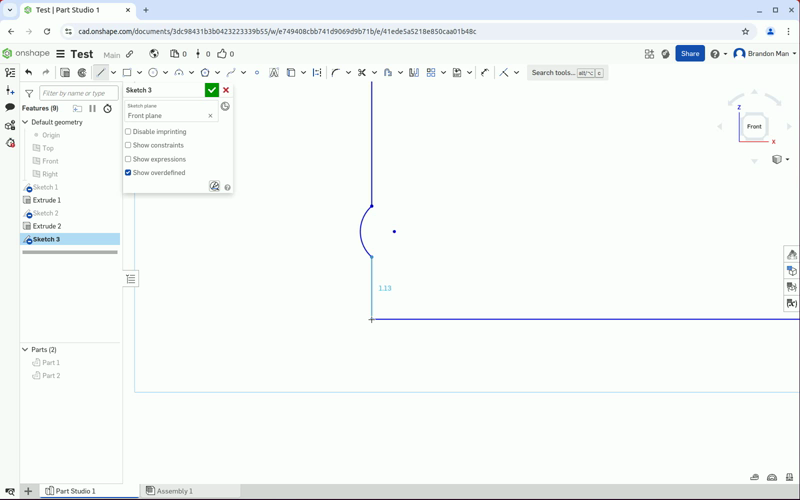
scroll(-6)
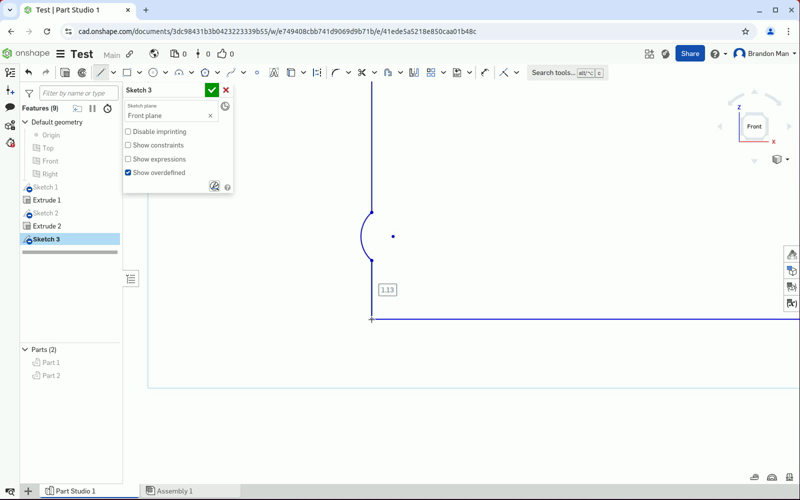
scroll(-6)
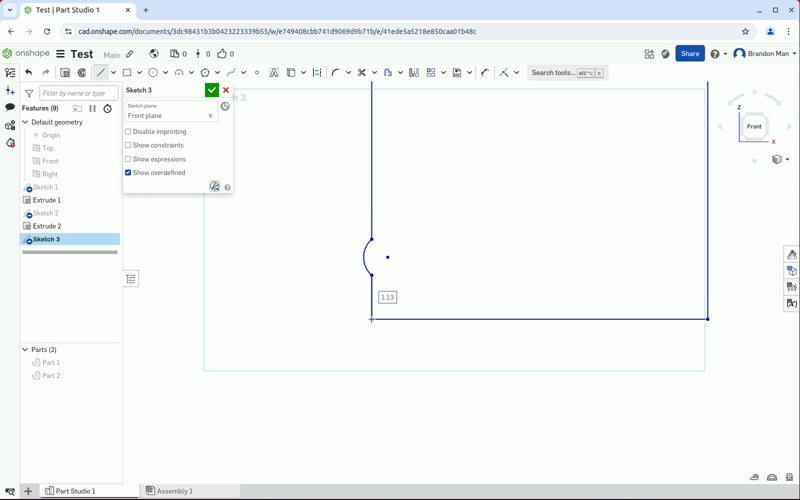
scroll(-6)
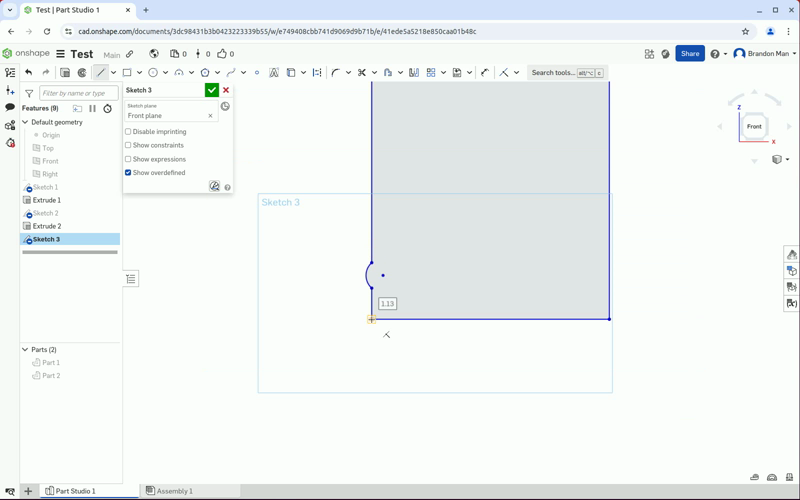
scroll(-6)
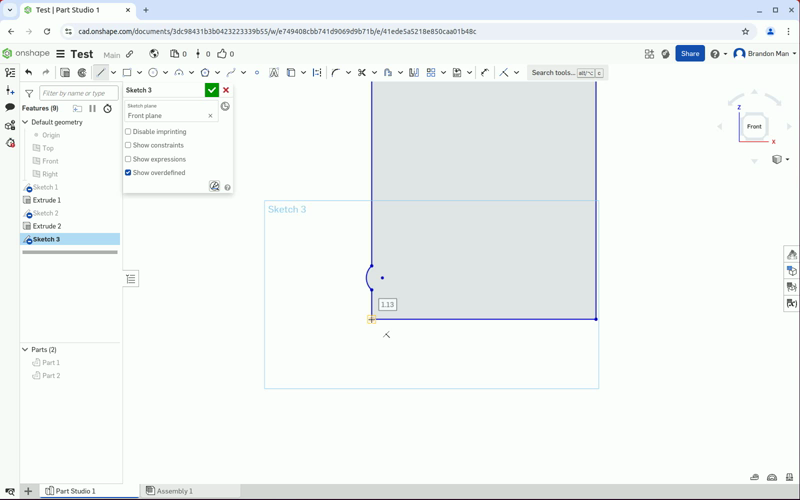
scroll(-6)
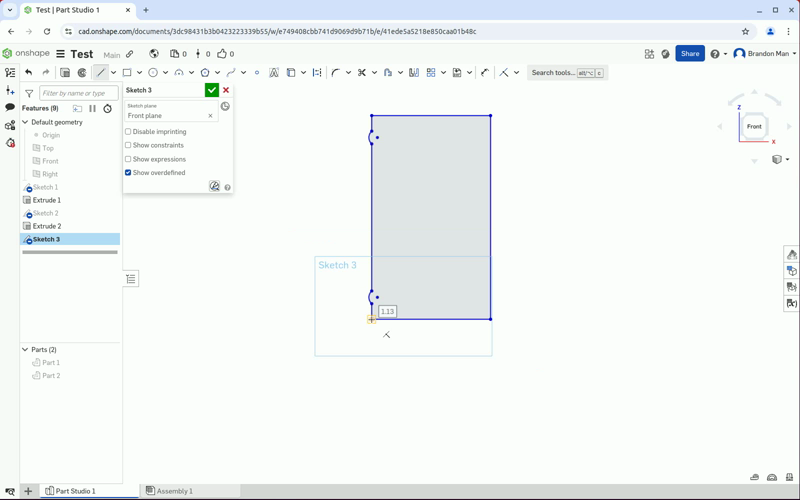
scroll(-6)
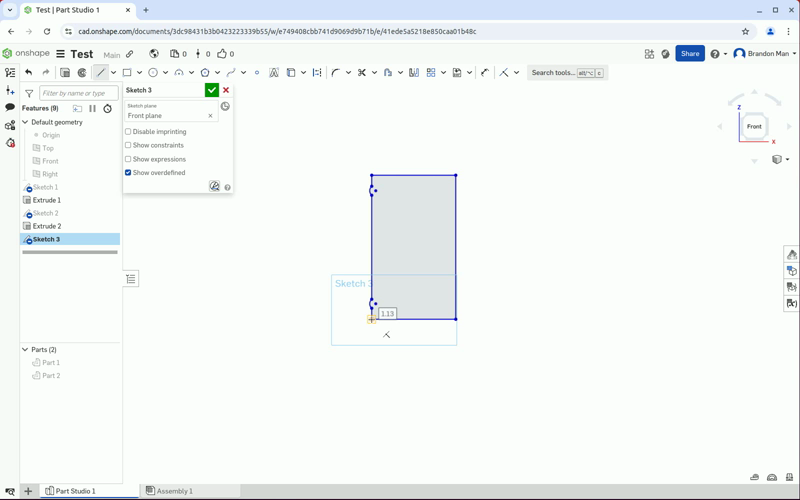
scroll(-6)
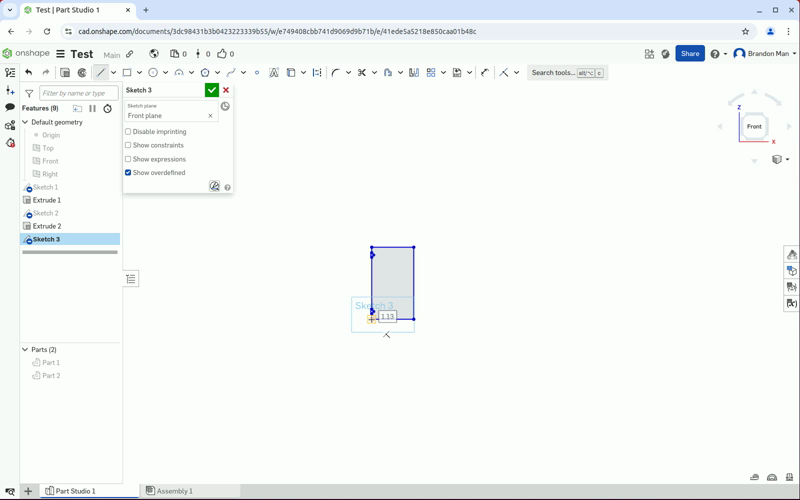
key(esc)
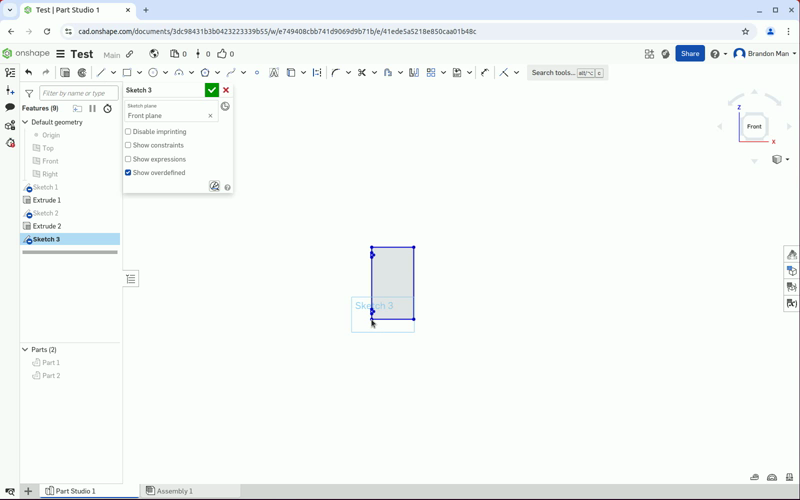
mouse_move(388, 277)
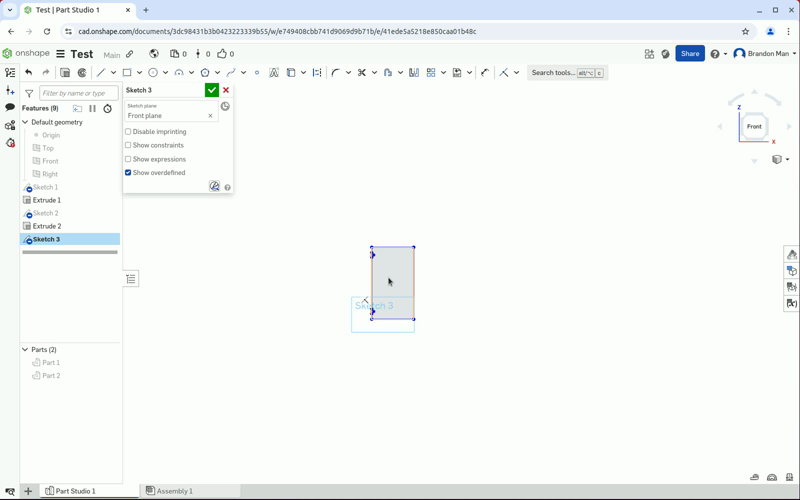
click(388, 277)
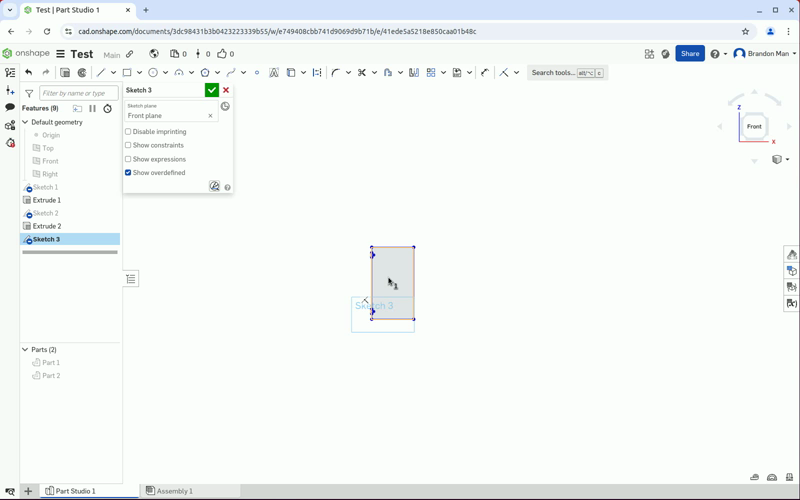
mouse_move(73, 352)
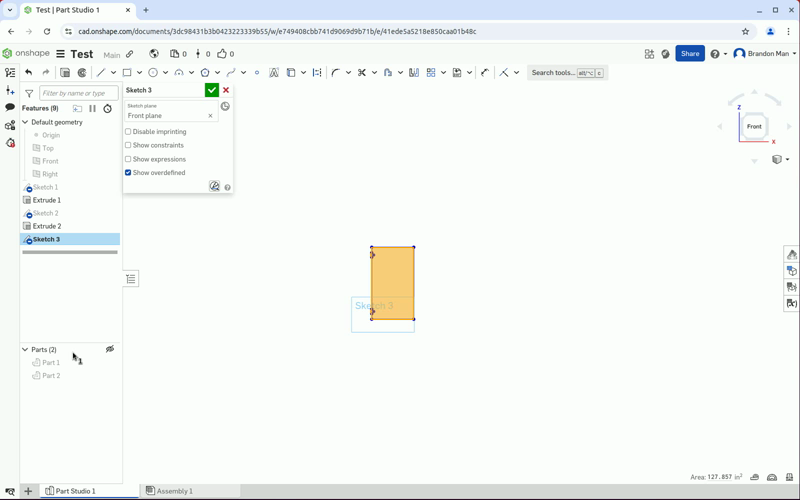
key(shift+y)
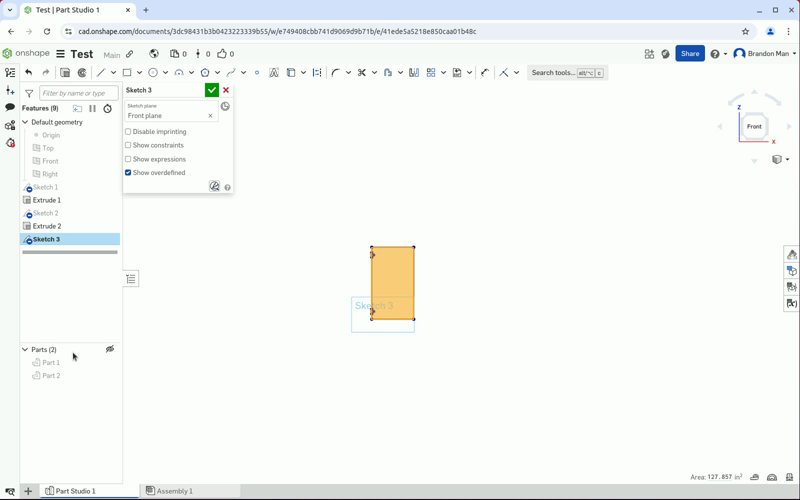
key(shift+e)
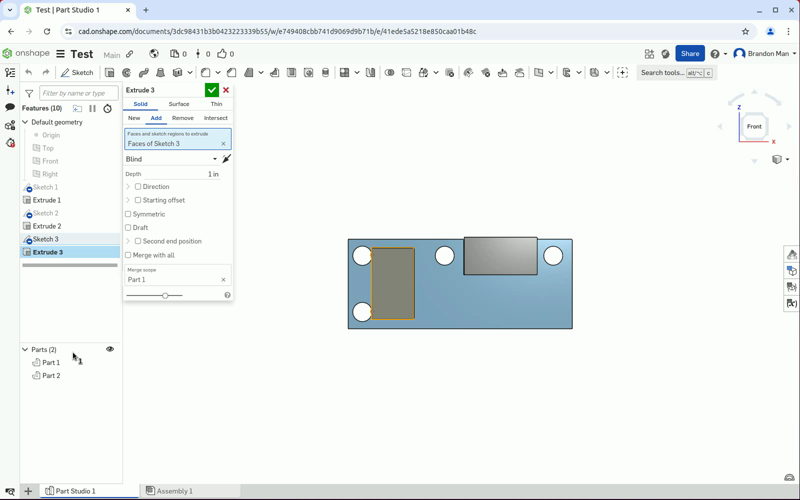
mouse_move(143, 106)
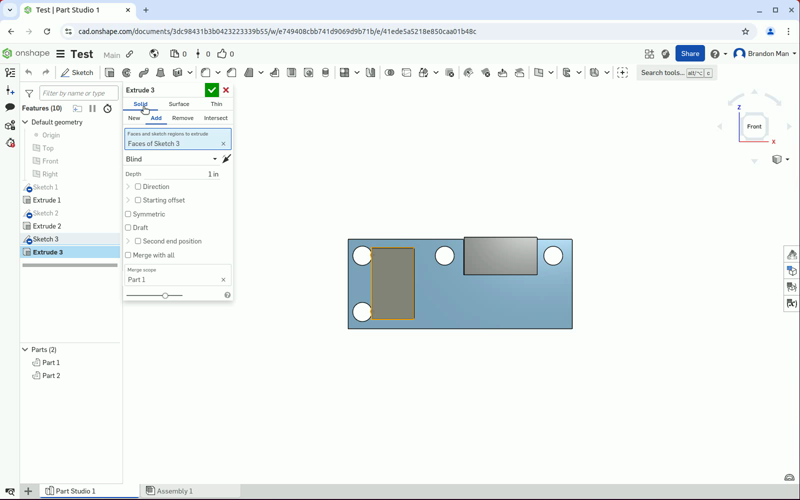
click(143, 106)
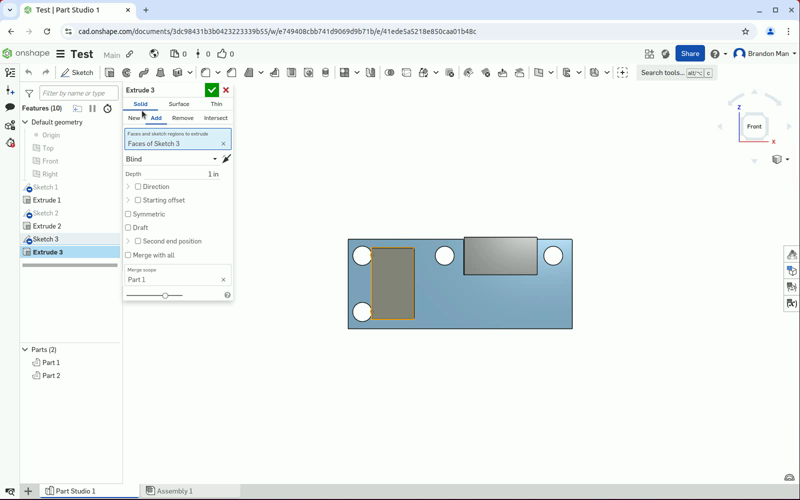
mouse_move(137, 120)
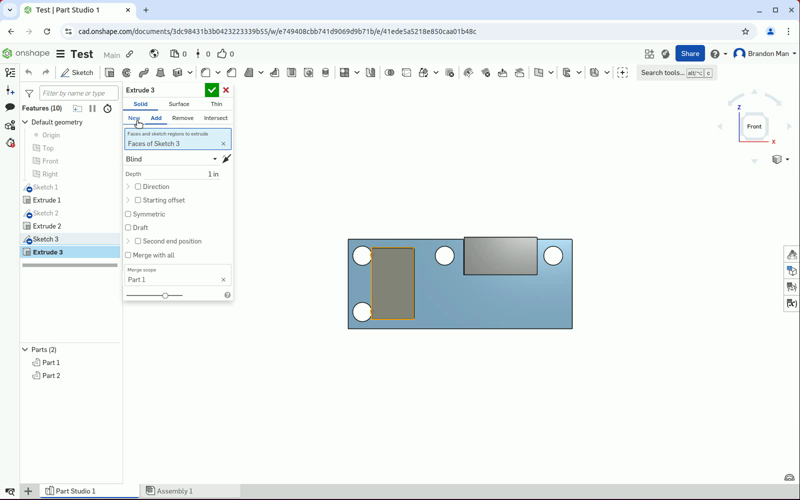
click(137, 120)
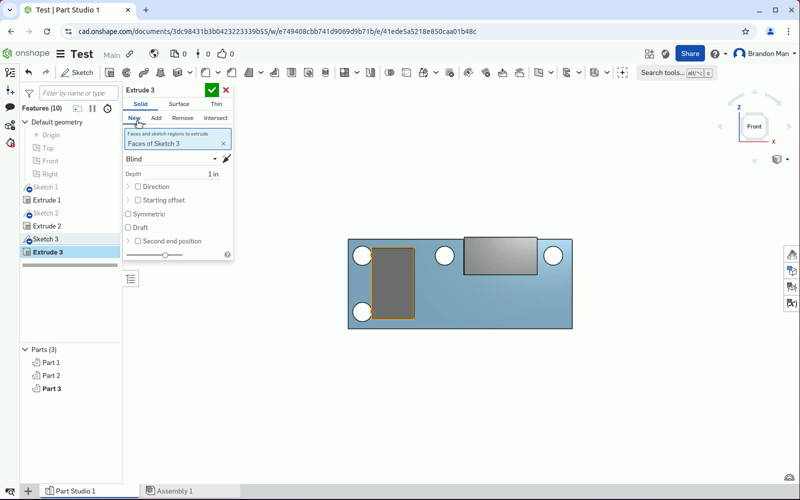
key(tab, 4)
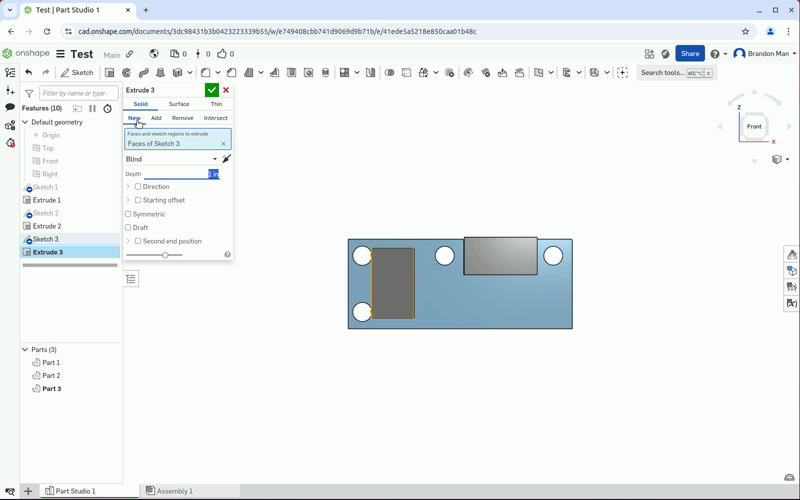
text(8.666)
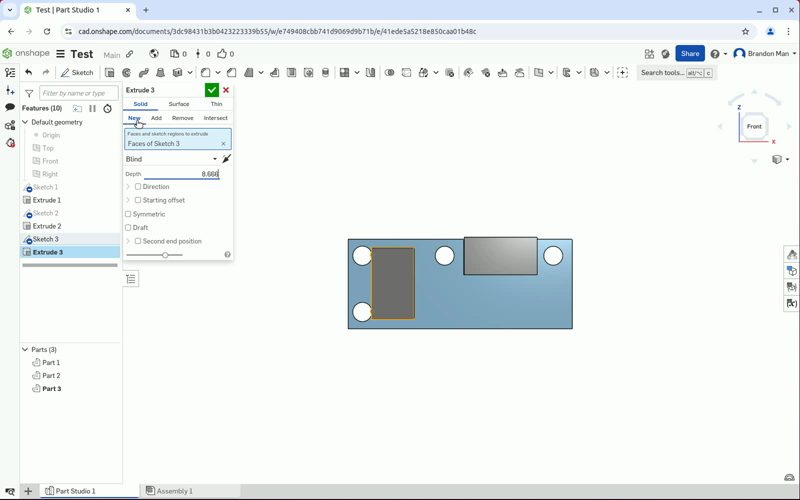
key(enter)
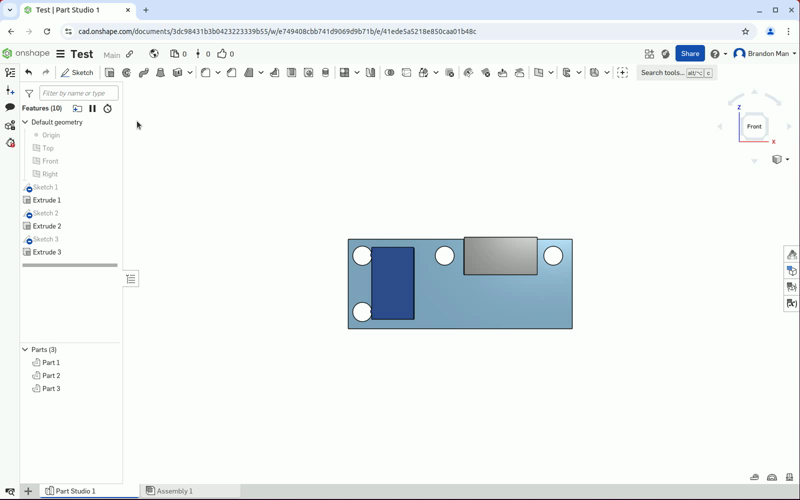
key(shift+h)
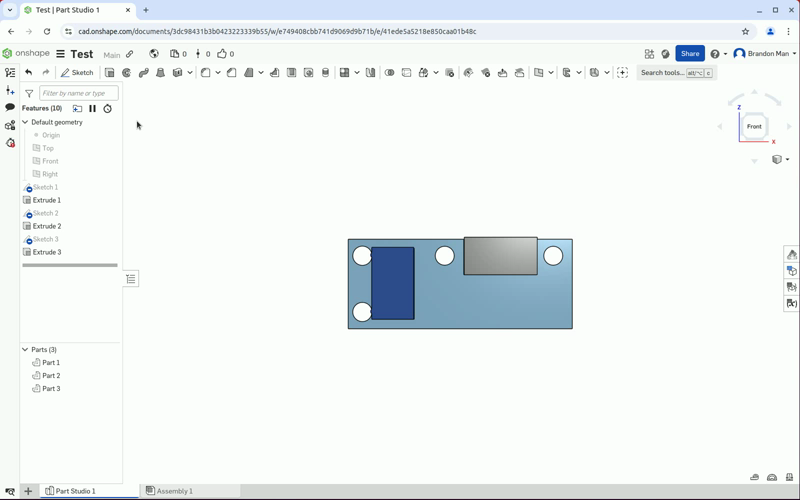
key(shift+h)
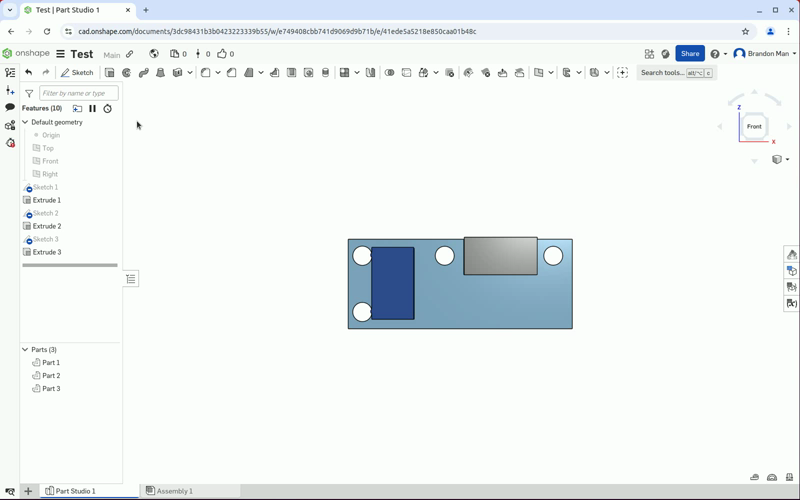
mouse_move(73, 189)
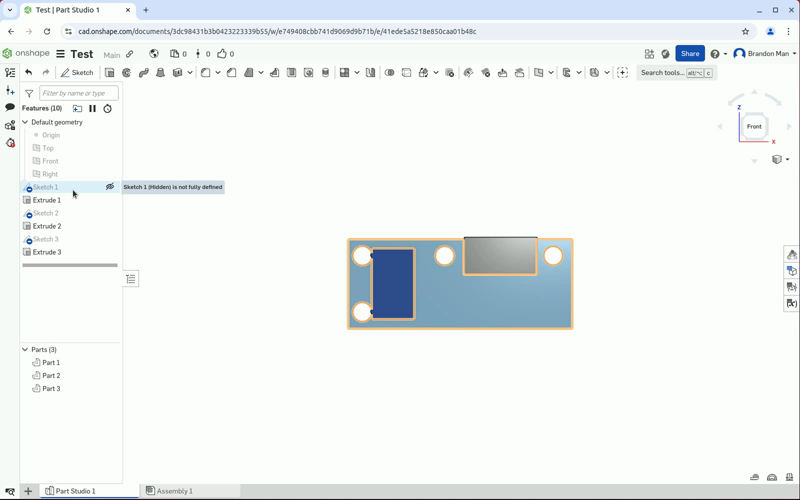
click(73, 189)
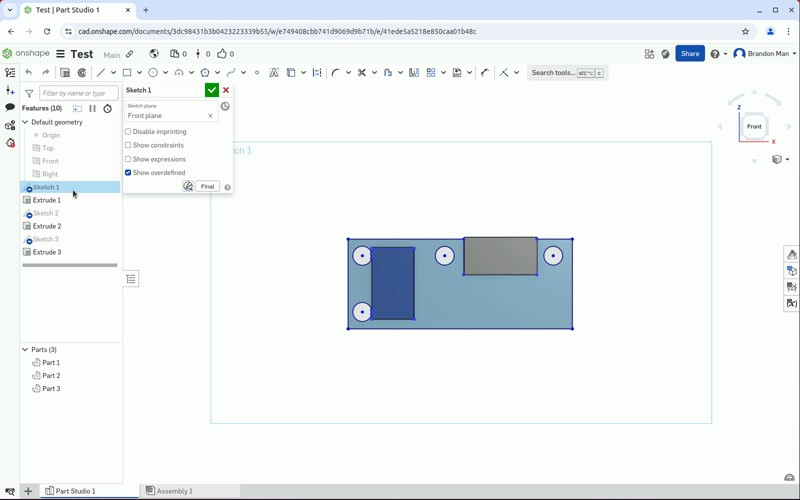
mouse_move(229, 92)
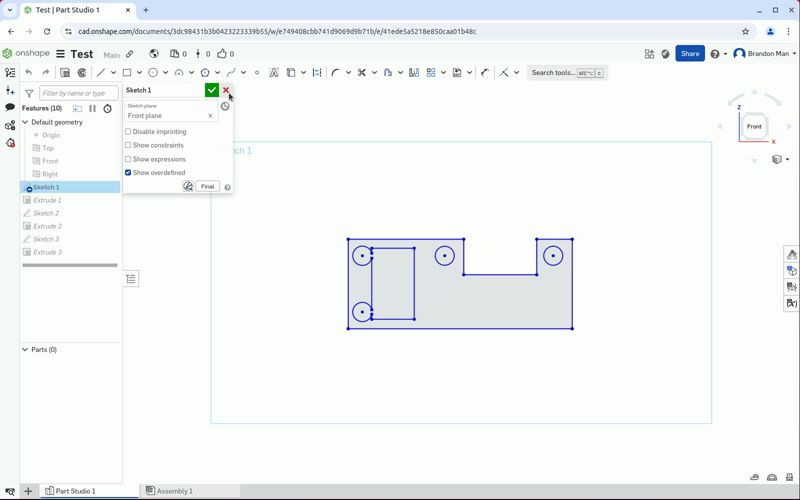
click(229, 92)
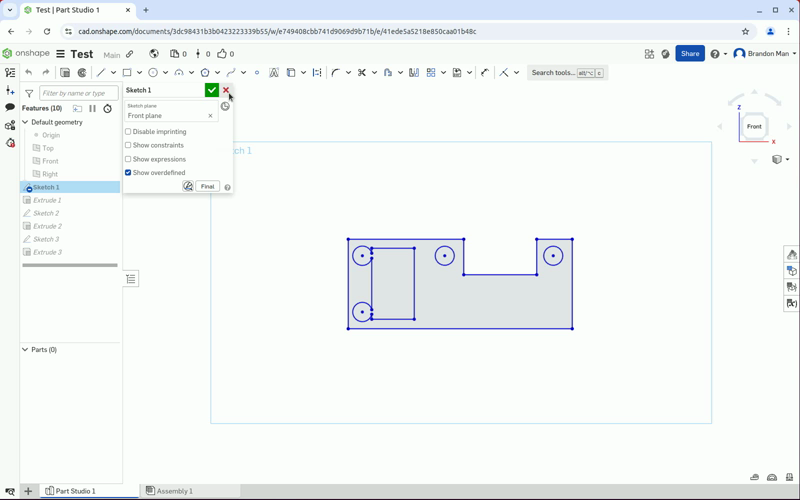
key(shift+s)
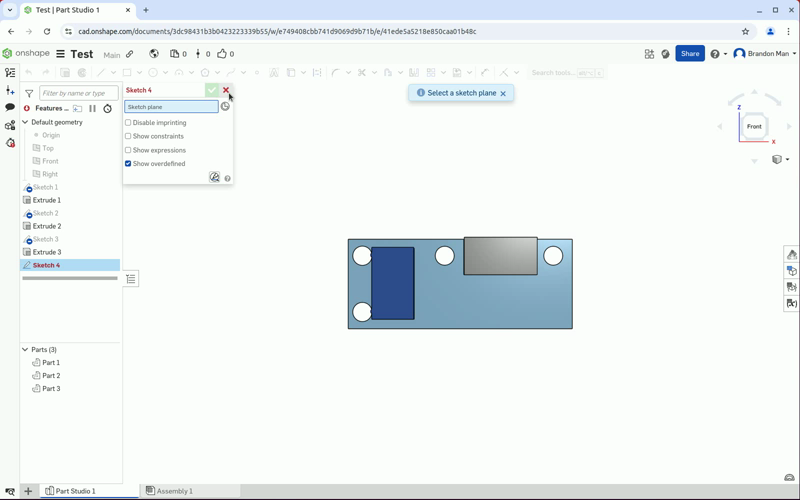
mouse_move(73, 163)
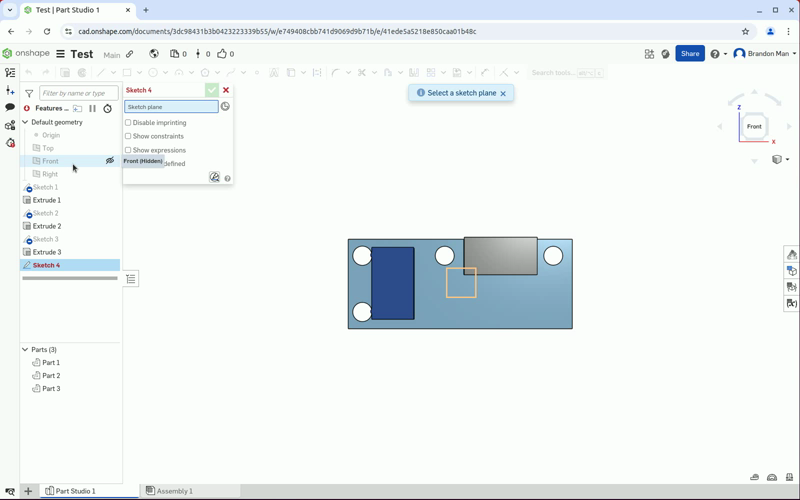
click(73, 163)
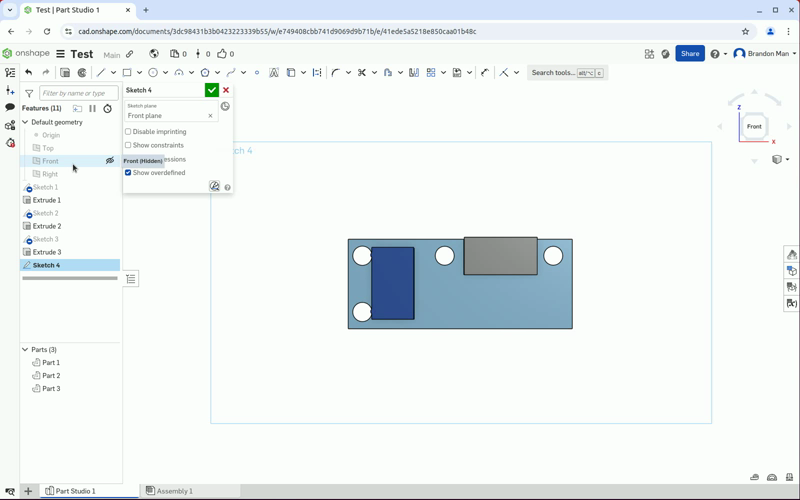
mouse_move(73, 352)
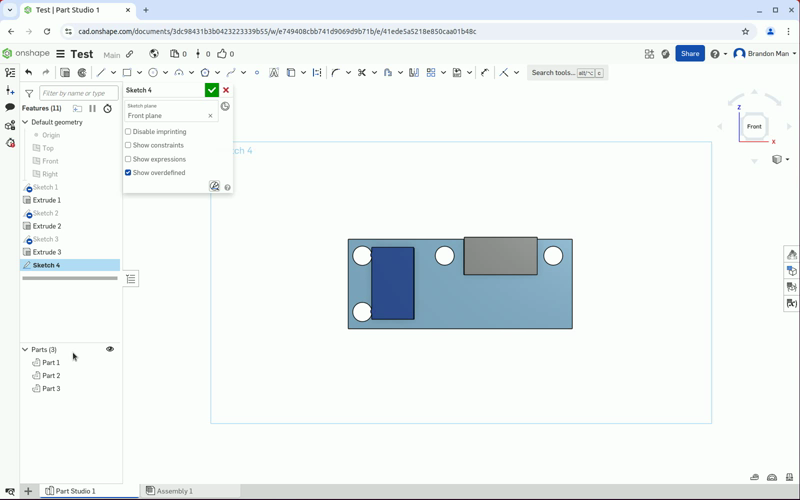
key(y)
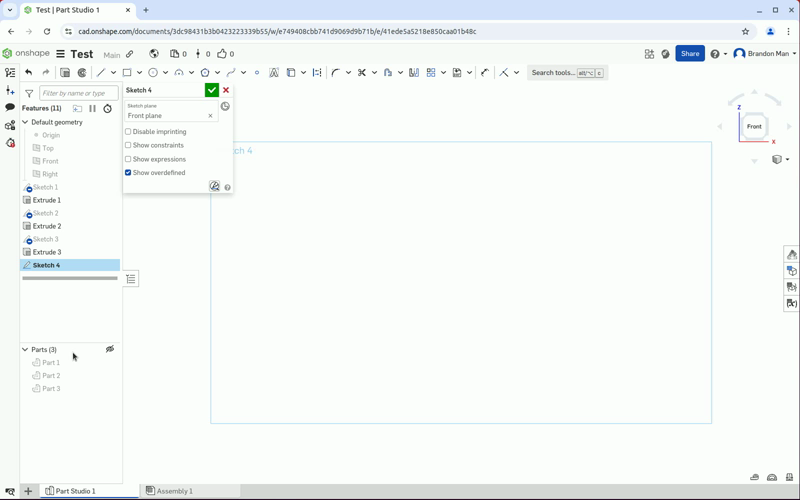
key(l)
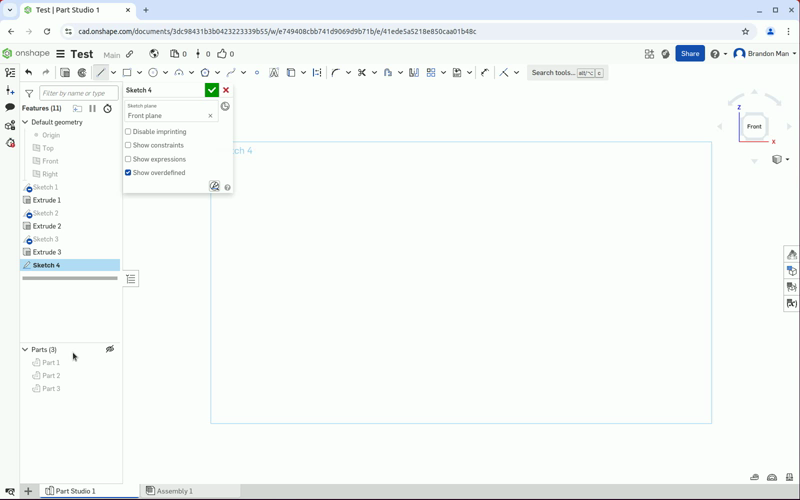
key_down(shift)
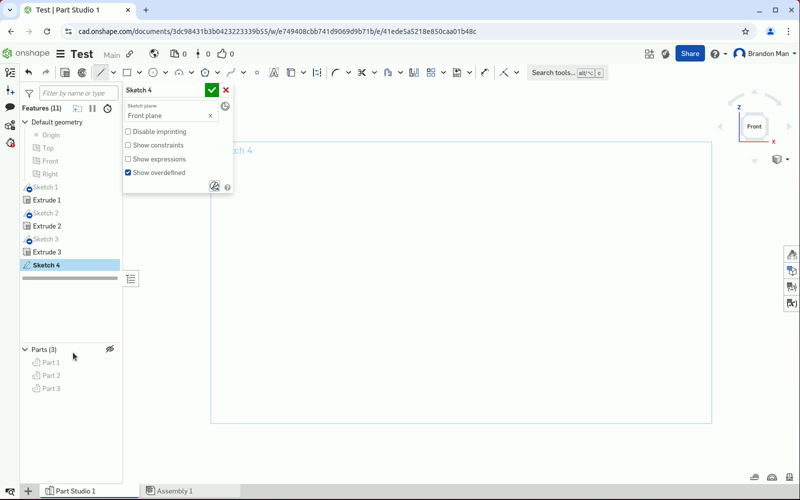
mouse_move(467, 237)
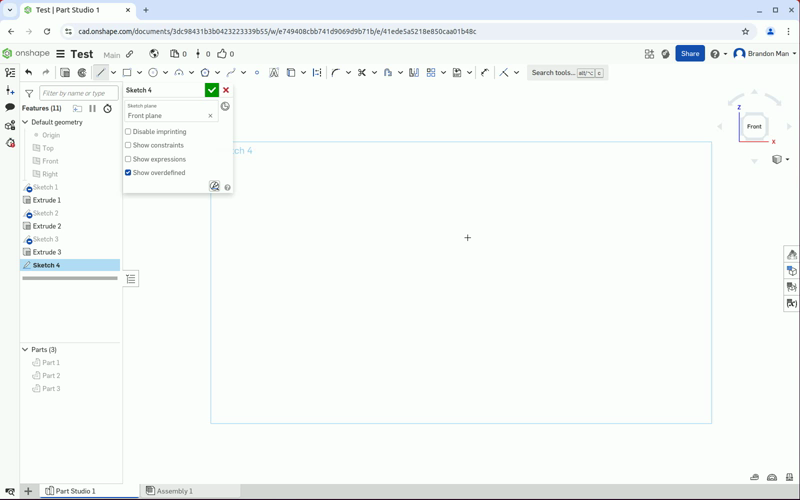
click(467, 237)
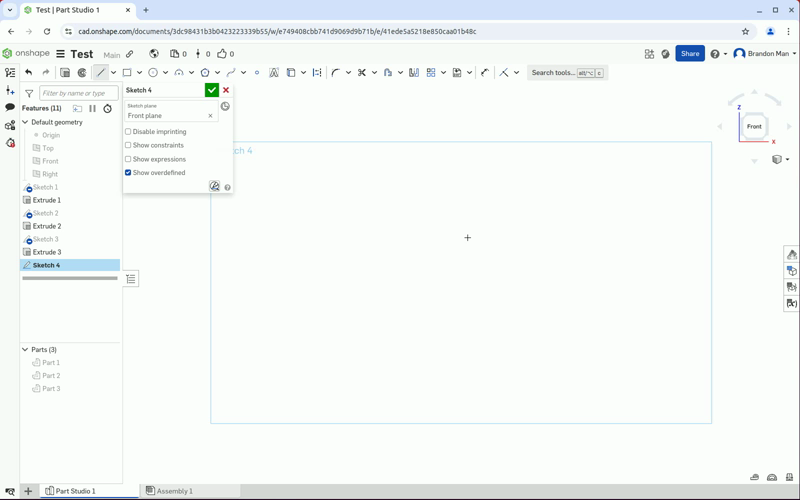
key_up(shift)
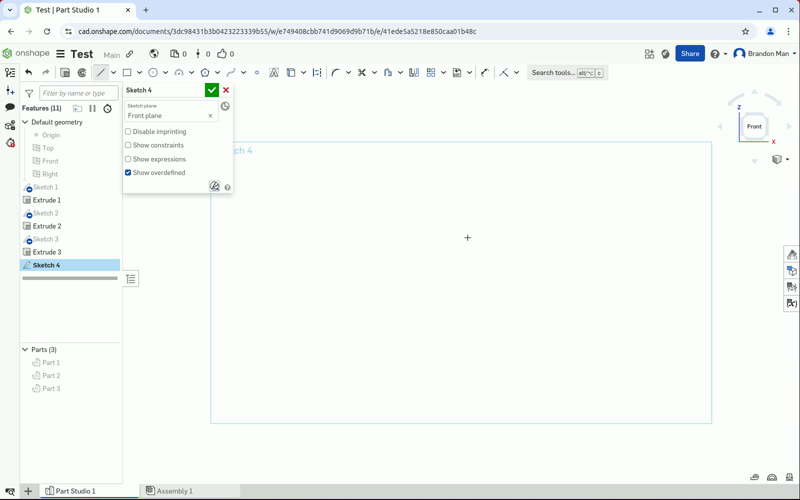
key_down(shift)
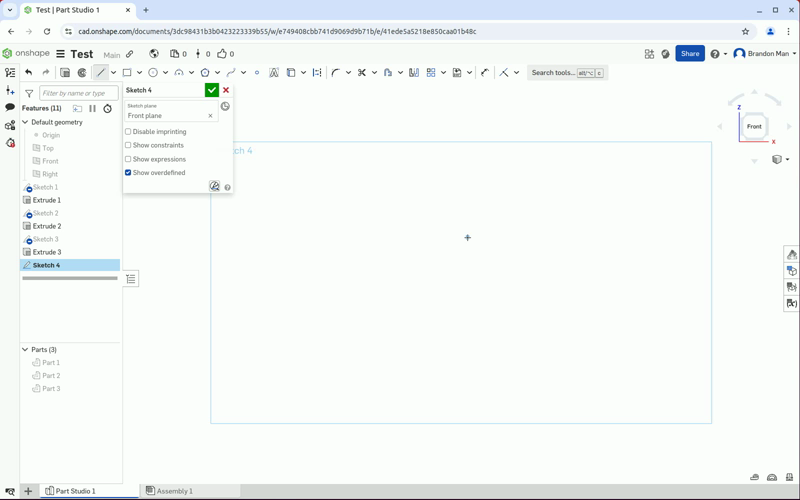
mouse_move(497, 237)
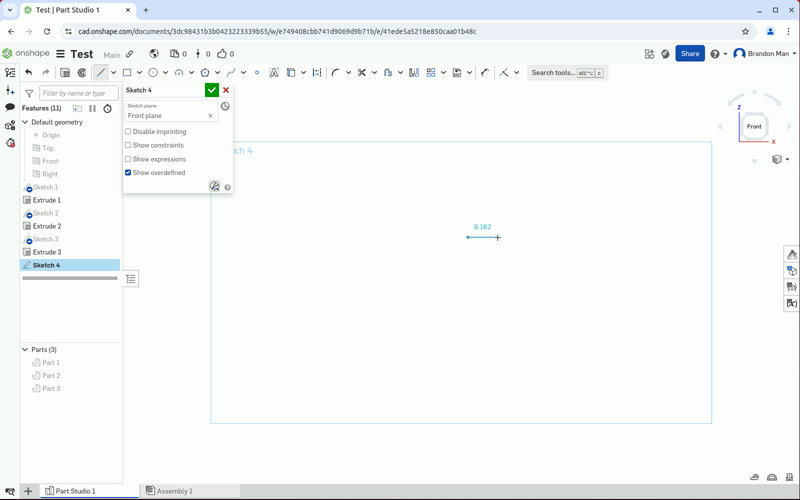
mouse_move(469, 237)
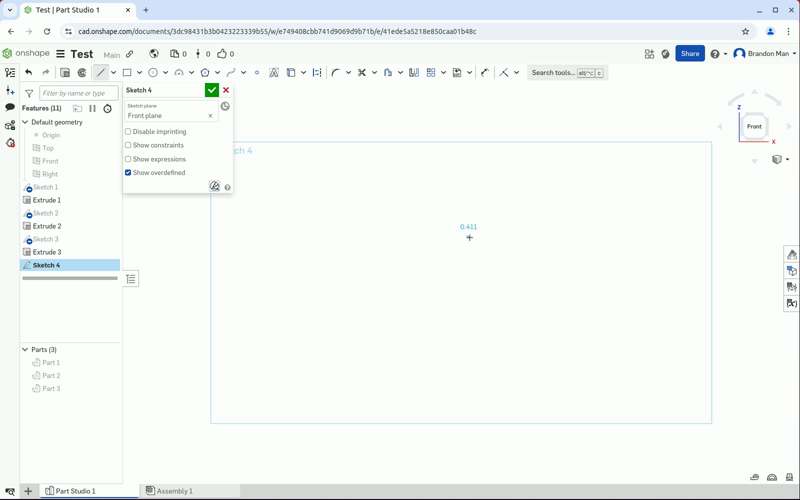
scroll(6)
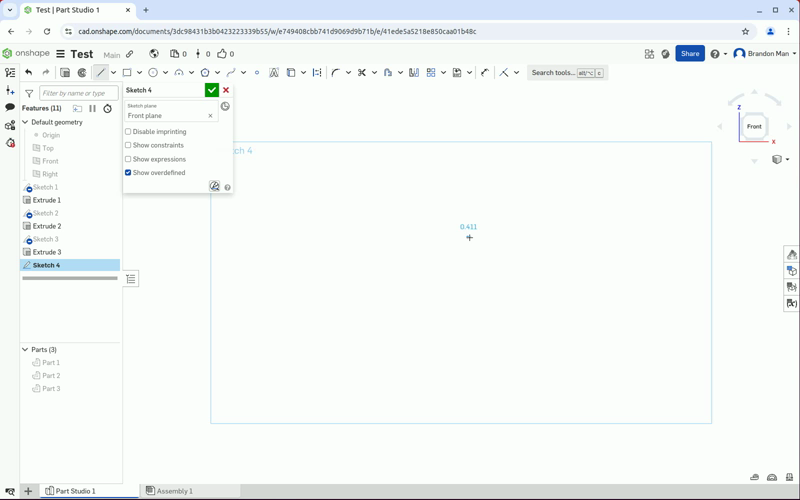
scroll(6)
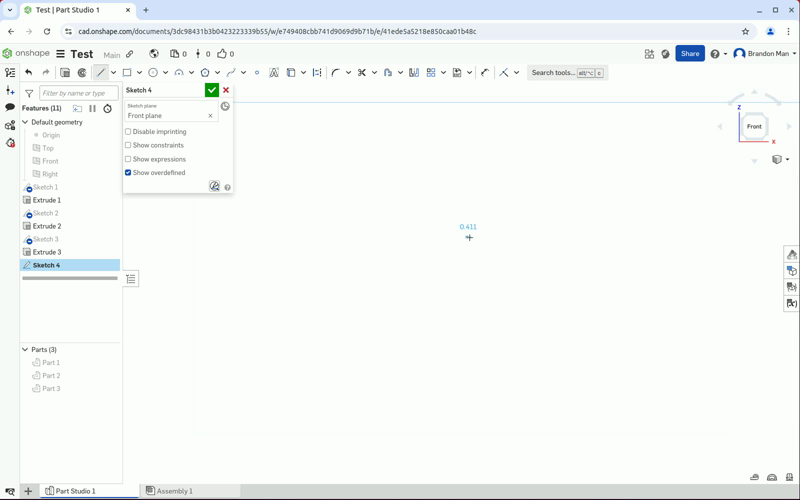
scroll(6)
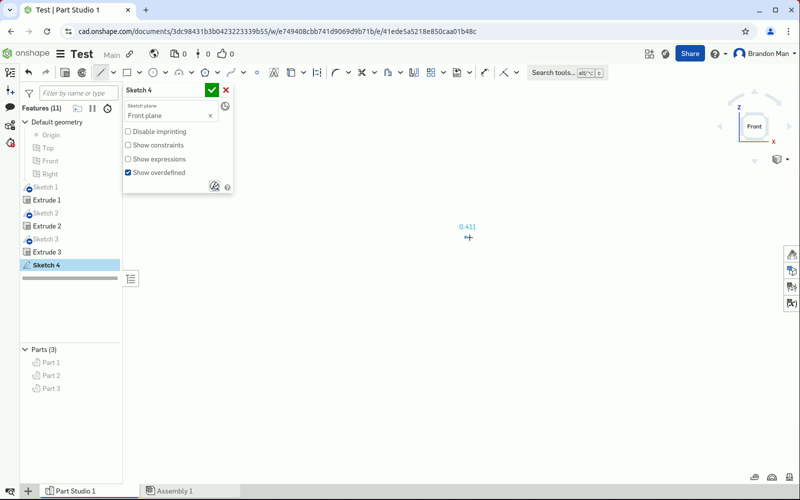
scroll(6)
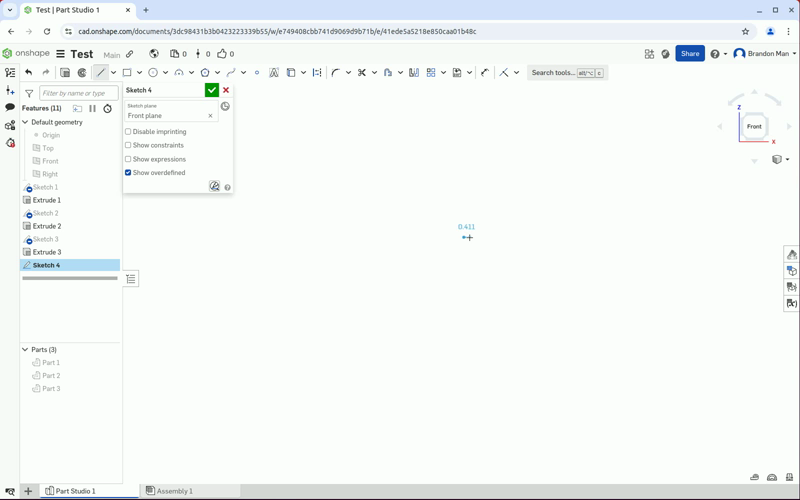
scroll(6)
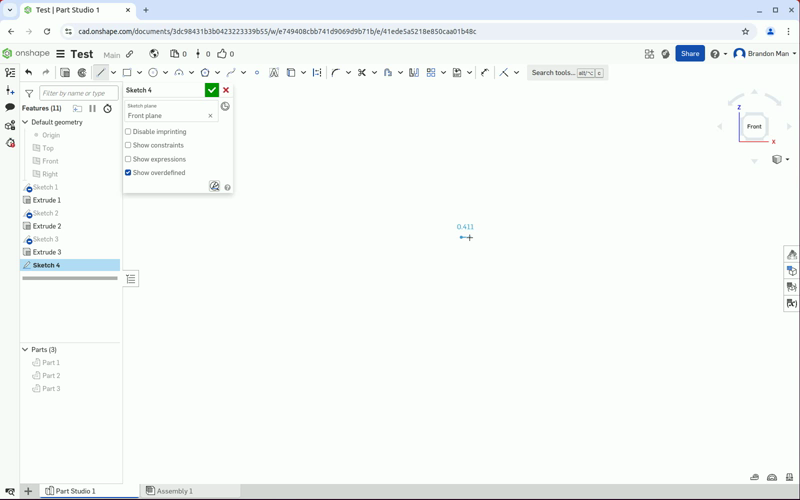
scroll(6)
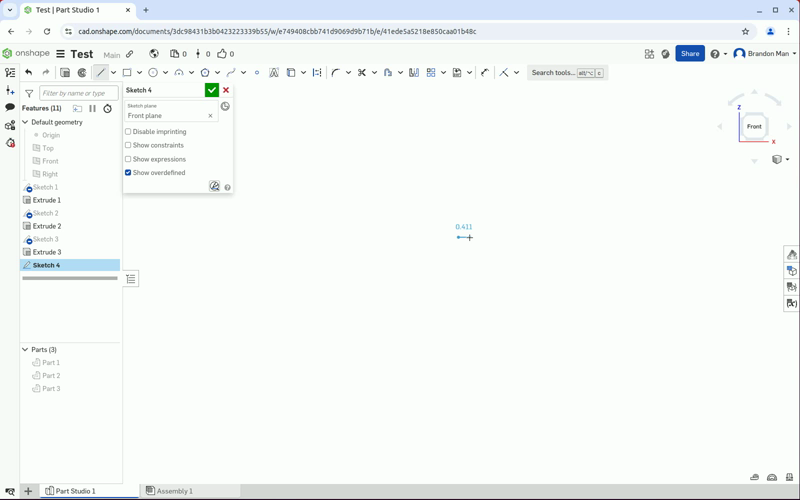
scroll(6)
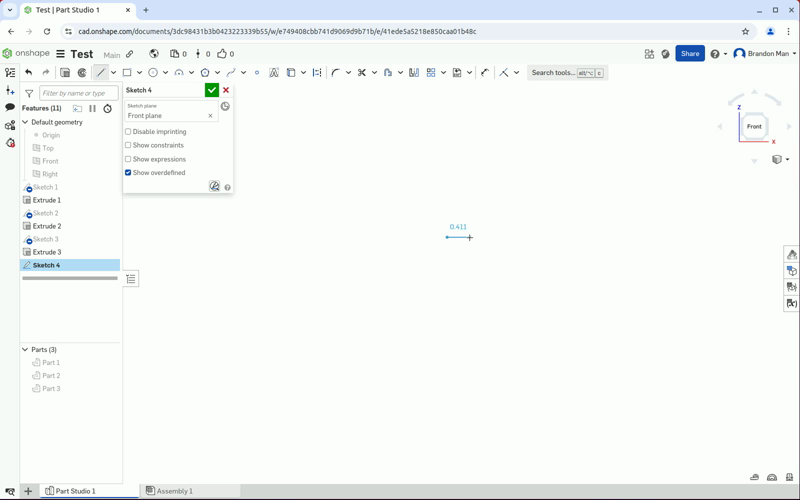
click(469, 237)
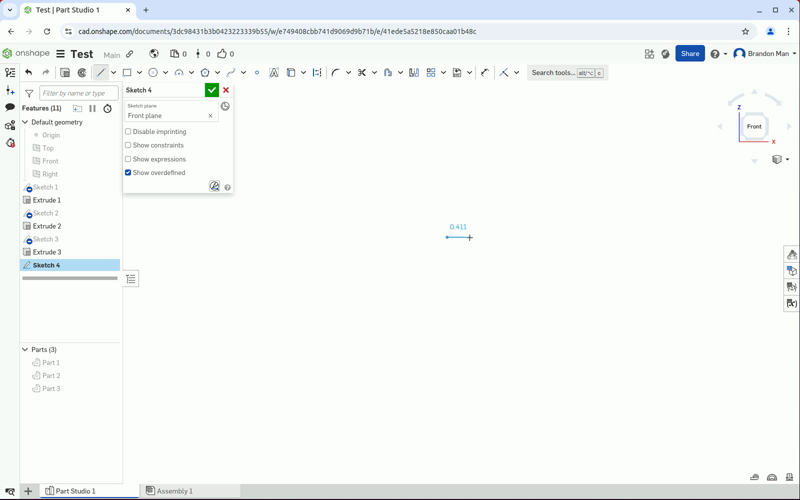
scroll(-6)
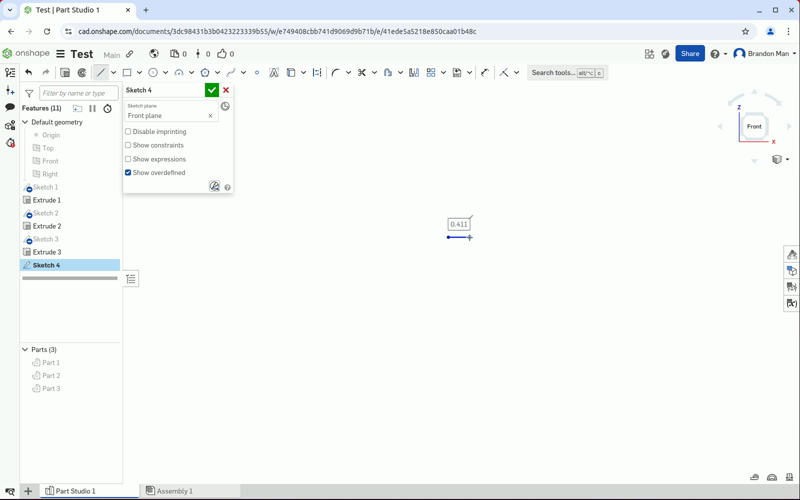
scroll(-6)
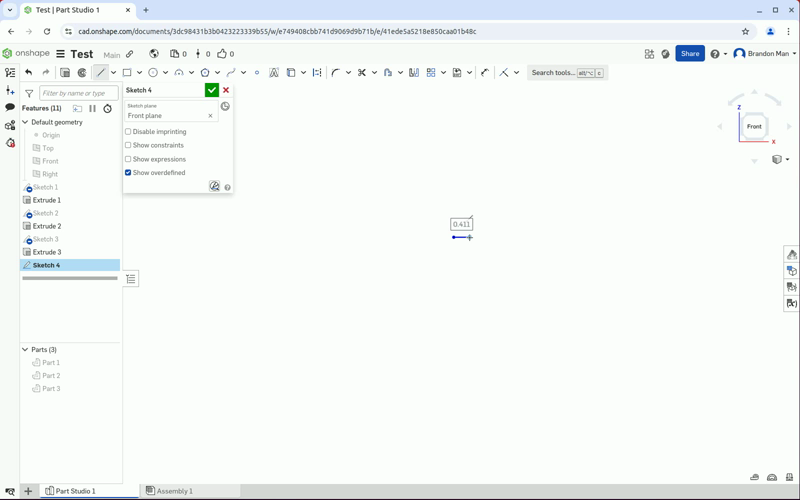
scroll(-6)
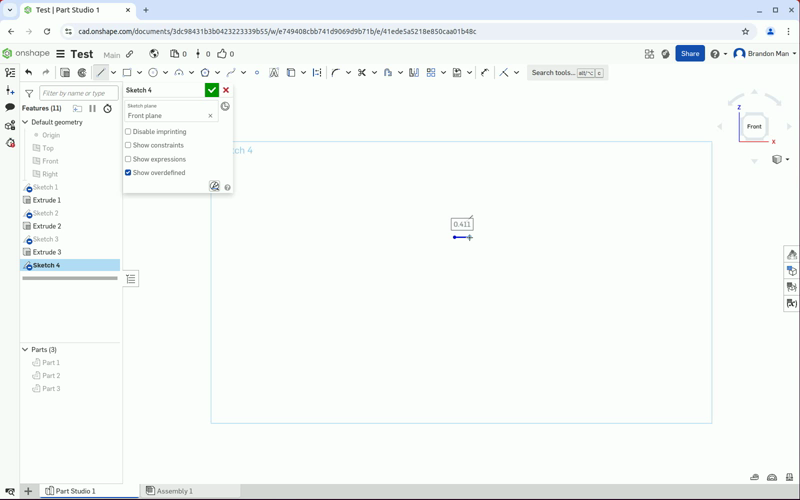
scroll(-6)
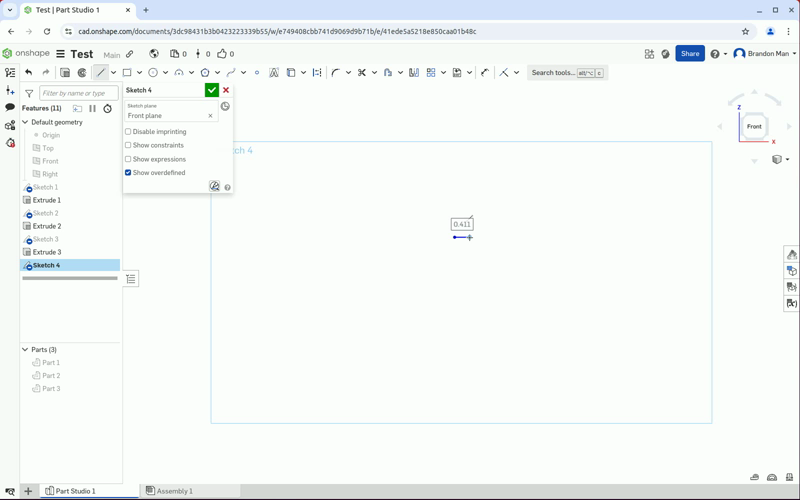
scroll(-6)
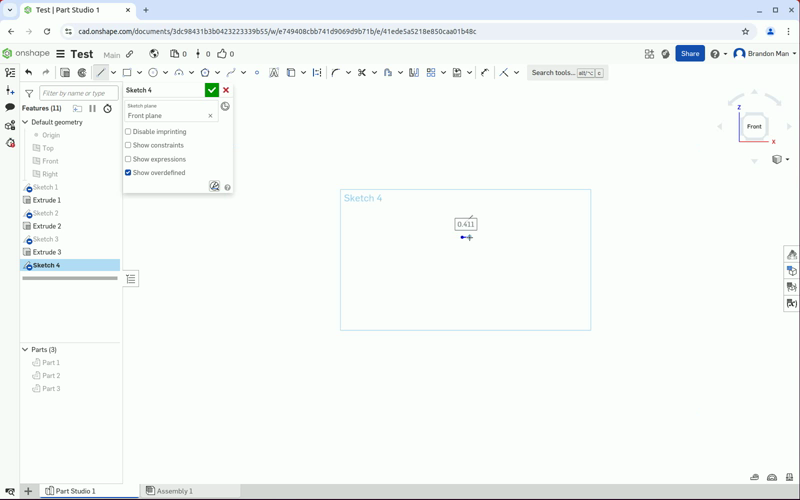
scroll(-6)
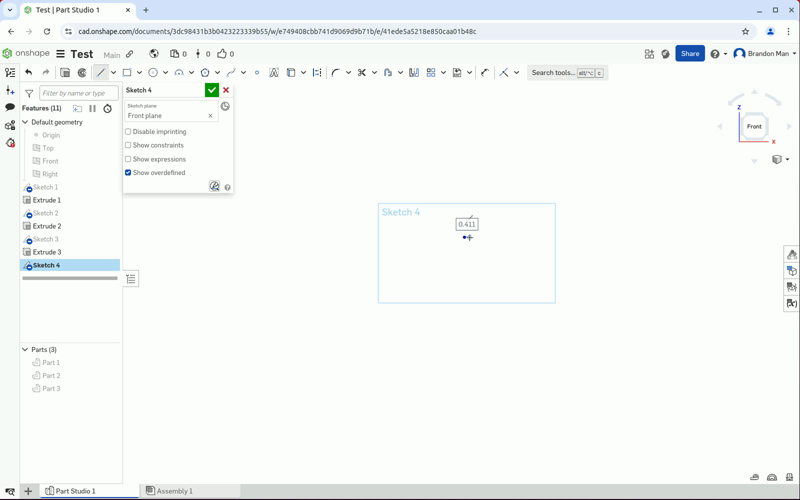
scroll(-6)
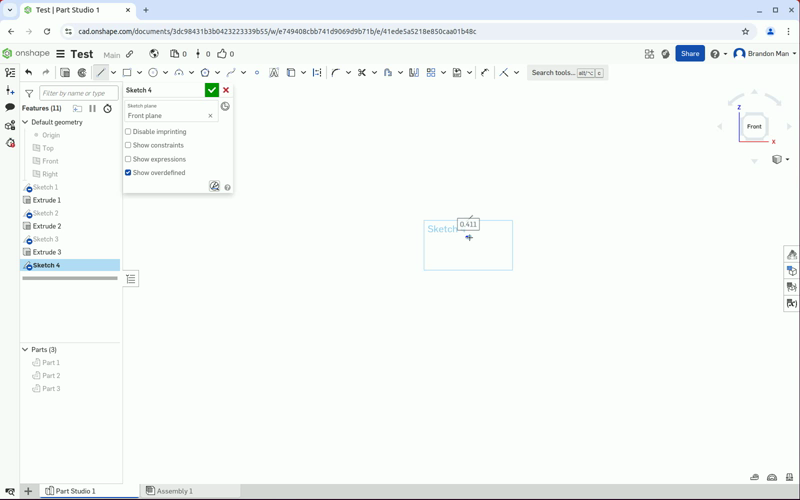
key_up(shift)
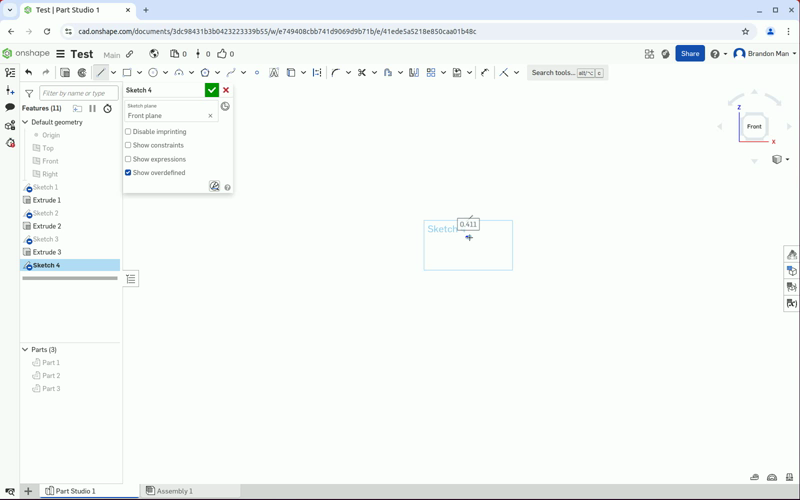
key_down(shift)
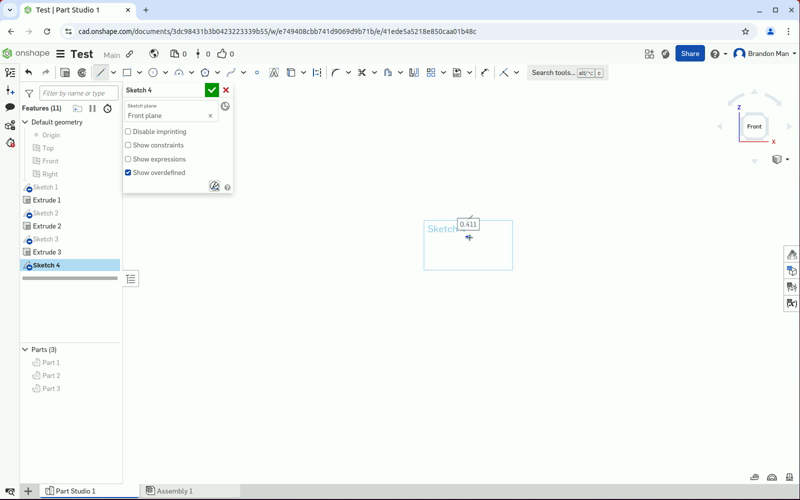
mouse_move(537, 208)
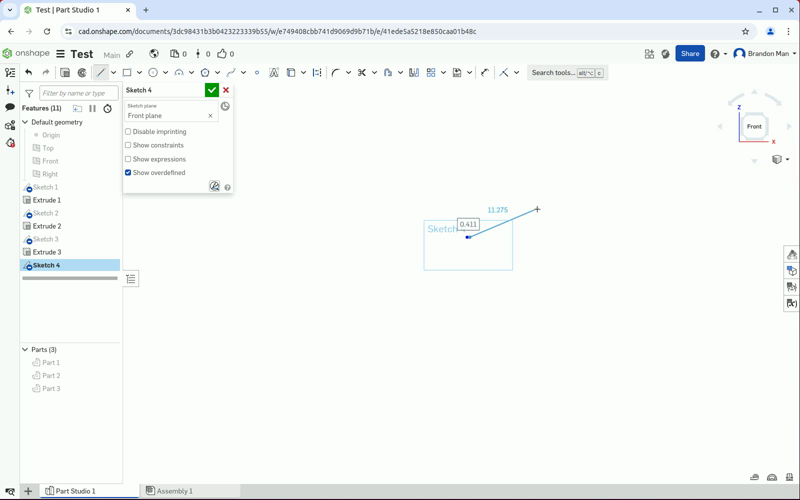
click(537, 208)
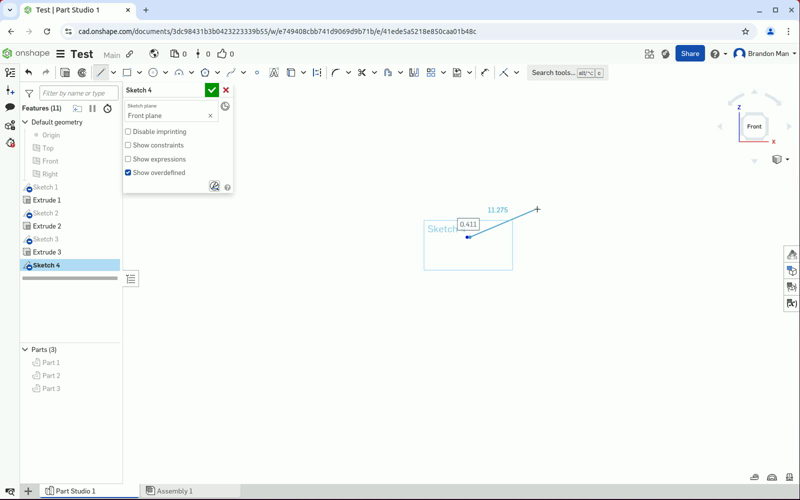
key_up(shift)
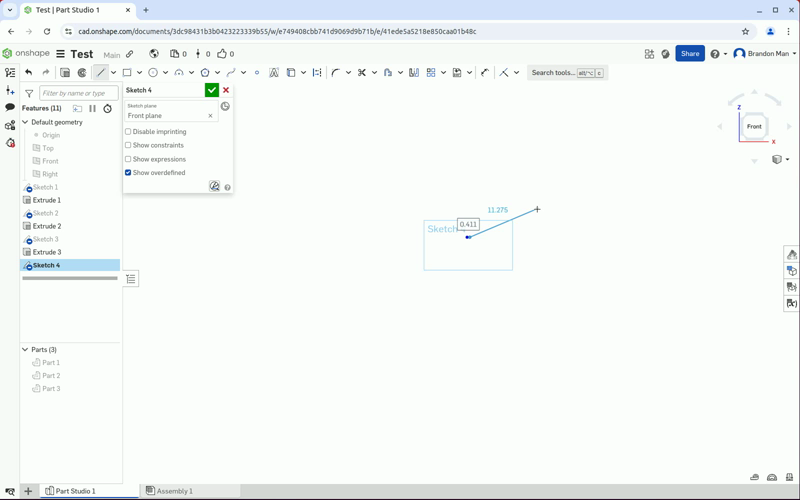
key_down(shift)
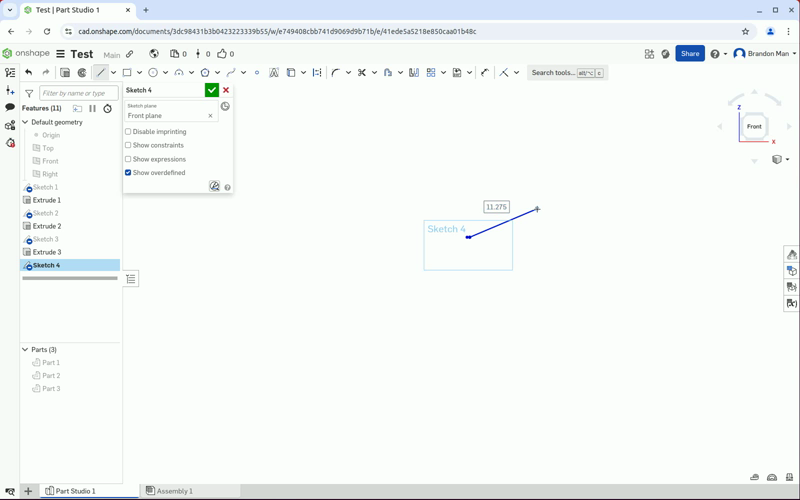
mouse_move(567, 208)
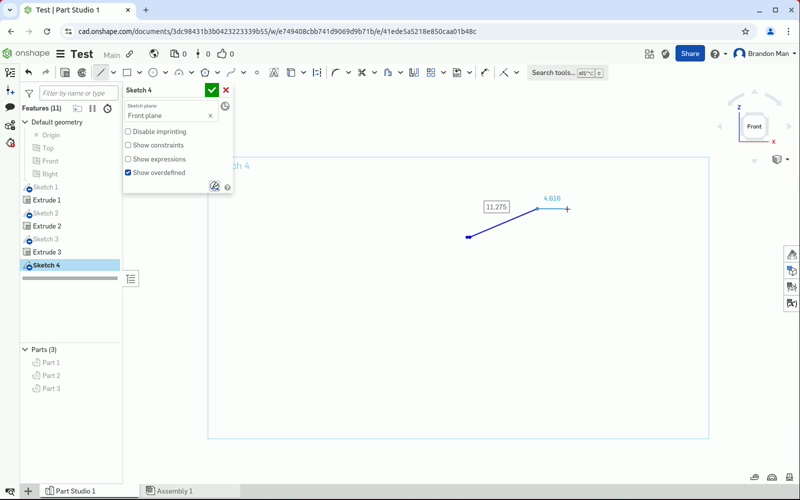
mouse_move(554, 208)
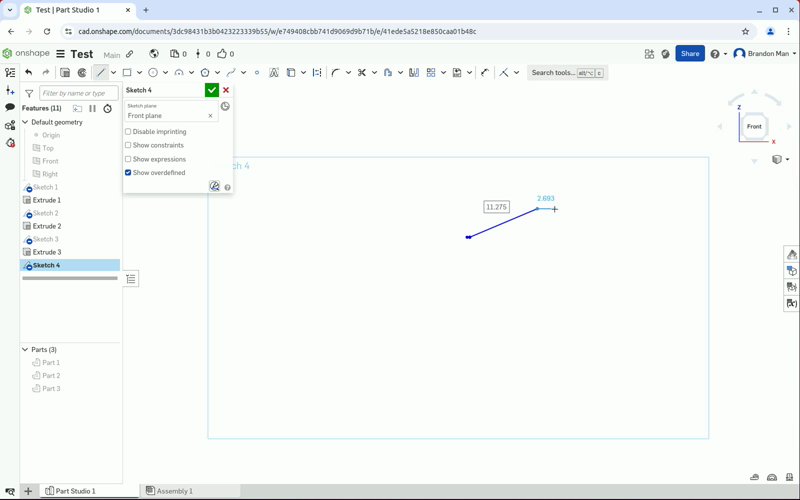
click(554, 208)
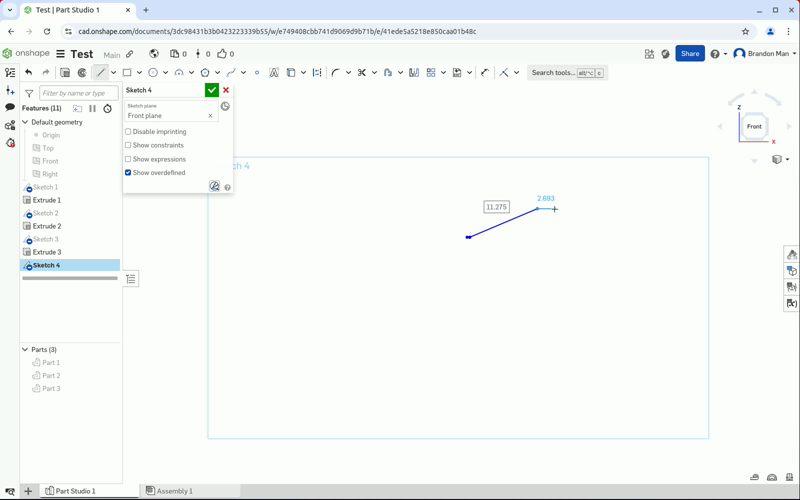
key_up(shift)
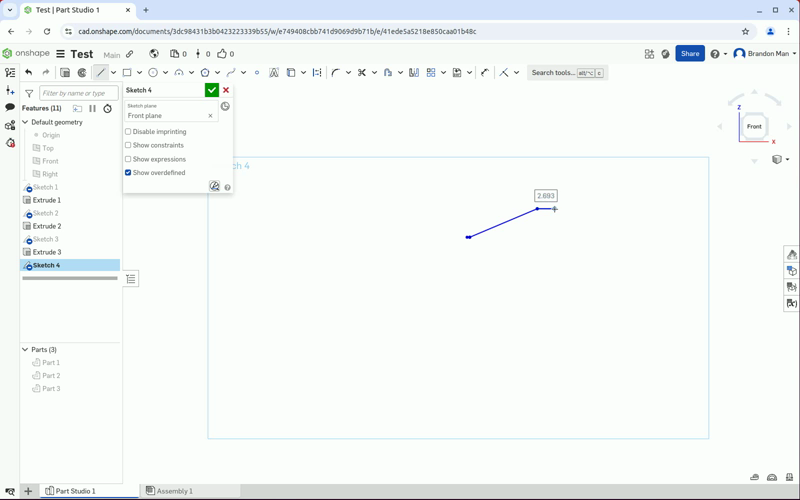
key_down(shift)
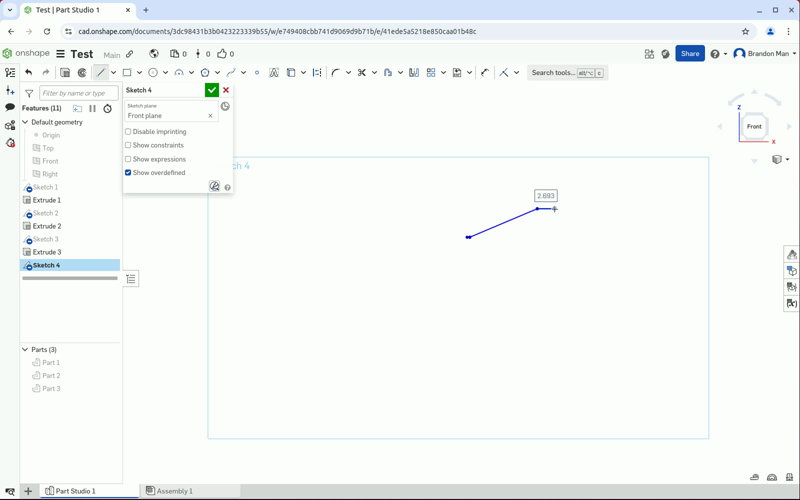
mouse_move(584, 208)
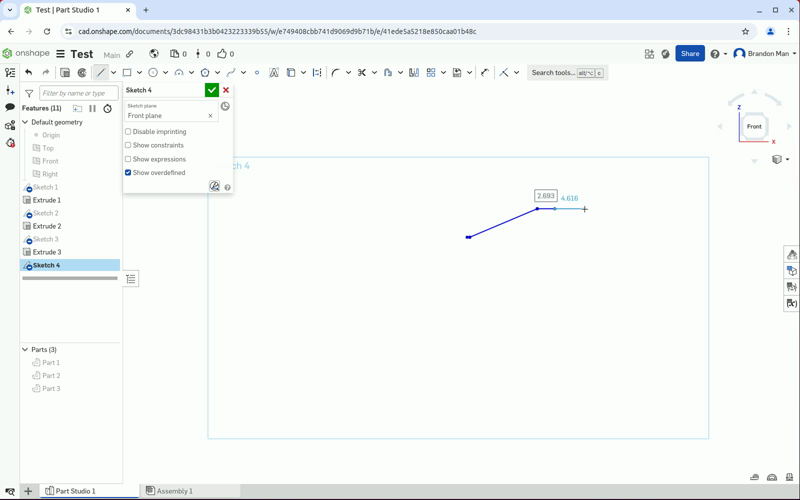
mouse_move(554, 207)
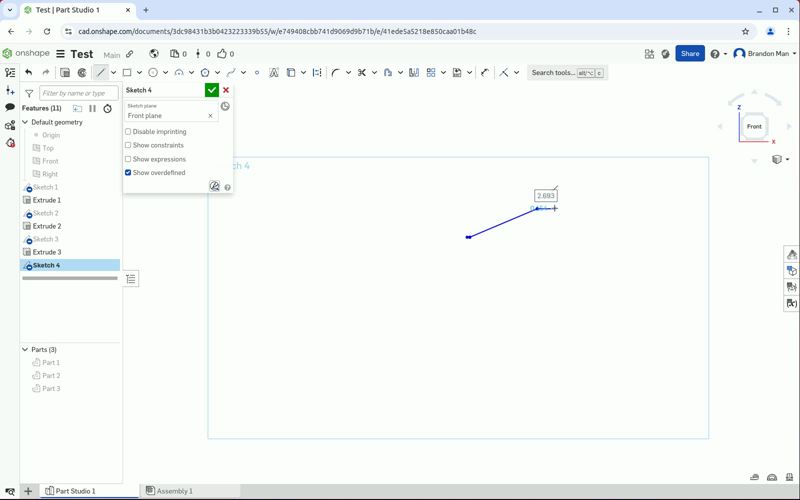
scroll(6)
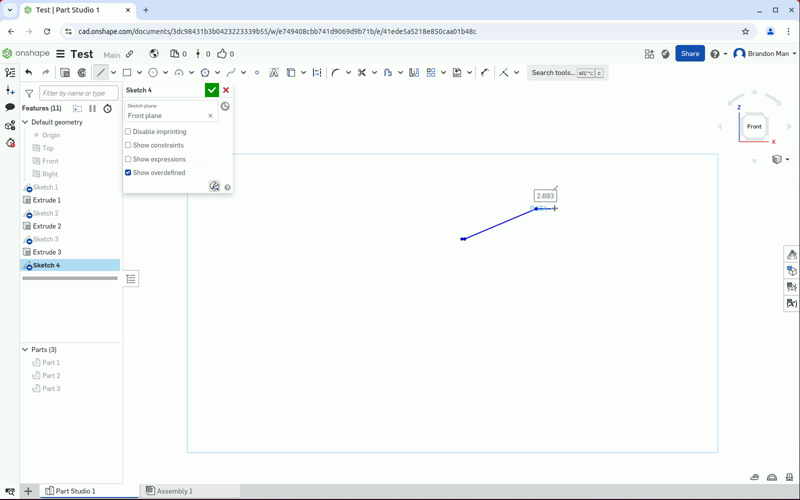
scroll(6)
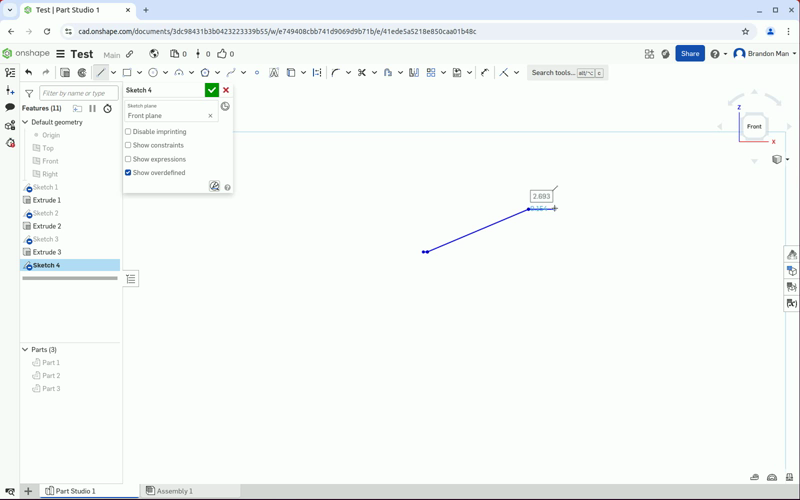
scroll(6)
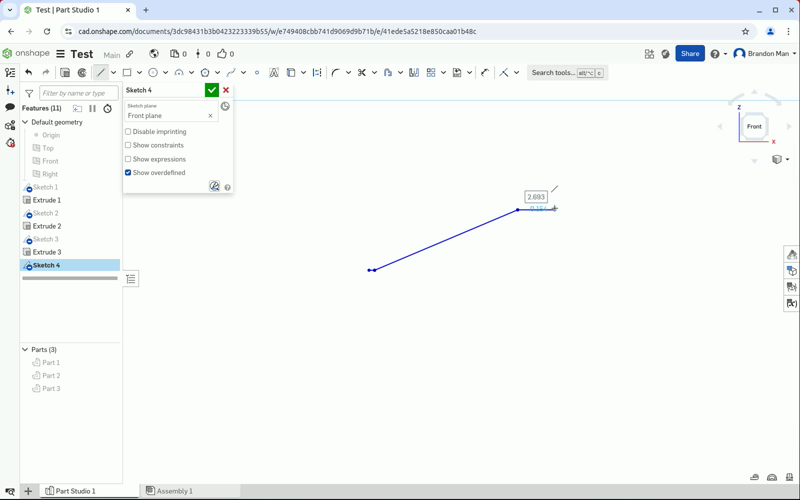
scroll(6)
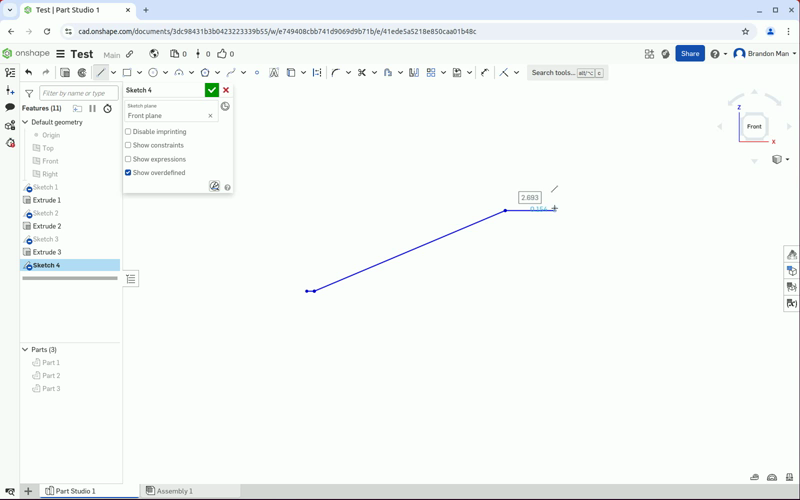
scroll(6)
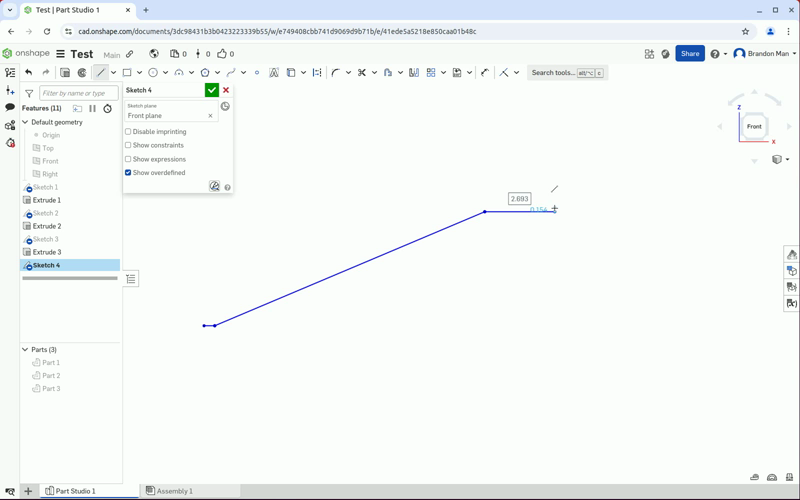
scroll(6)
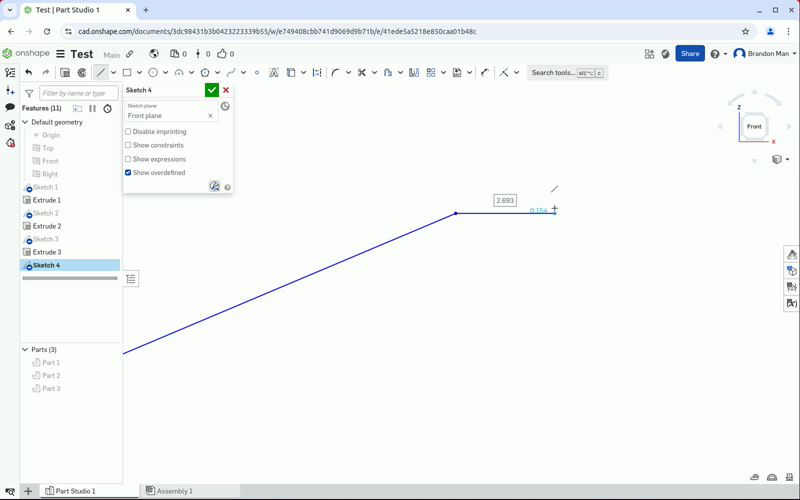
scroll(6)
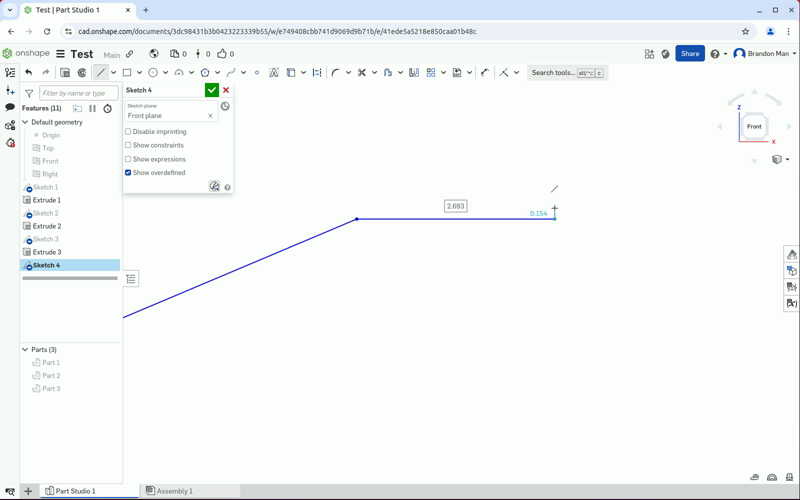
click(554, 207)
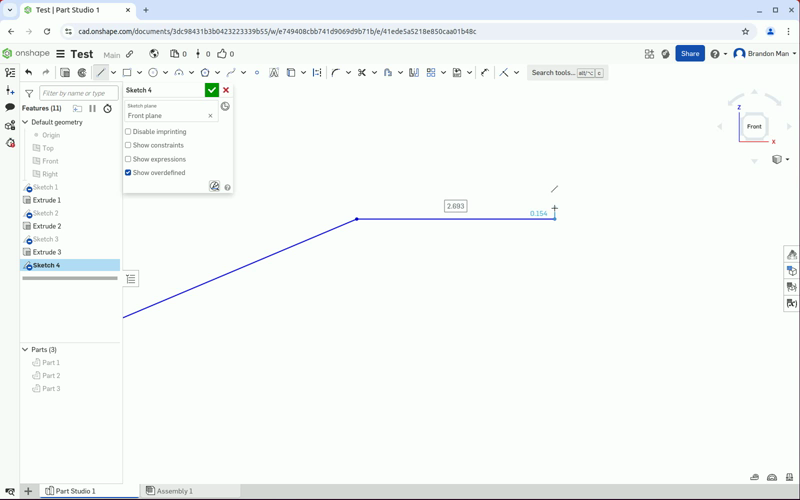
scroll(-6)
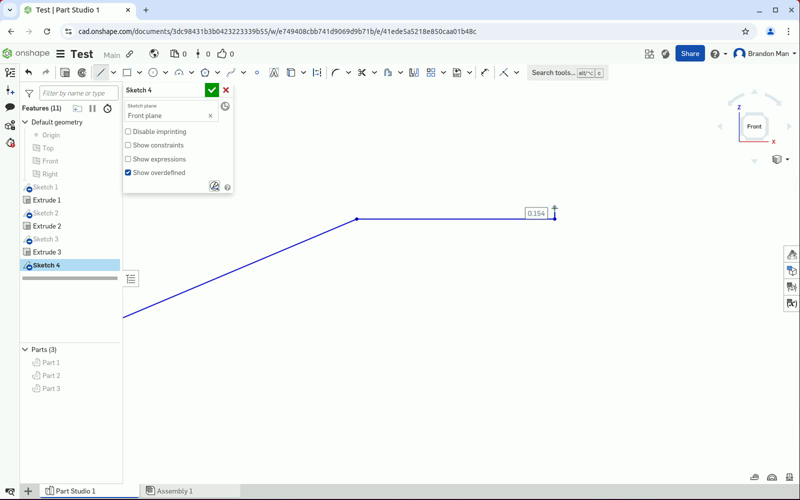
scroll(-6)
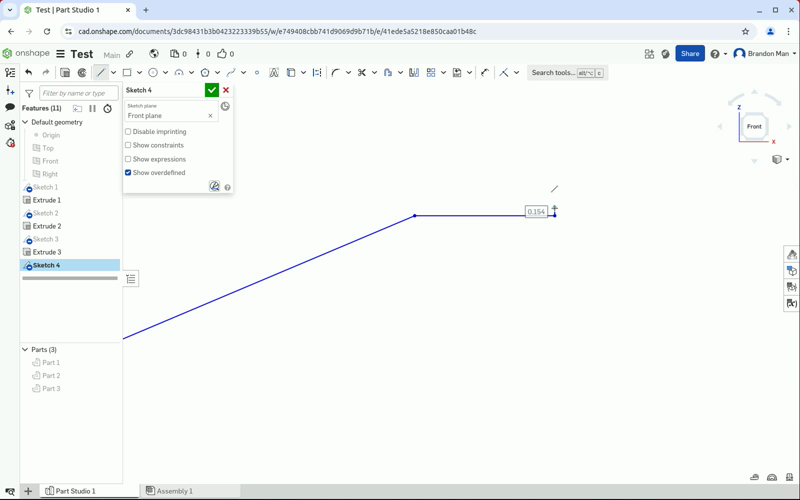
scroll(-6)
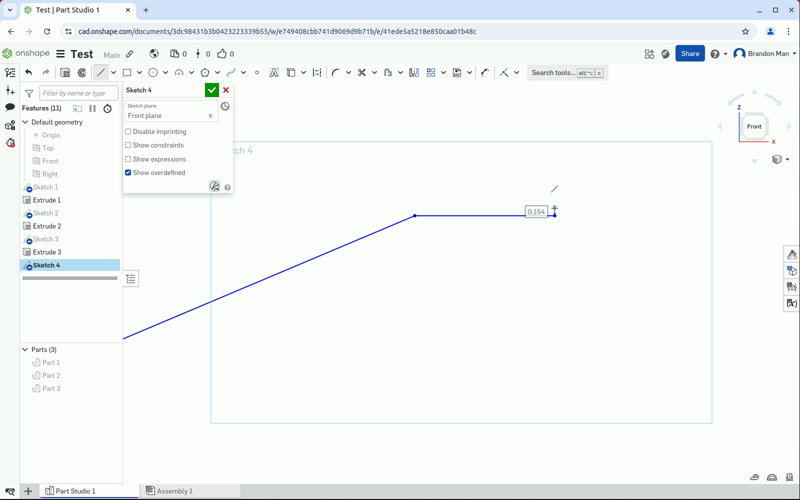
scroll(-6)
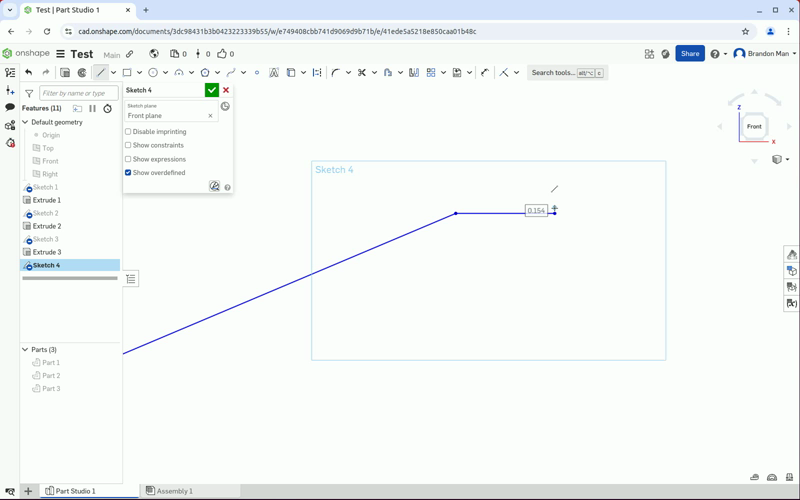
scroll(-6)
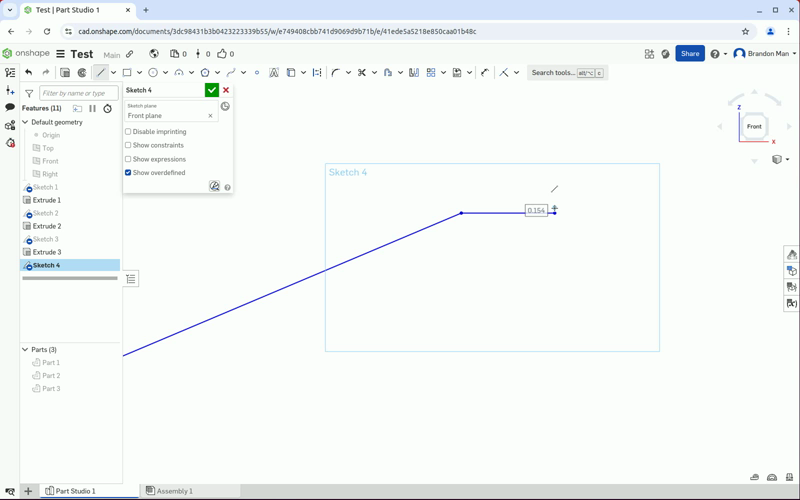
scroll(-6)
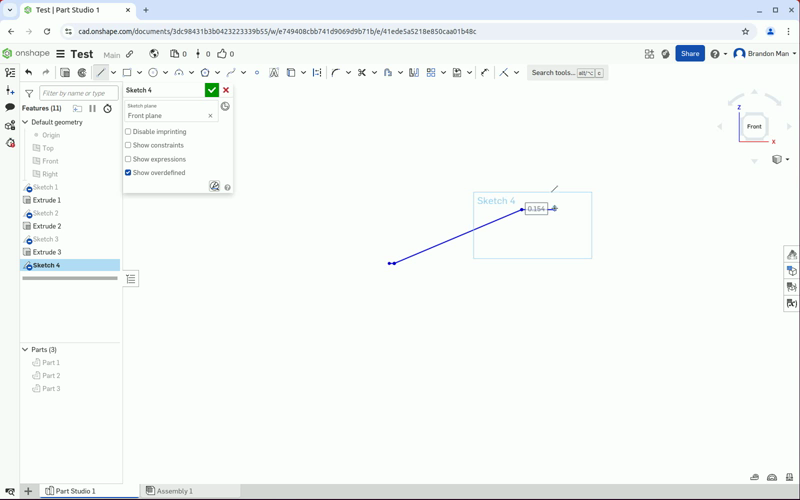
scroll(-6)
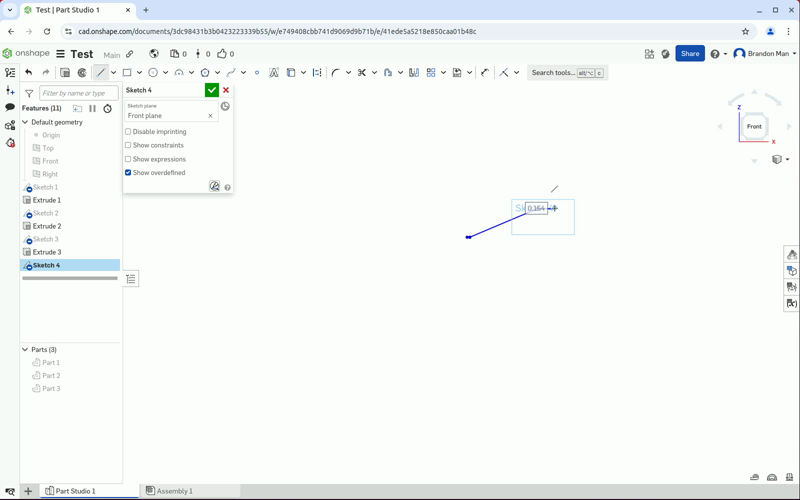
key_up(shift)
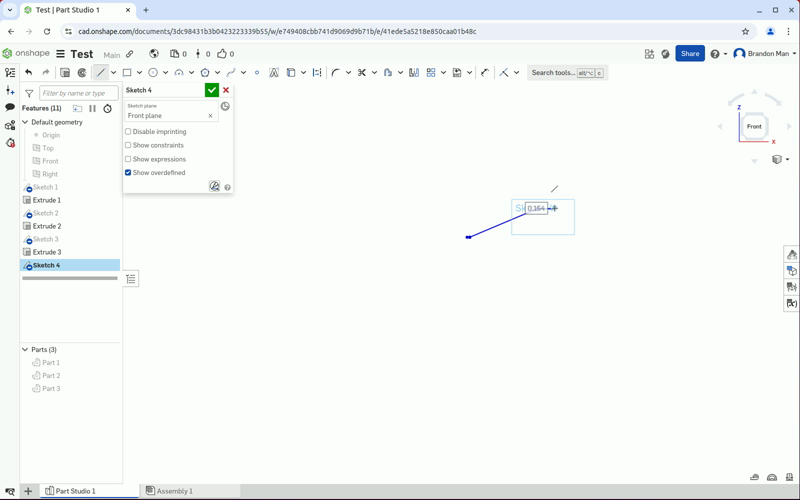
key_down(shift)
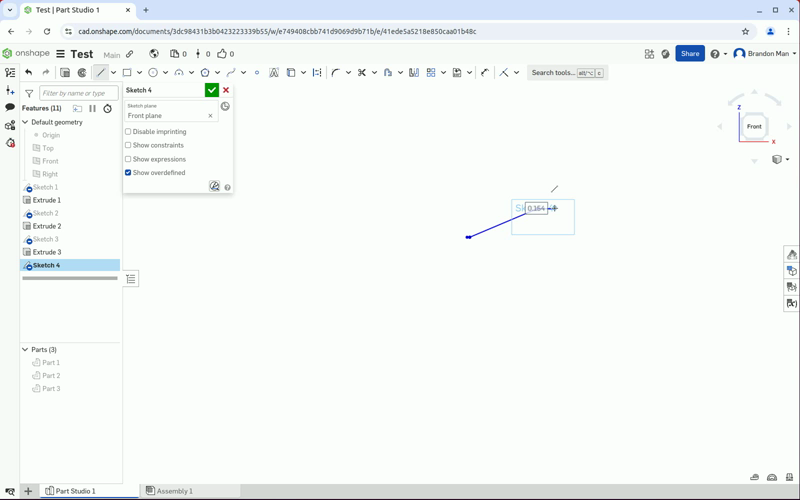
mouse_move(584, 207)
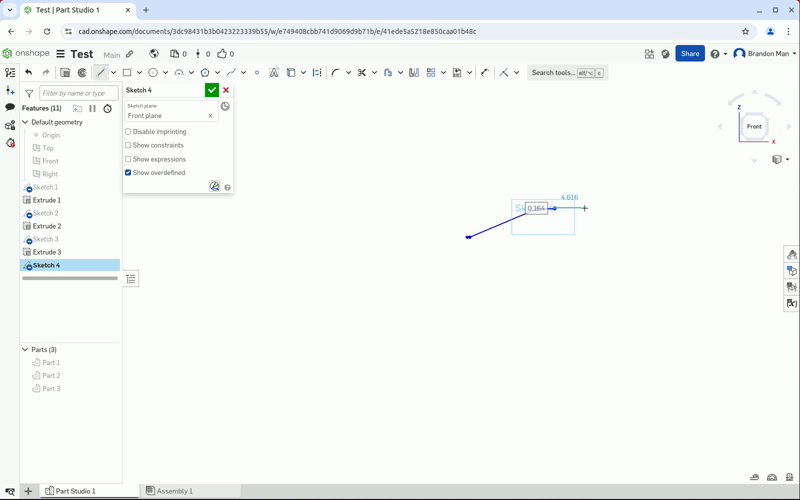
mouse_move(537, 207)
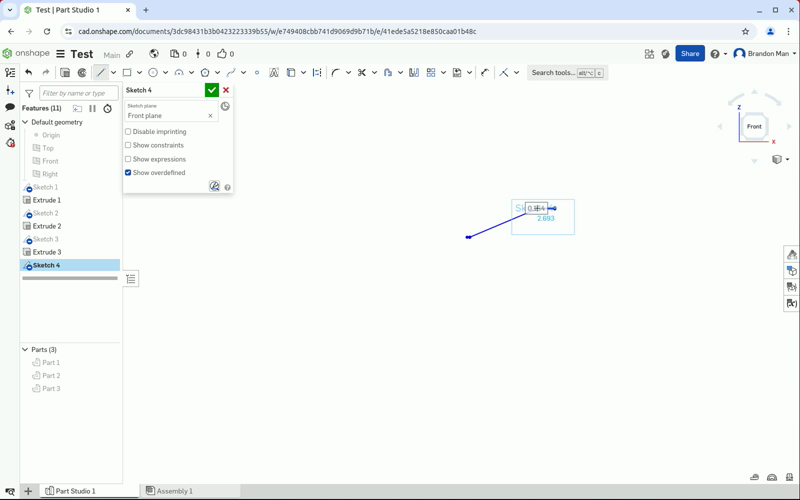
scroll(6)
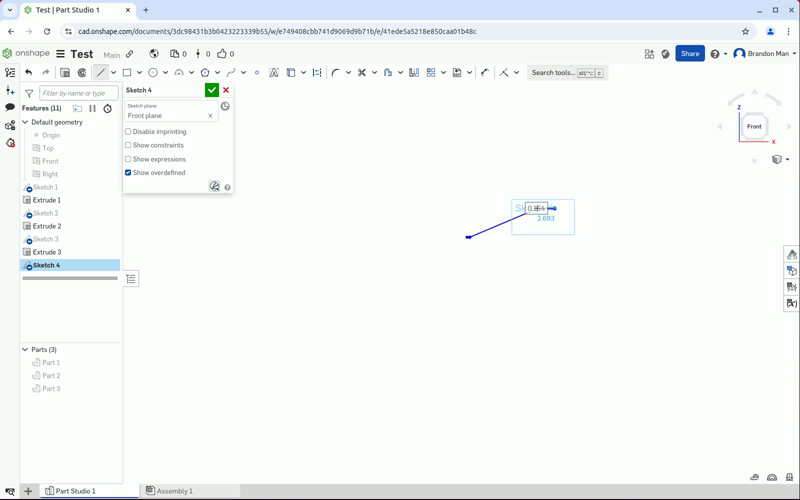
scroll(6)
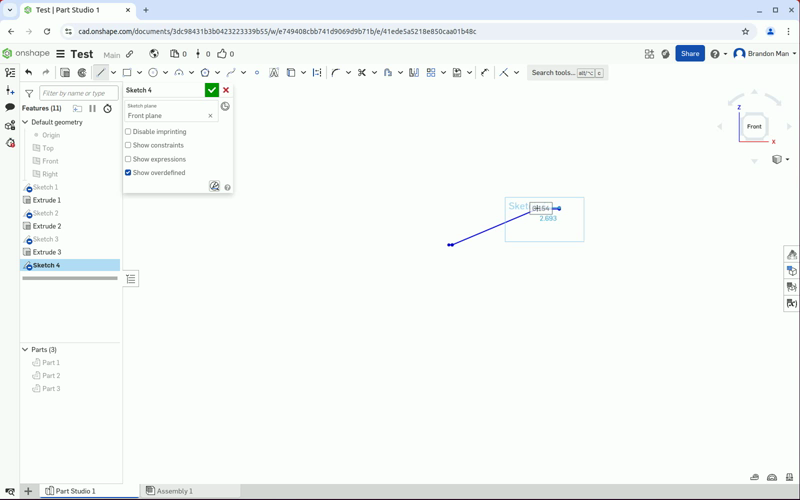
scroll(6)
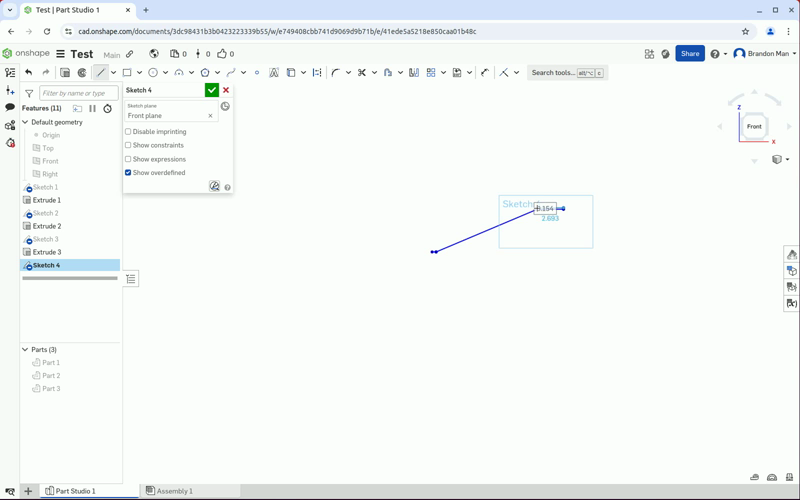
scroll(6)
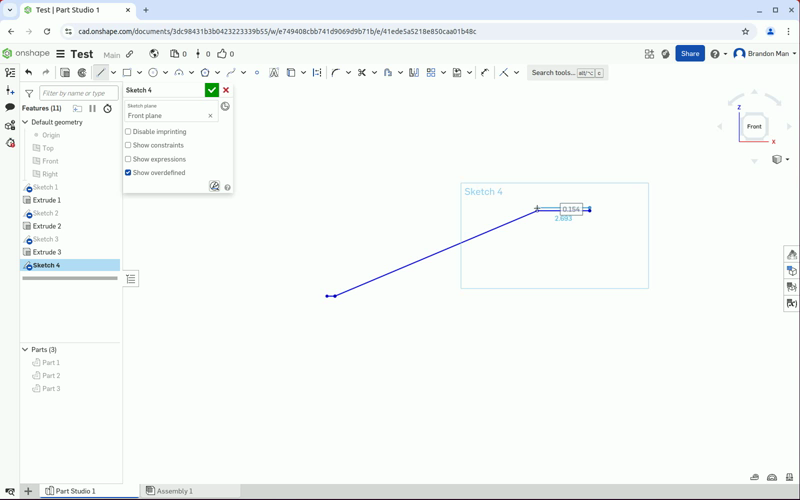
scroll(6)
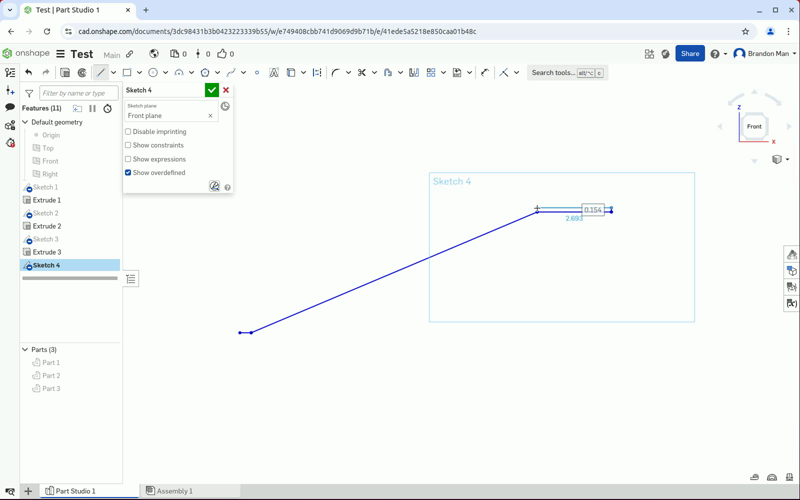
scroll(6)
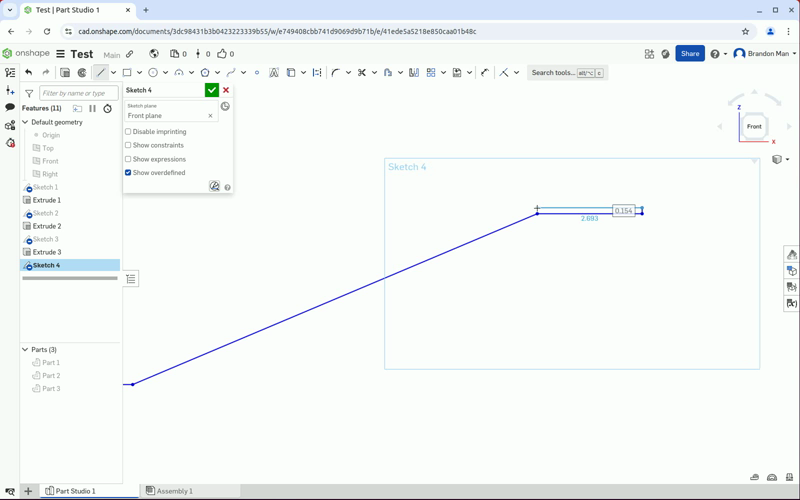
scroll(6)
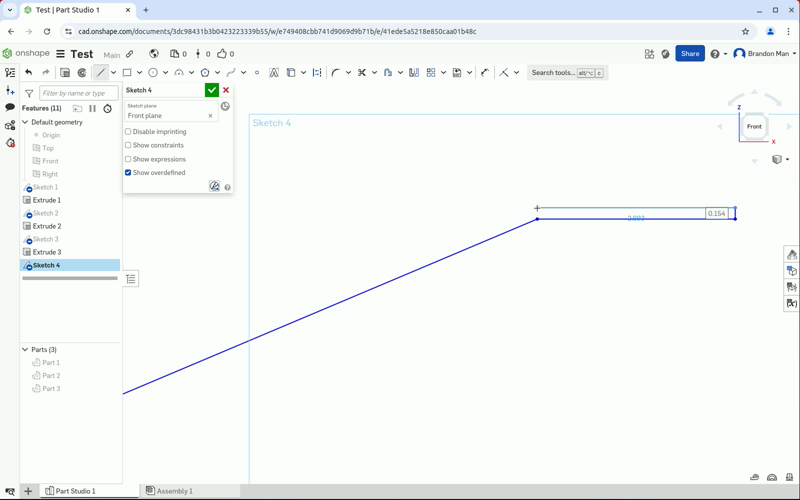
click(537, 207)
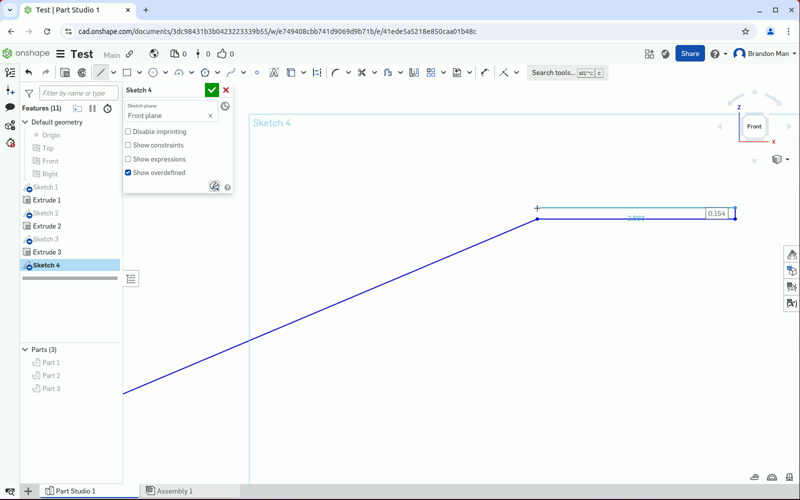
scroll(-6)
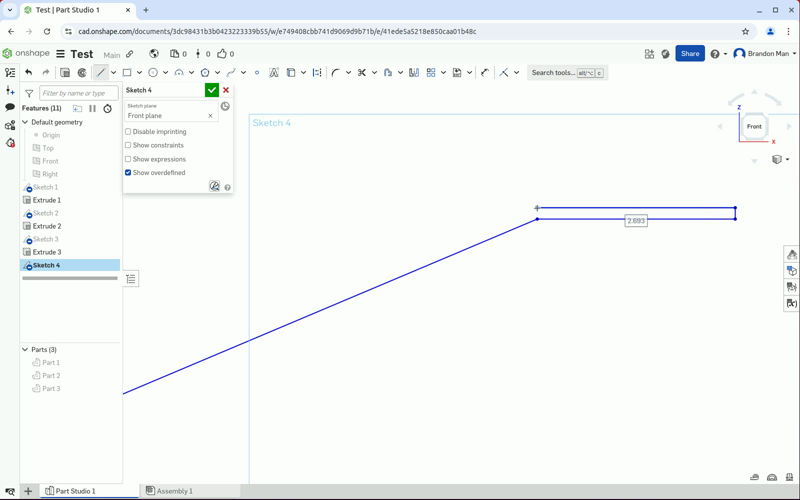
scroll(-6)
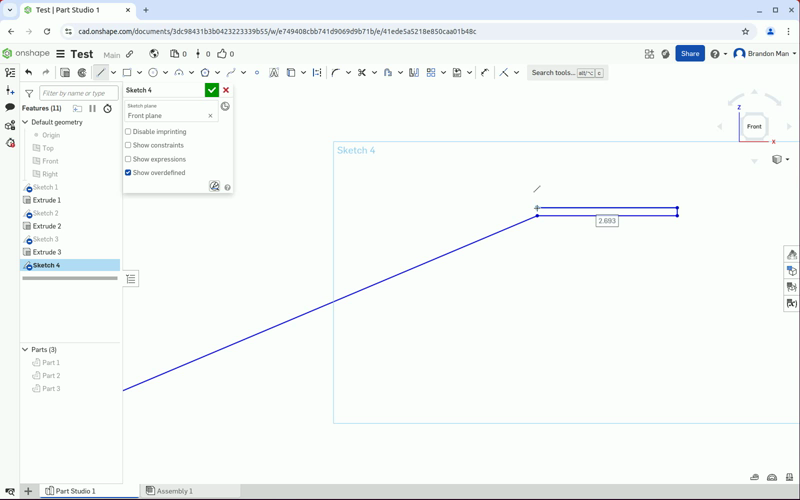
scroll(-6)
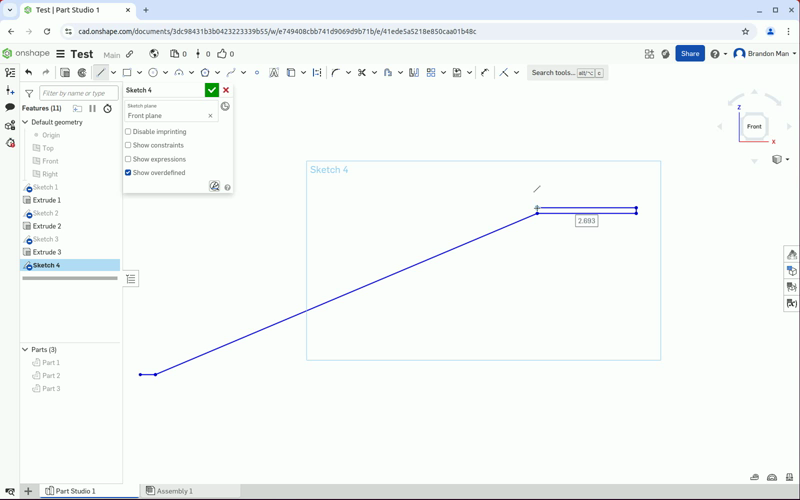
scroll(-6)
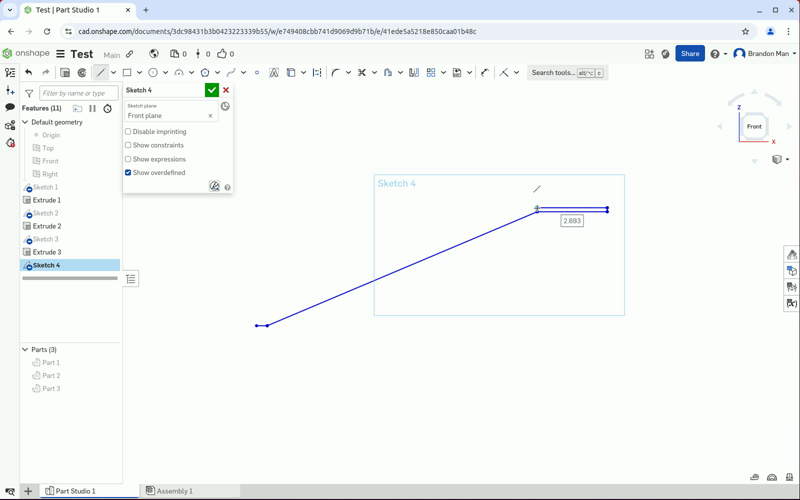
scroll(-6)
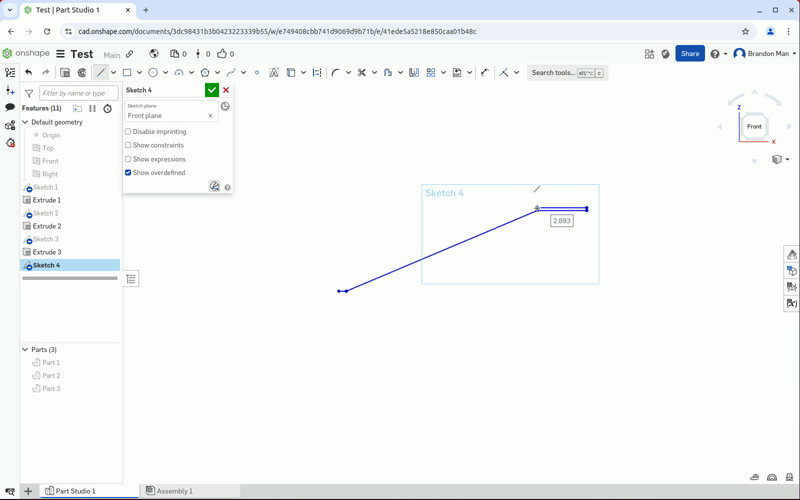
scroll(-6)
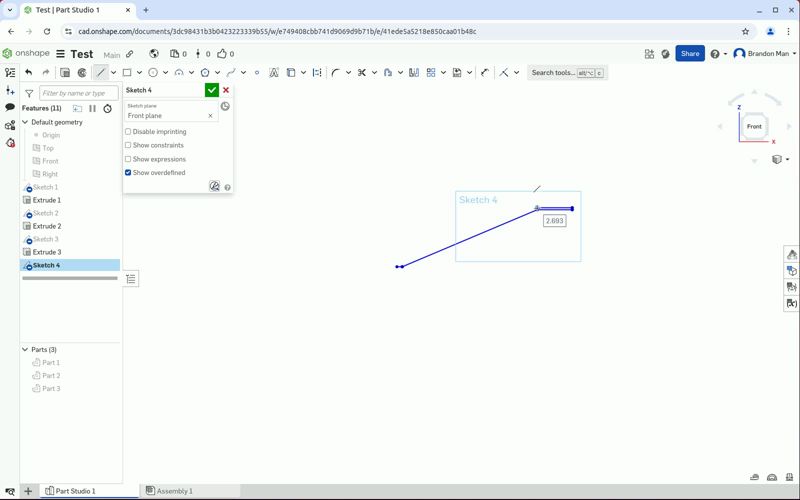
scroll(-6)
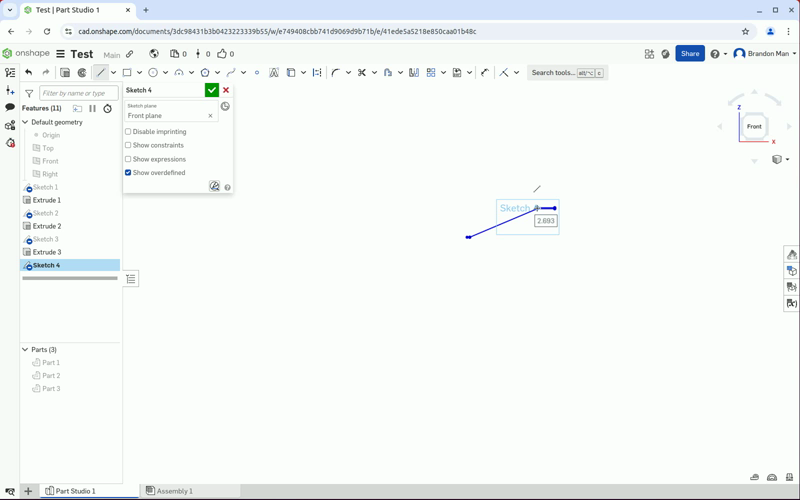
key_up(shift)
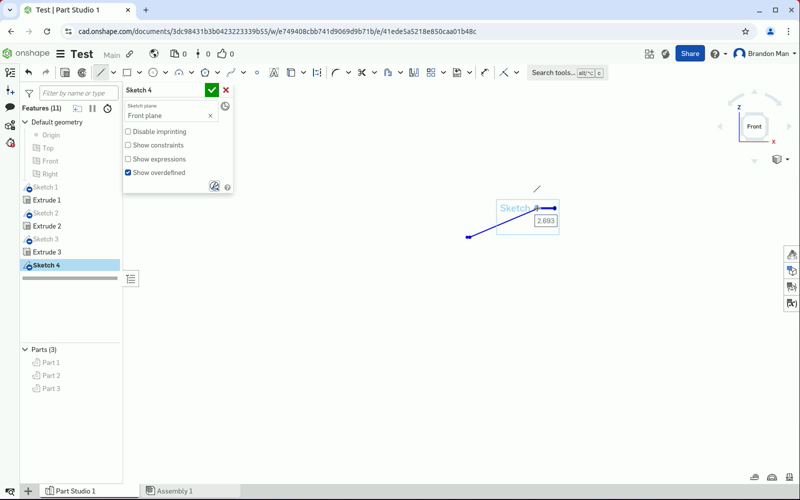
key_down(shift)
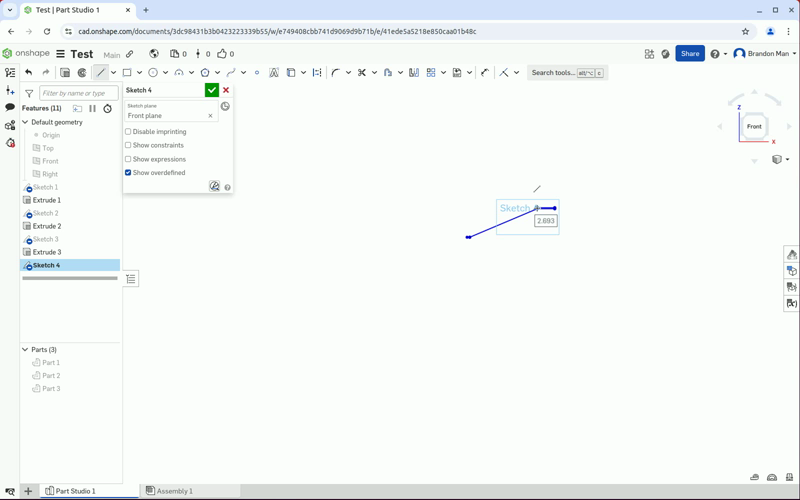
mouse_move(467, 237)
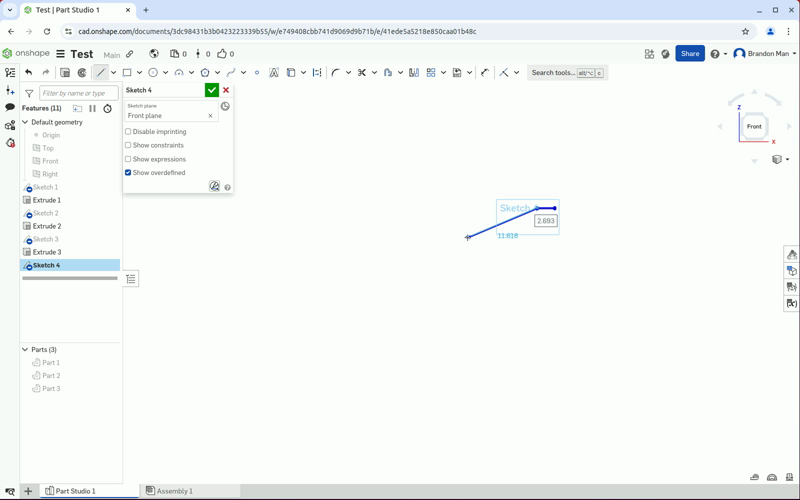
scroll(6)
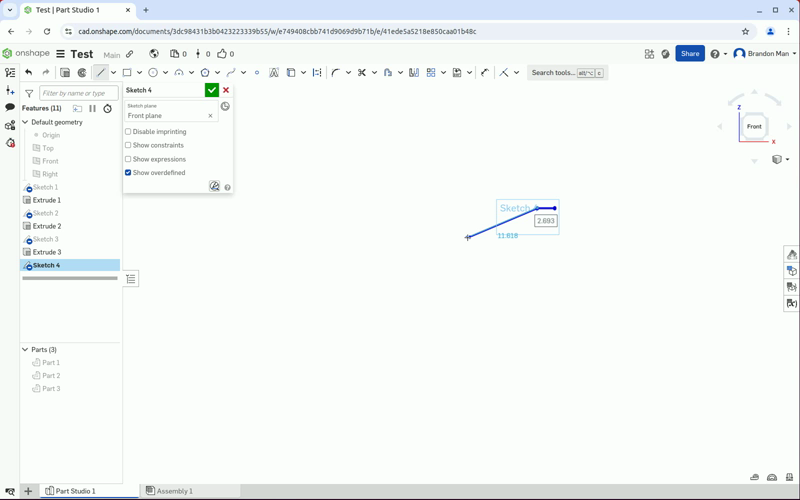
scroll(6)
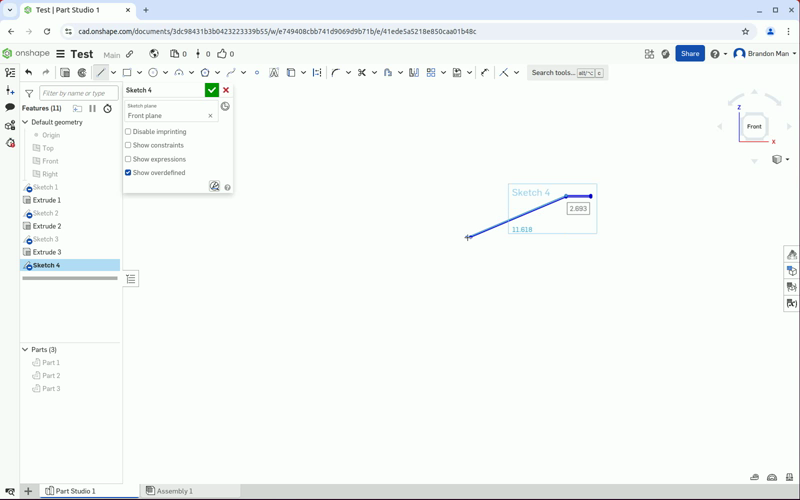
scroll(6)
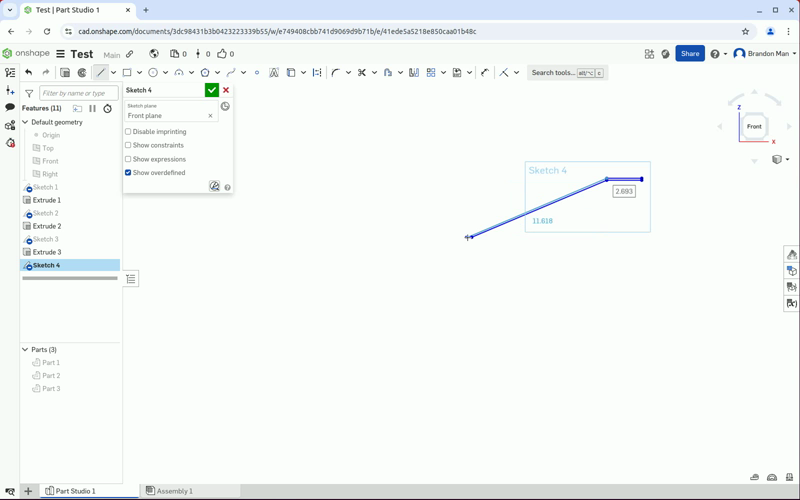
scroll(6)
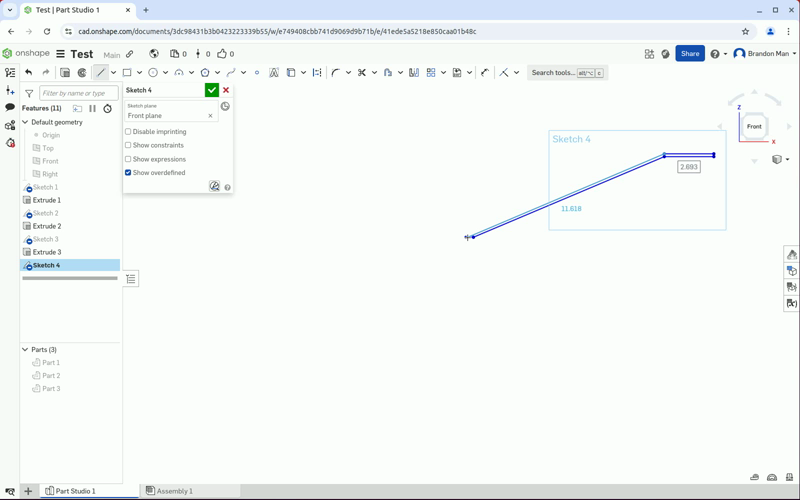
scroll(6)
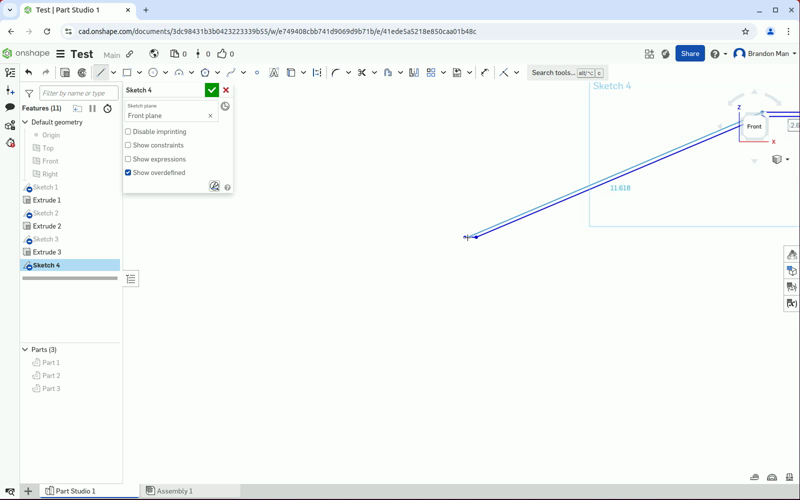
scroll(6)
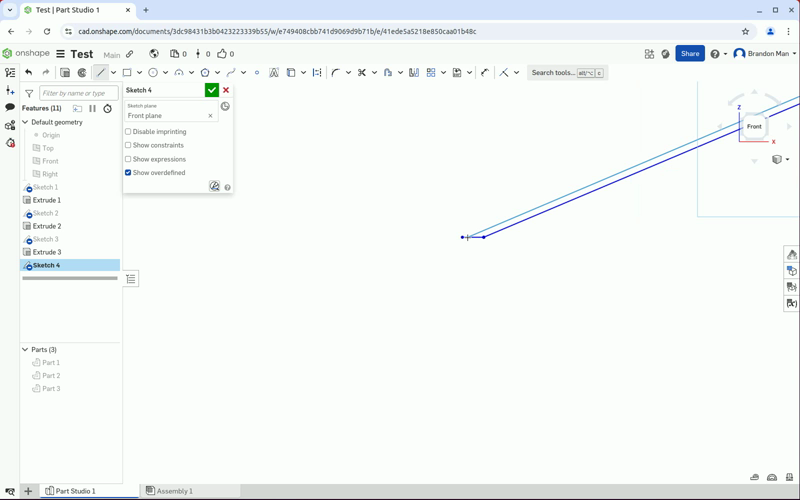
scroll(6)
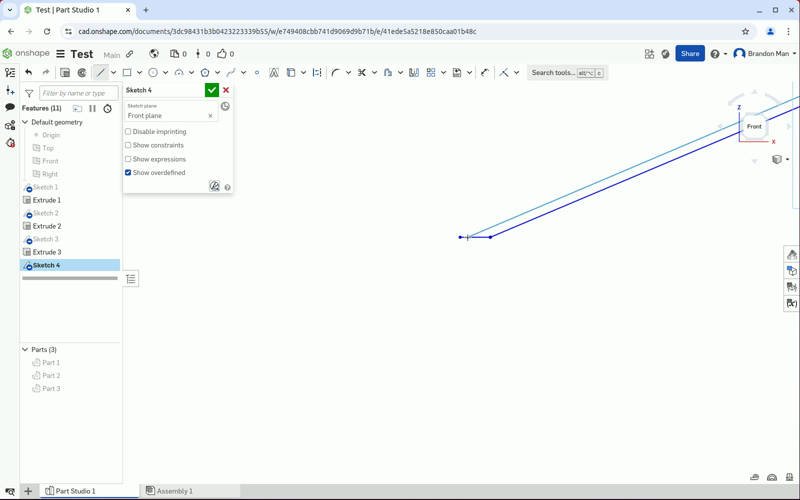
key_up(shift)
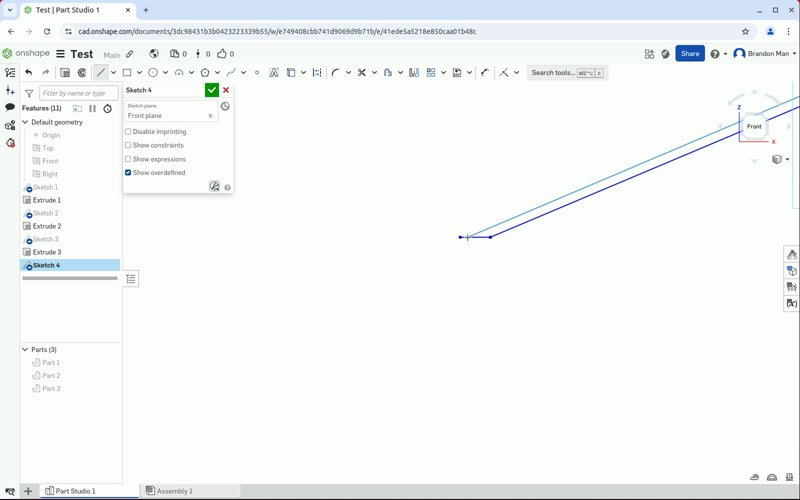
click(467, 237)
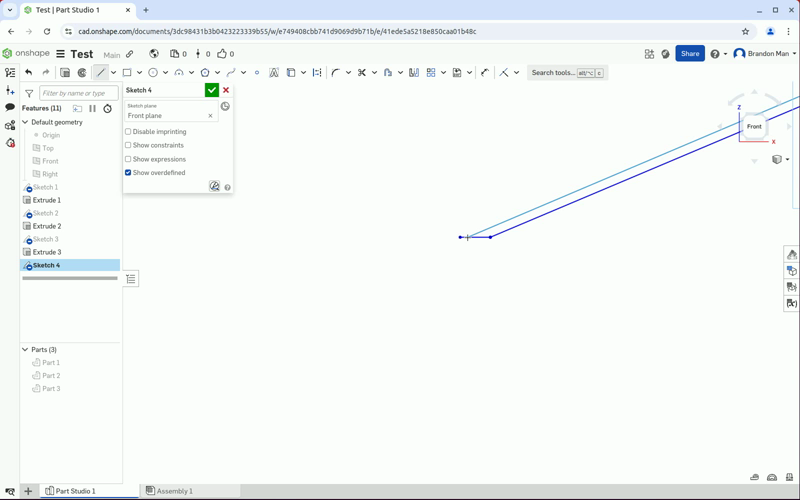
scroll(-6)
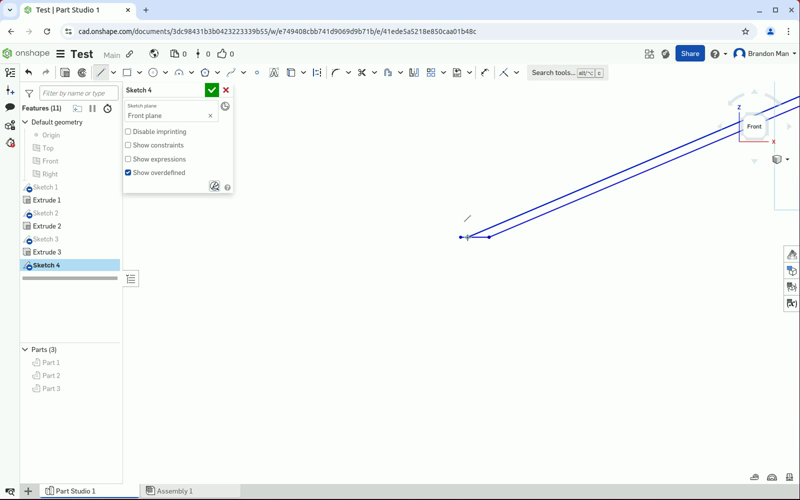
scroll(-6)
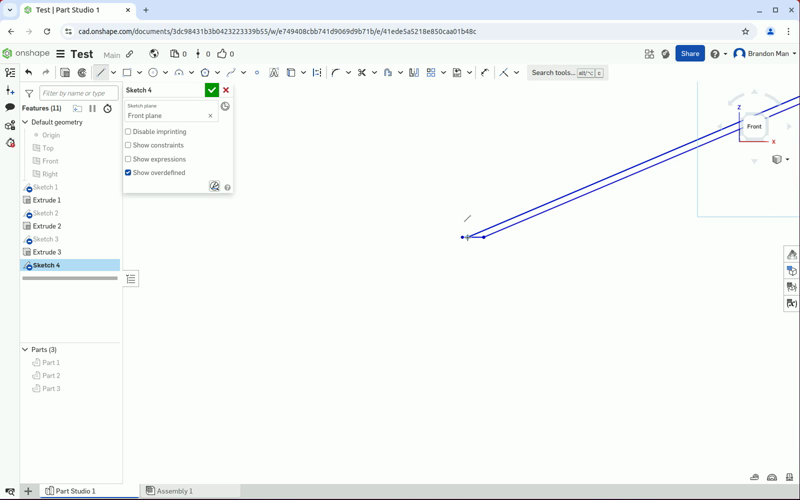
scroll(-6)
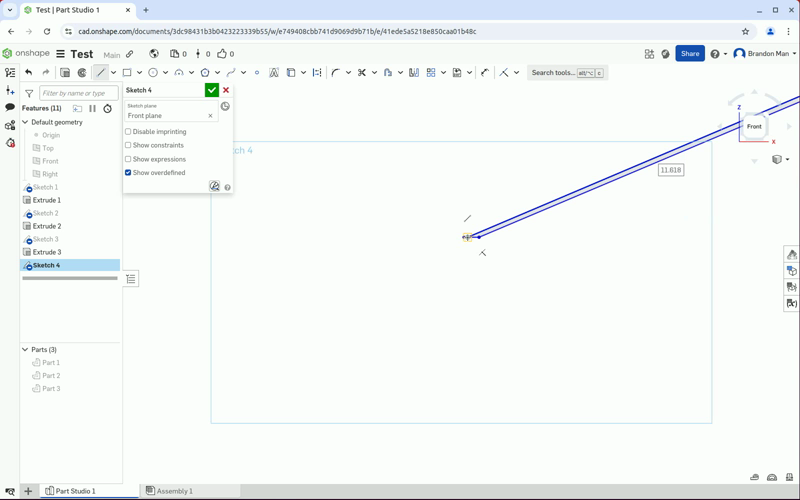
scroll(-6)
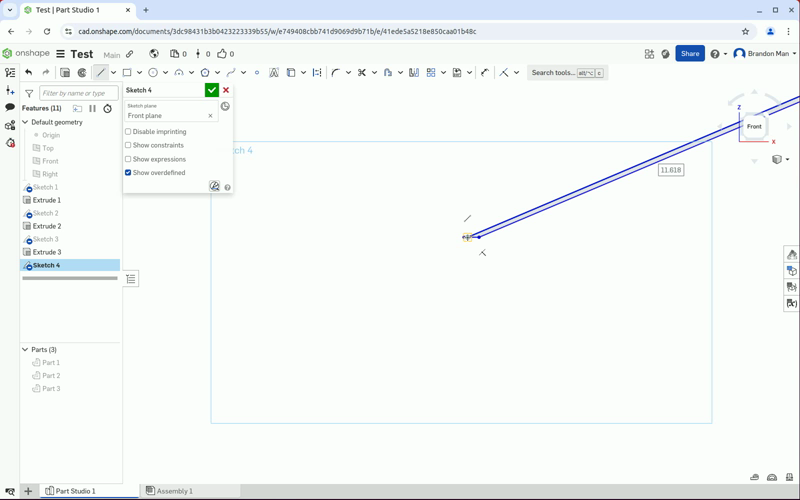
scroll(-6)
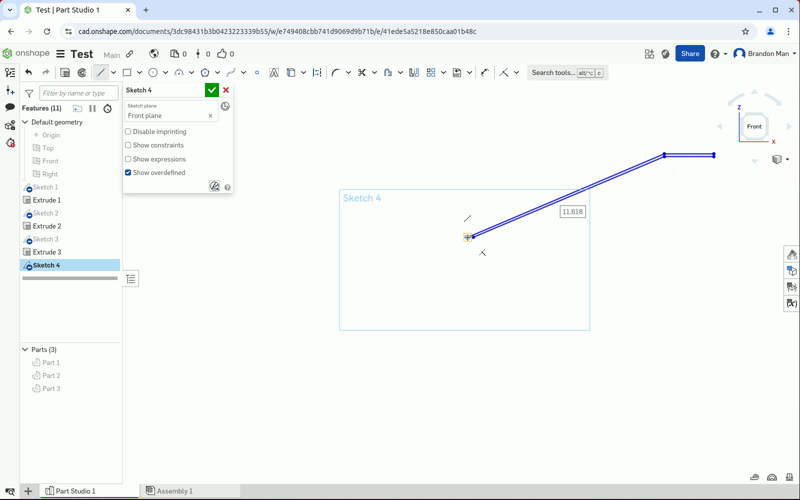
scroll(-6)
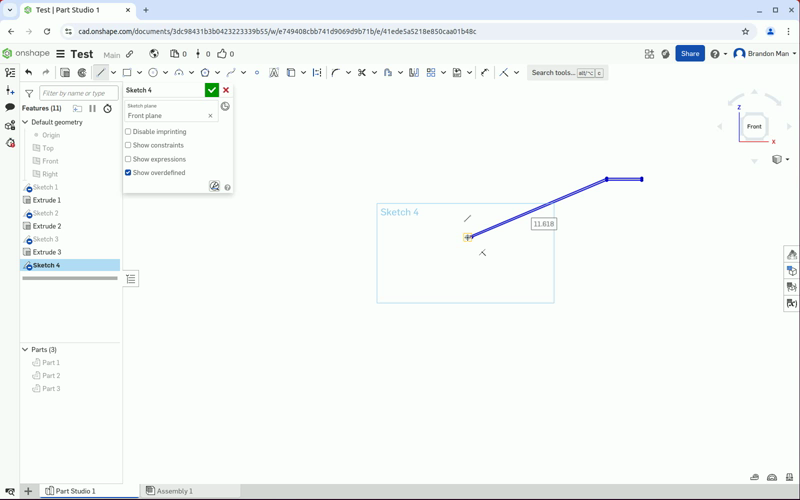
scroll(-6)
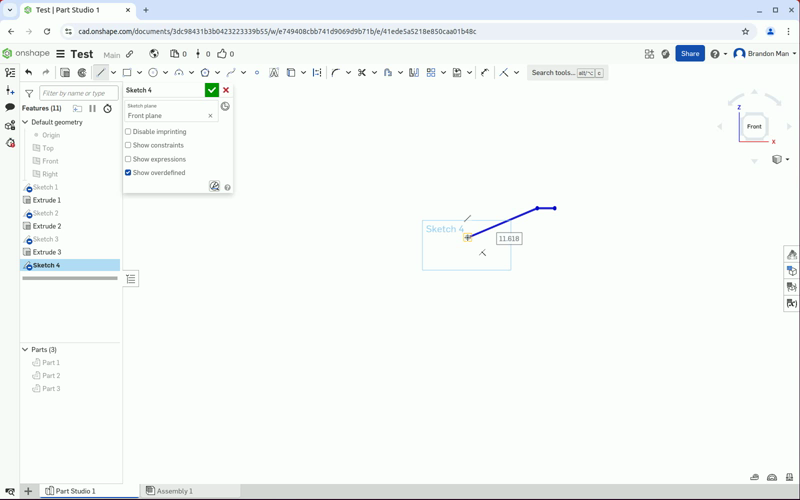
key(esc)
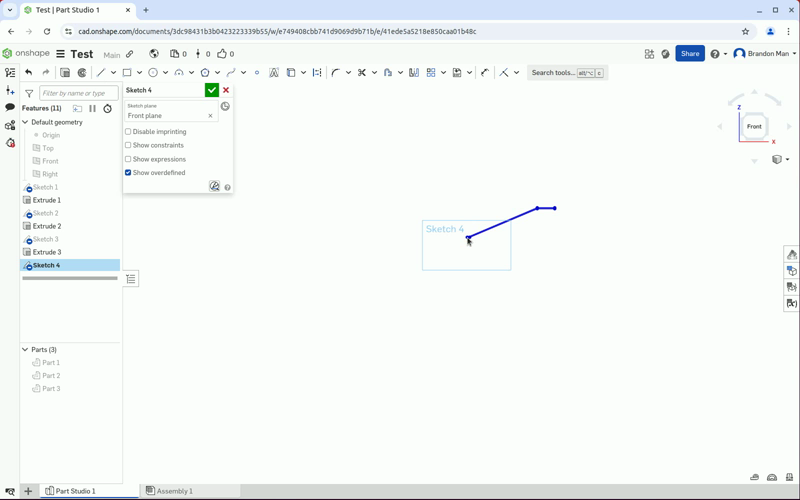
mouse_move(536, 208)
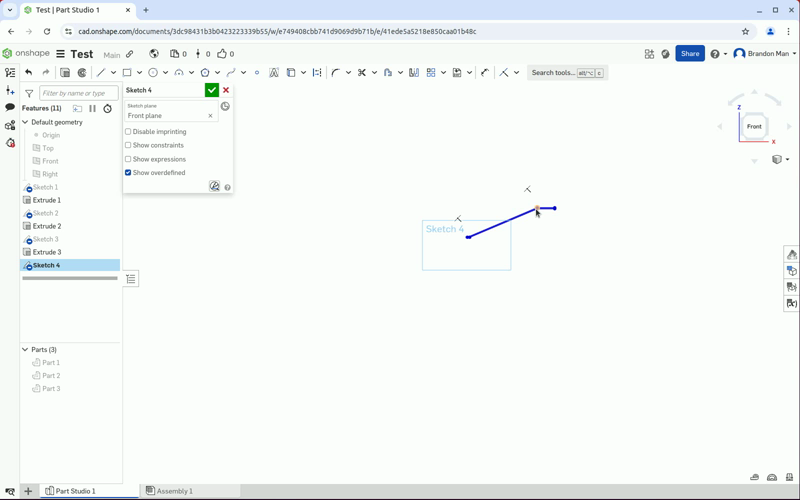
scroll(6)
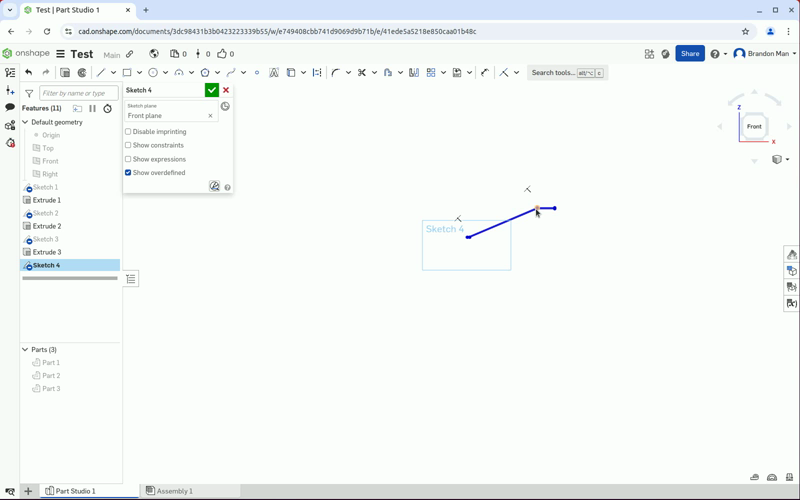
scroll(6)
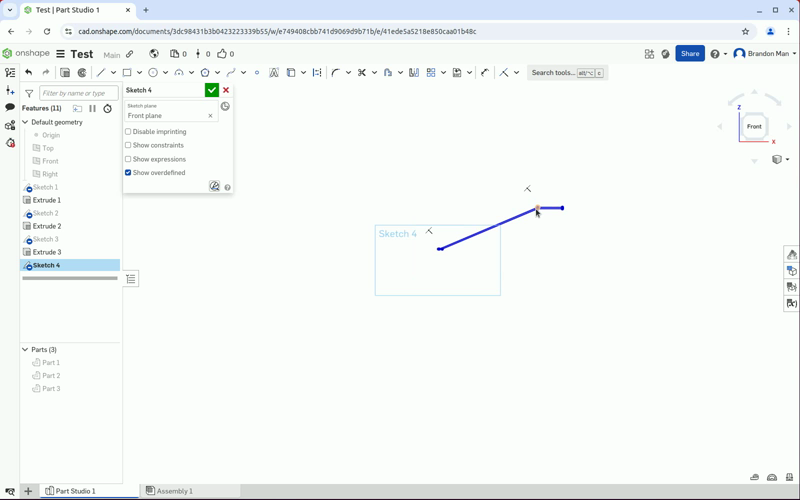
scroll(6)
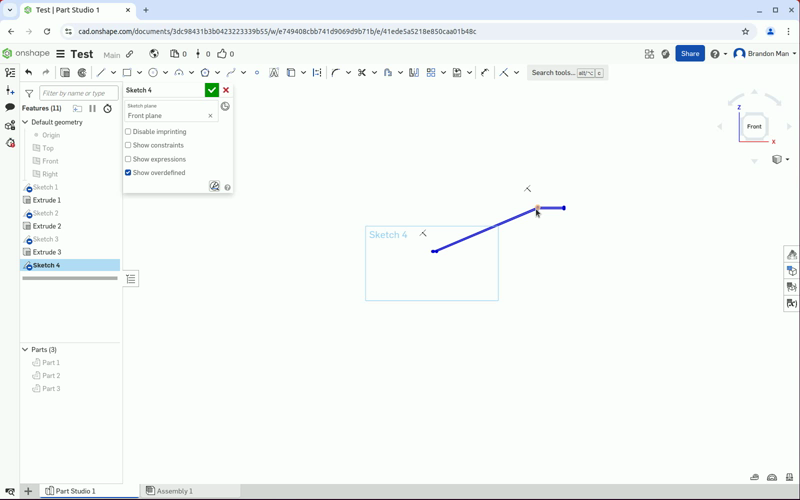
scroll(6)
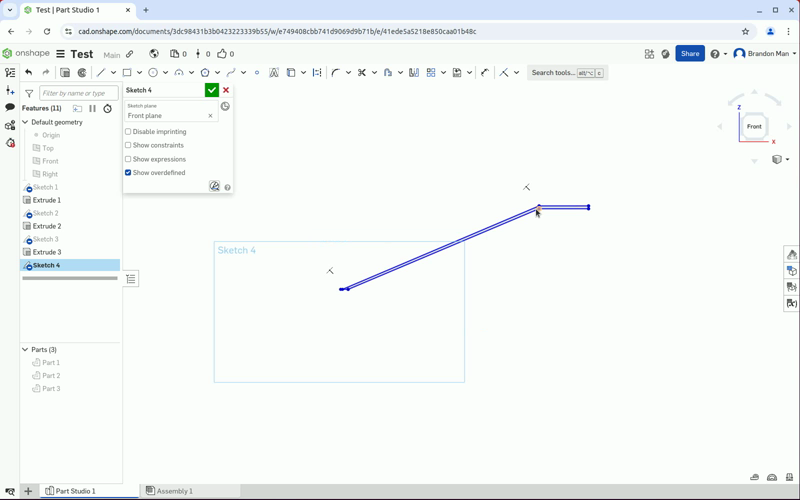
scroll(6)
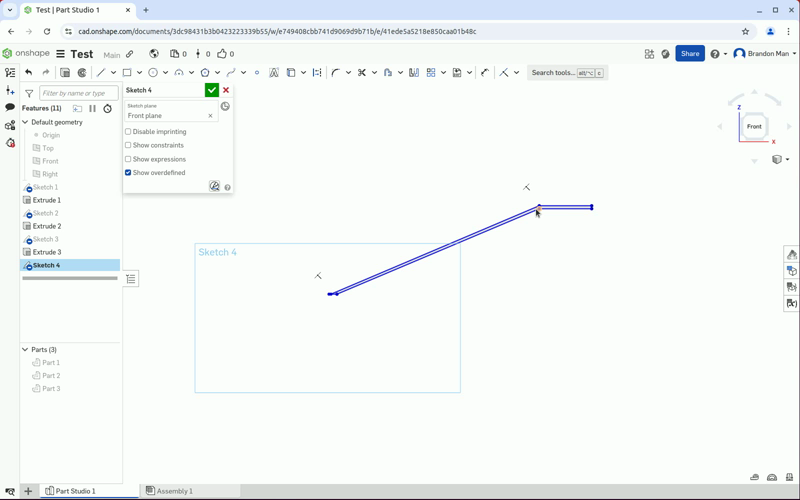
scroll(6)
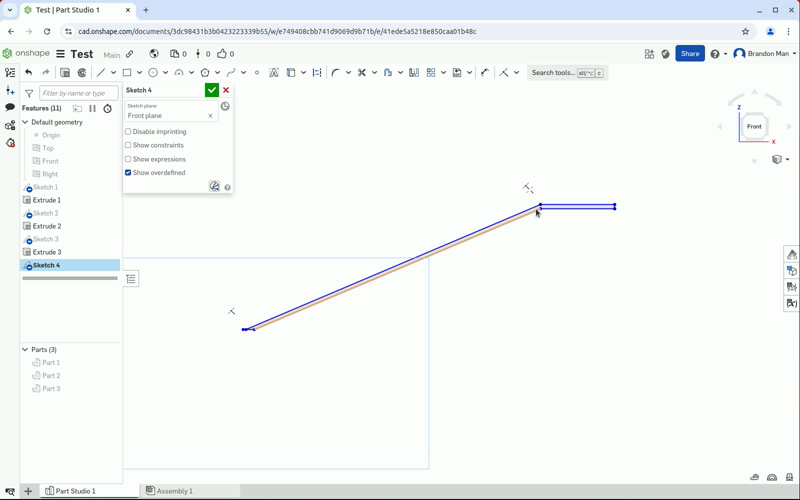
scroll(6)
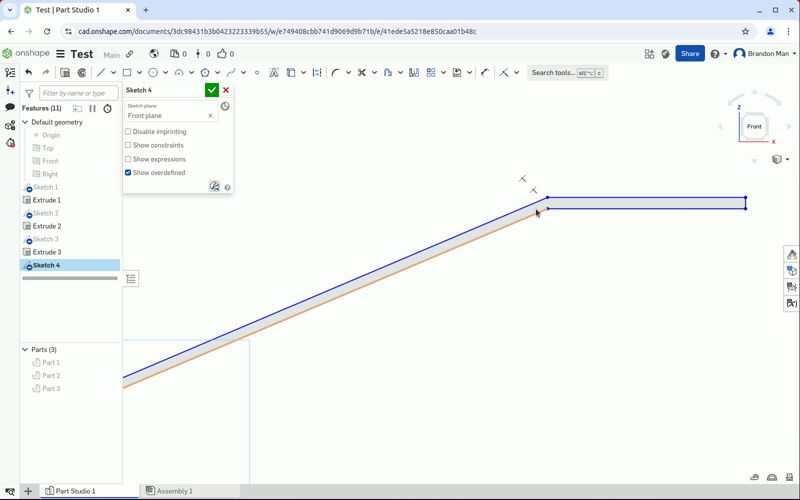
click(536, 208)
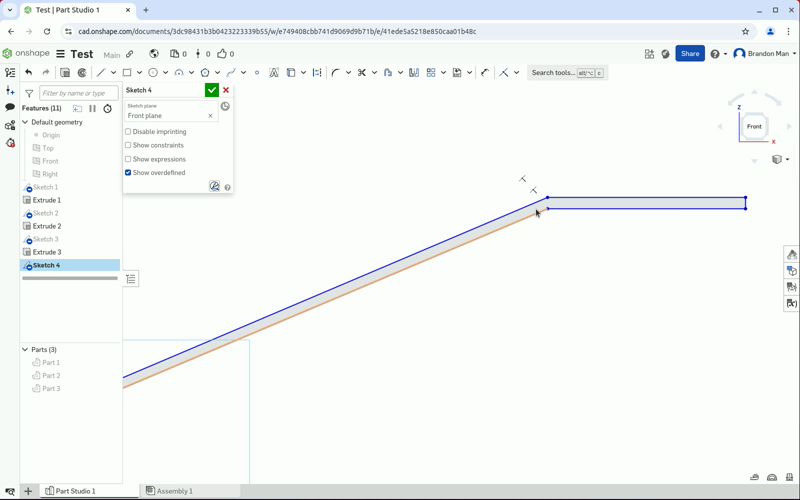
scroll(-6)
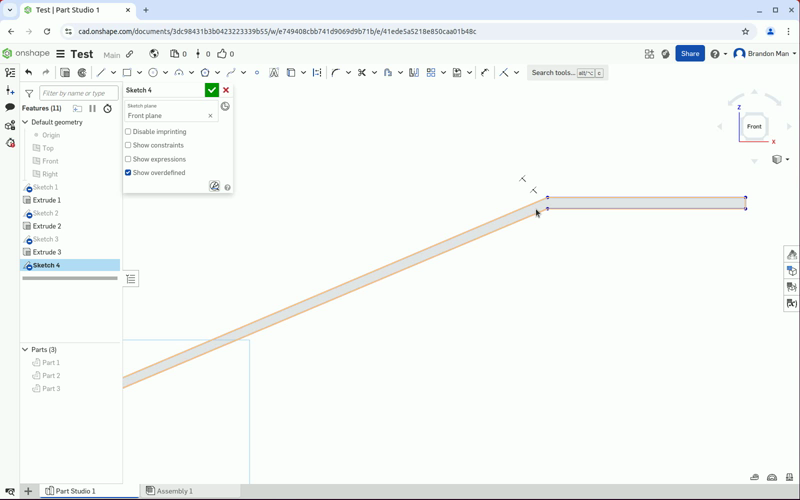
scroll(-6)
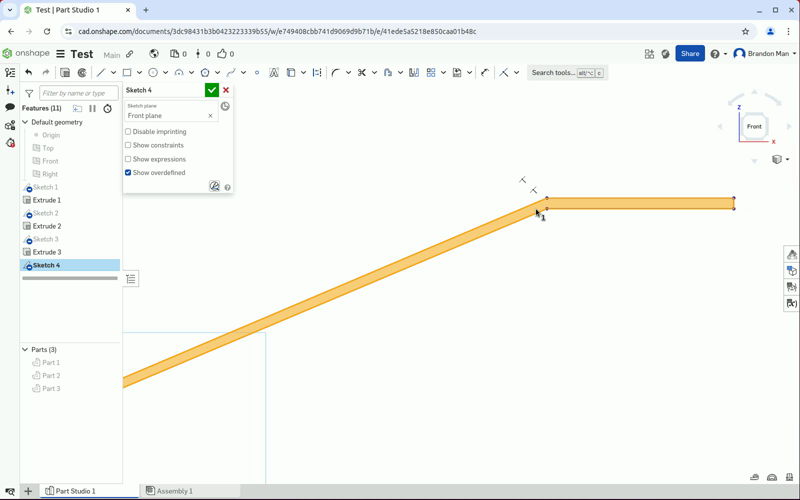
scroll(-6)
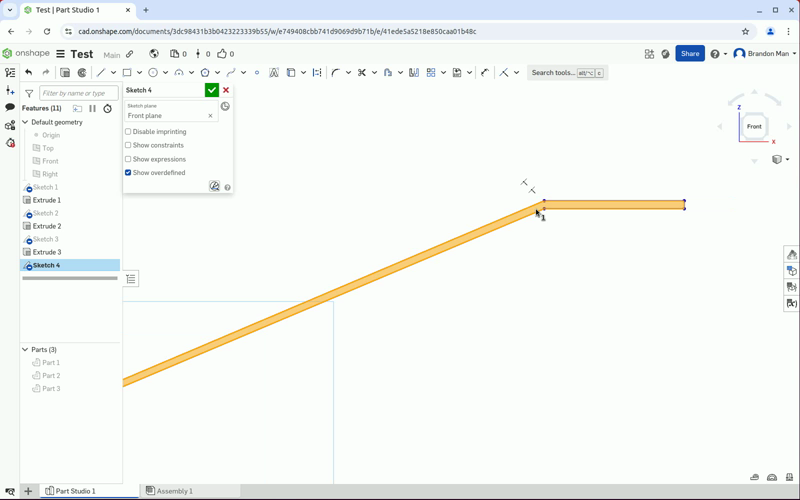
scroll(-6)
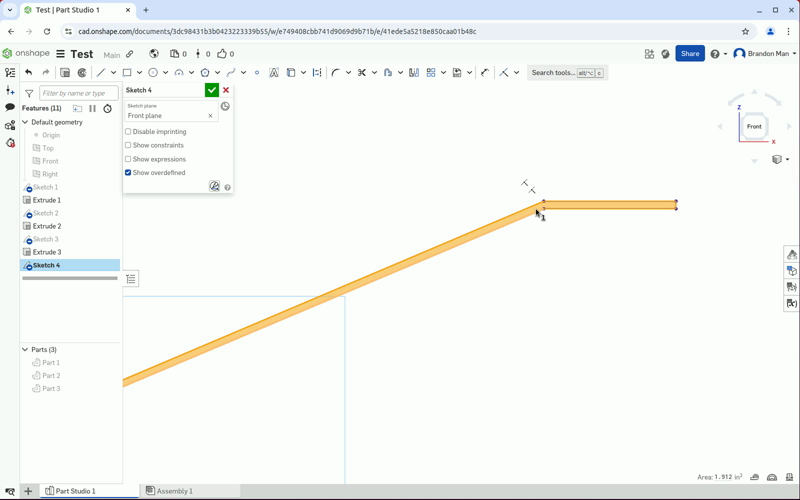
scroll(-6)
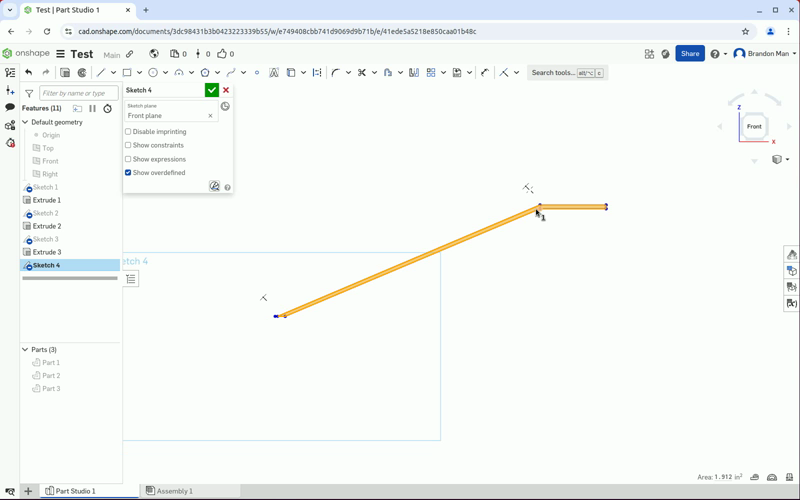
scroll(-6)
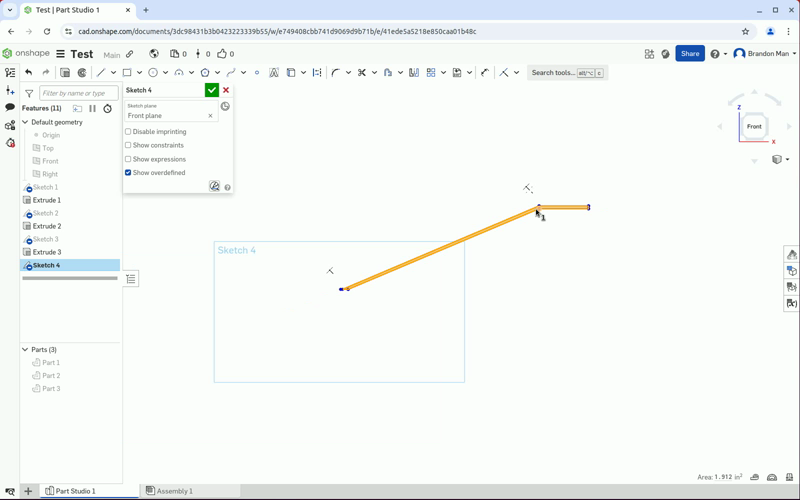
scroll(-6)
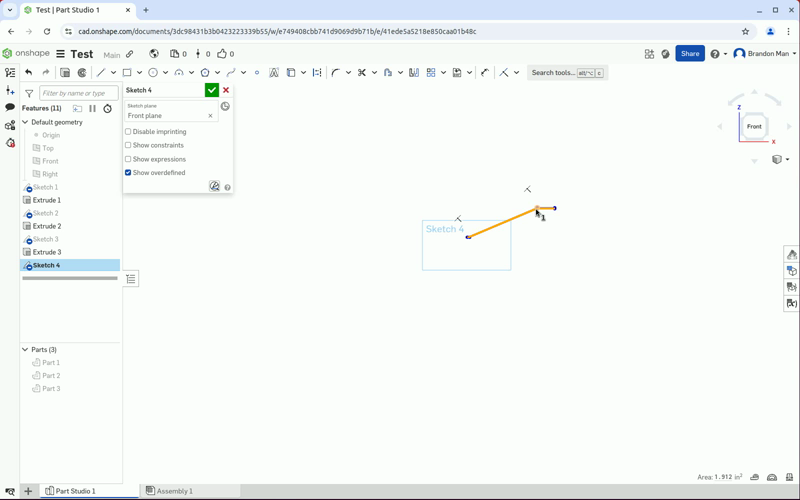
mouse_move(73, 352)
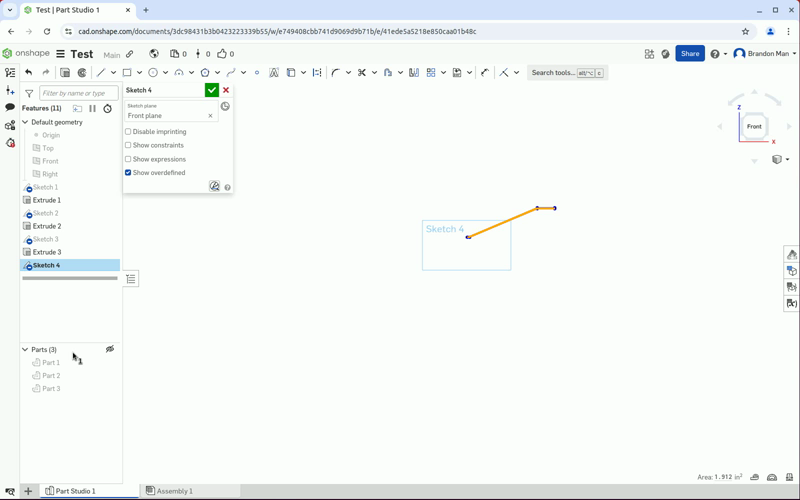
key(shift+y)
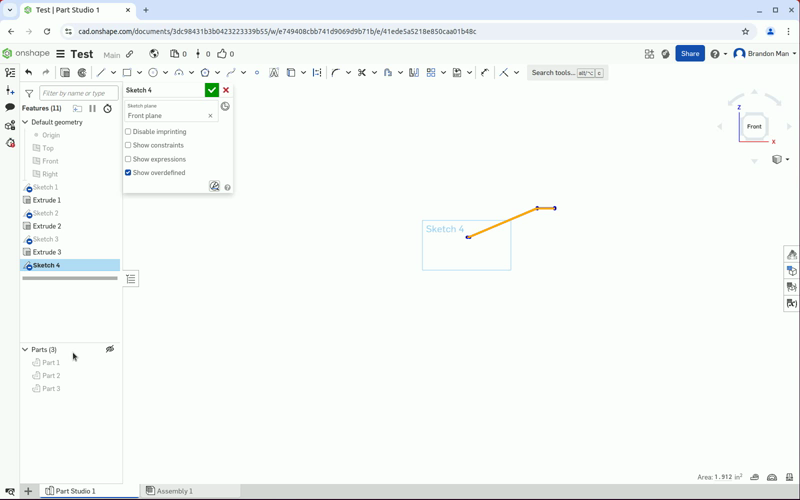
key(shift+e)
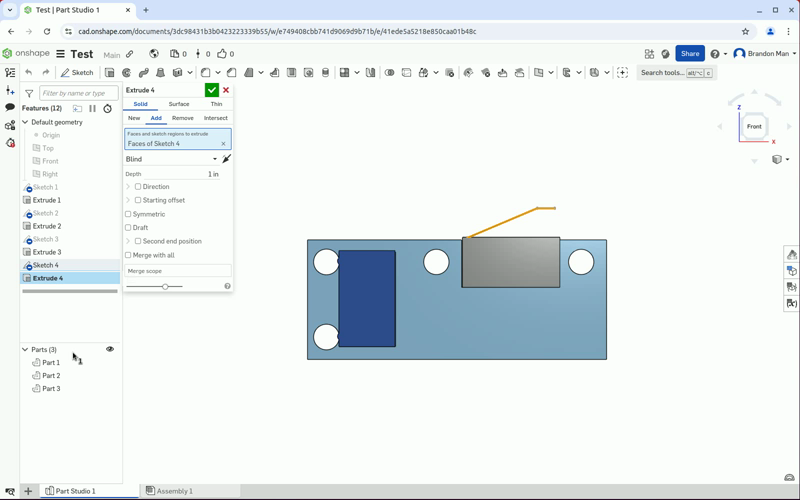
mouse_move(143, 106)
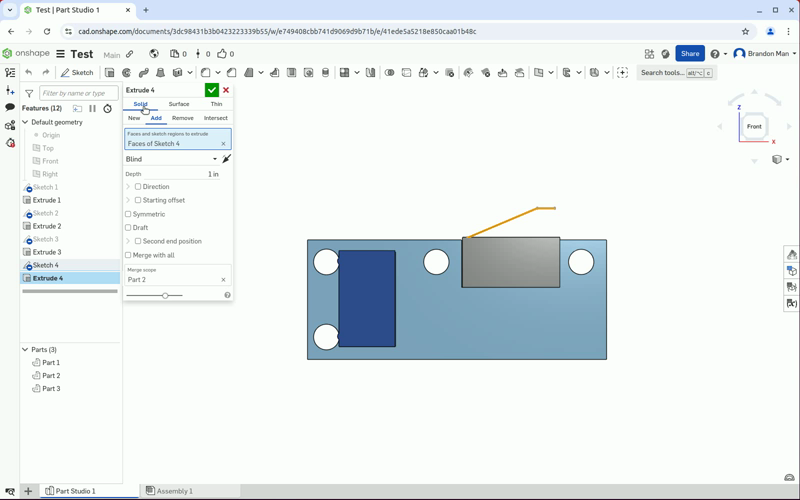
click(143, 106)
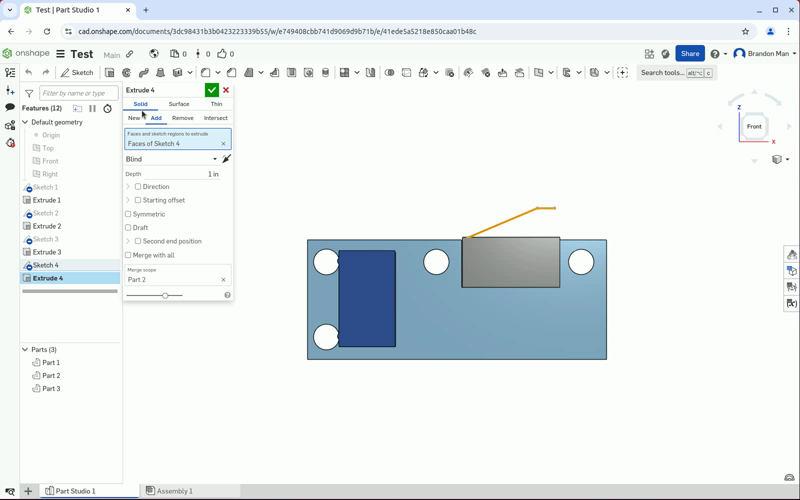
mouse_move(137, 120)
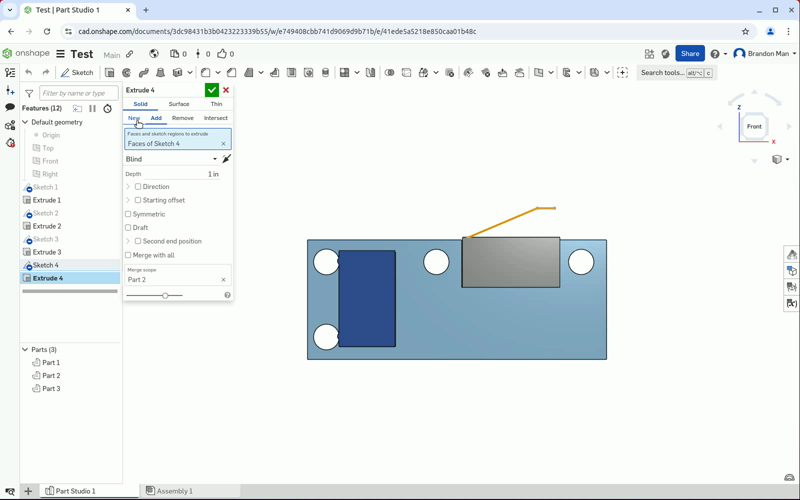
click(137, 120)
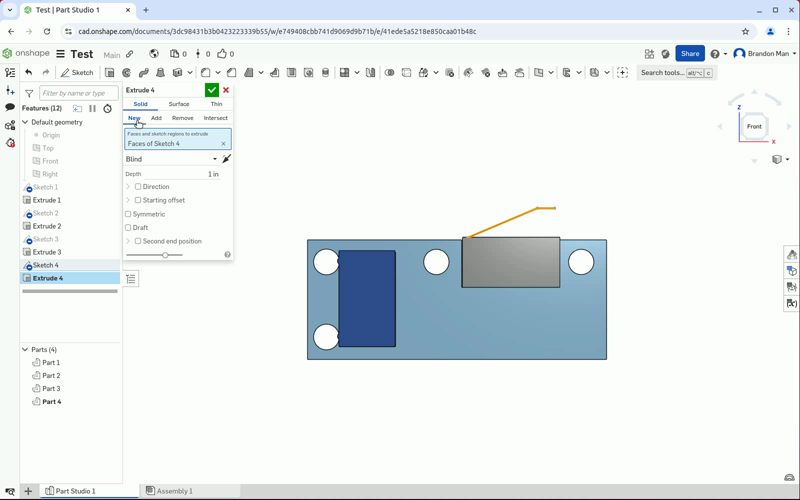
key(tab, 4)
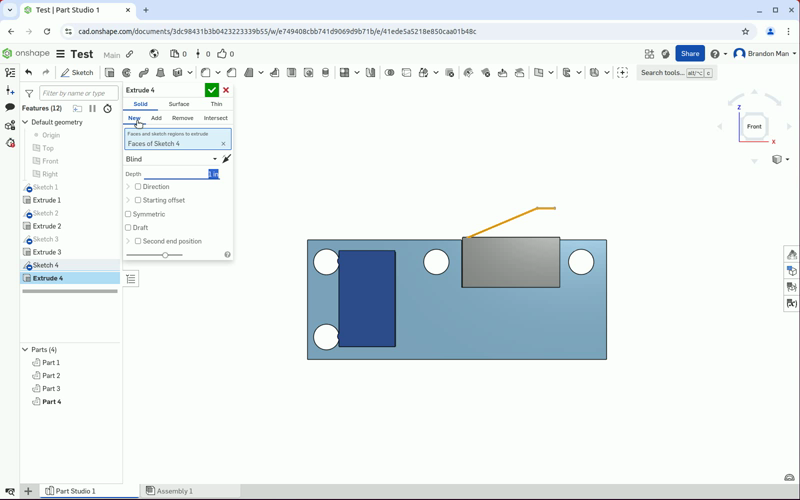
text(7.703)
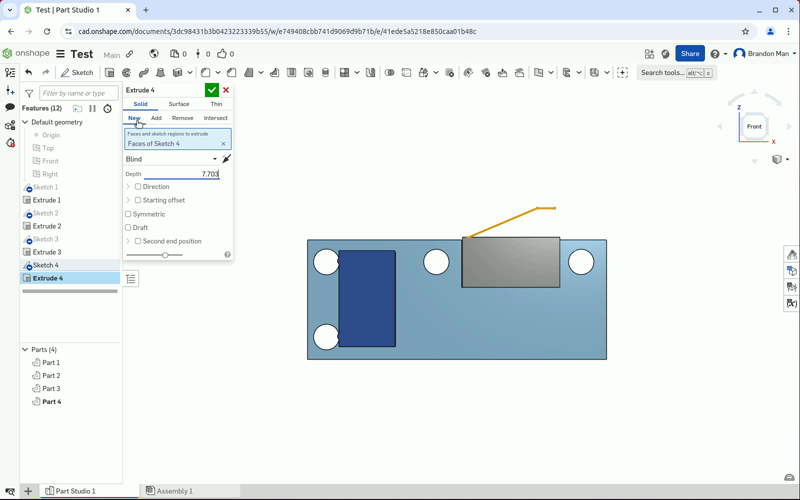
key(tab, 3)
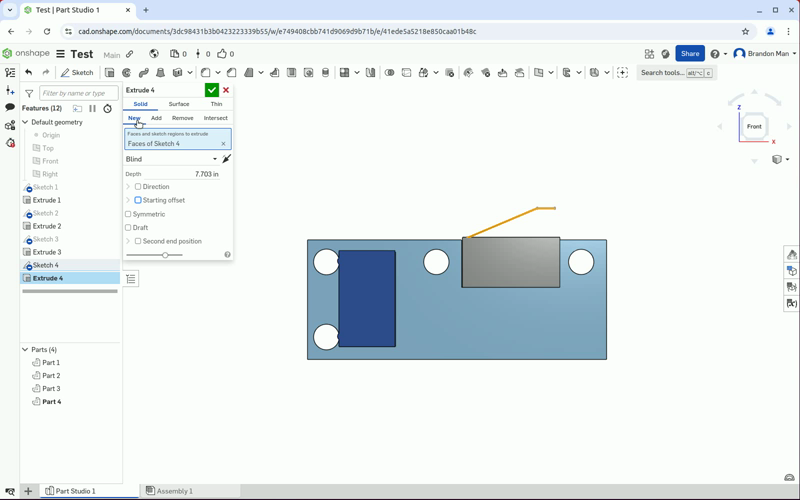
key(tab, 2)
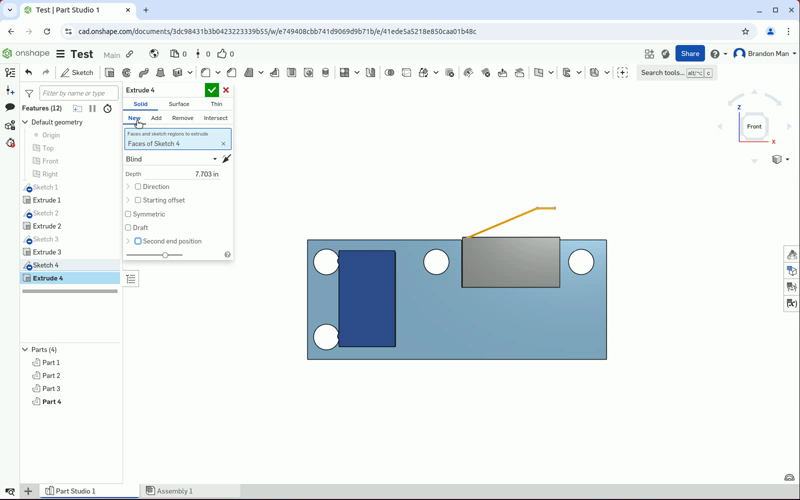
key(space)
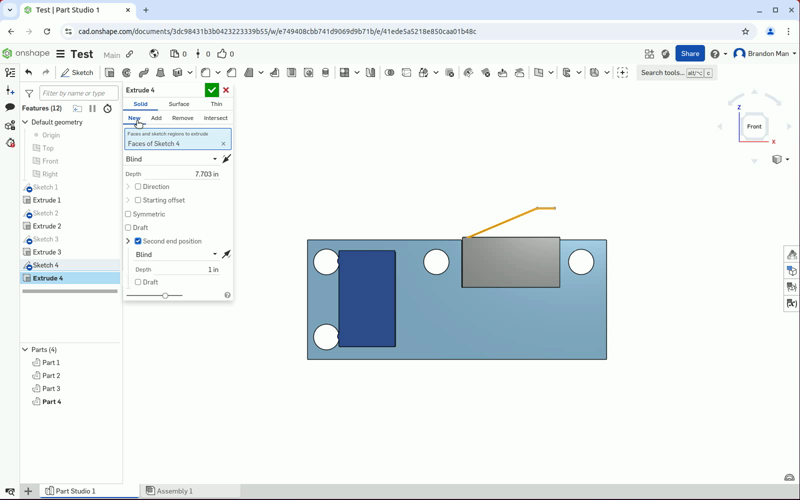
key(tab, 3)
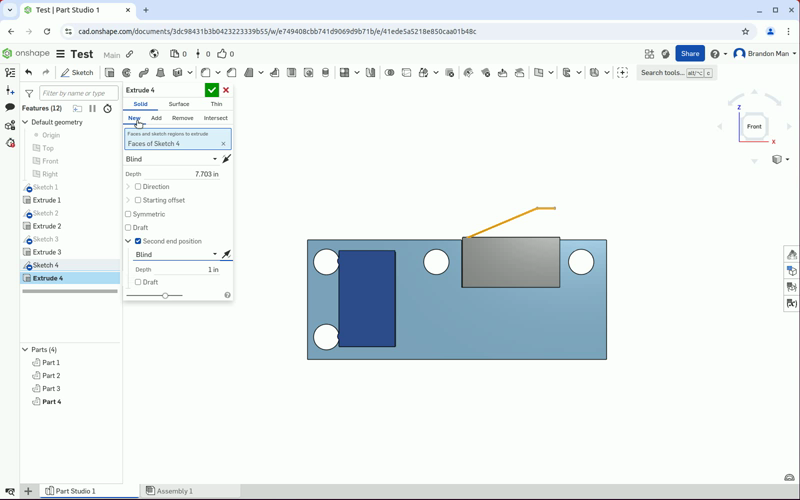
text(2.889)
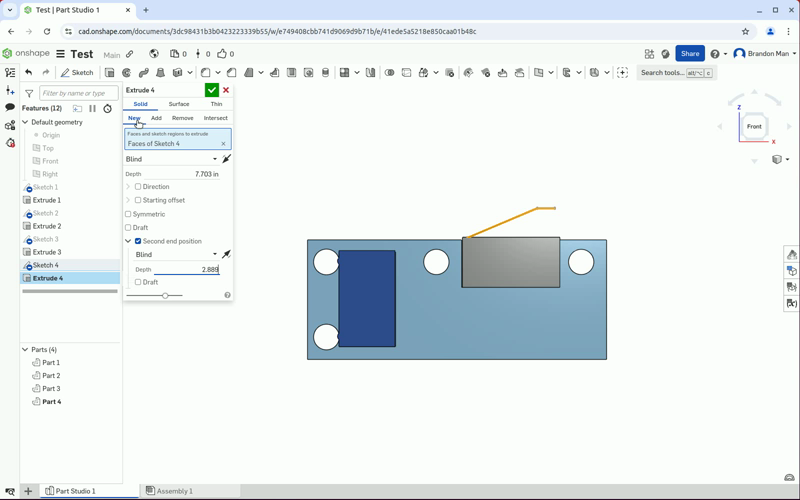
key(enter)
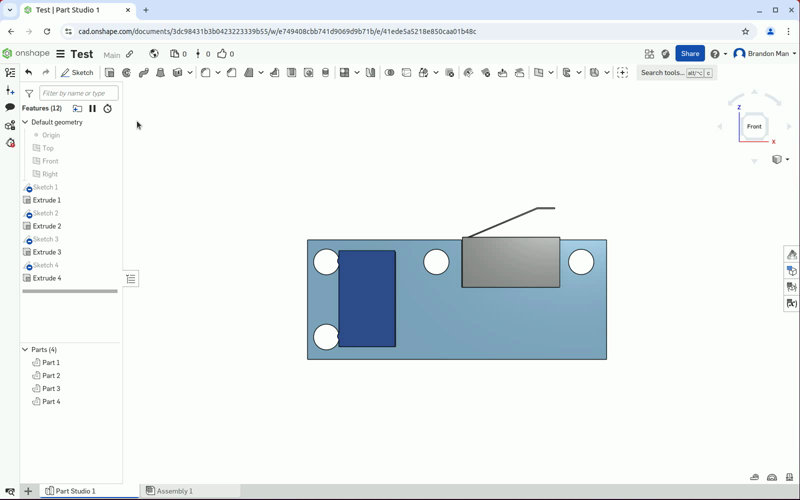
key(shift+h)
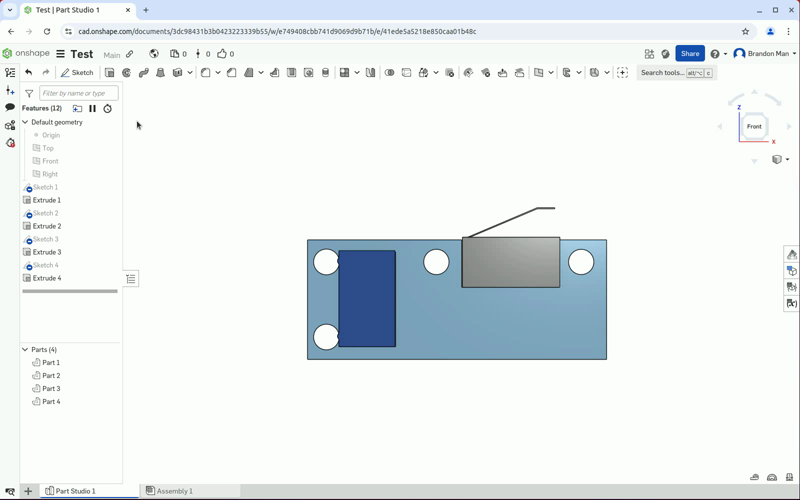
key(shift+h)
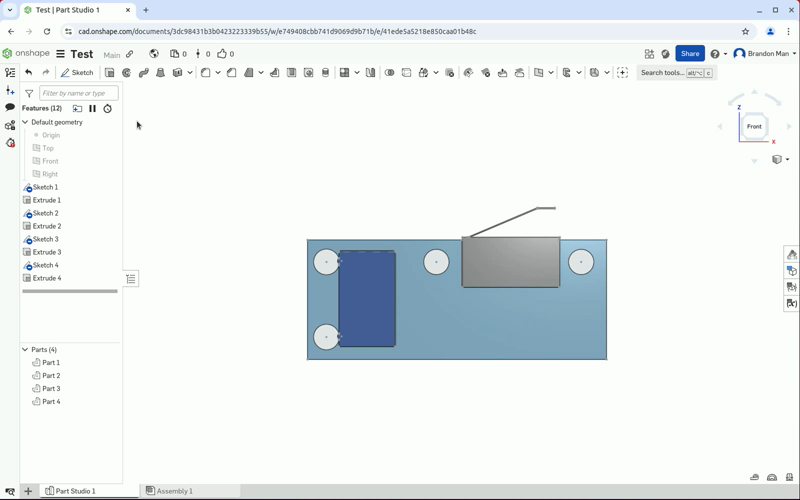
key(shift+7)
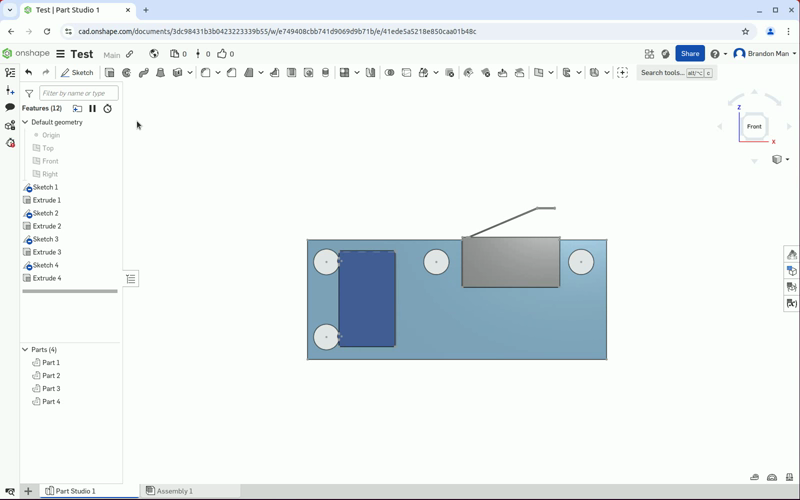
key(left, 2)
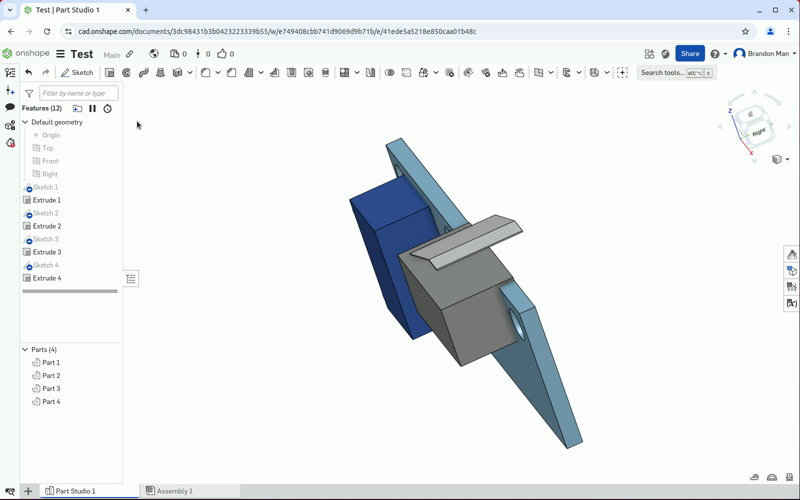
key(down, 2)
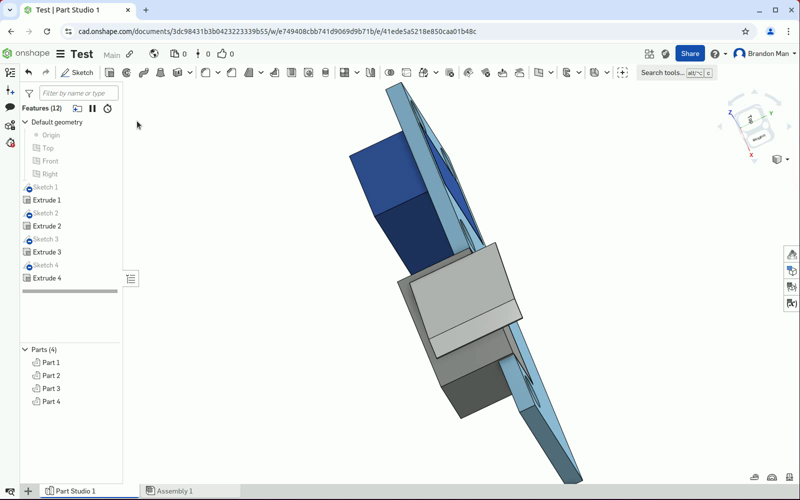
key(up, 2)
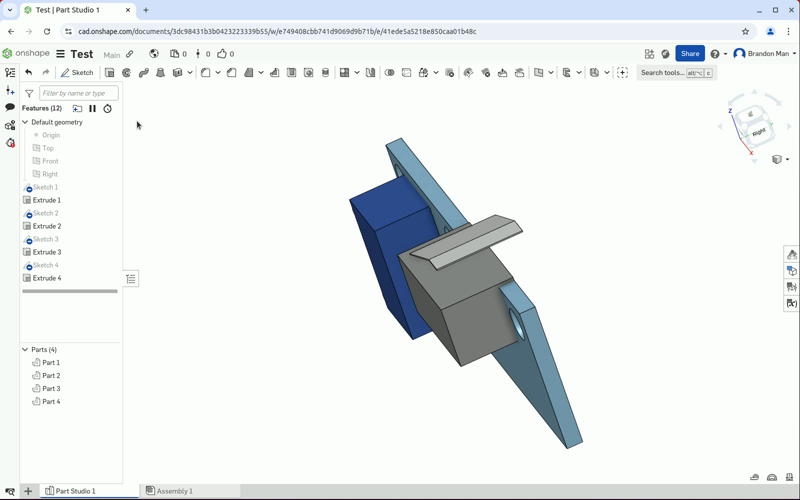
key(right, 2)
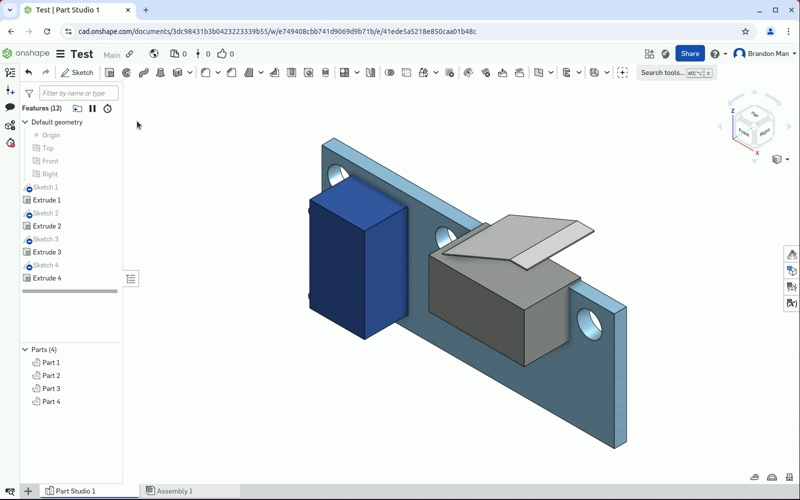
mouse_move(73, 189)
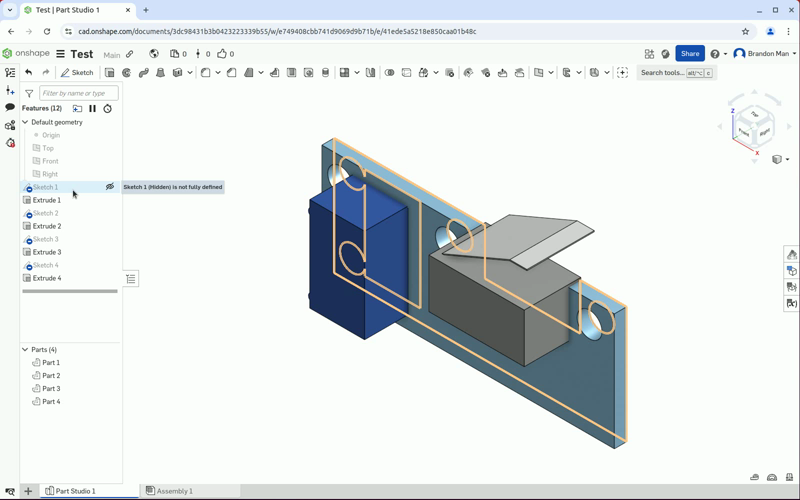
click(73, 189)